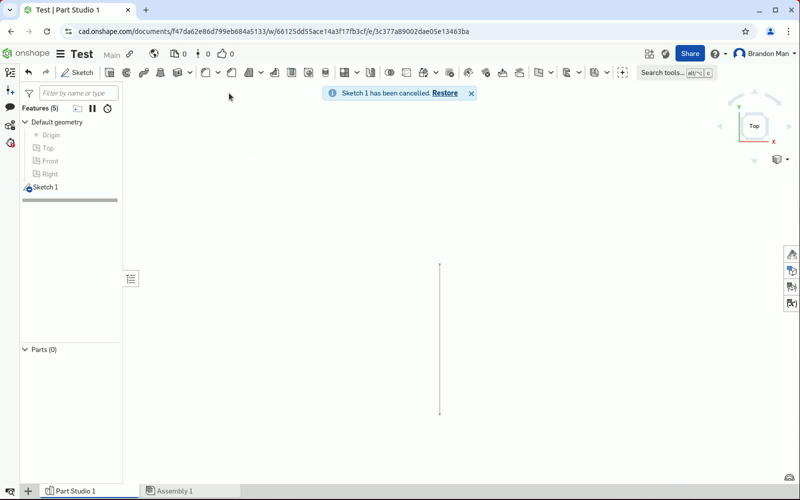
key(shift+h)
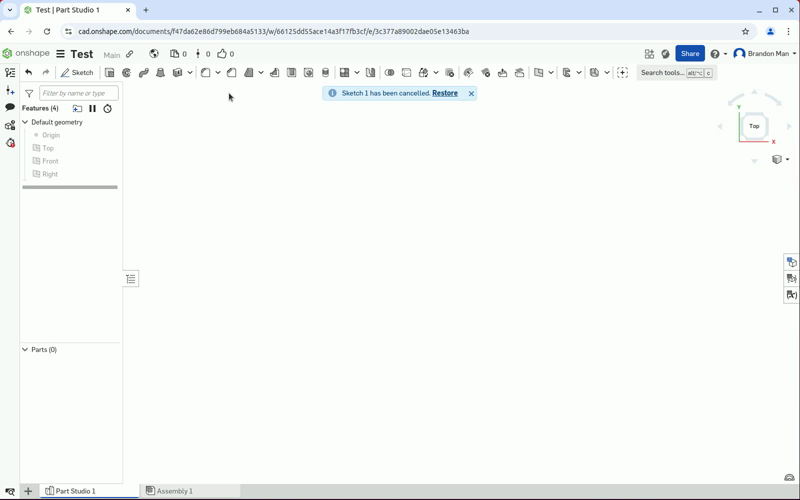
mouse_move(73, 352)
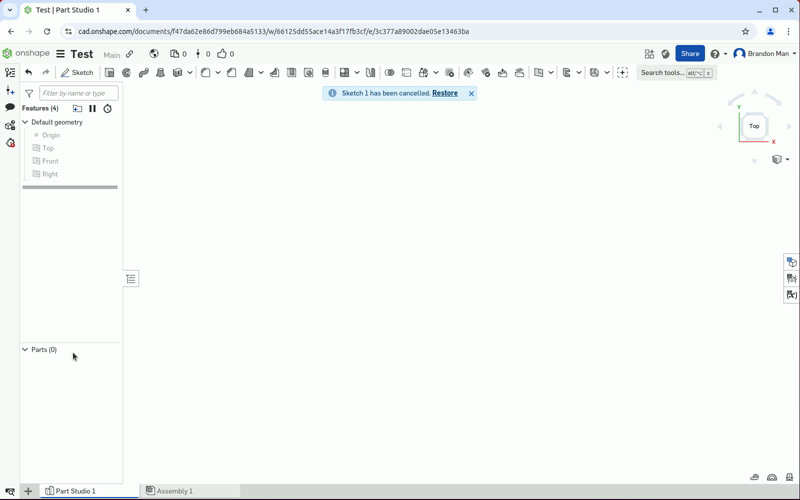
key(y)
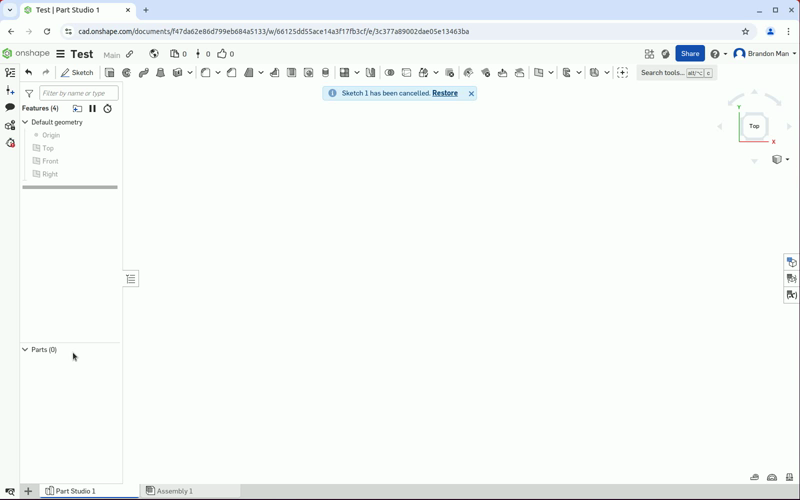
key(shift+p)
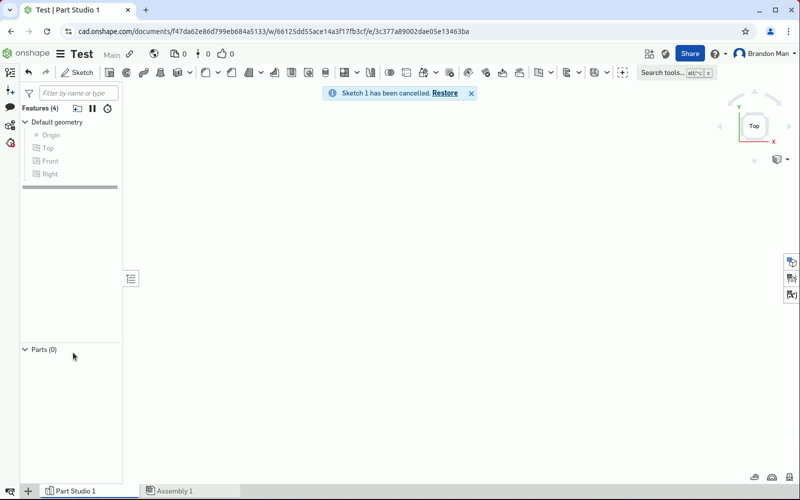
key(space)
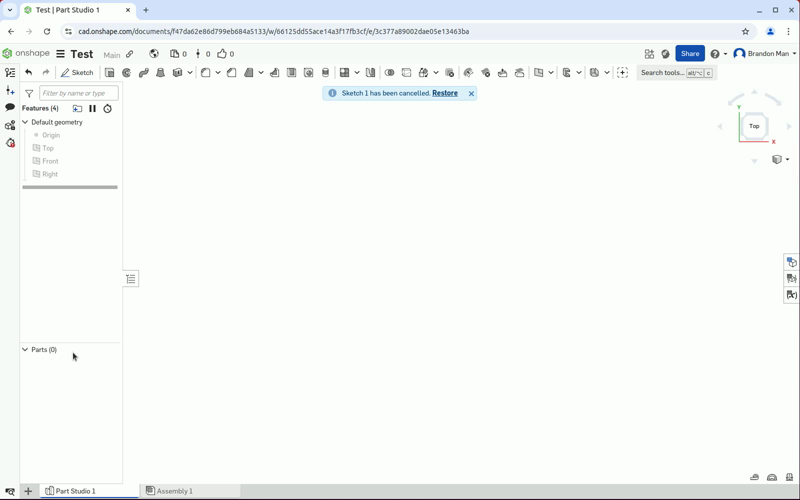
key_down(shift)
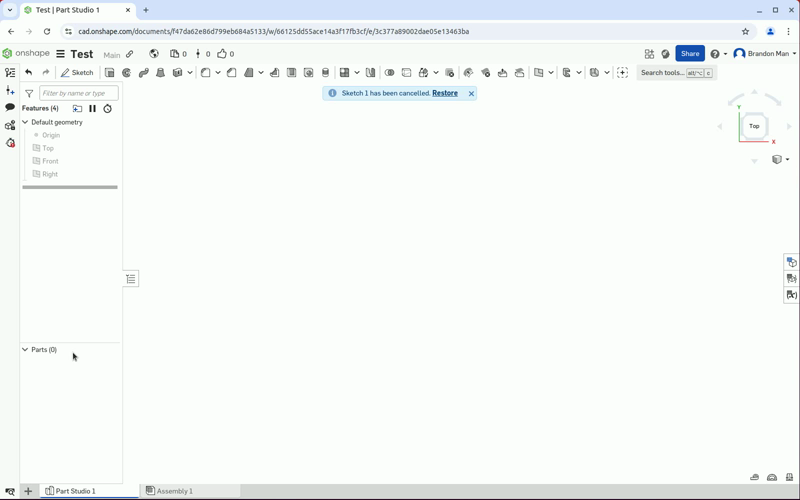
key(up)
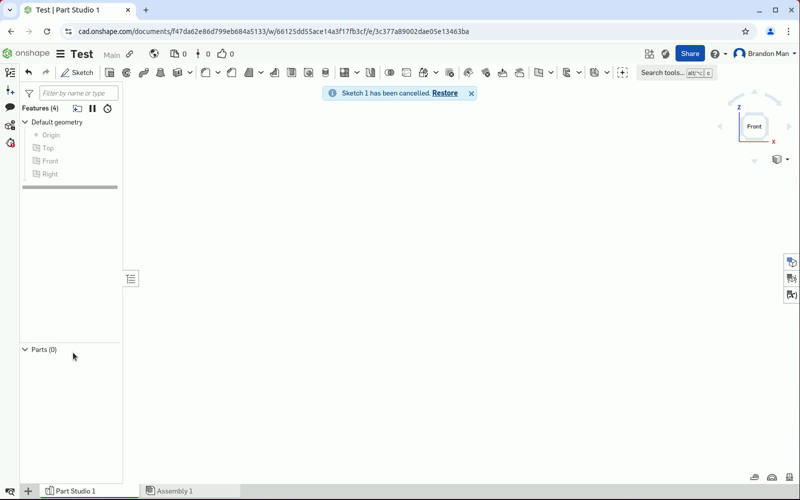
key_up(shift)
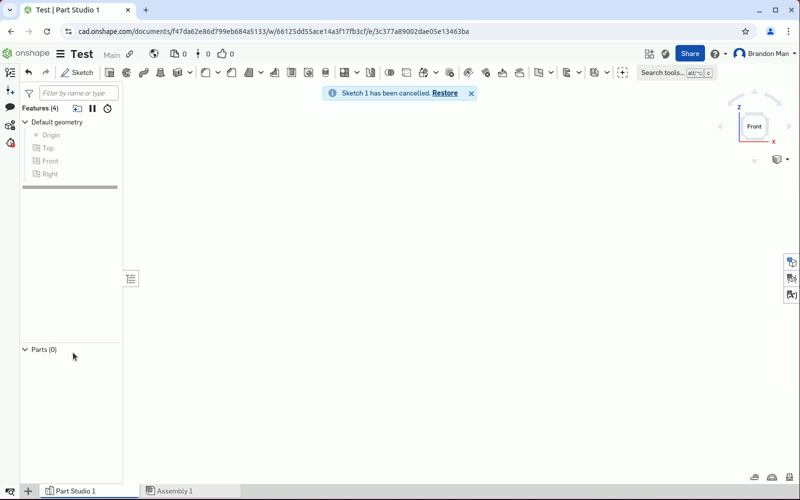
mouse_move(73, 352)
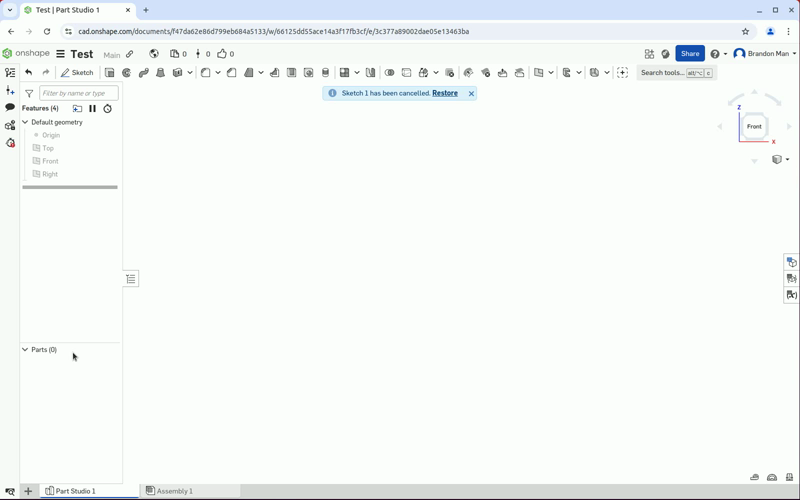
key(shift+y)
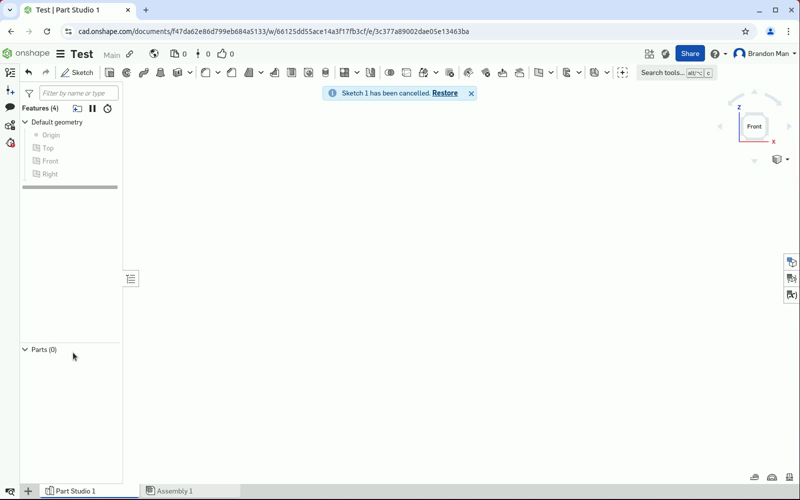
key(shift+s)
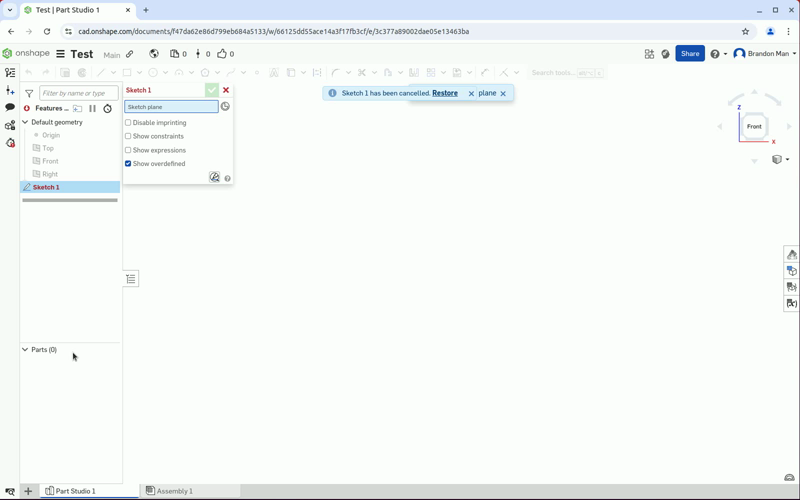
mouse_move(73, 163)
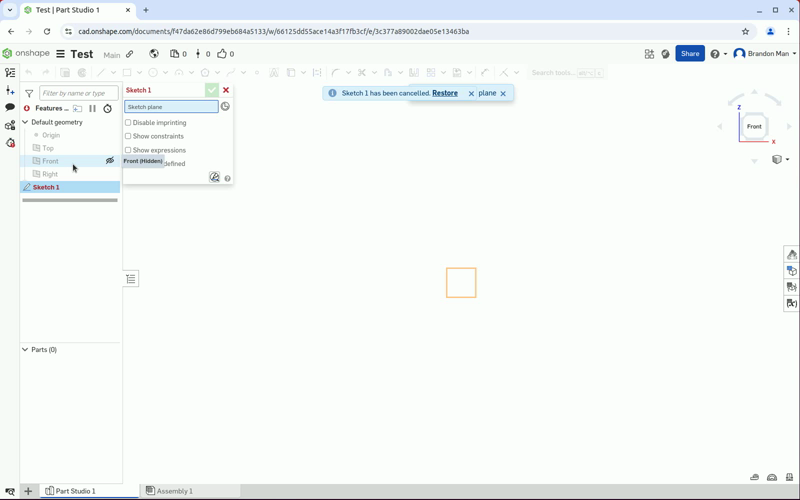
click(73, 163)
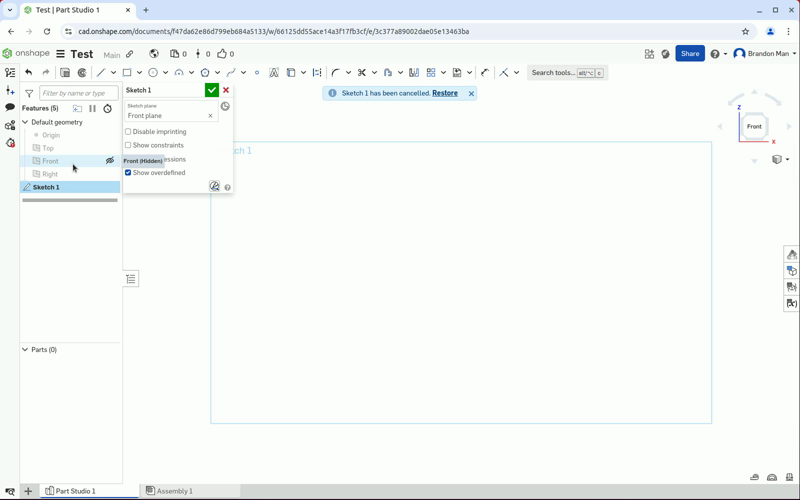
mouse_move(73, 352)
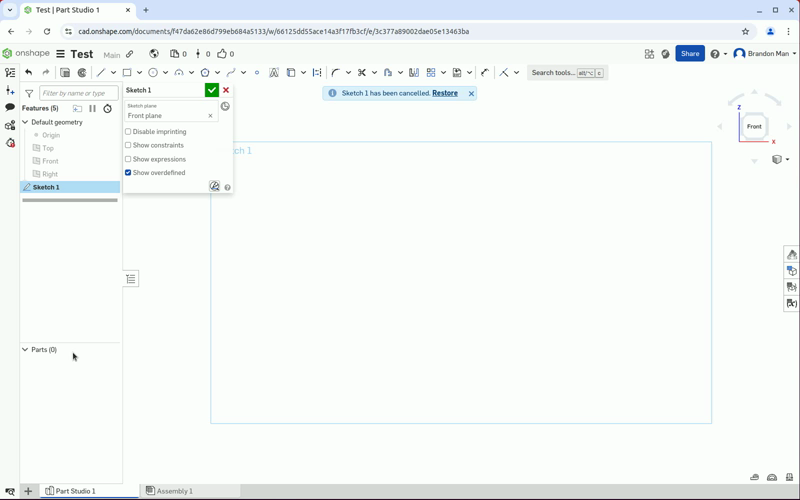
key(y)
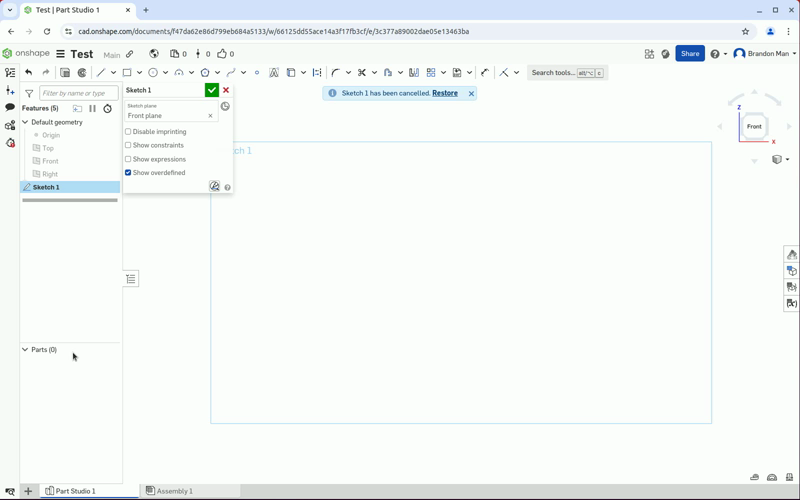
key(l)
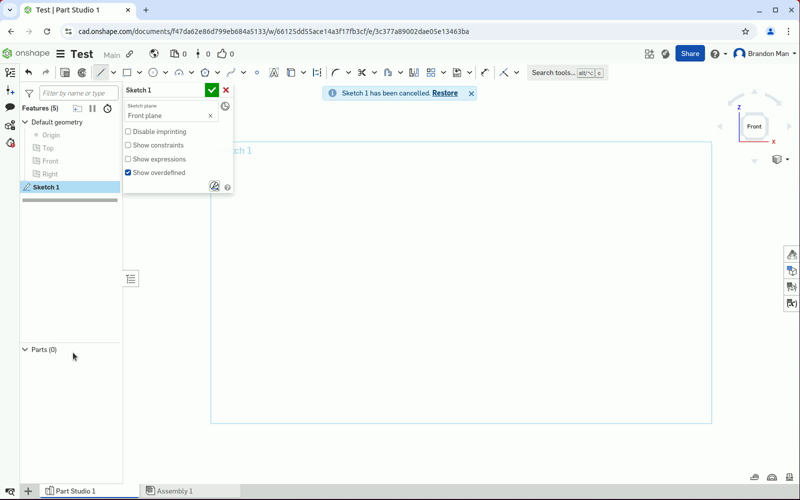
key_down(shift)
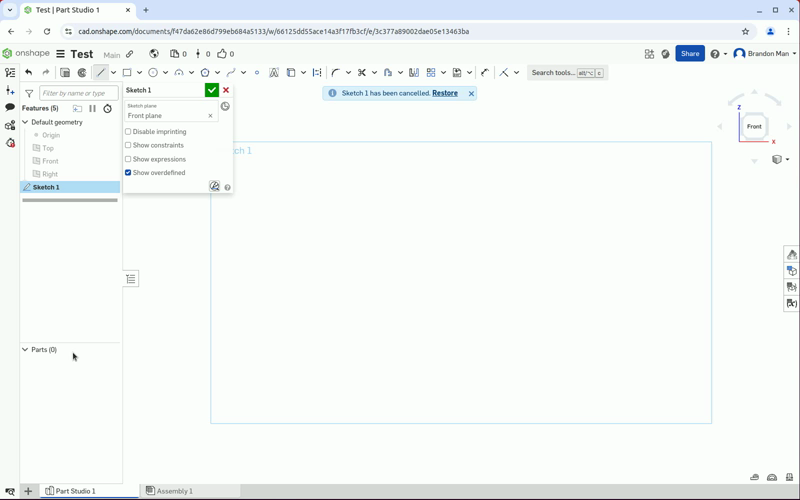
mouse_move(484, 288)
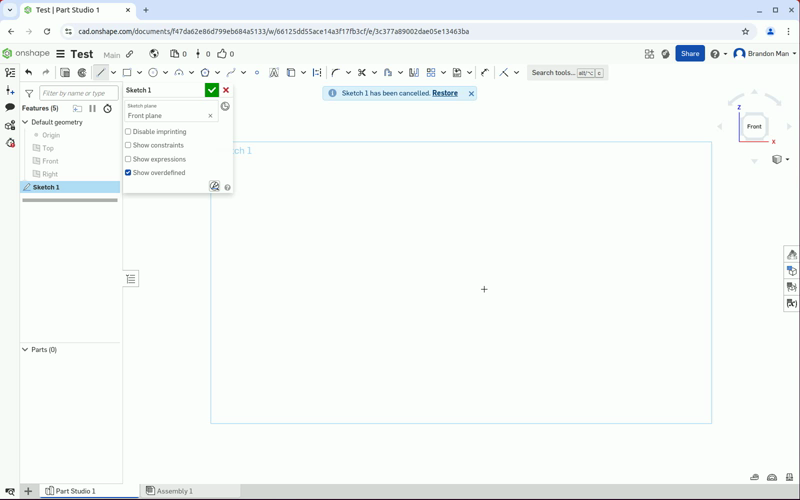
click(484, 288)
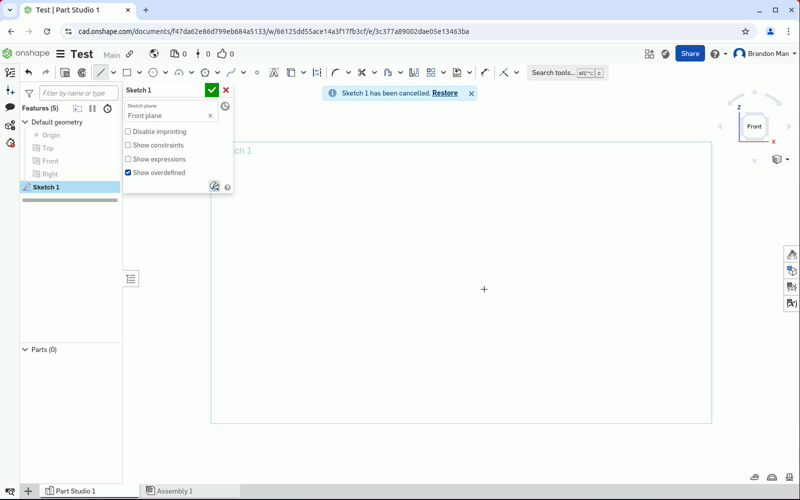
key_up(shift)
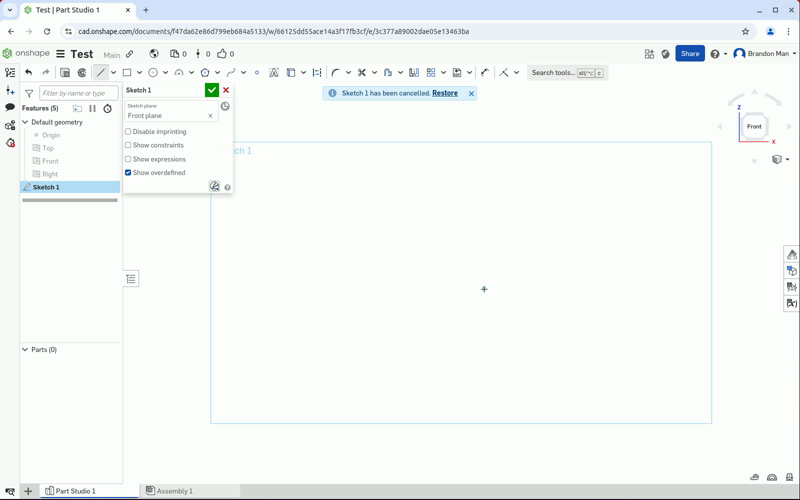
key_down(shift)
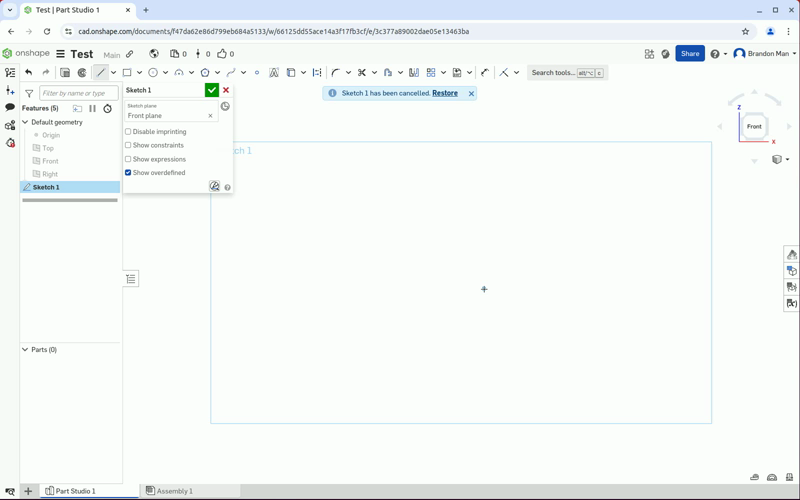
mouse_move(514, 288)
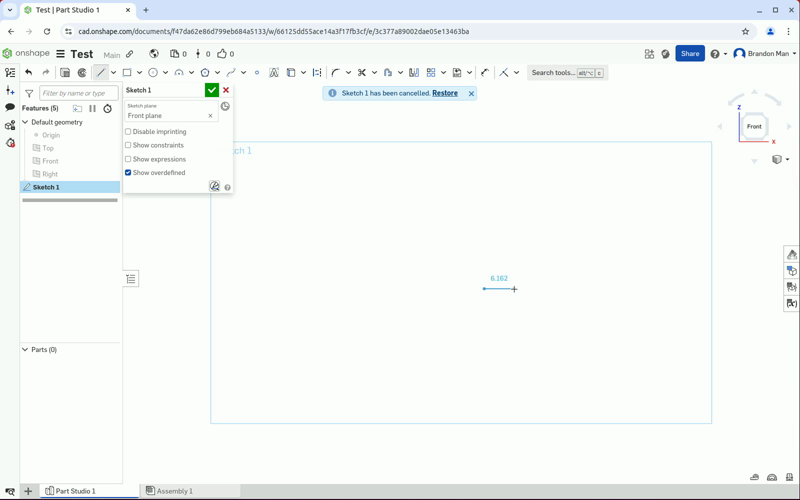
mouse_move(489, 288)
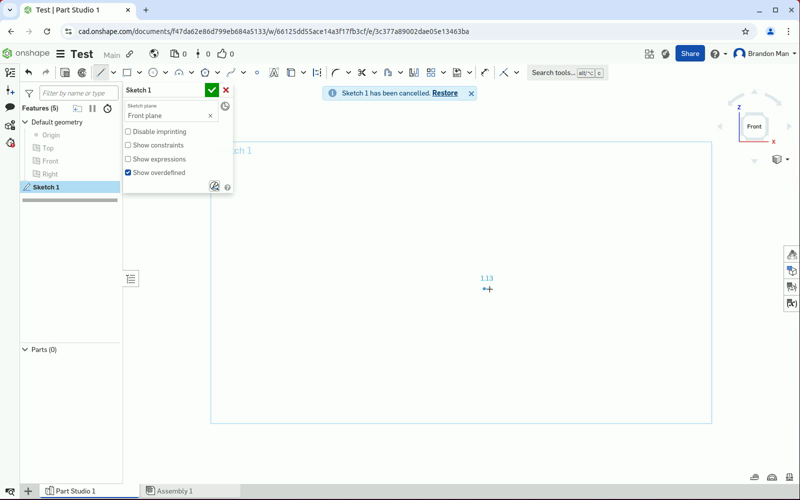
scroll(6)
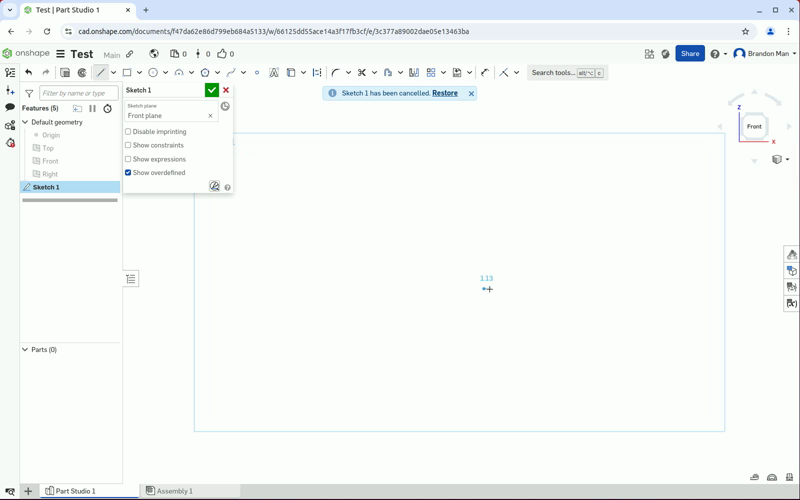
scroll(6)
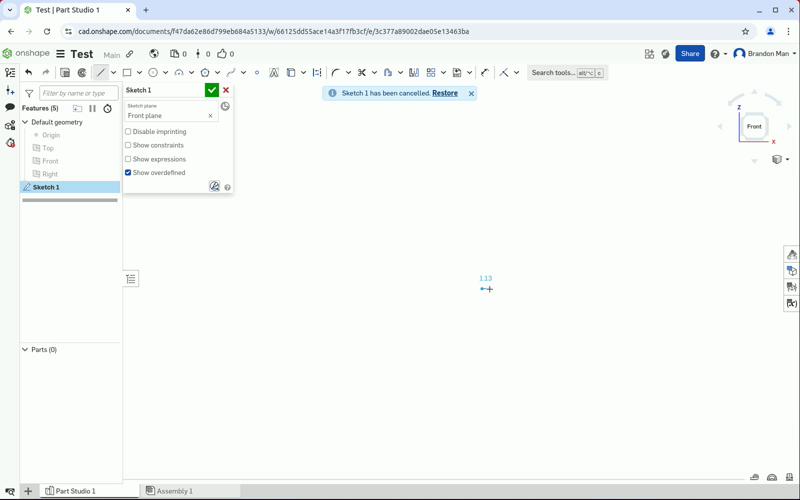
scroll(6)
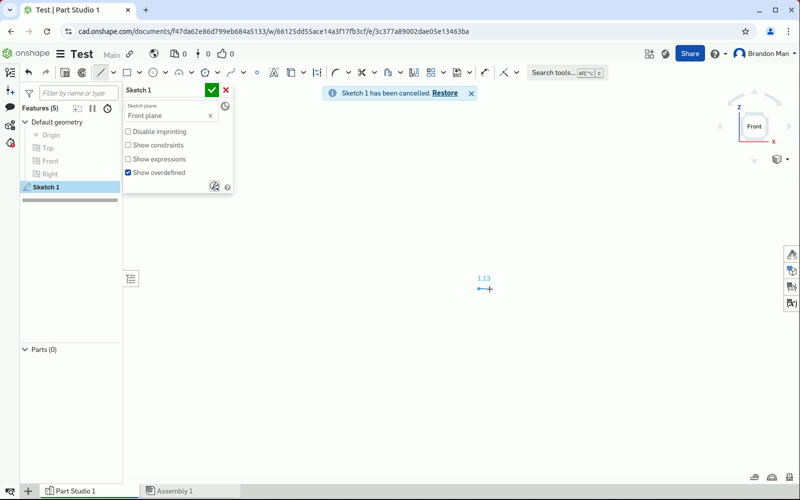
scroll(6)
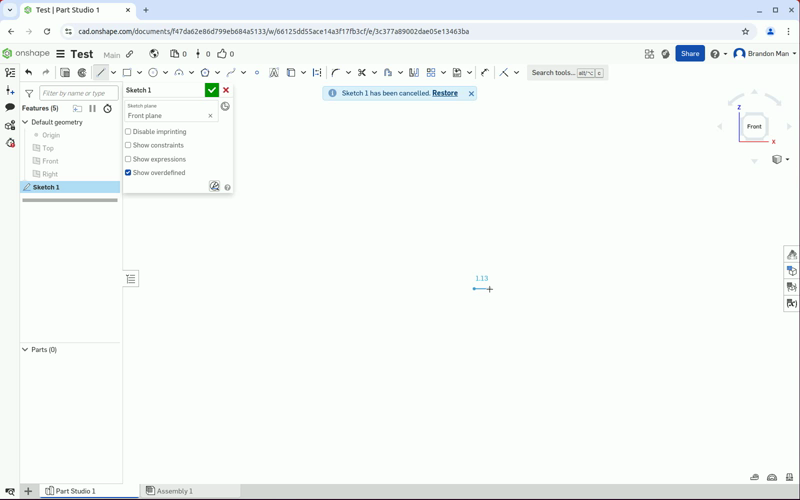
scroll(6)
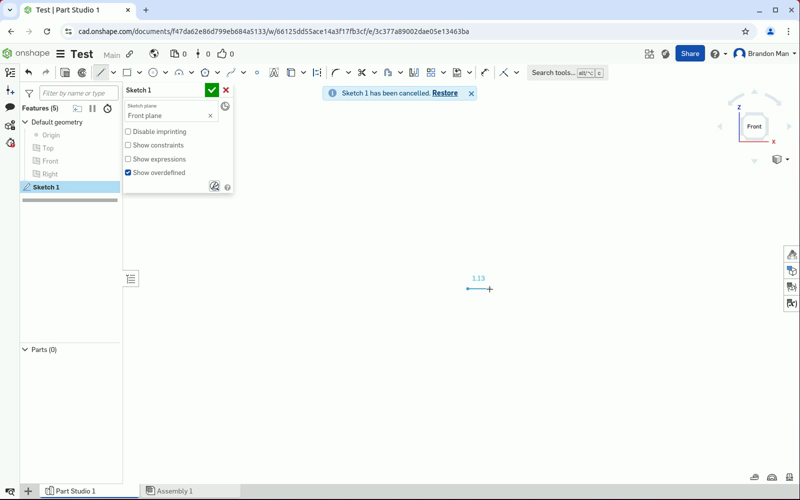
scroll(6)
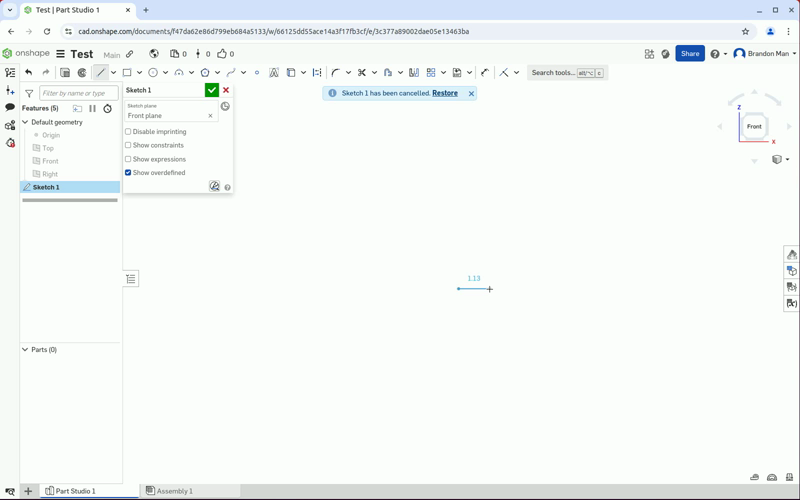
scroll(6)
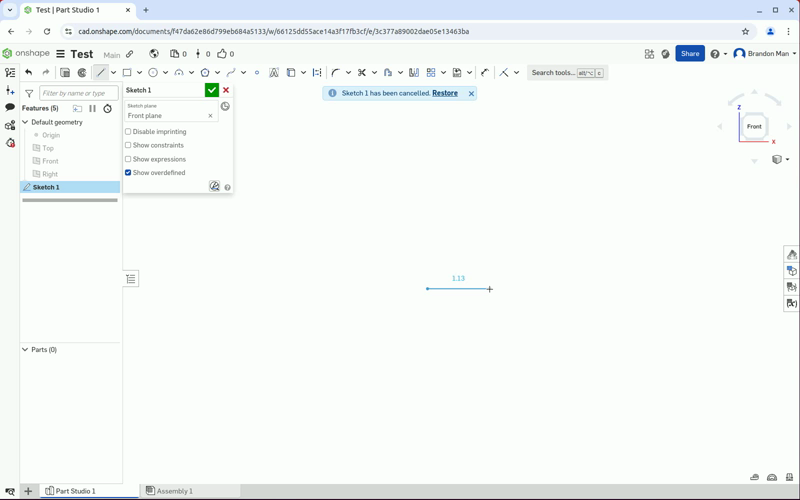
click(489, 288)
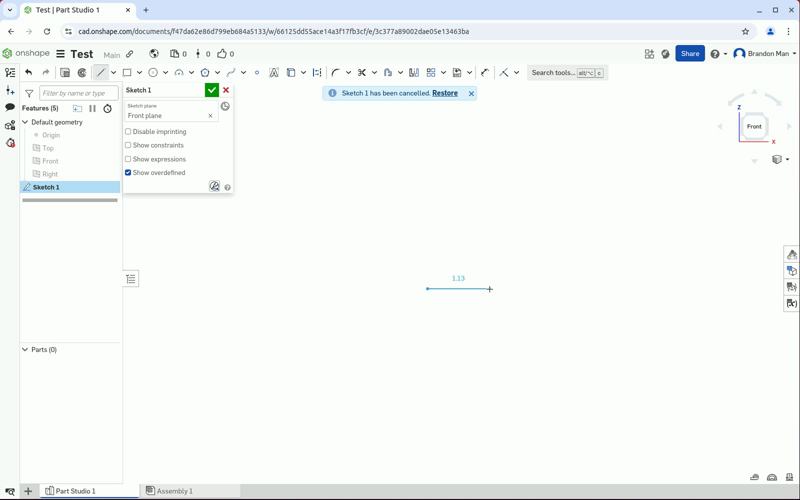
scroll(-6)
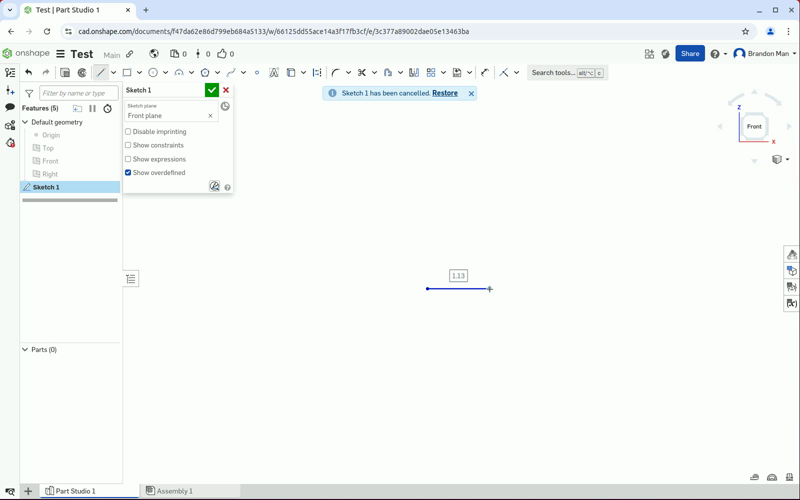
scroll(-6)
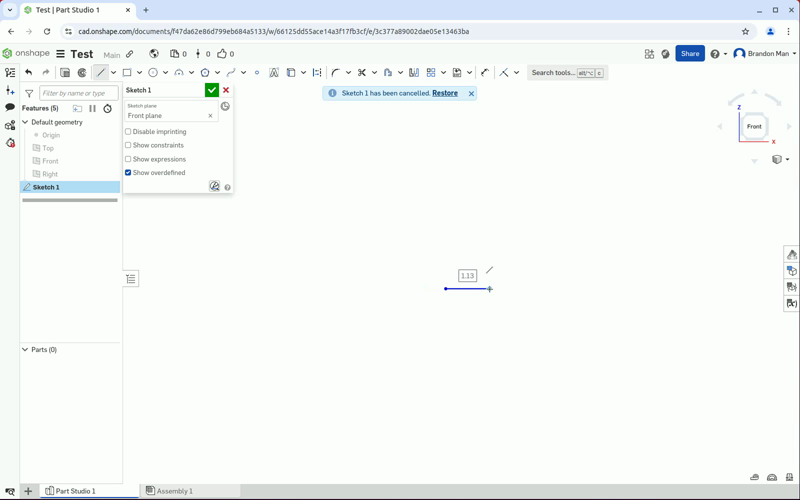
scroll(-6)
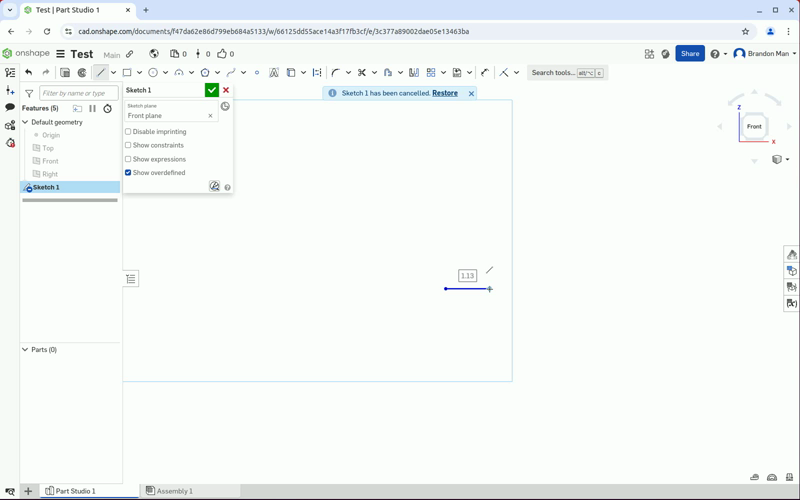
scroll(-6)
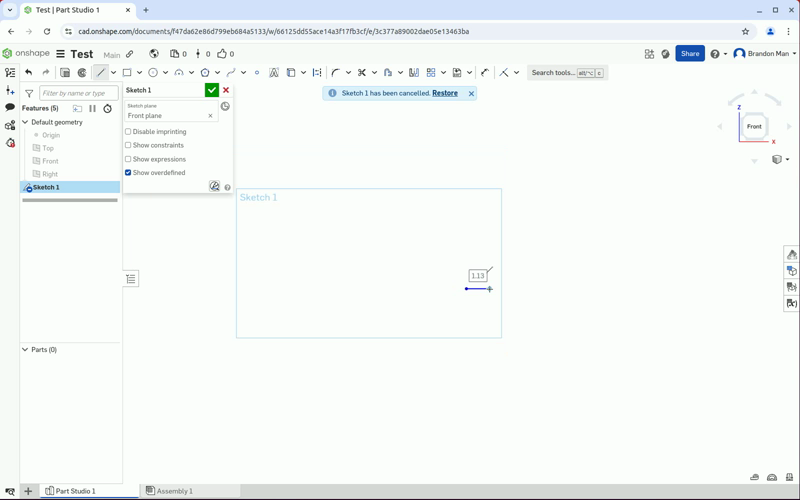
scroll(-6)
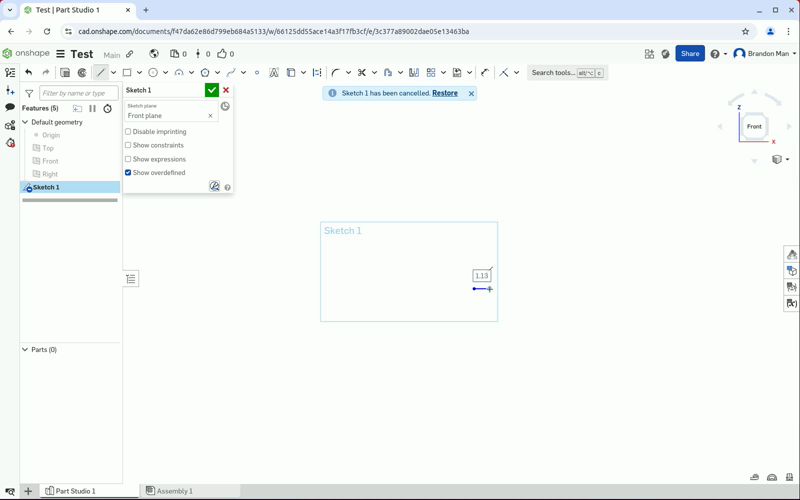
scroll(-6)
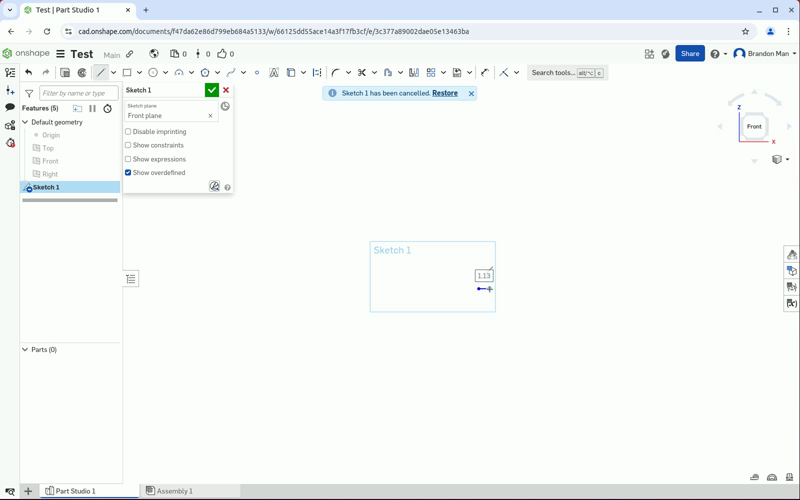
scroll(-6)
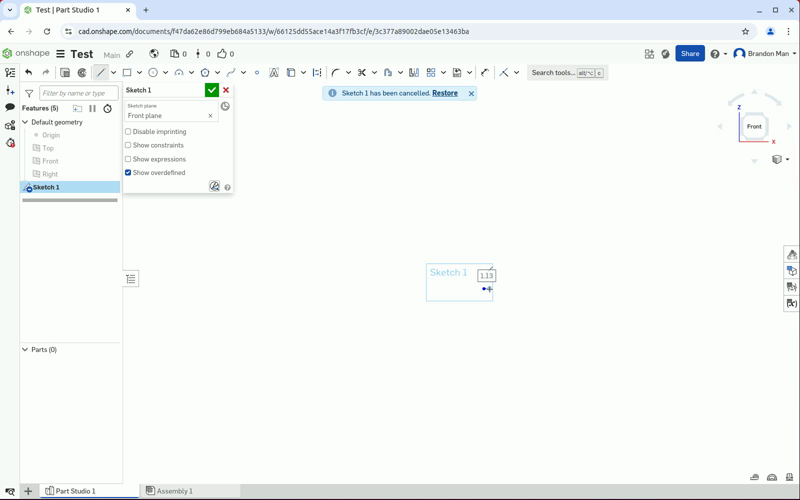
key_up(shift)
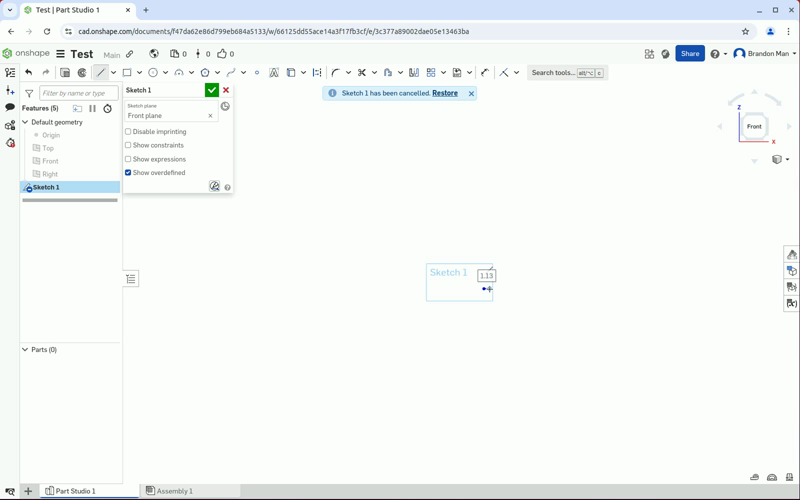
key_down(shift)
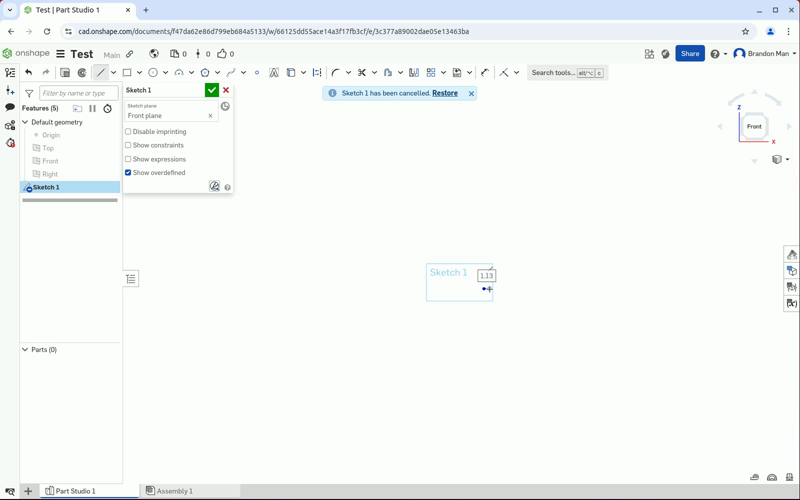
mouse_move(519, 288)
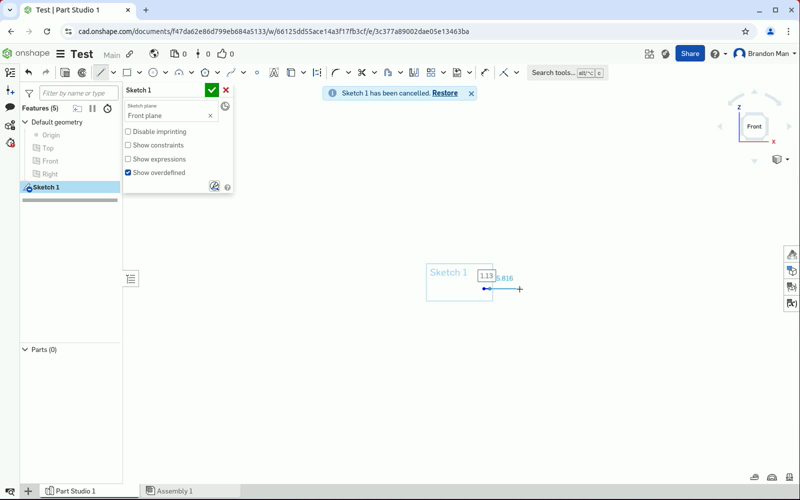
mouse_move(489, 287)
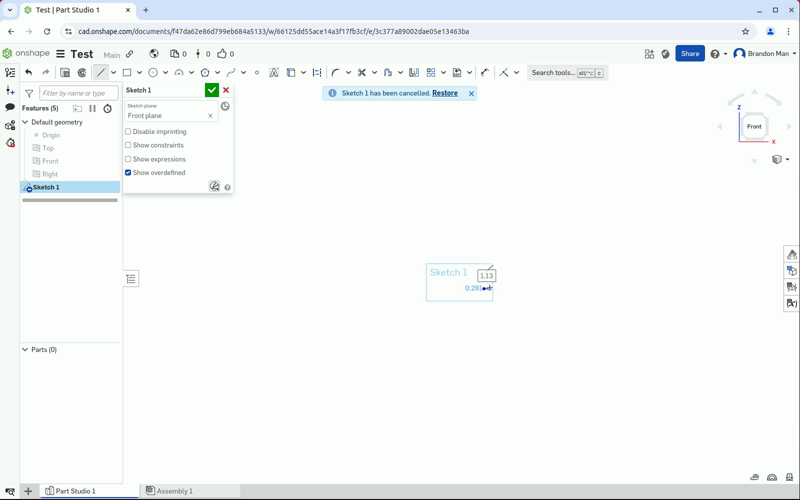
scroll(6)
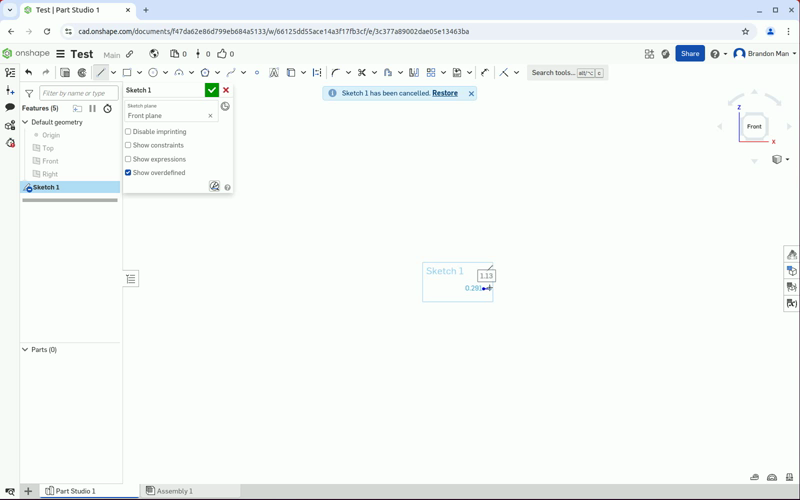
scroll(6)
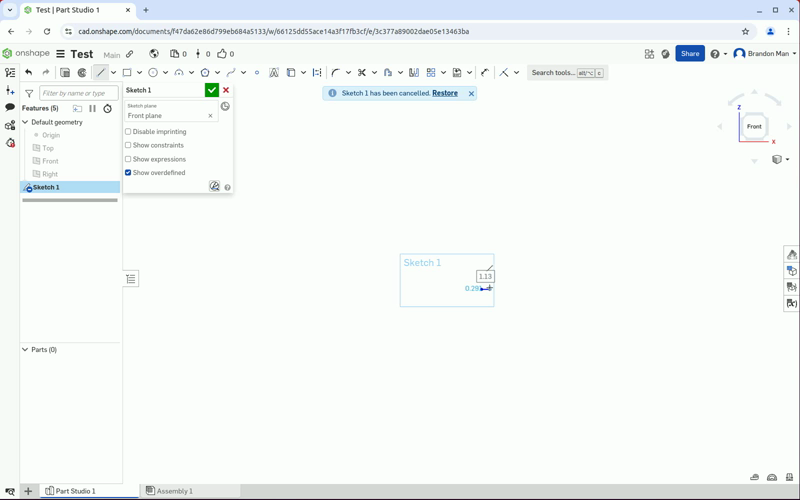
scroll(6)
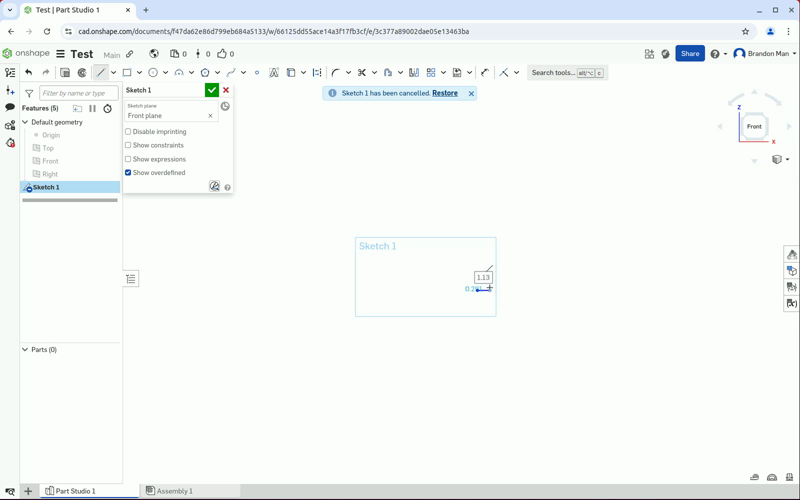
scroll(6)
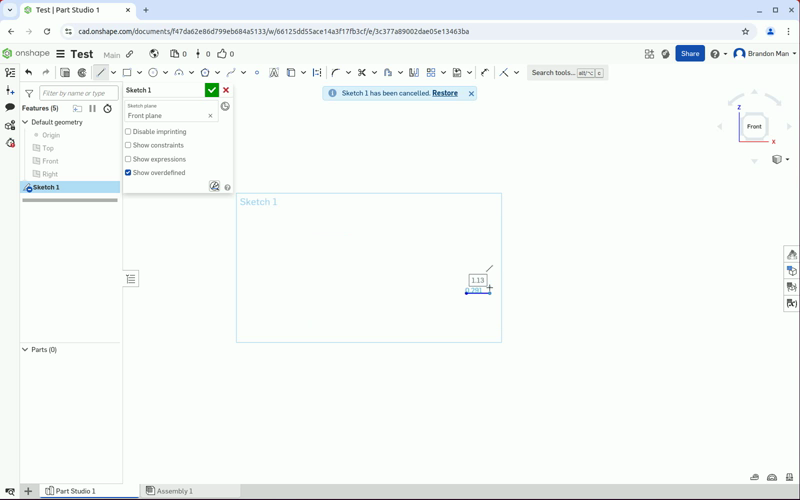
scroll(6)
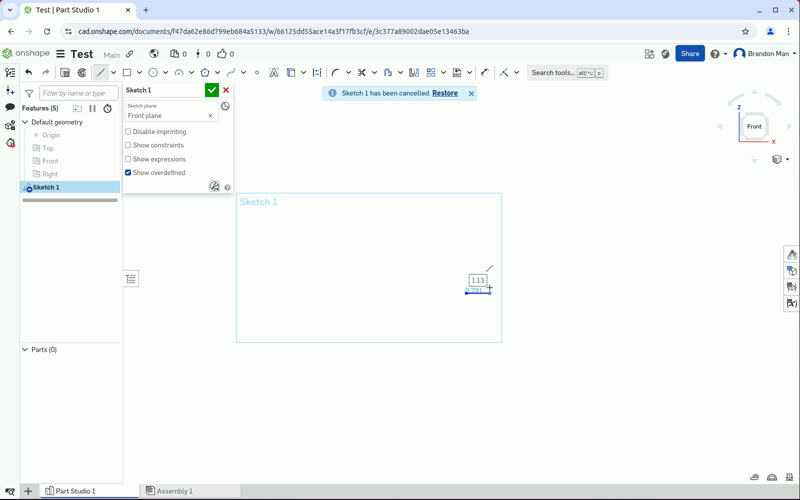
scroll(6)
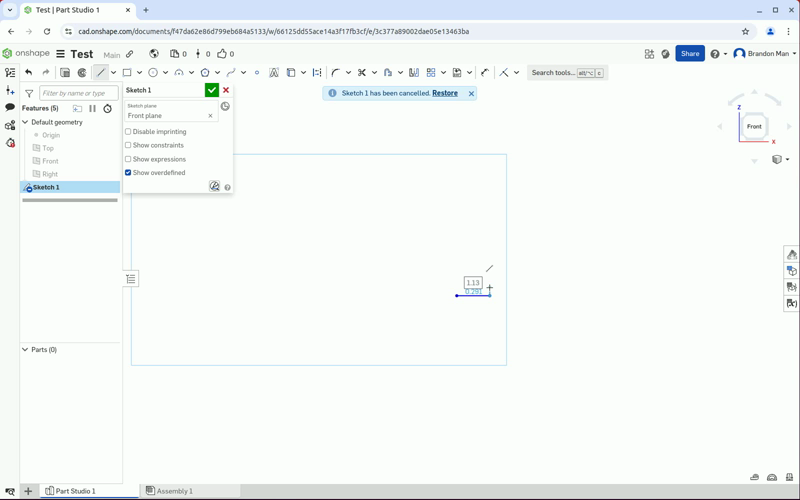
scroll(6)
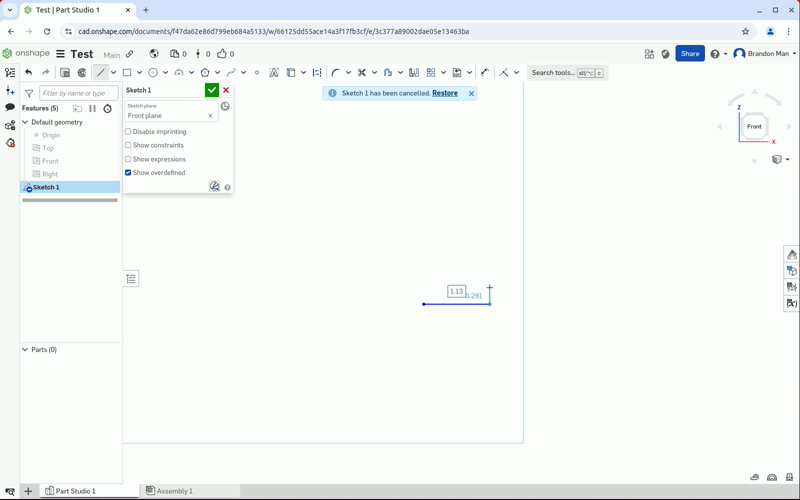
click(489, 287)
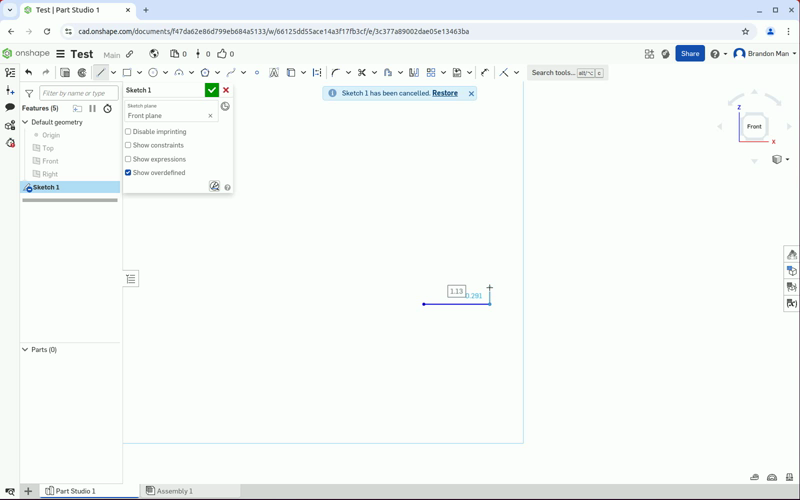
scroll(-6)
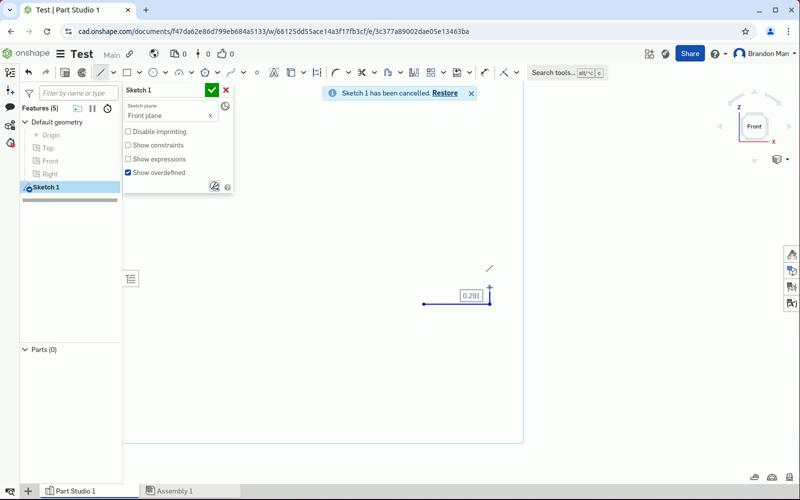
scroll(-6)
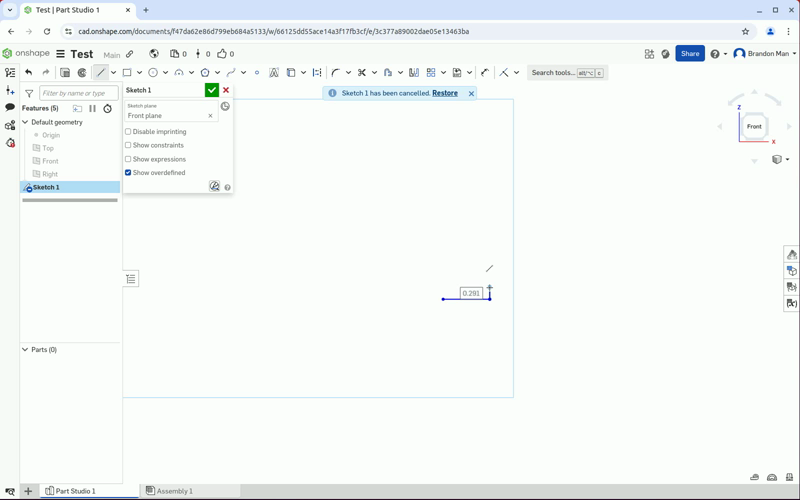
scroll(-6)
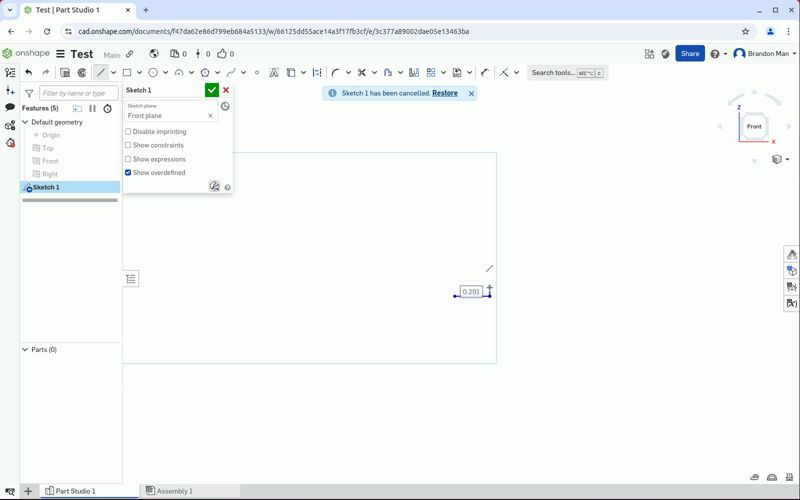
scroll(-6)
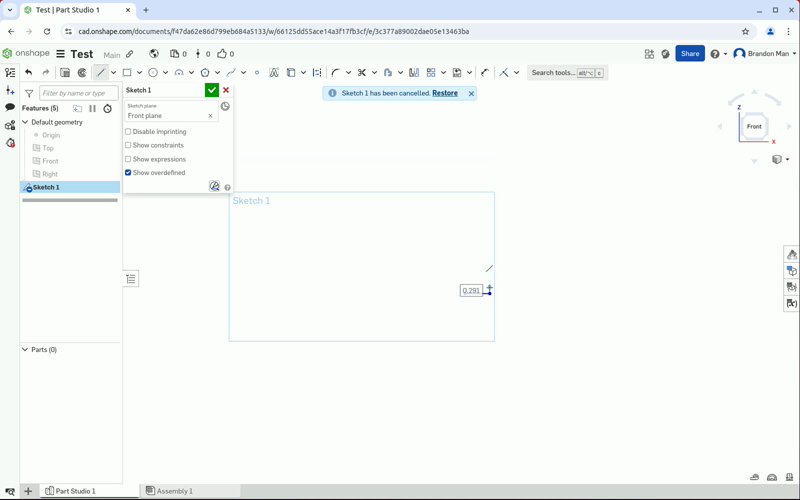
scroll(-6)
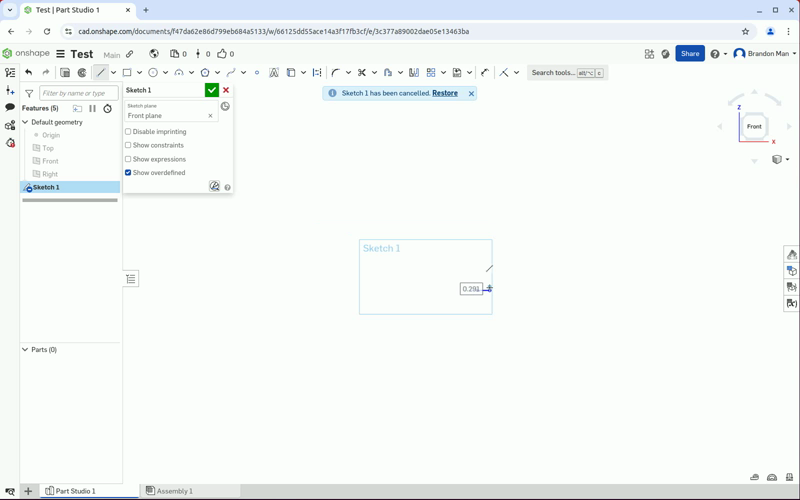
scroll(-6)
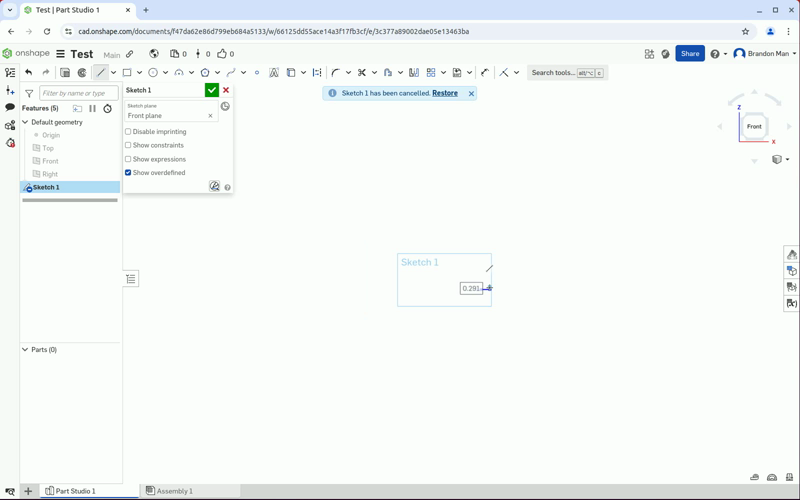
scroll(-6)
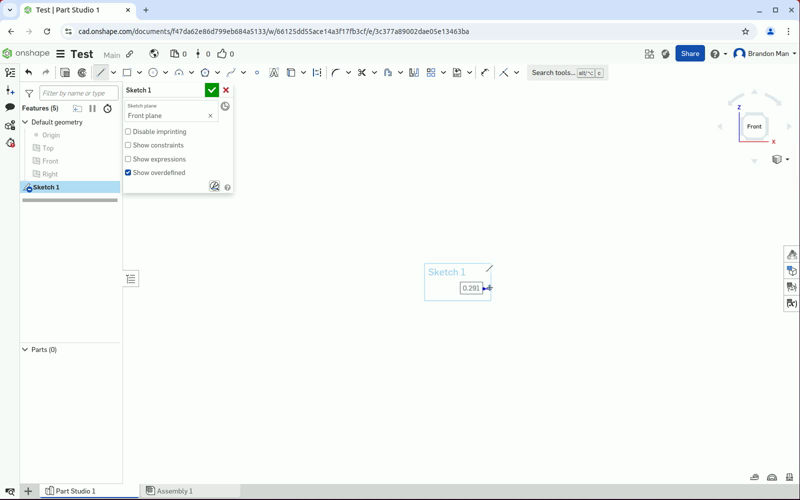
key_up(shift)
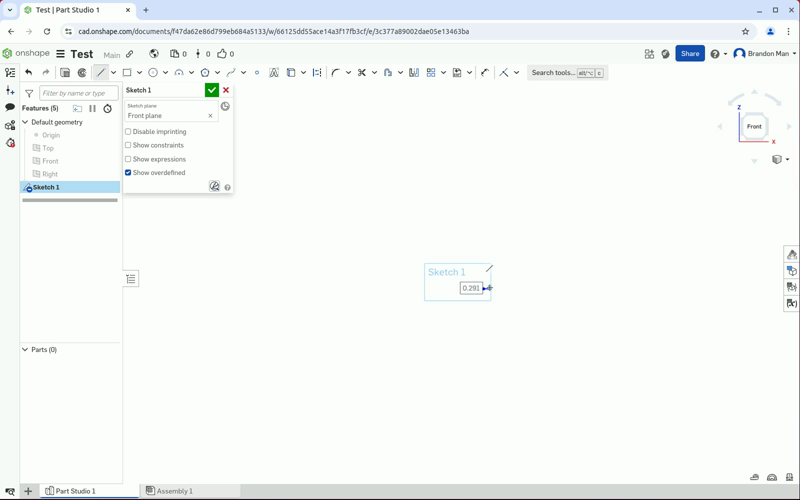
key_down(shift)
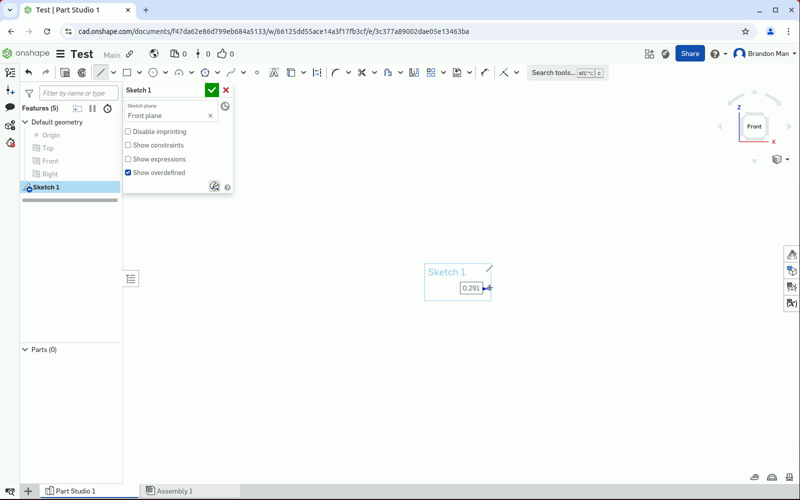
mouse_move(519, 287)
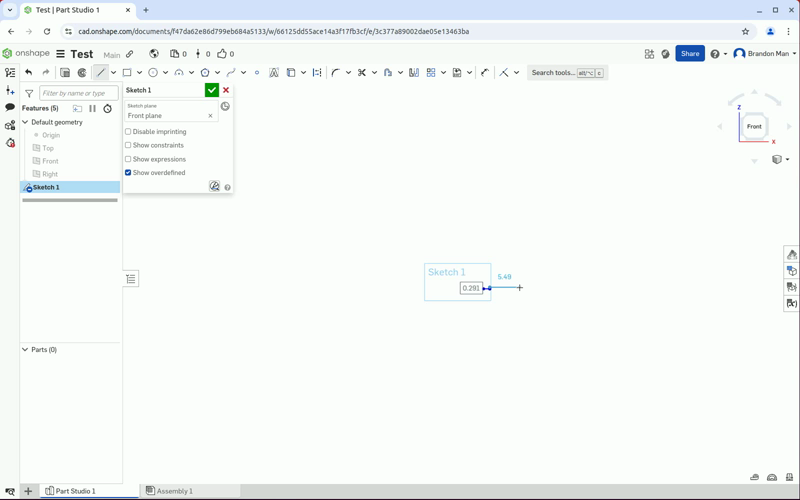
mouse_move(493, 287)
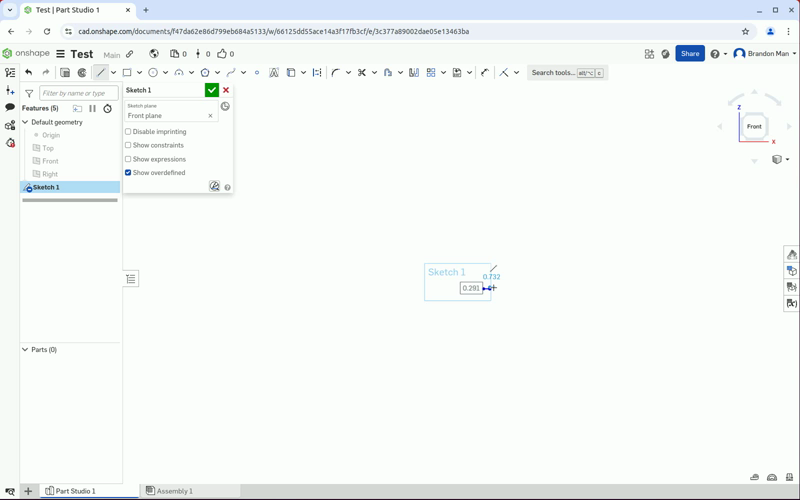
scroll(6)
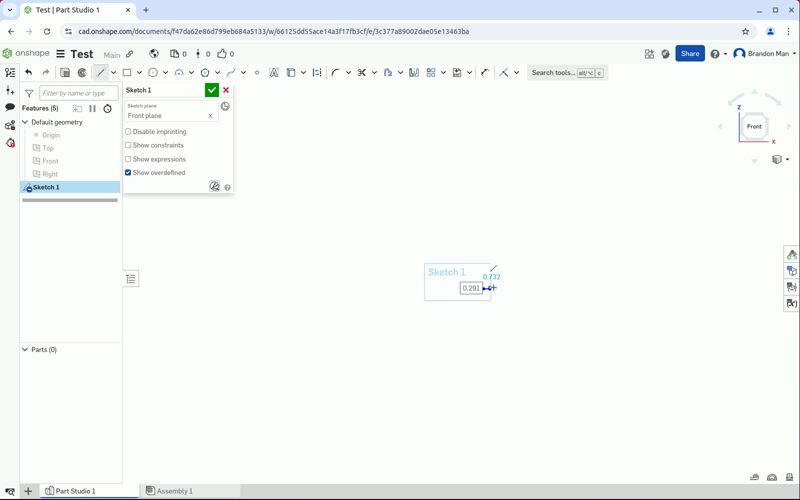
scroll(6)
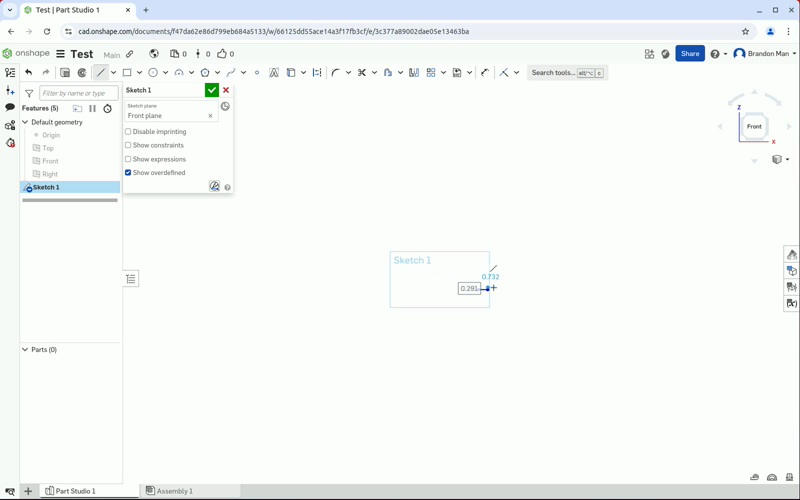
scroll(6)
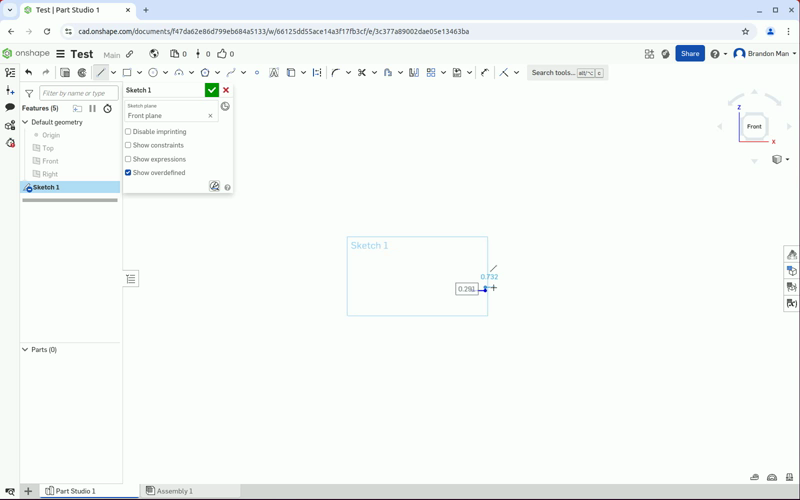
scroll(6)
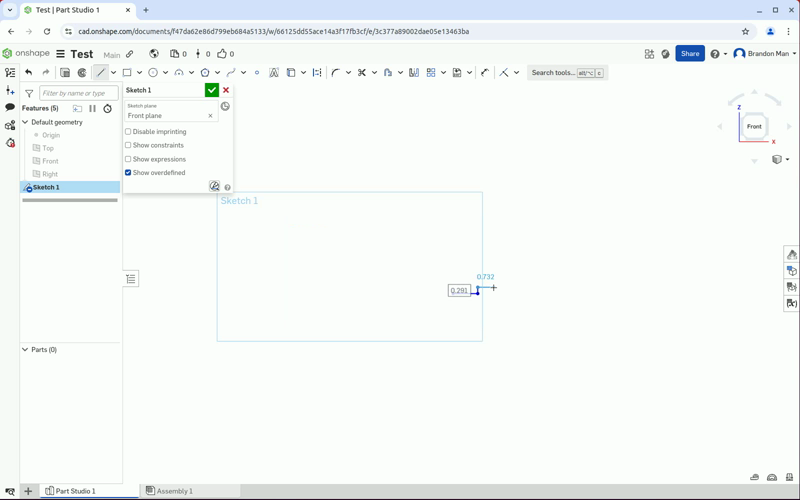
scroll(6)
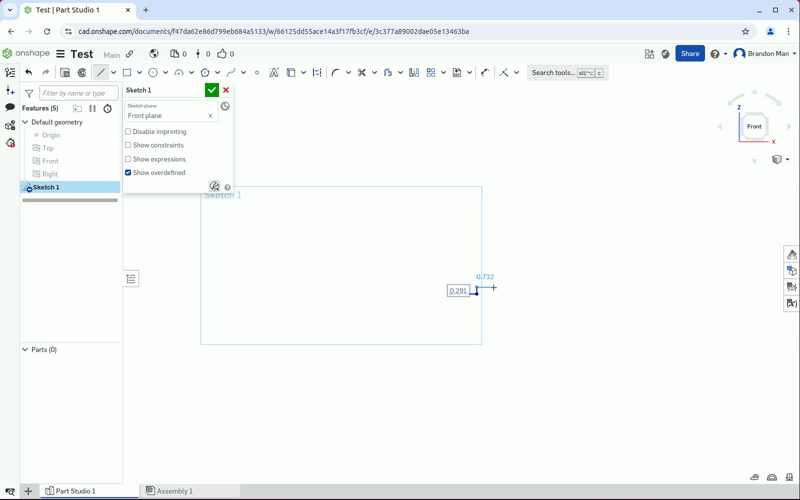
scroll(6)
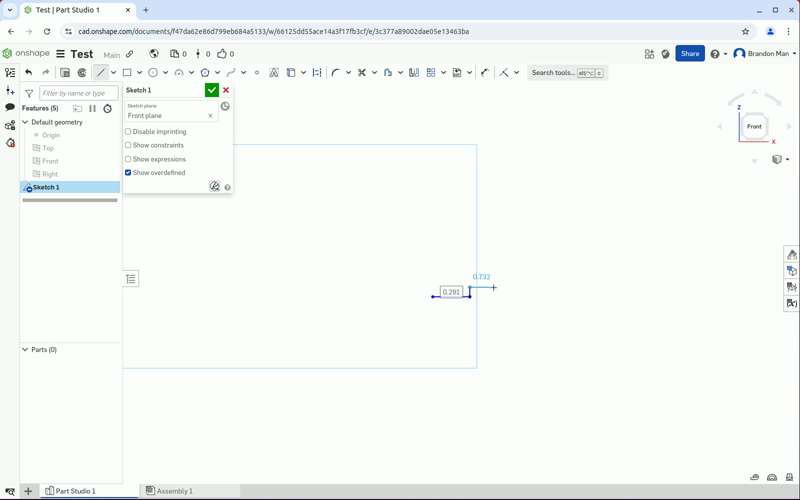
scroll(6)
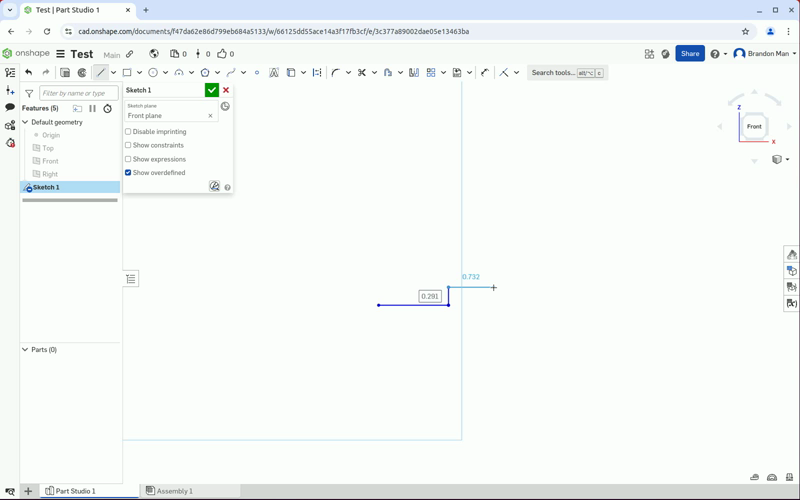
click(493, 287)
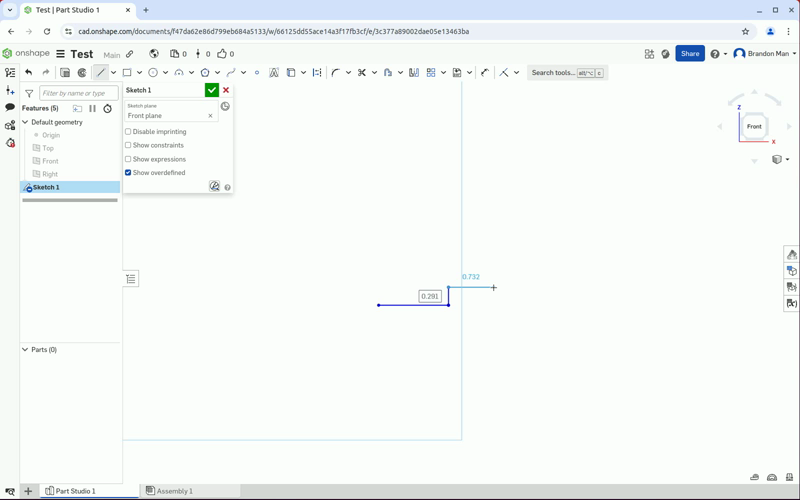
scroll(-6)
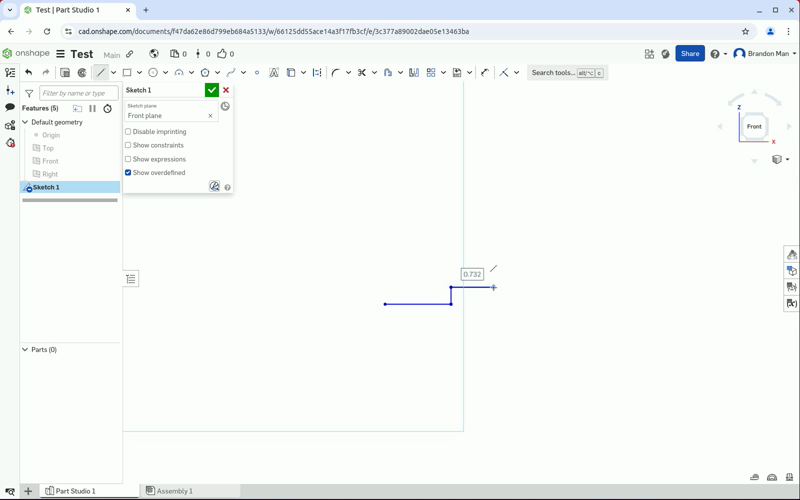
scroll(-6)
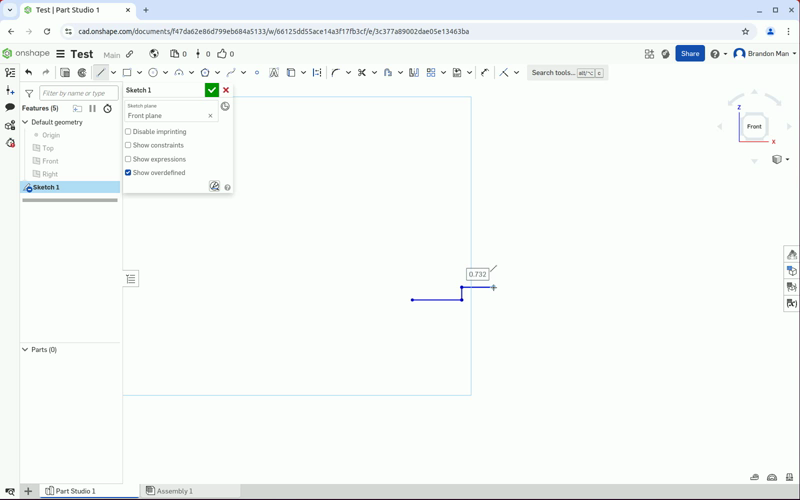
scroll(-6)
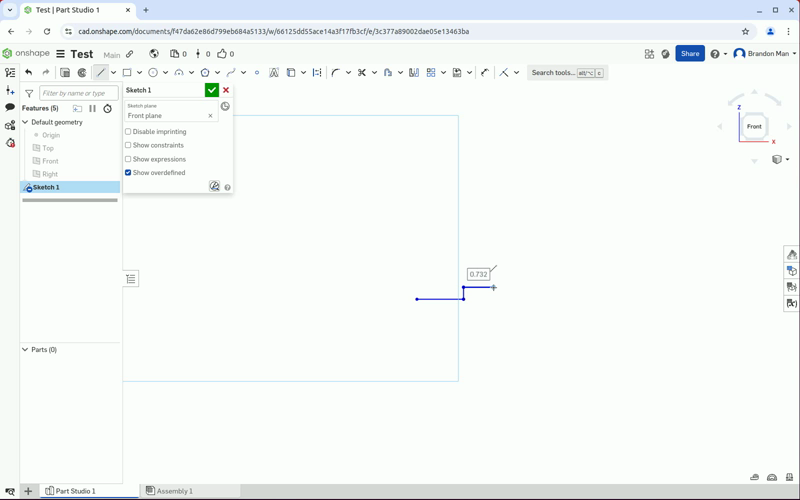
scroll(-6)
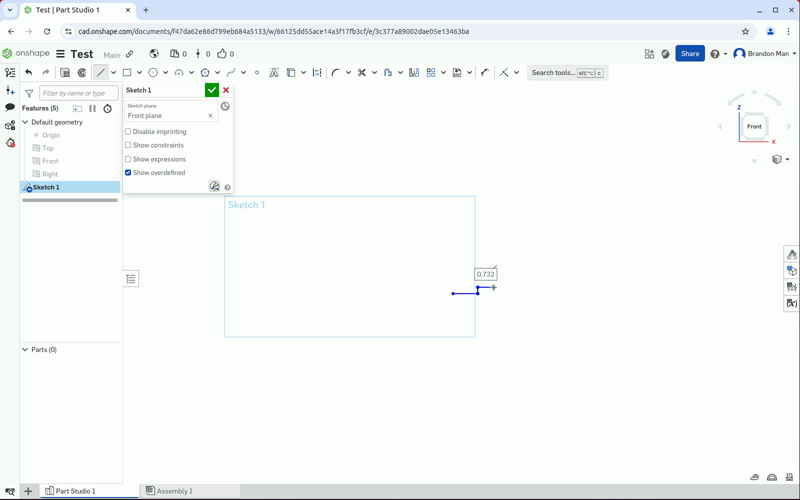
scroll(-6)
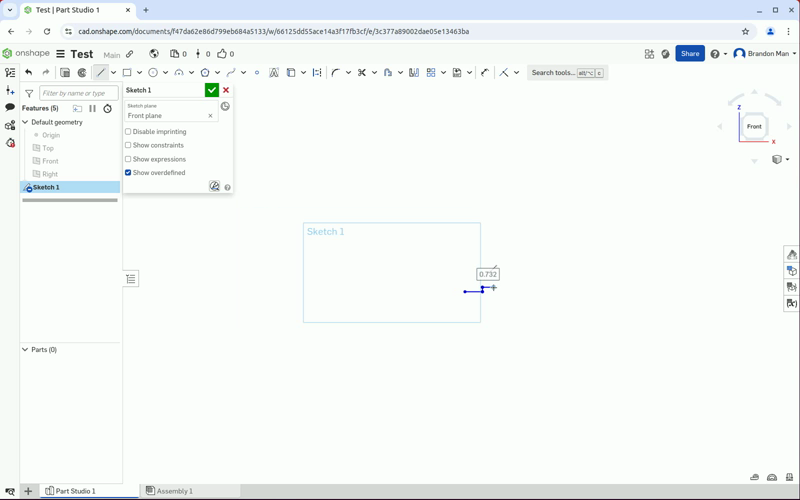
scroll(-6)
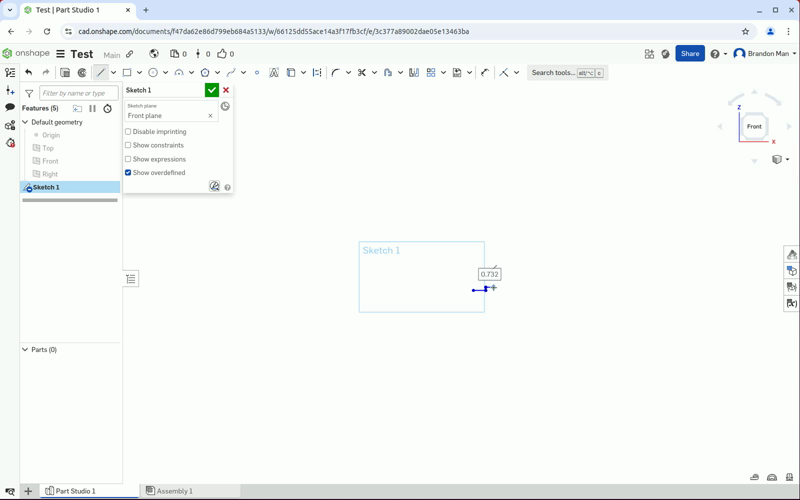
scroll(-6)
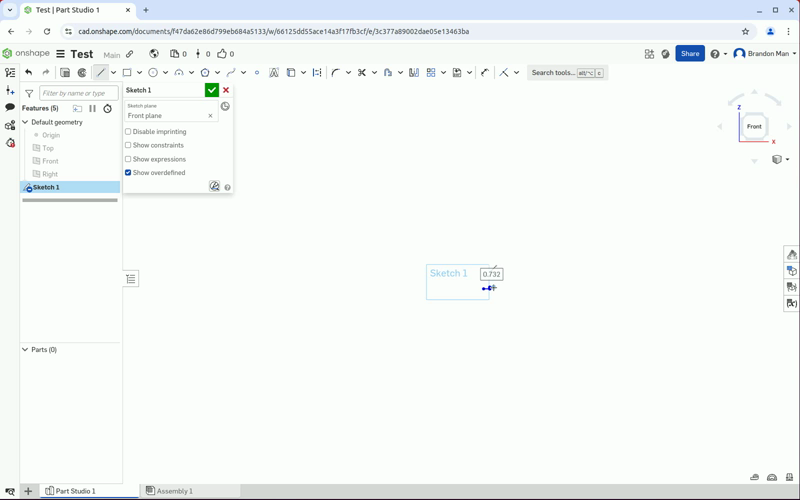
key_up(shift)
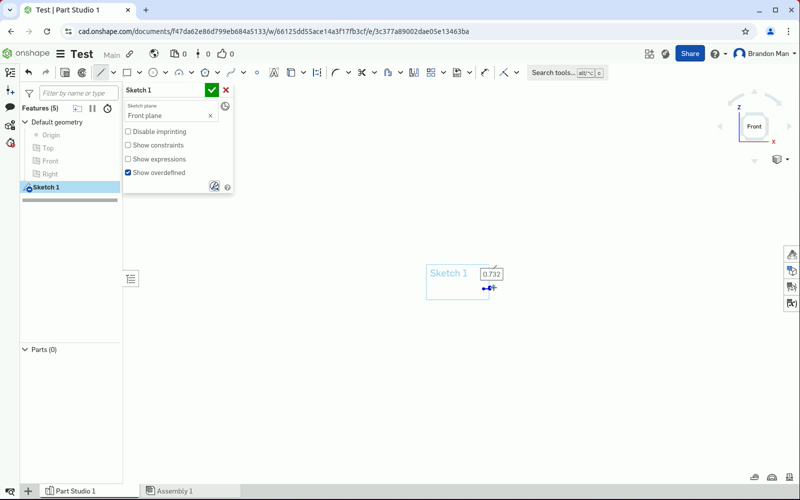
key_down(shift)
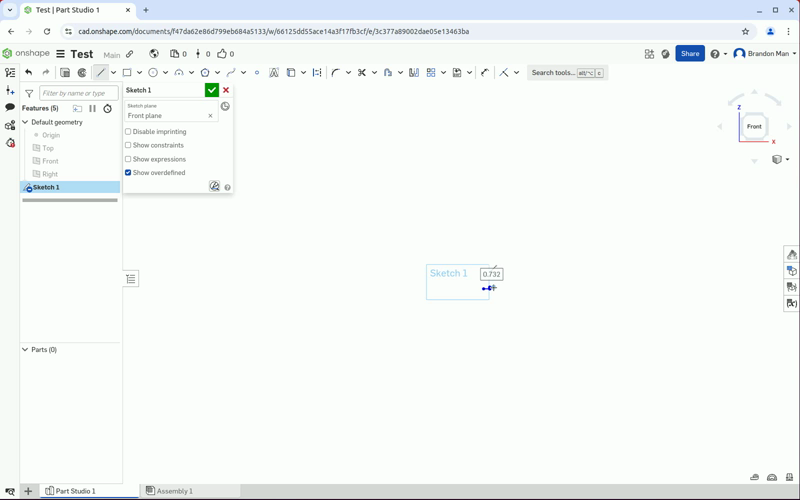
mouse_move(523, 287)
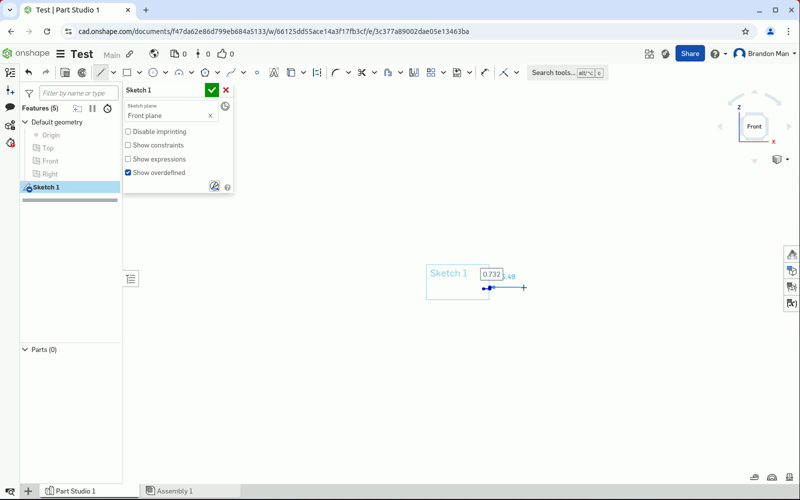
mouse_move(493, 288)
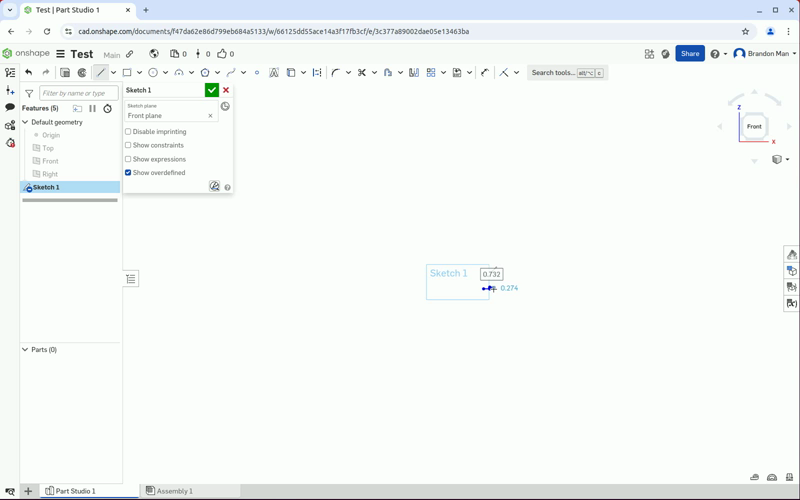
scroll(6)
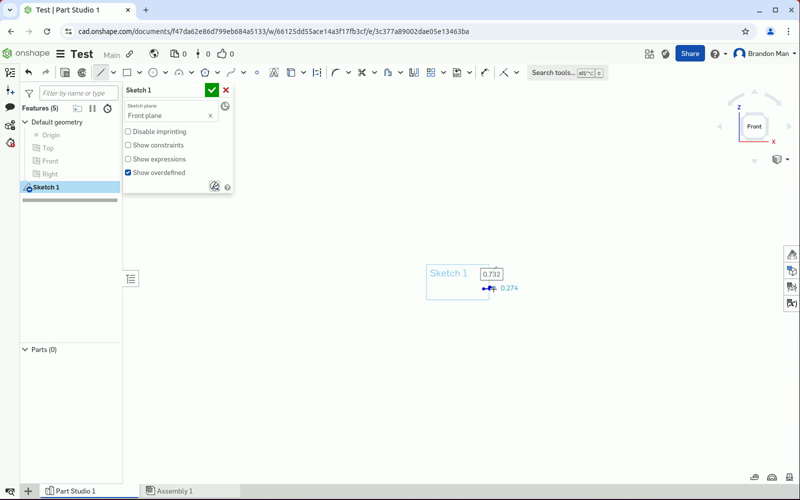
scroll(6)
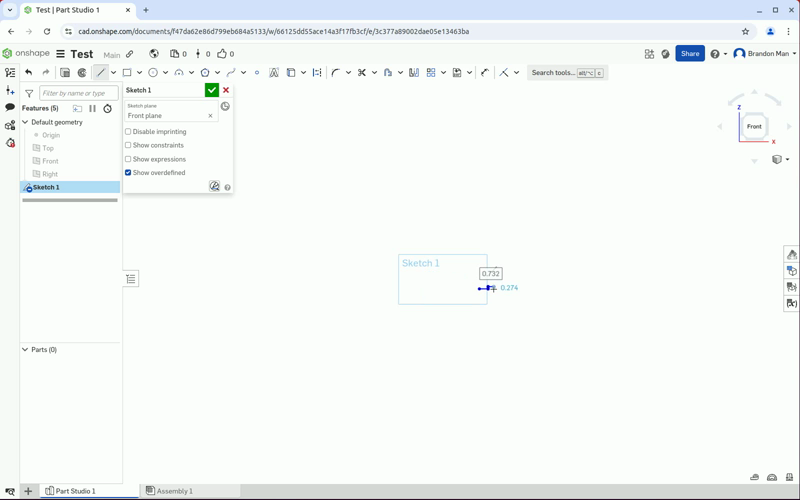
scroll(6)
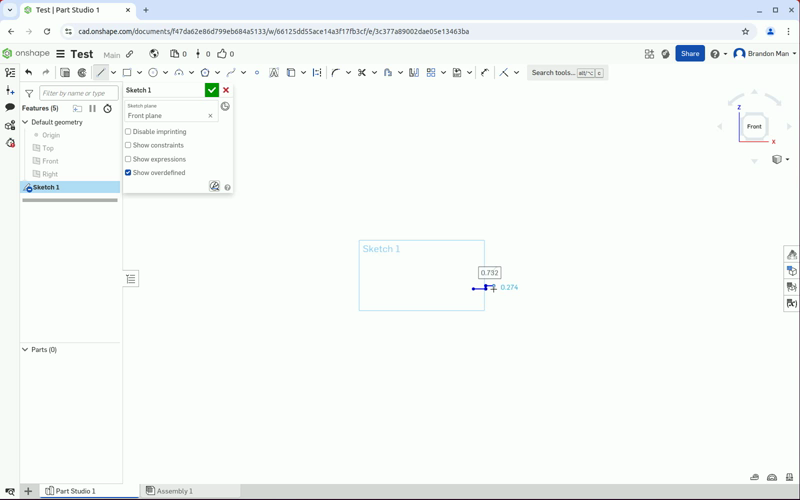
scroll(6)
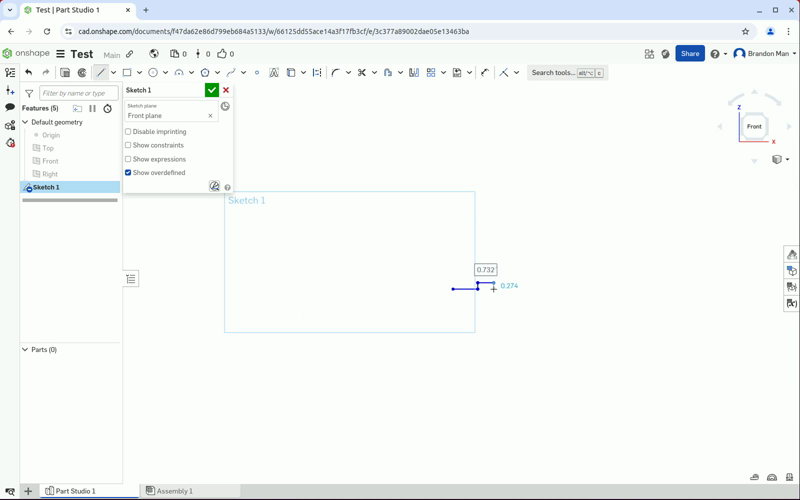
scroll(6)
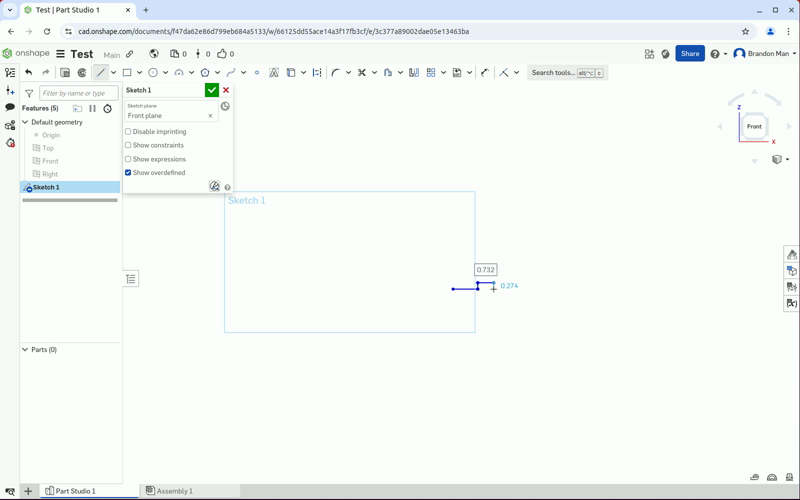
scroll(6)
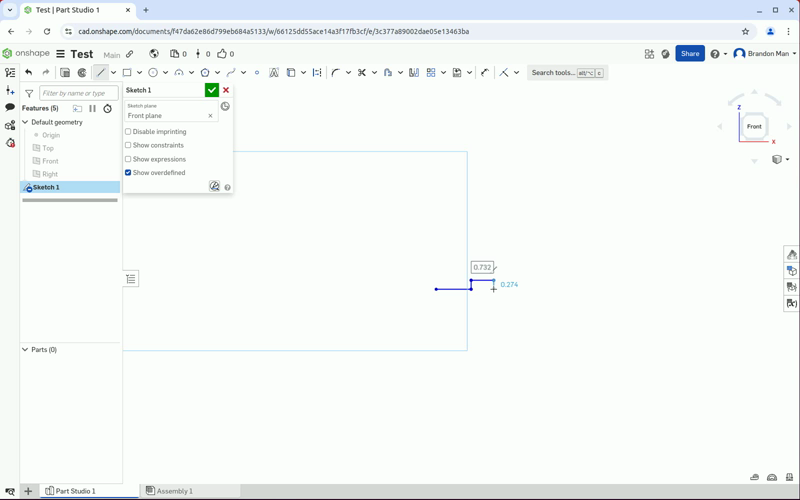
scroll(6)
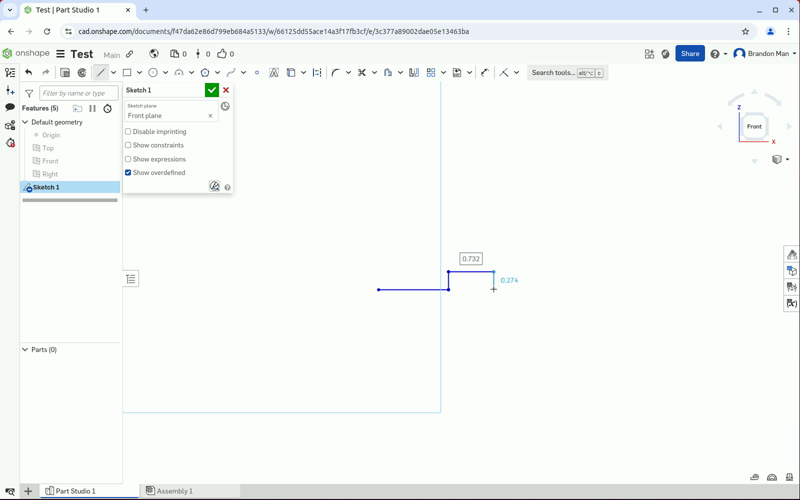
click(493, 288)
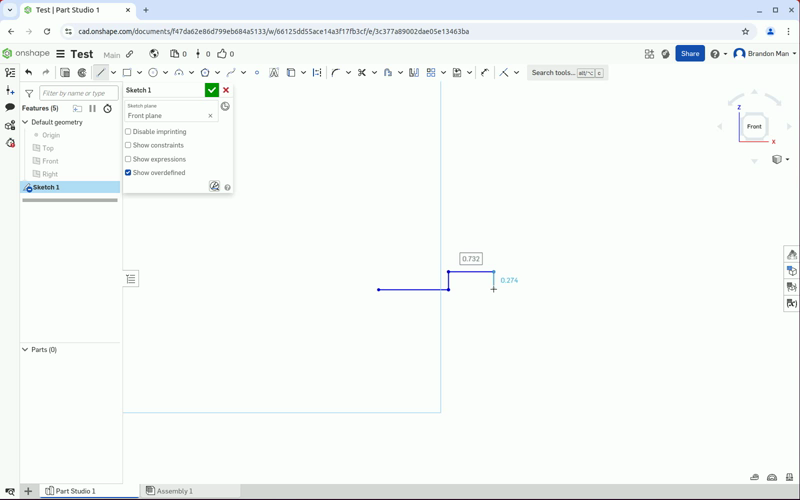
scroll(-6)
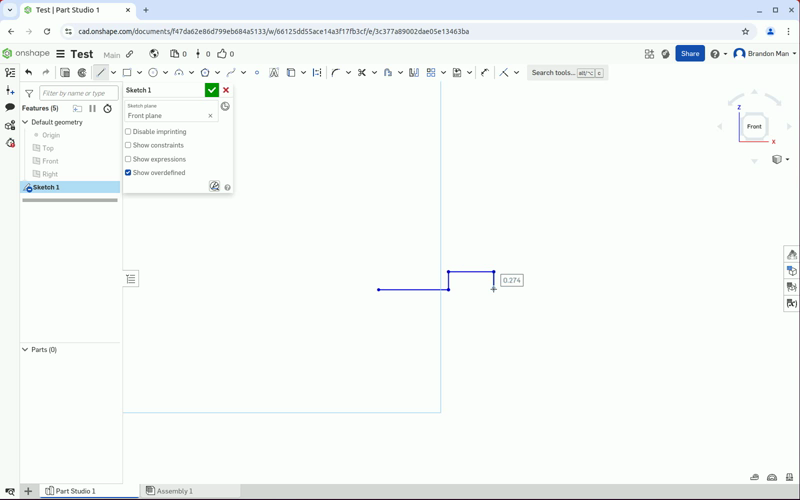
scroll(-6)
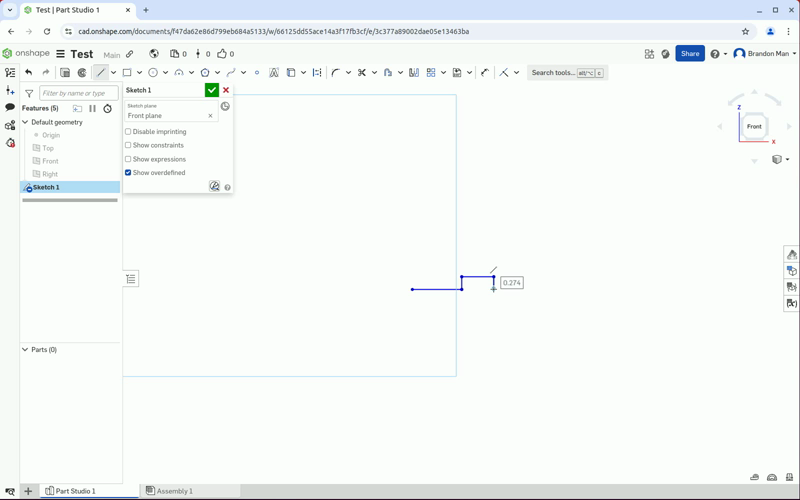
scroll(-6)
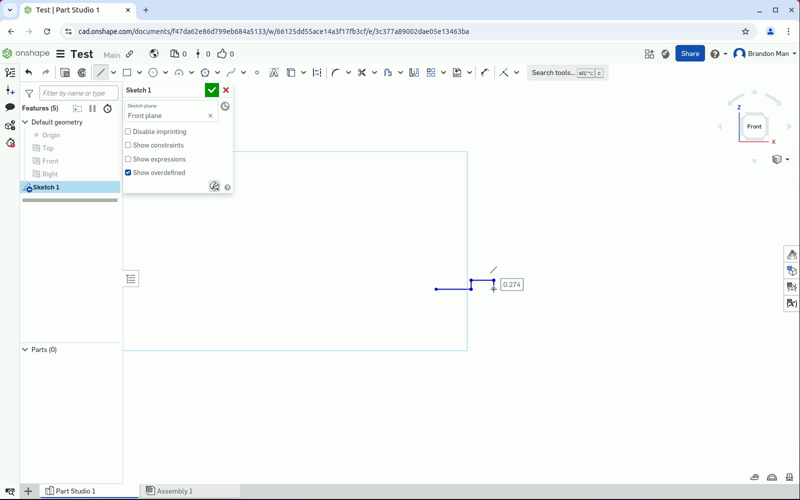
scroll(-6)
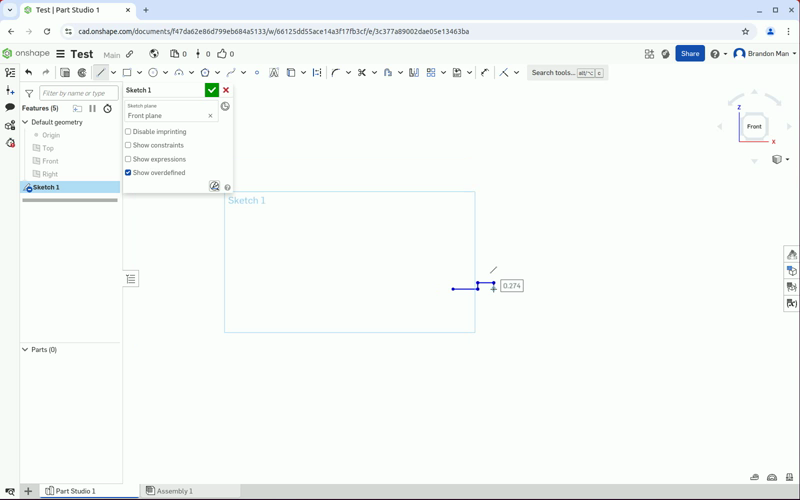
scroll(-6)
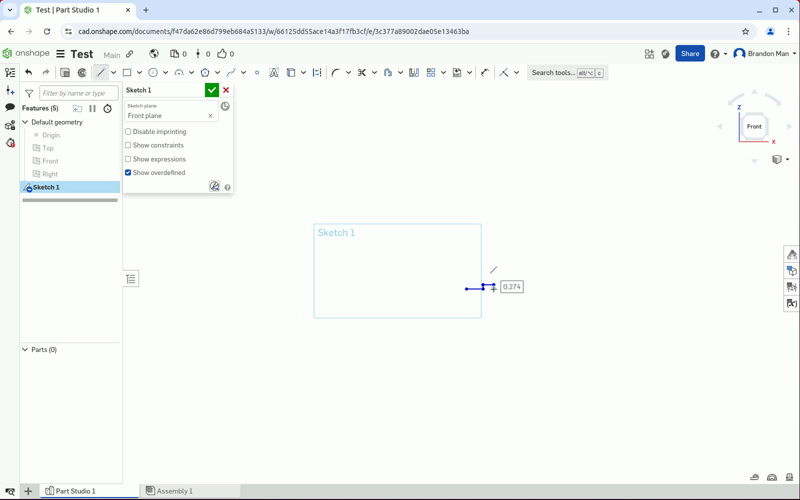
scroll(-6)
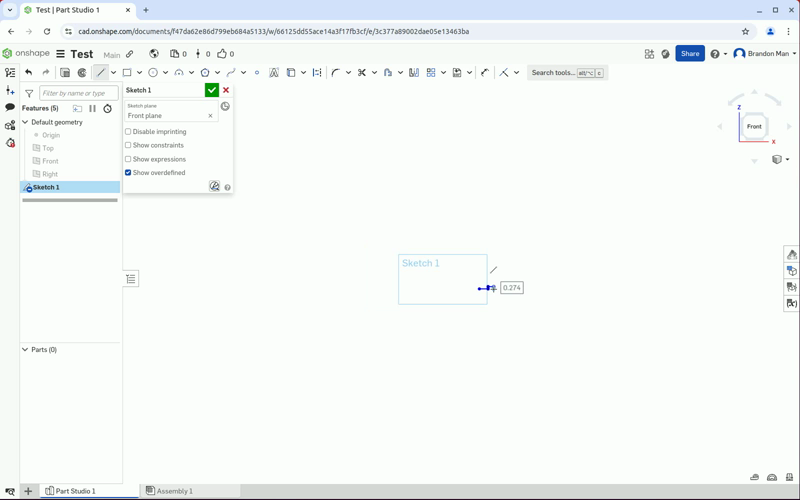
scroll(-6)
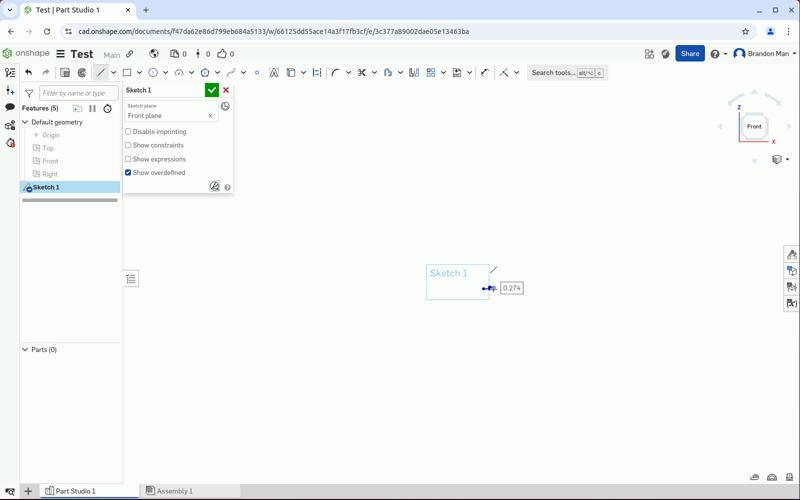
key_up(shift)
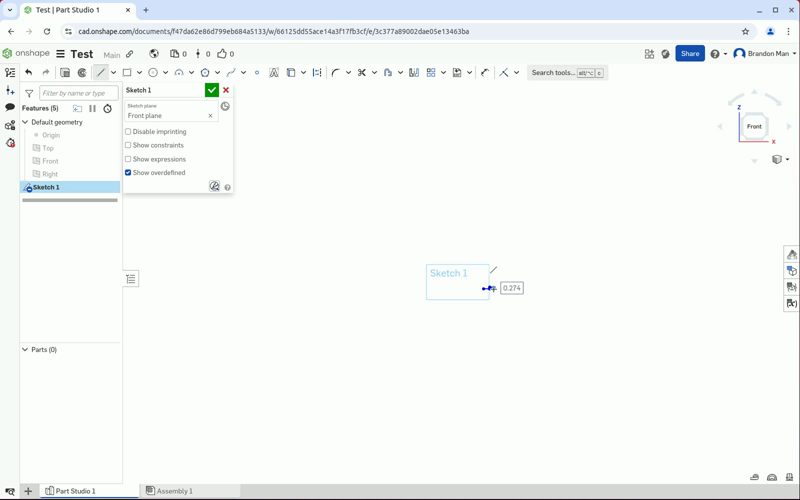
key_down(shift)
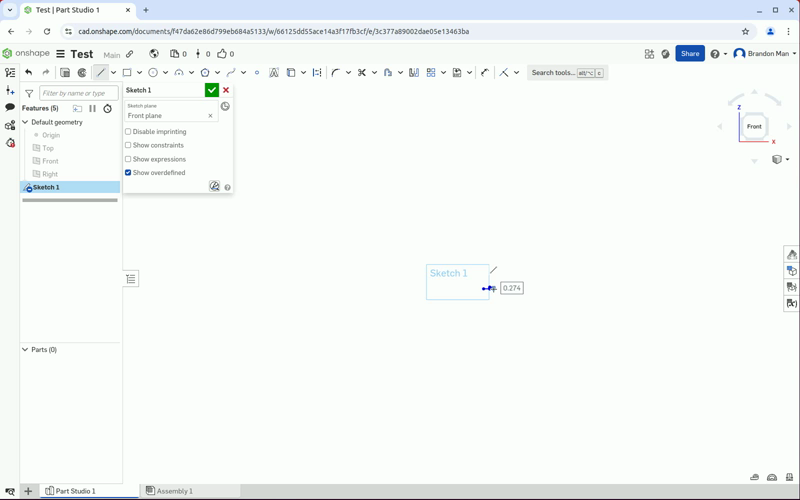
mouse_move(523, 288)
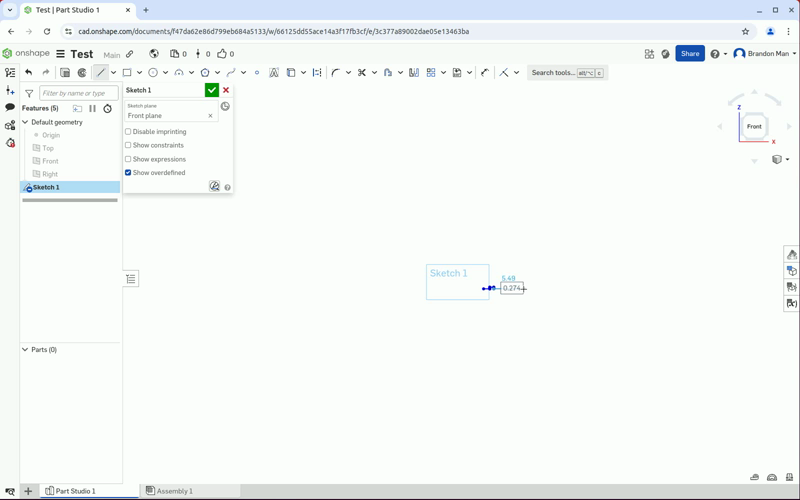
mouse_move(499, 288)
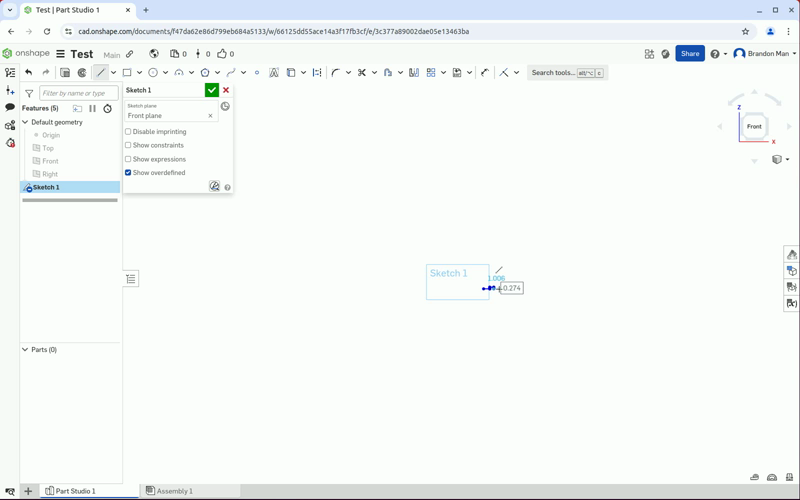
scroll(6)
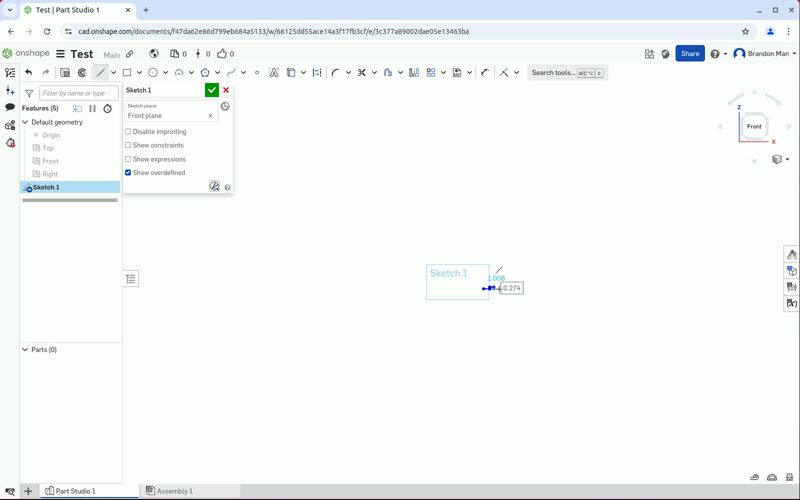
scroll(6)
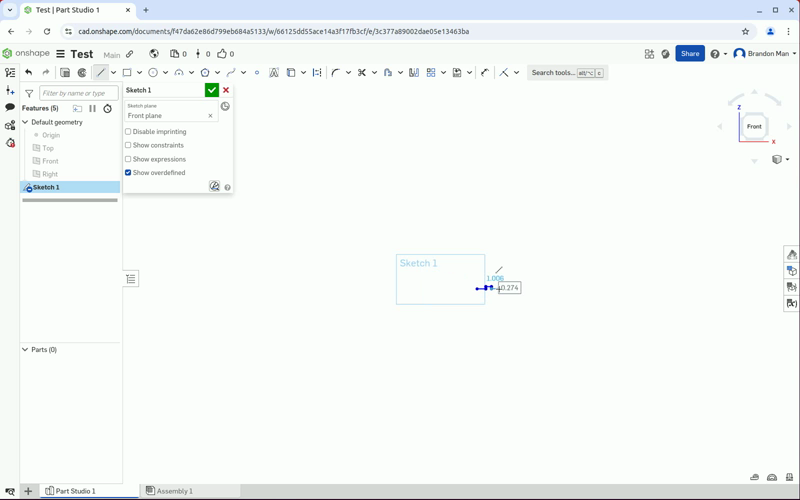
scroll(6)
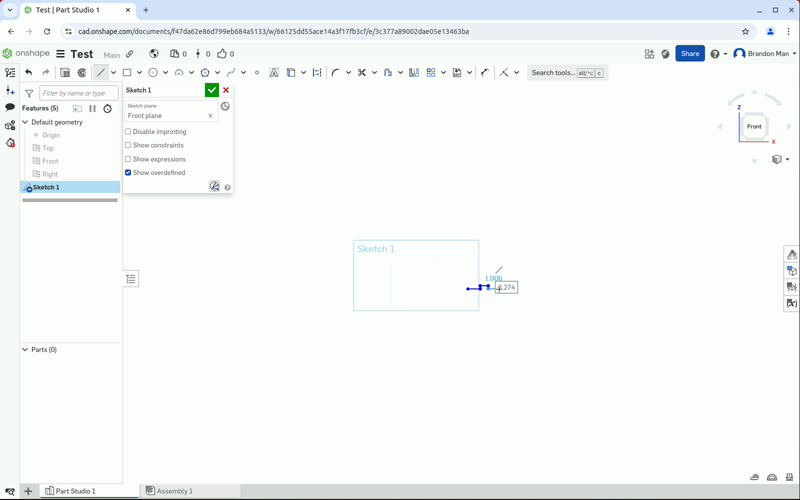
scroll(6)
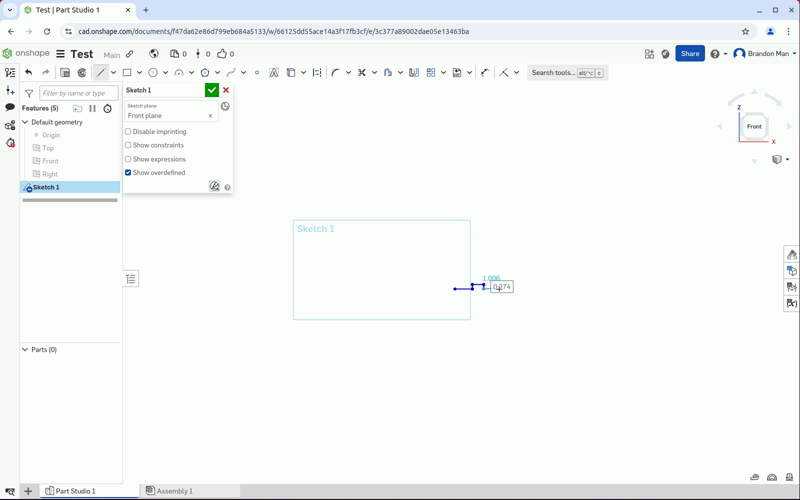
scroll(6)
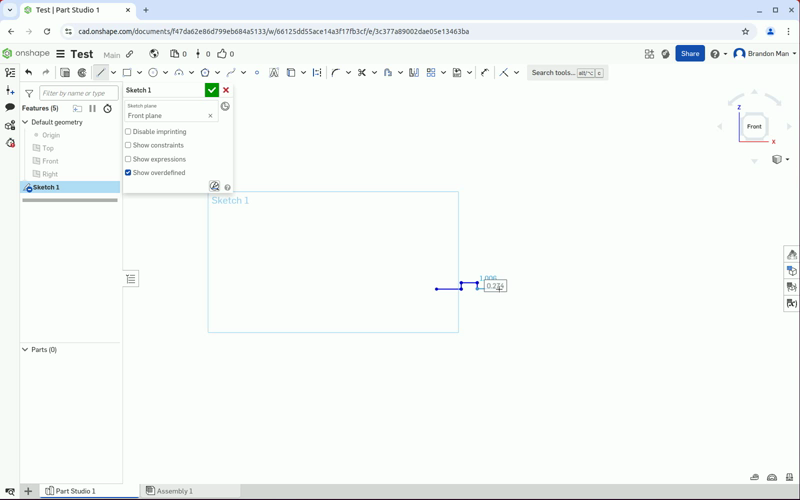
scroll(6)
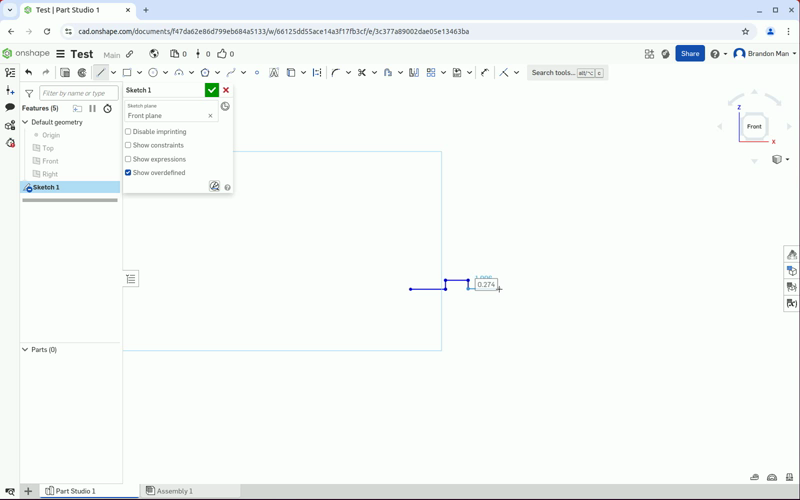
scroll(6)
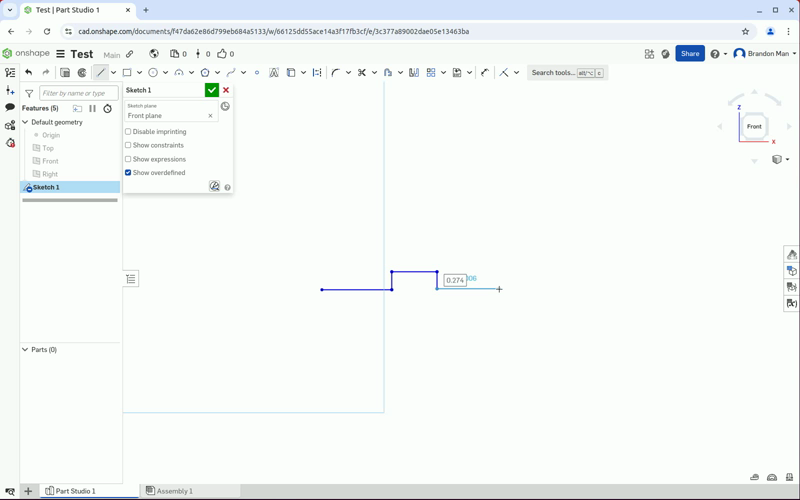
click(499, 288)
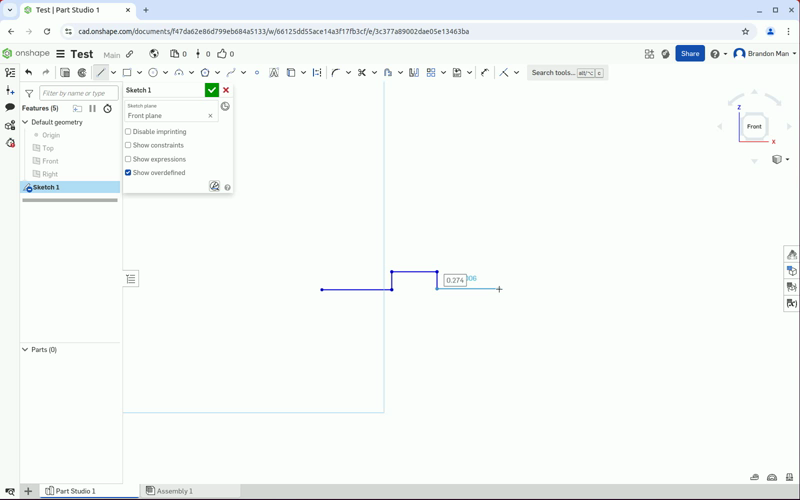
scroll(-6)
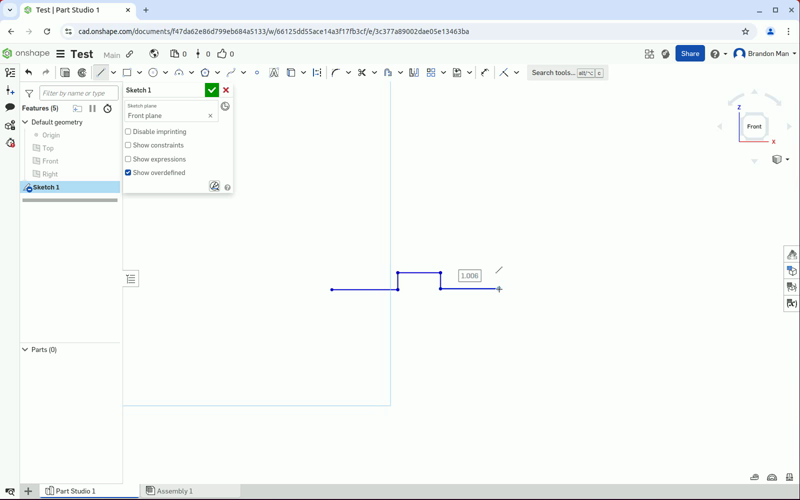
scroll(-6)
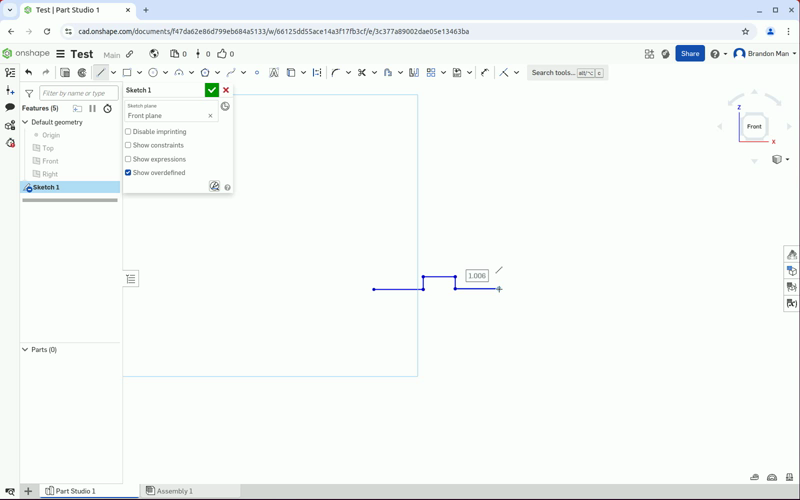
scroll(-6)
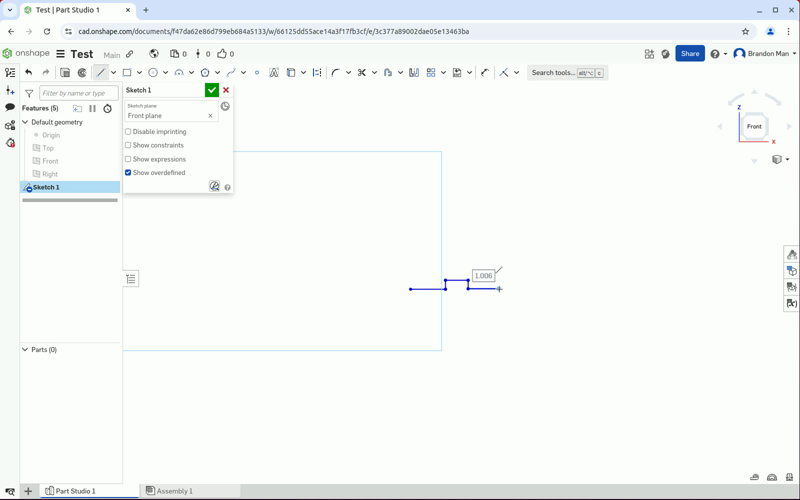
scroll(-6)
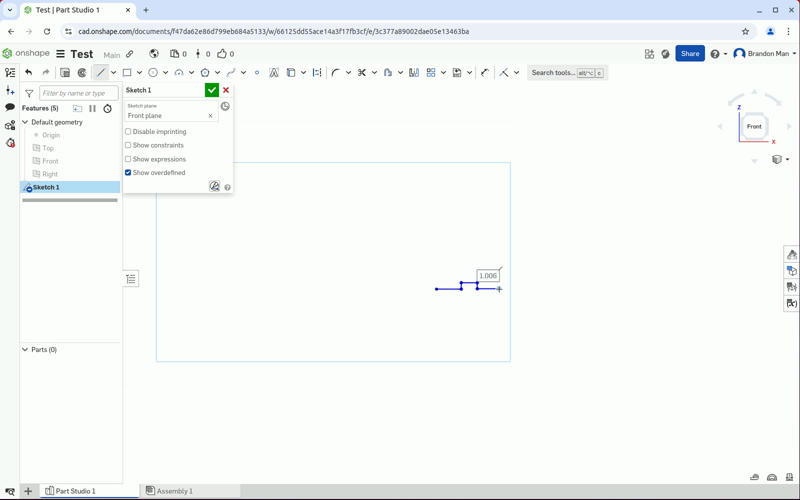
scroll(-6)
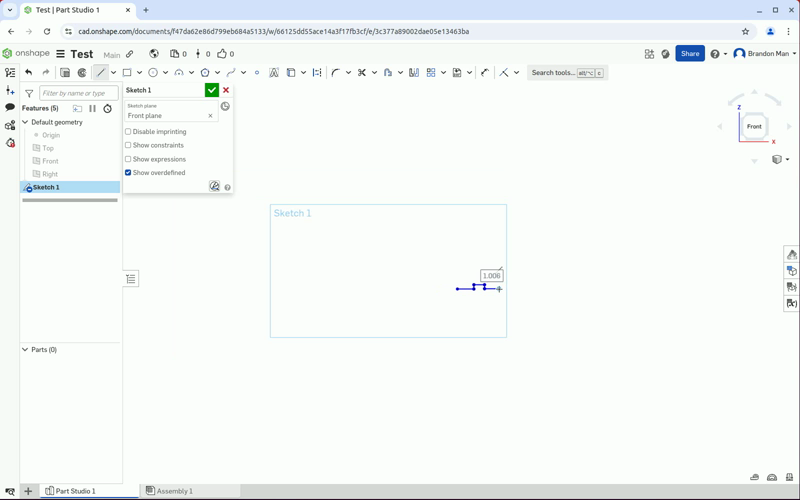
scroll(-6)
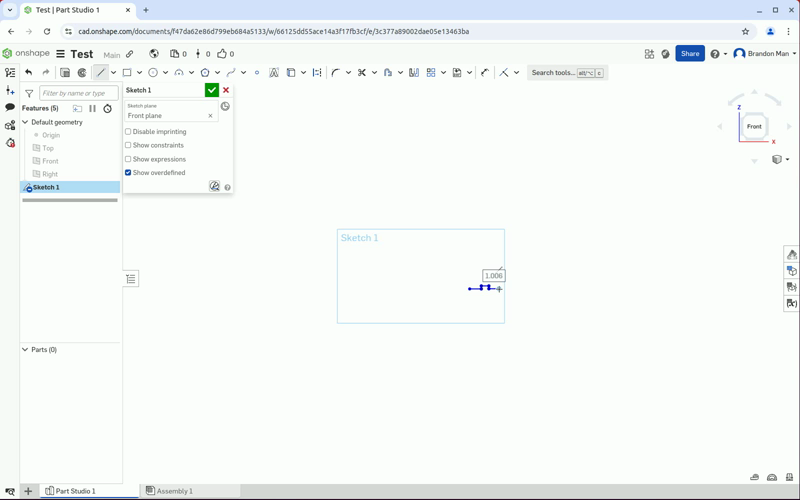
scroll(-6)
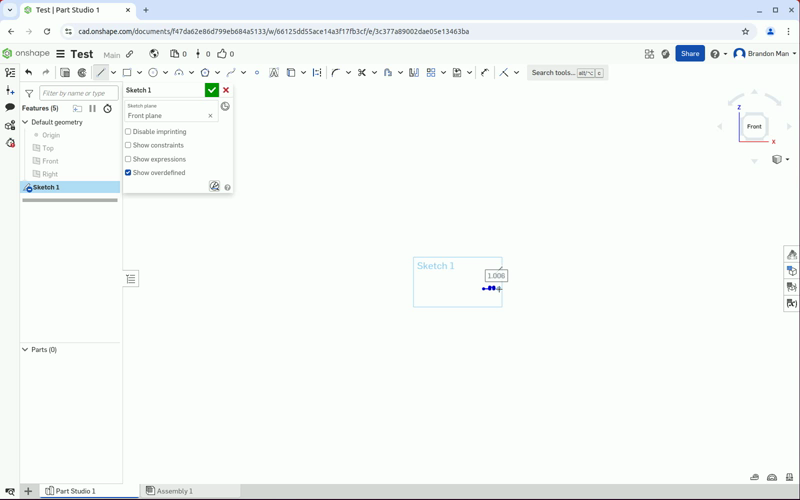
key_up(shift)
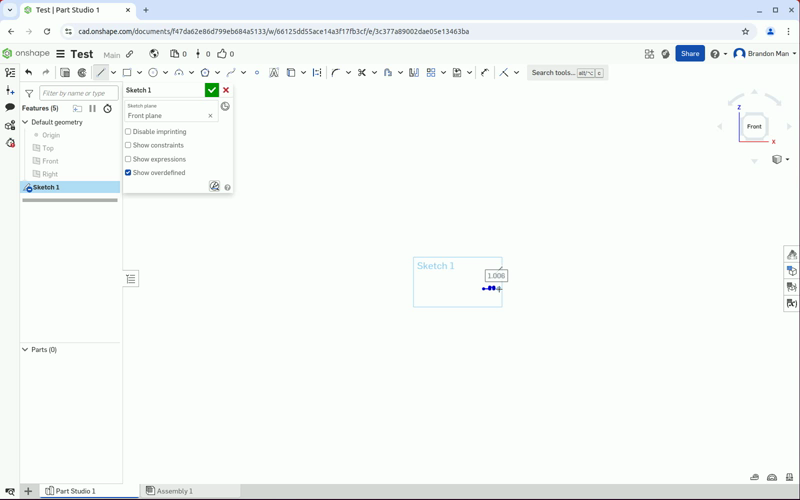
key_down(shift)
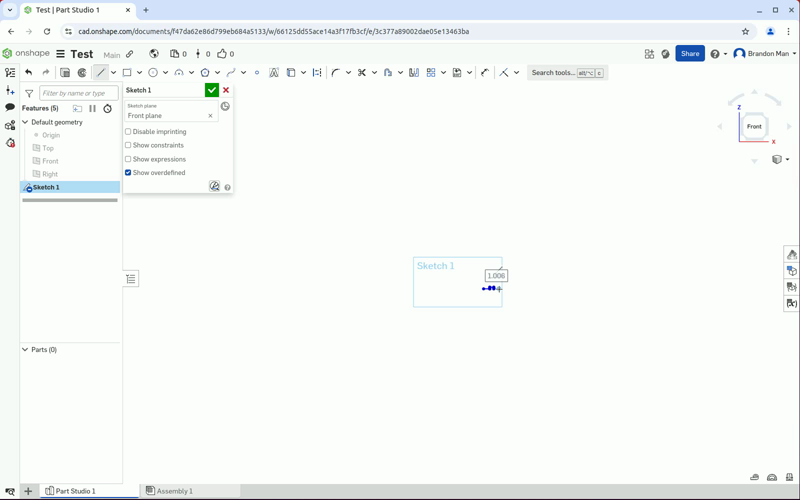
mouse_move(529, 288)
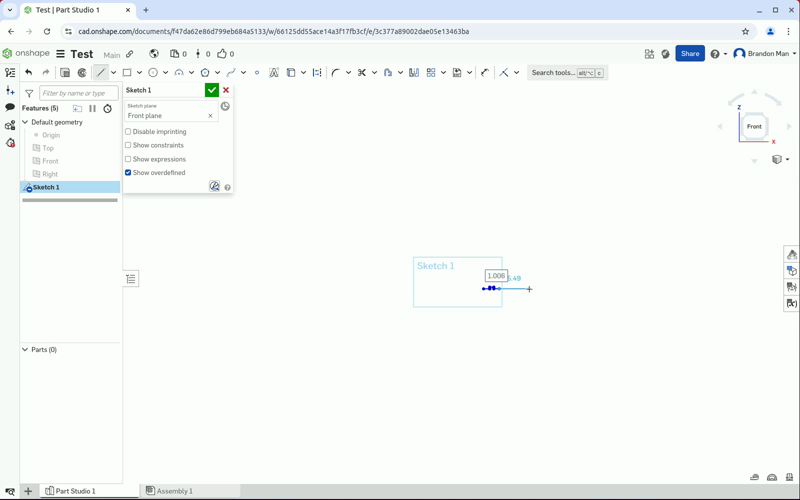
mouse_move(499, 281)
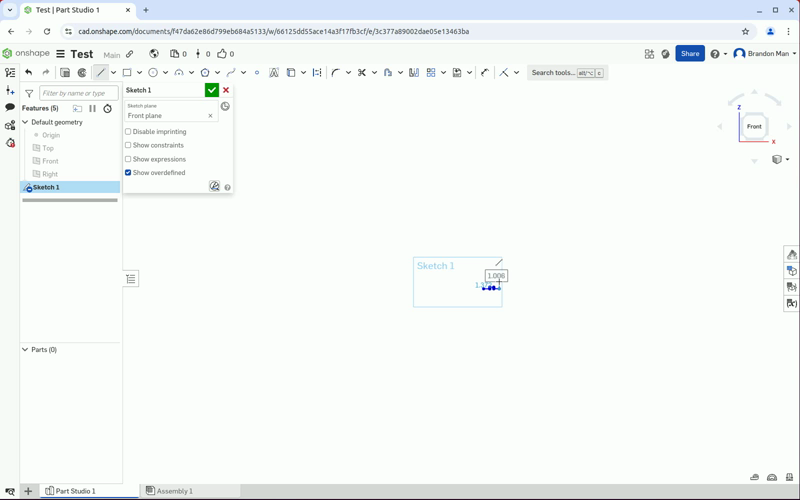
click(499, 281)
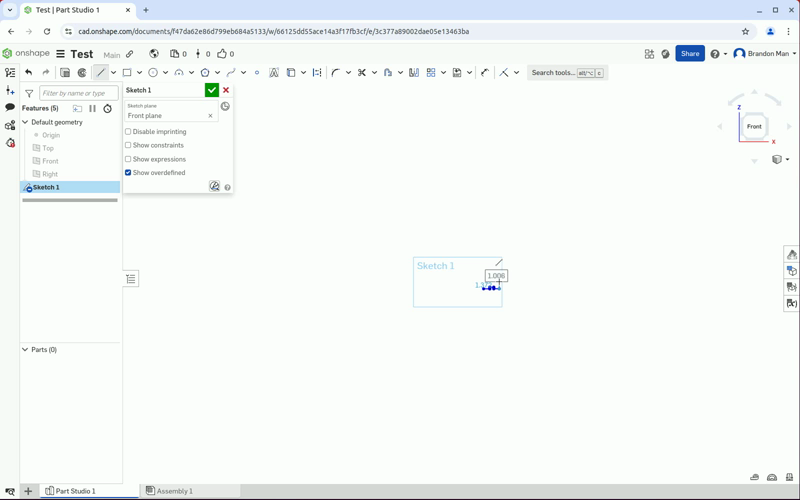
key_up(shift)
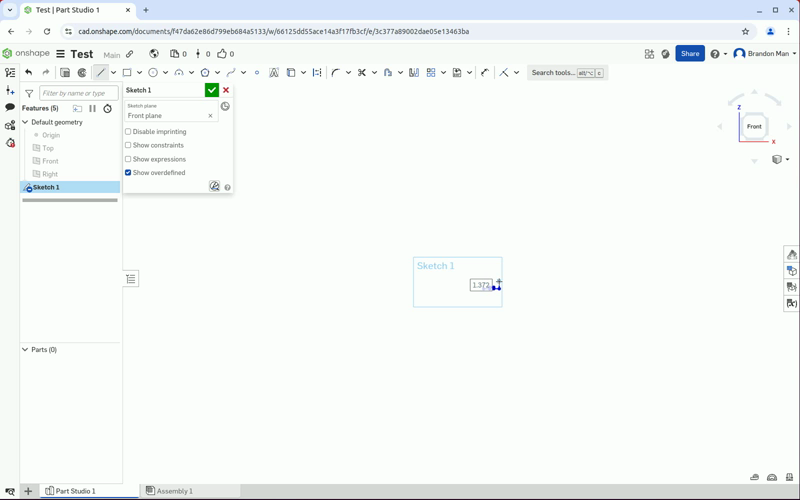
key_down(shift)
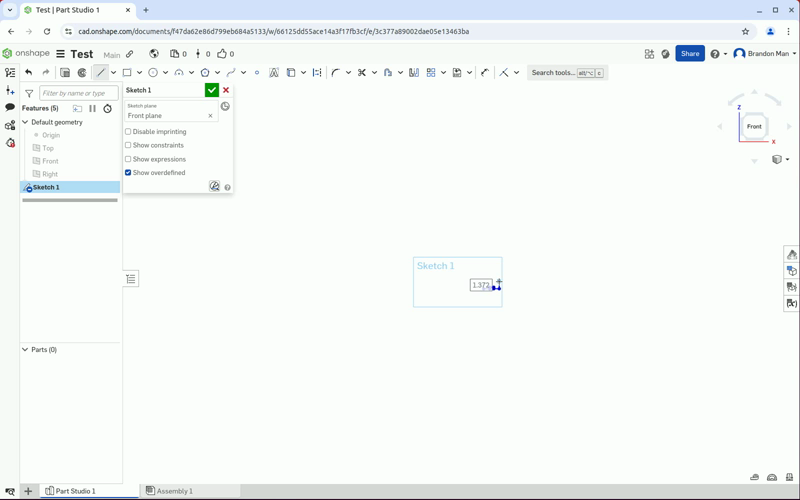
mouse_move(529, 281)
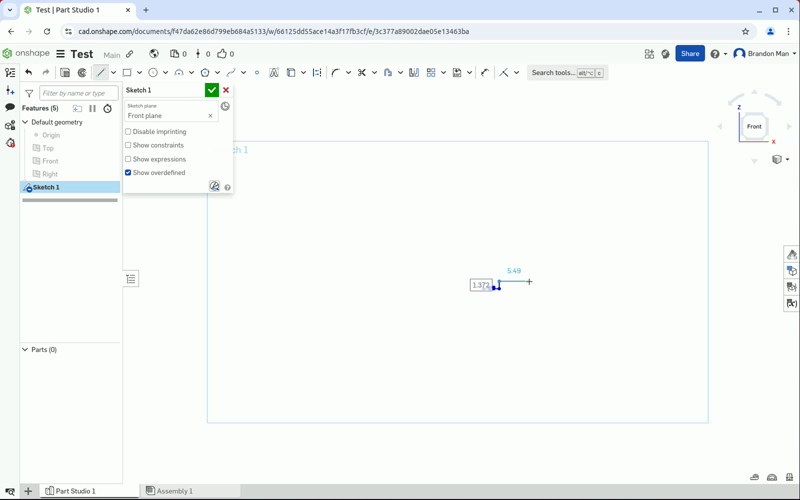
mouse_move(484, 281)
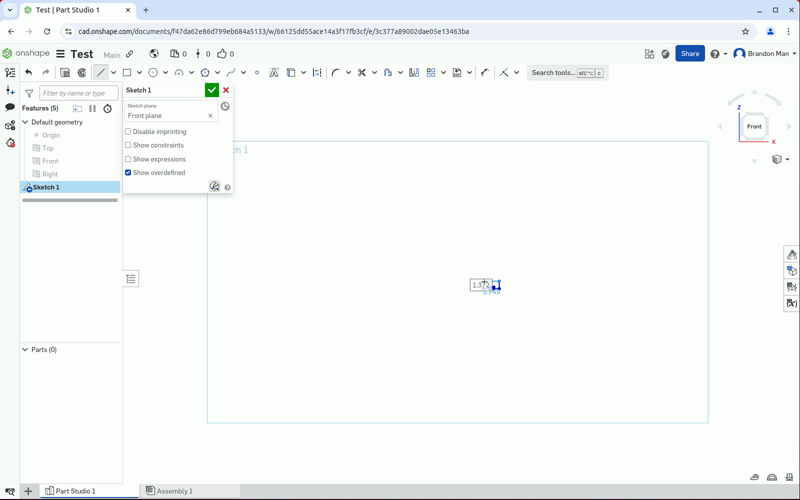
click(484, 281)
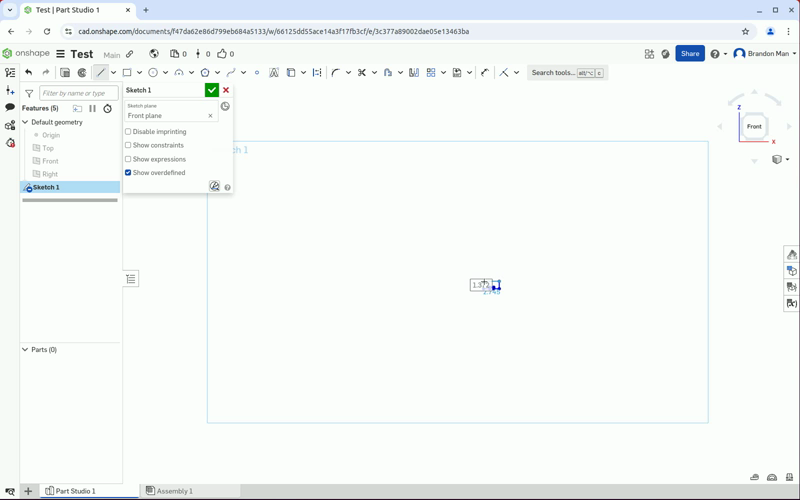
key_up(shift)
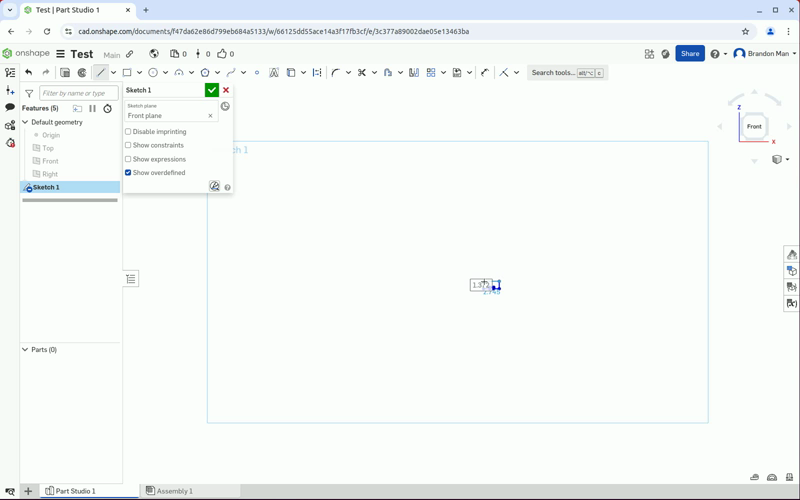
mouse_move(514, 281)
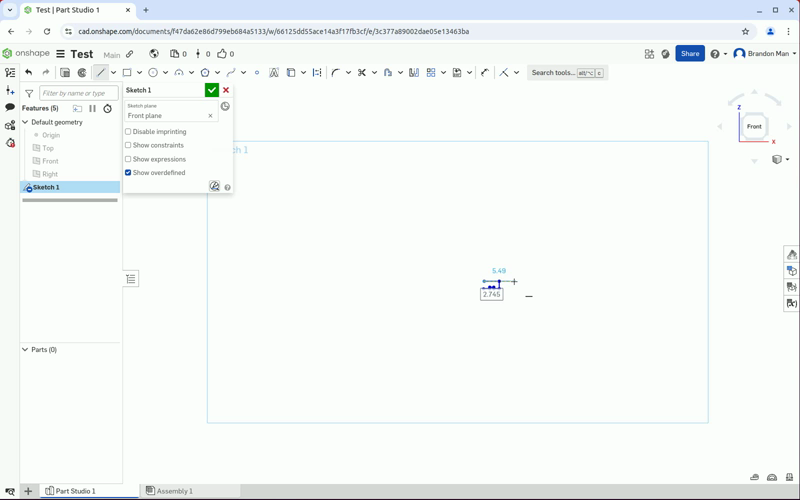
key_down(shift)
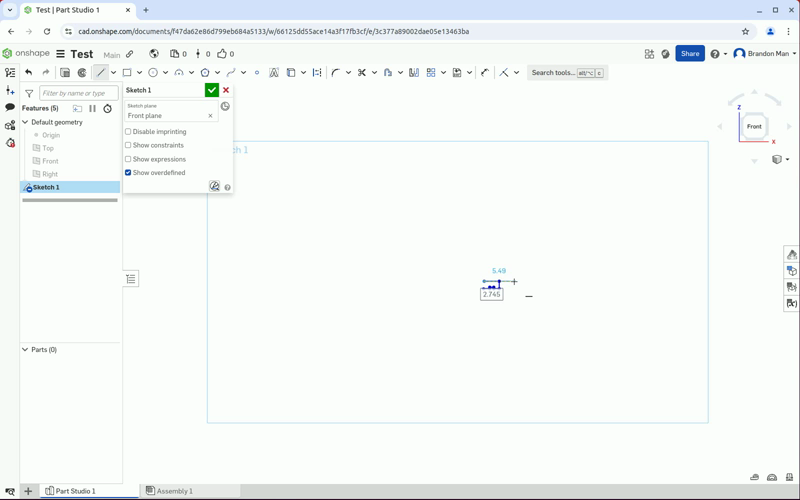
mouse_move(484, 288)
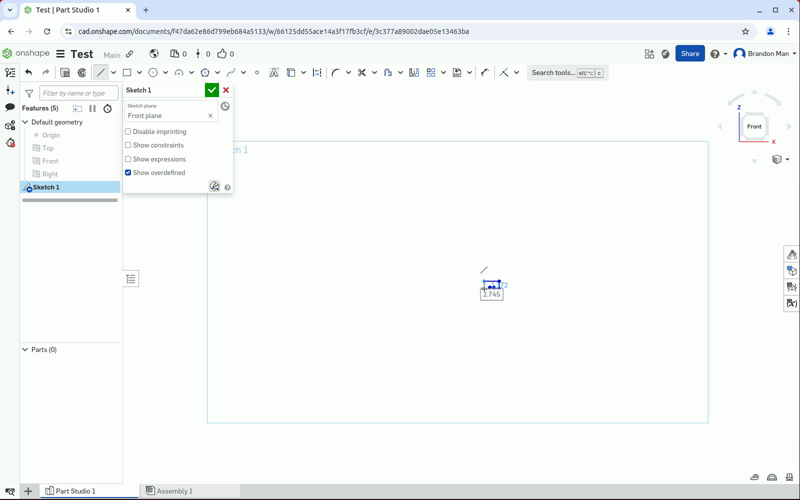
key_up(shift)
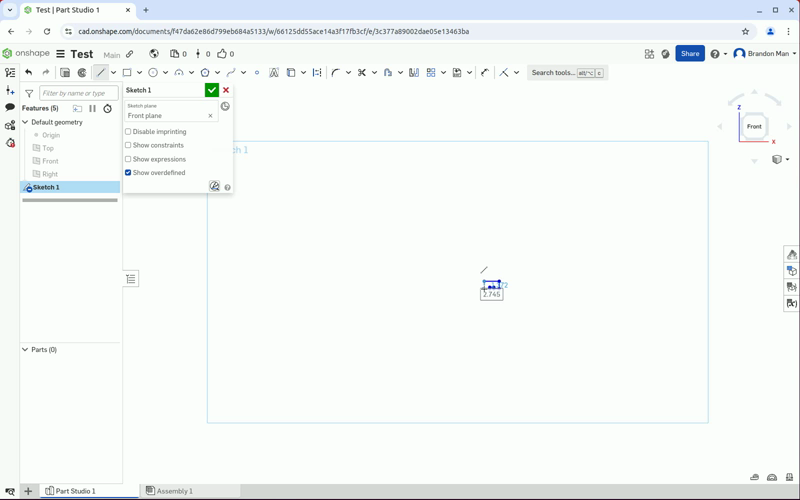
click(484, 288)
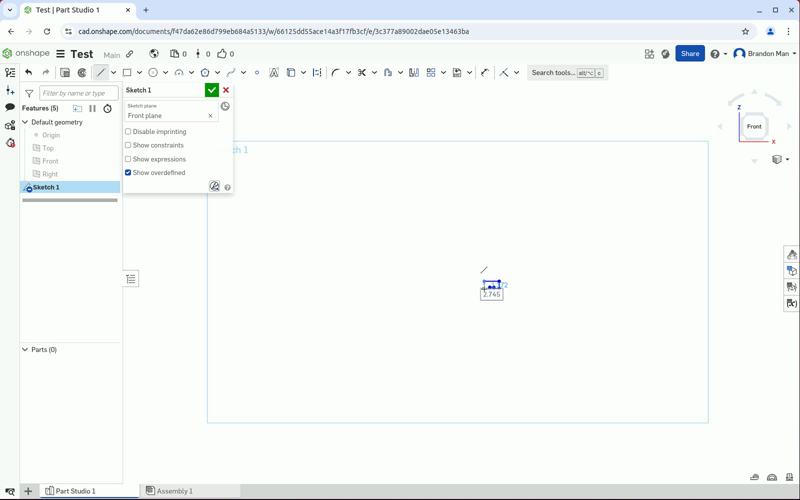
key(esc)
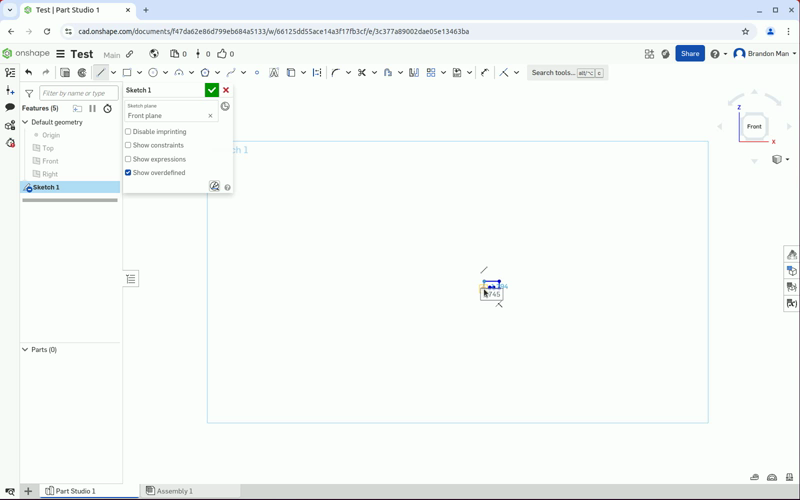
mouse_move(491, 283)
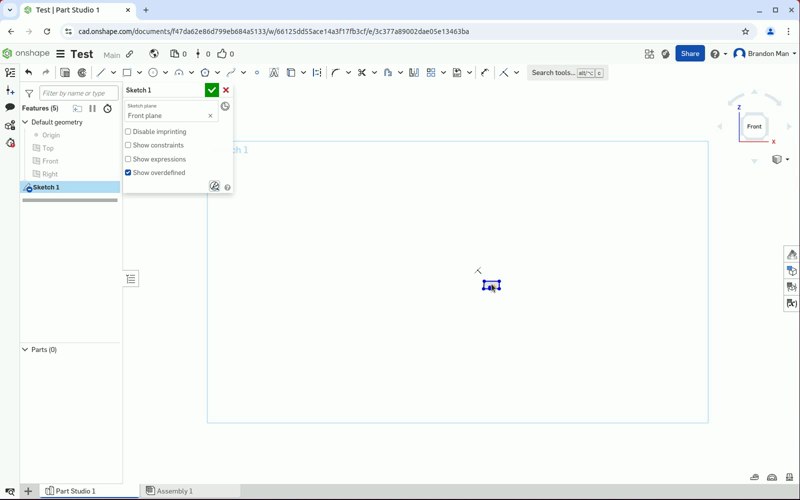
scroll(6)
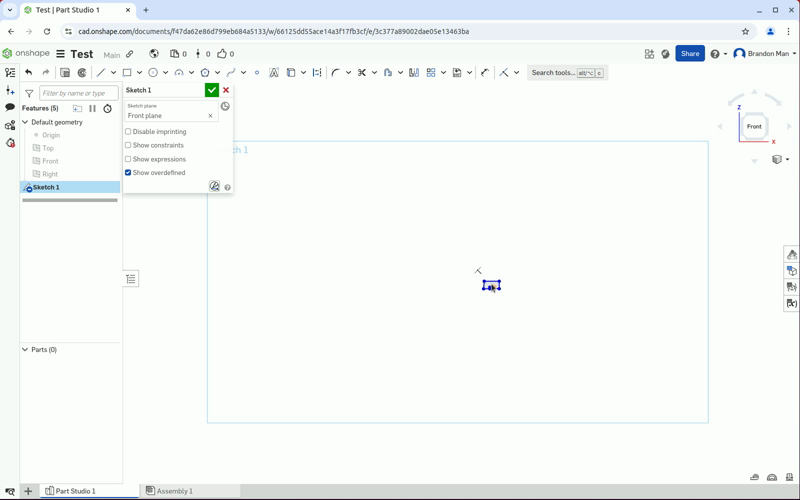
scroll(6)
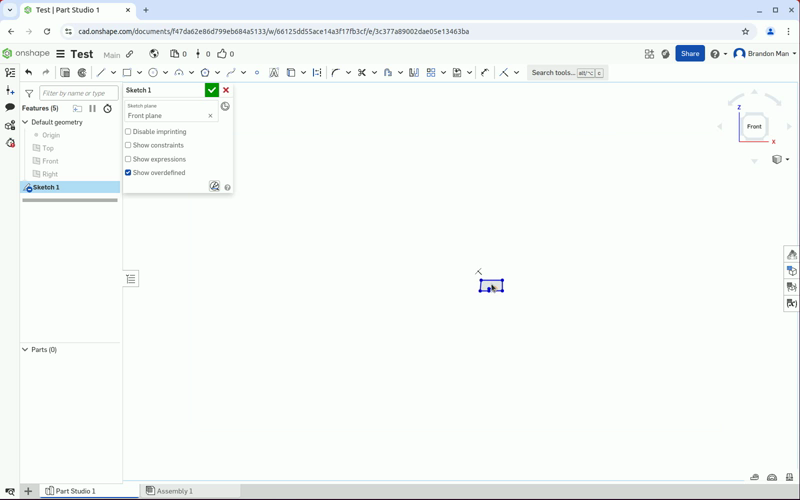
scroll(6)
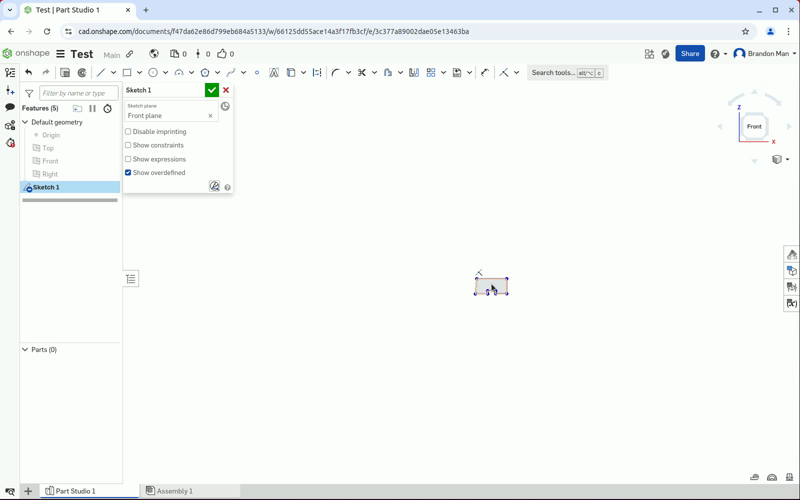
scroll(6)
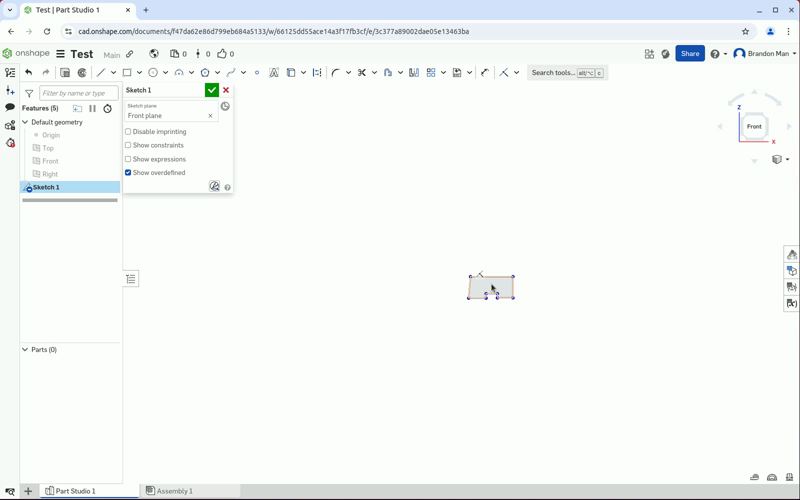
scroll(6)
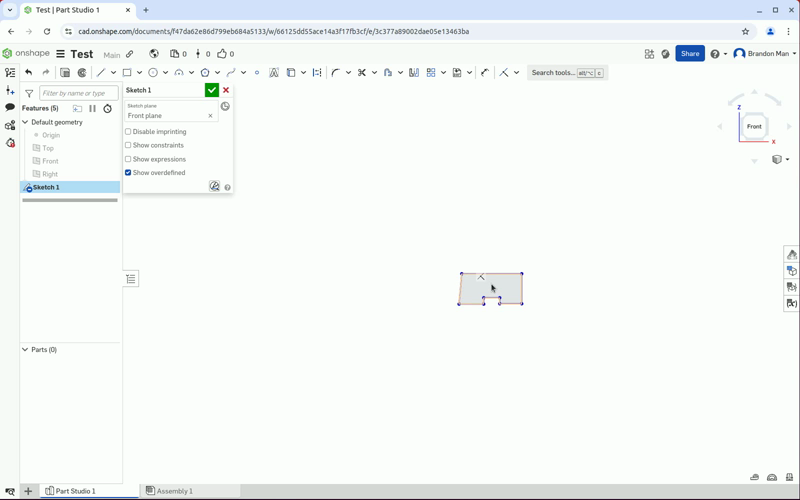
scroll(6)
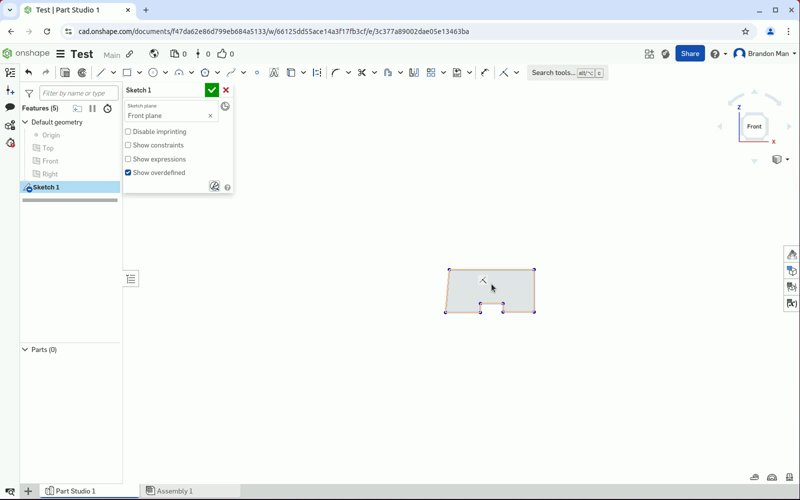
scroll(6)
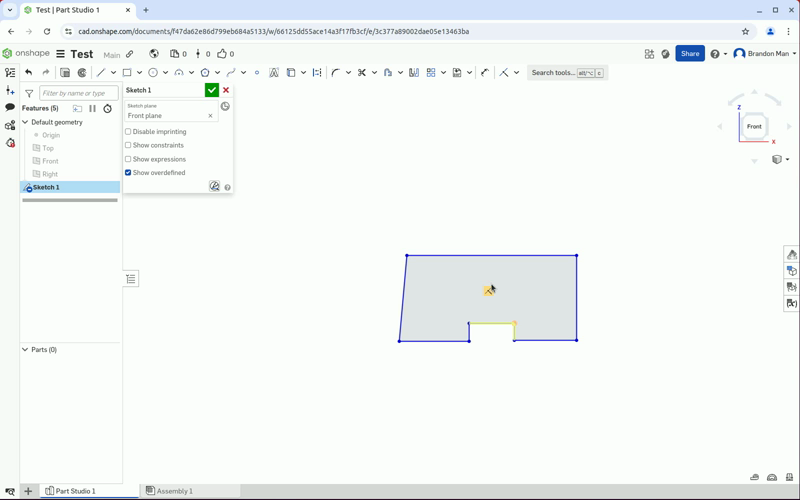
click(491, 283)
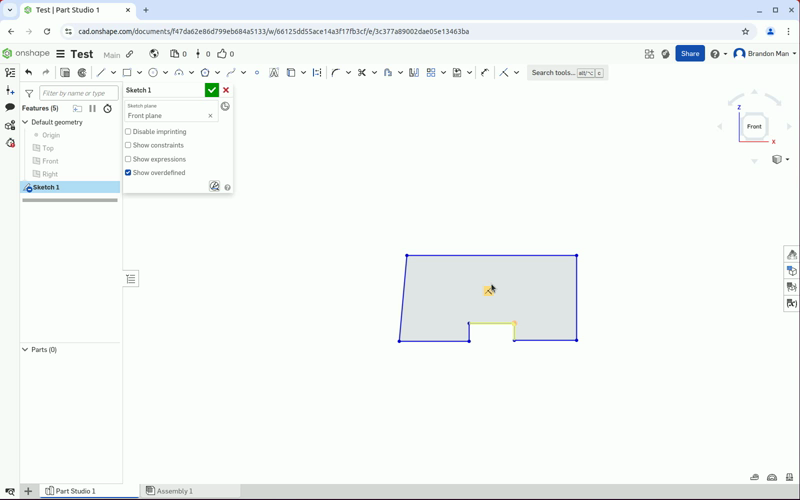
scroll(-6)
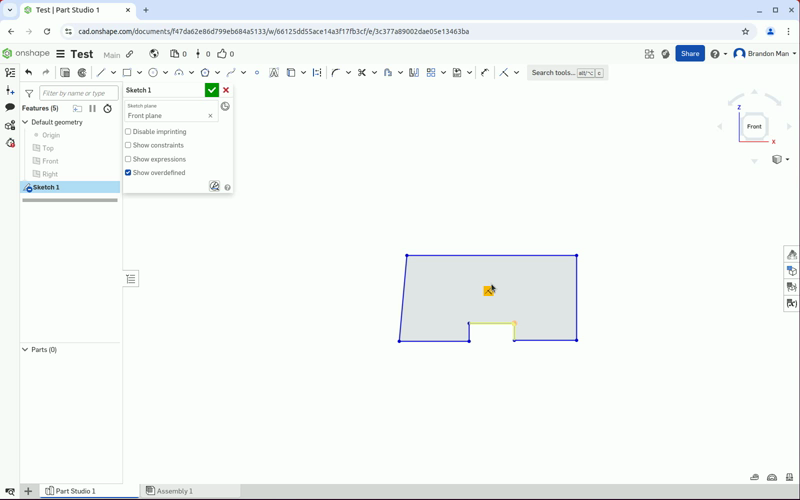
scroll(-6)
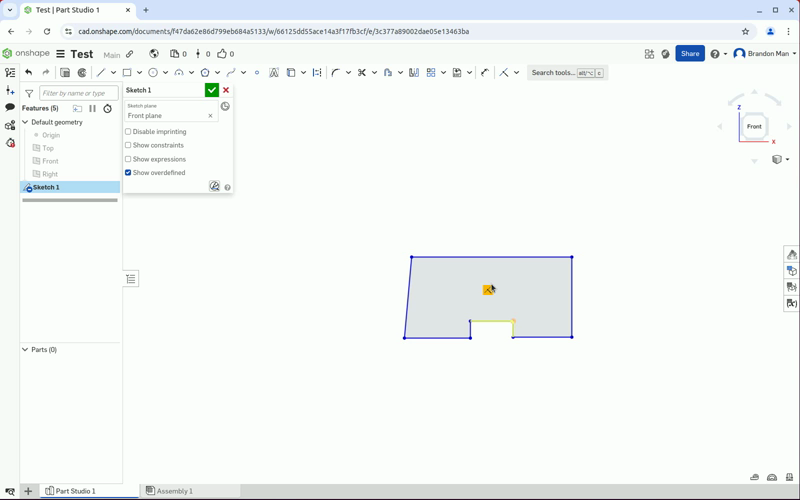
scroll(-6)
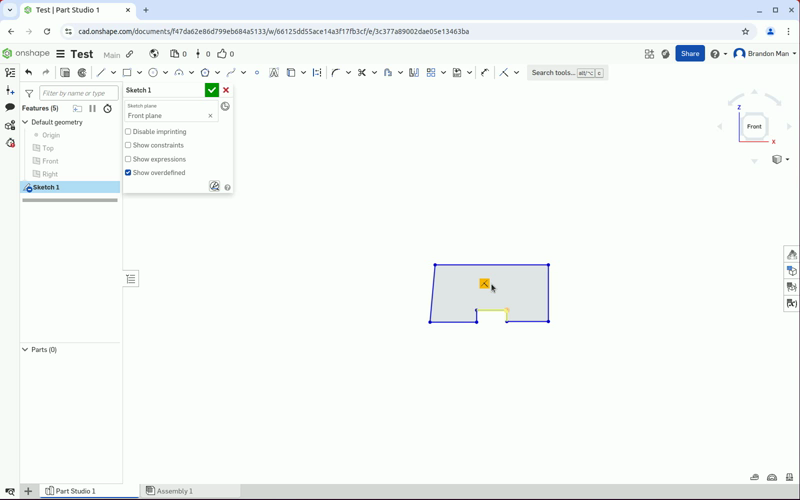
scroll(-6)
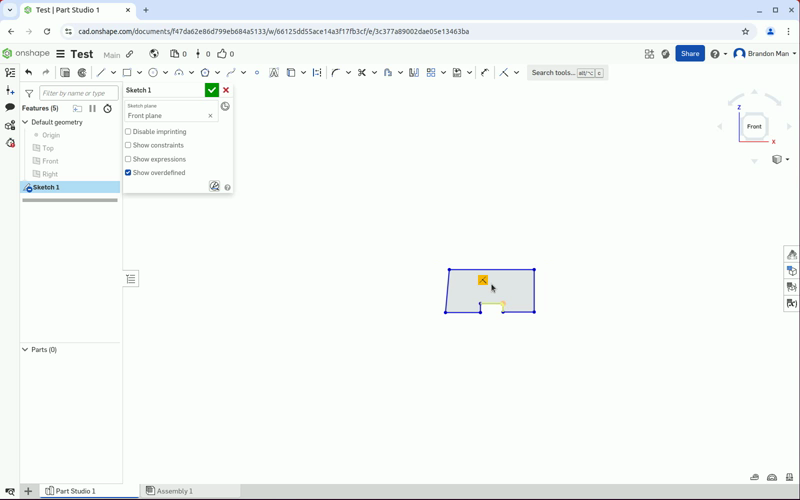
scroll(-6)
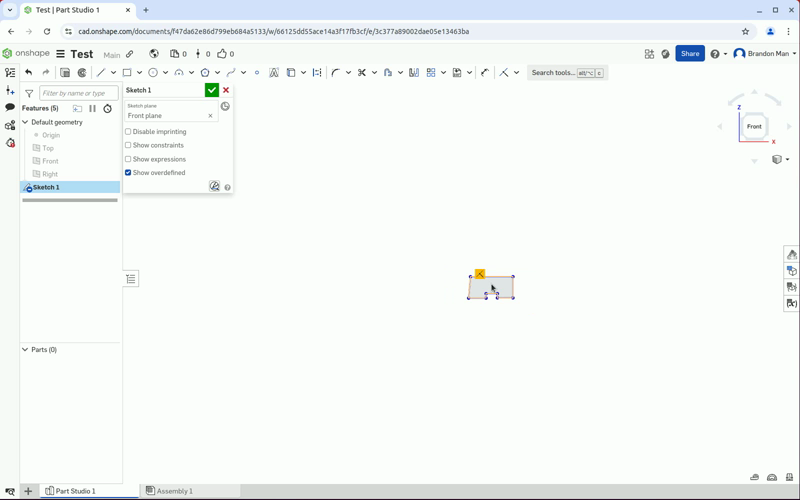
scroll(-6)
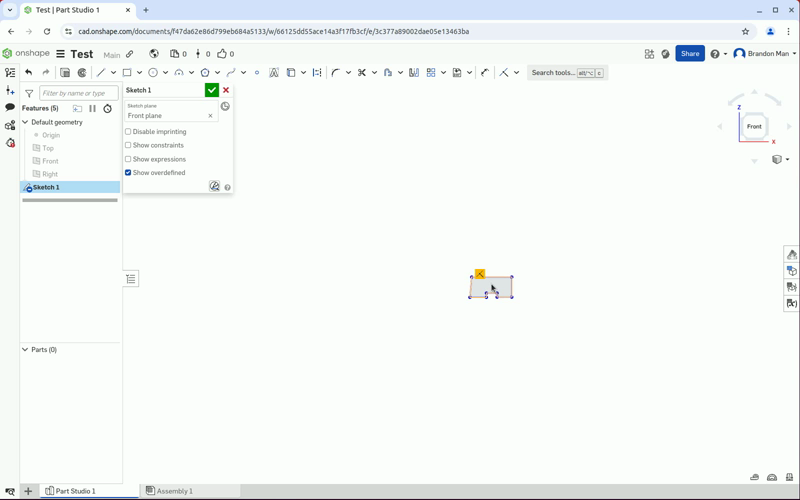
scroll(-6)
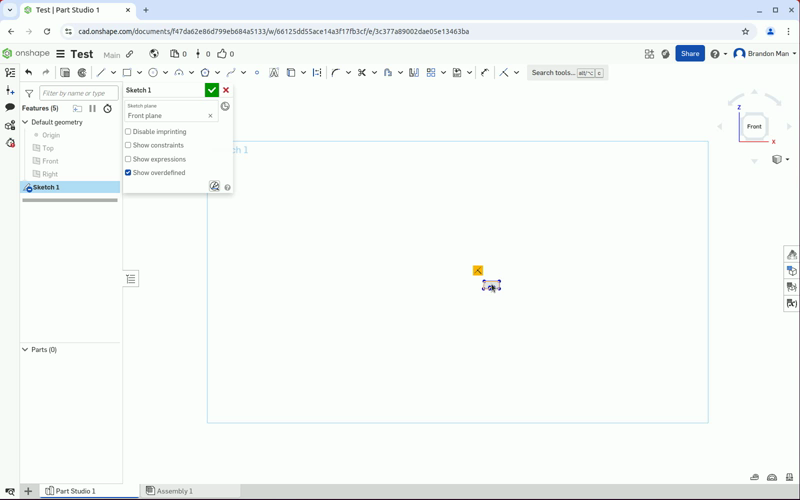
mouse_move(73, 352)
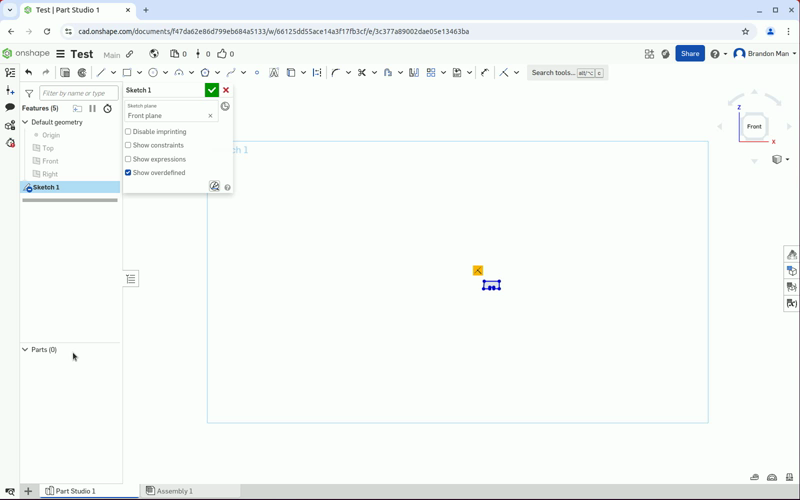
key(shift+y)
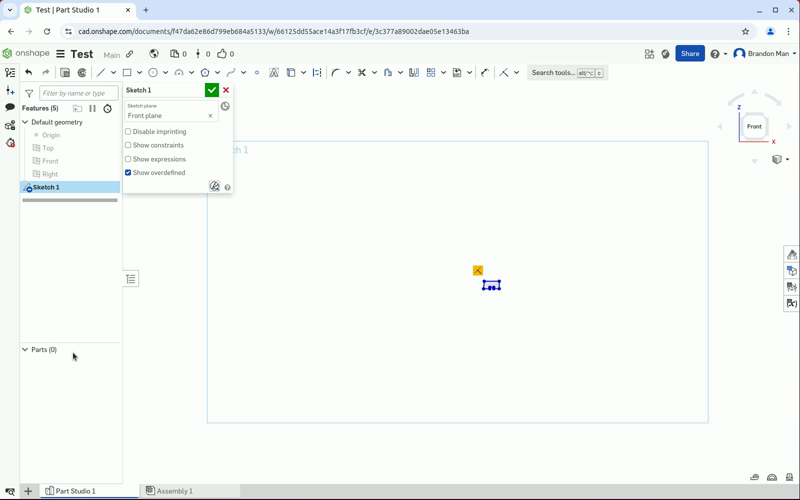
key(shift+e)
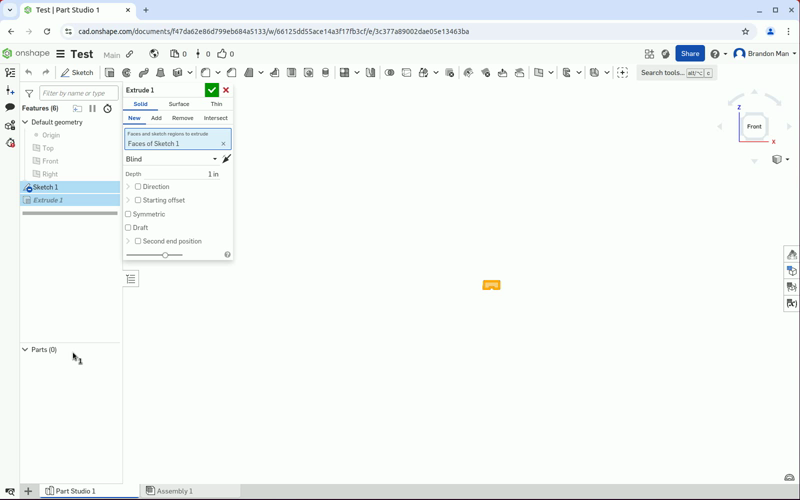
mouse_move(143, 106)
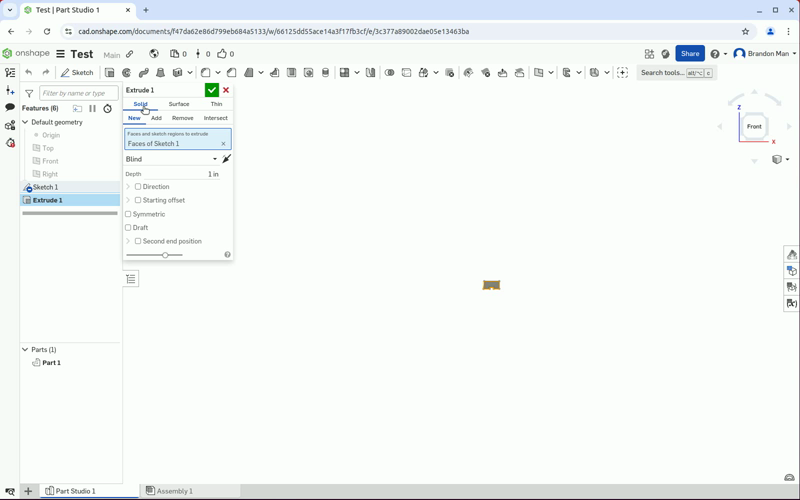
click(143, 106)
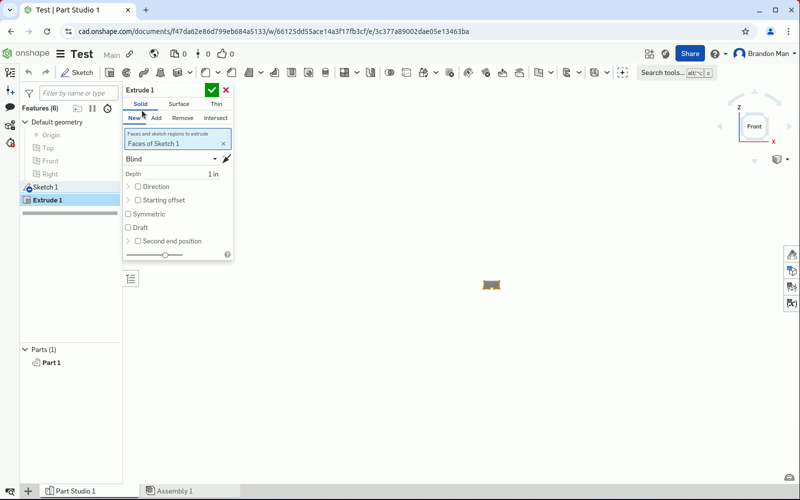
mouse_move(137, 120)
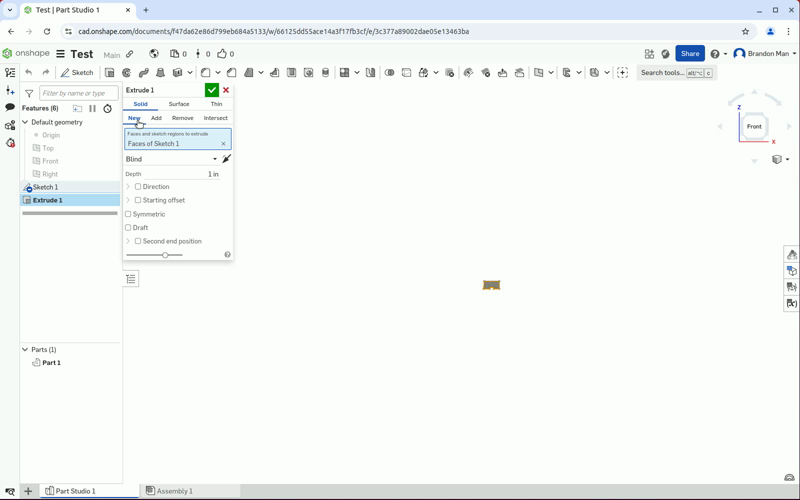
click(137, 120)
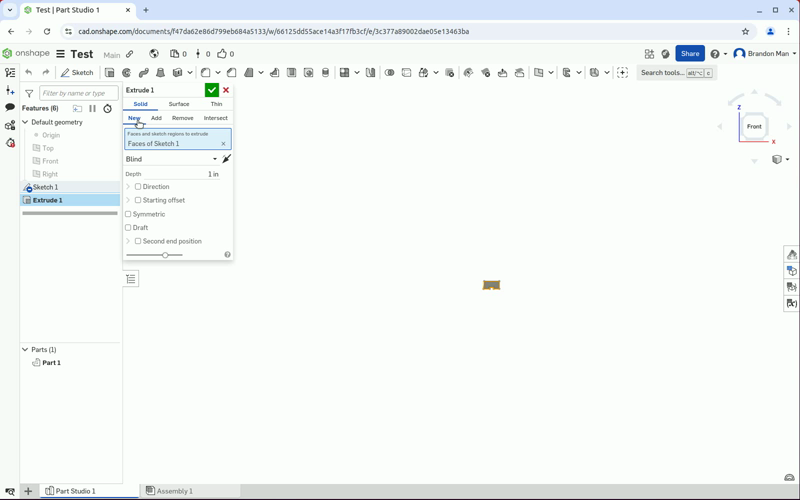
key(tab, 4)
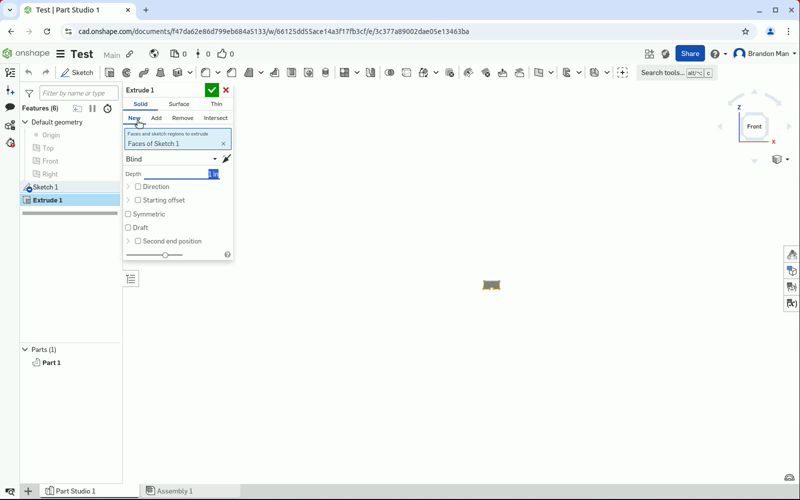
text(0.722)
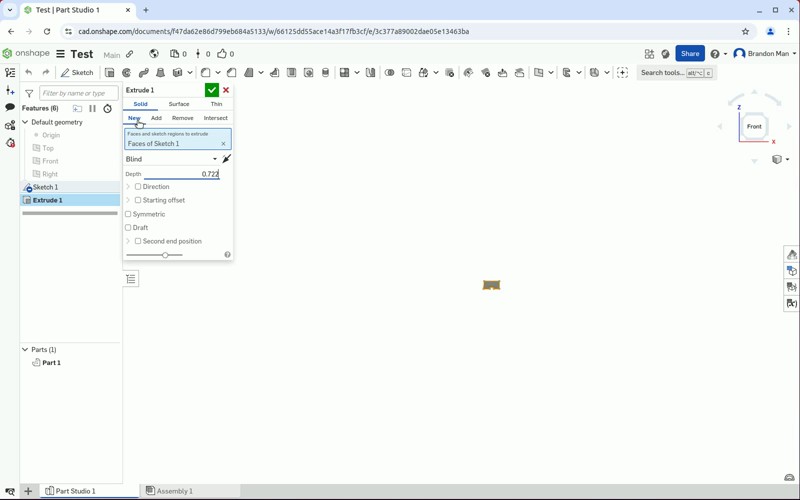
key(enter)
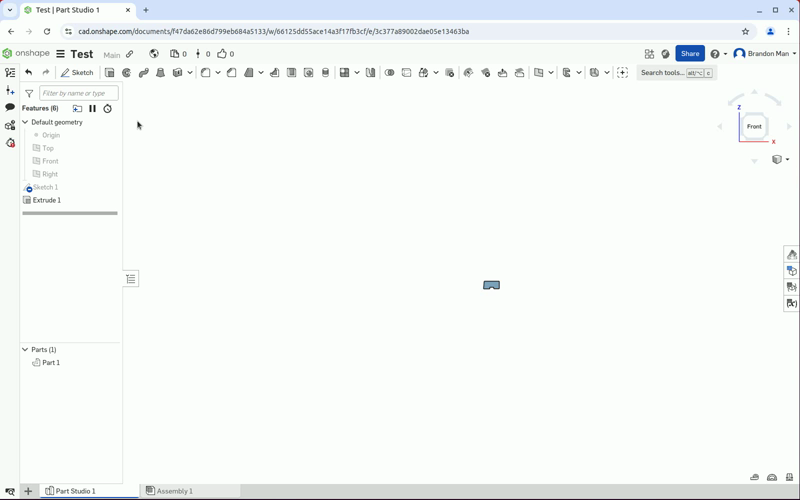
key(shift+h)
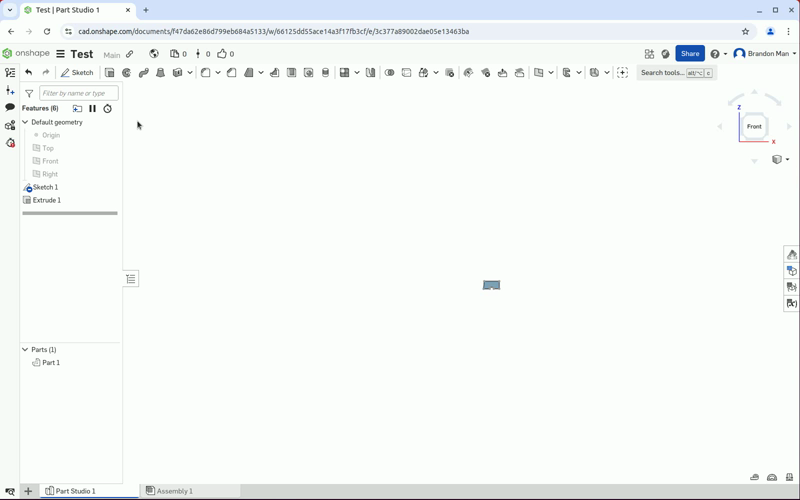
key(shift+h)
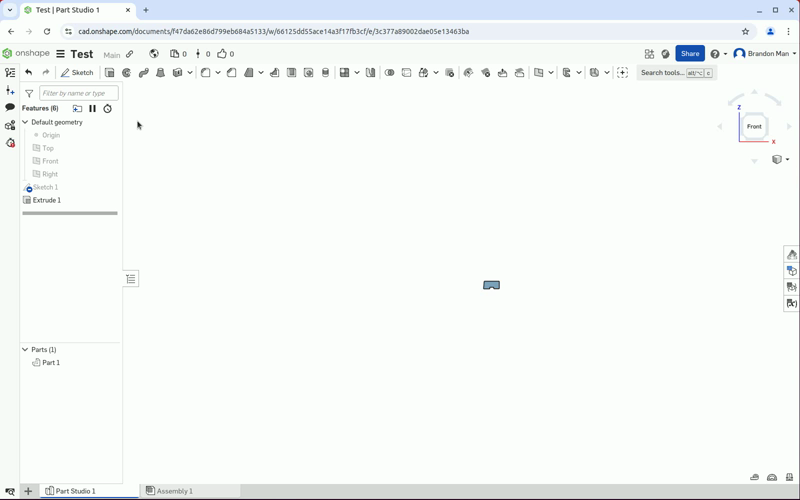
mouse_move(73, 189)
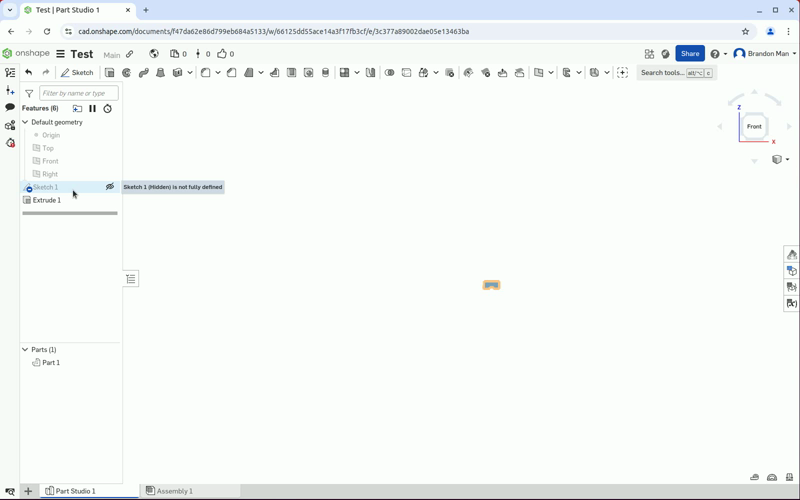
click(73, 189)
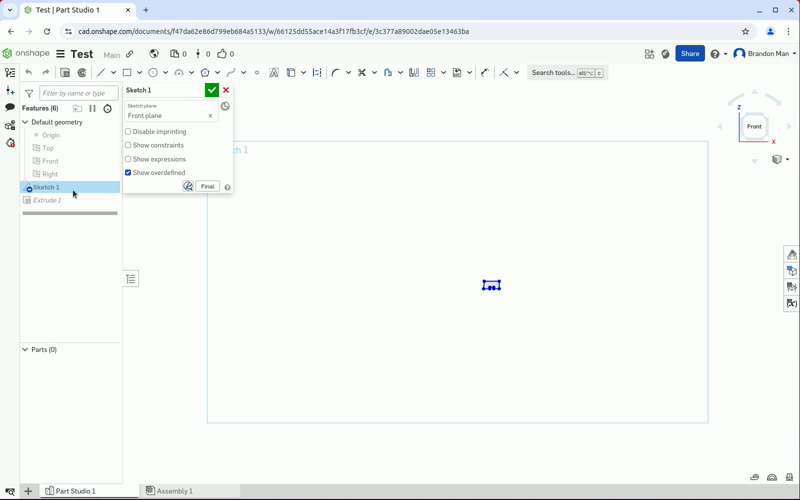
mouse_move(229, 92)
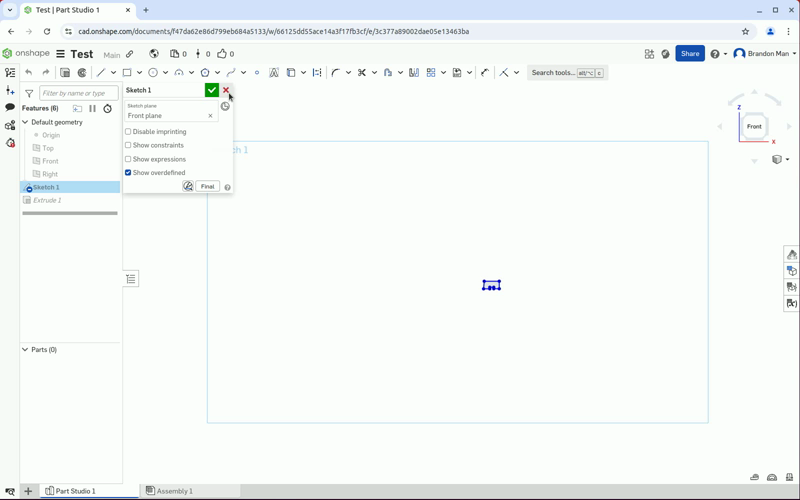
click(229, 92)
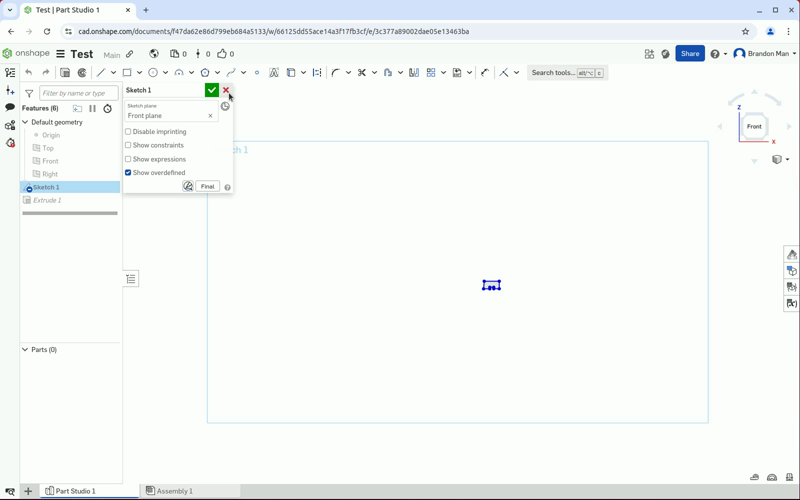
key(shift+s)
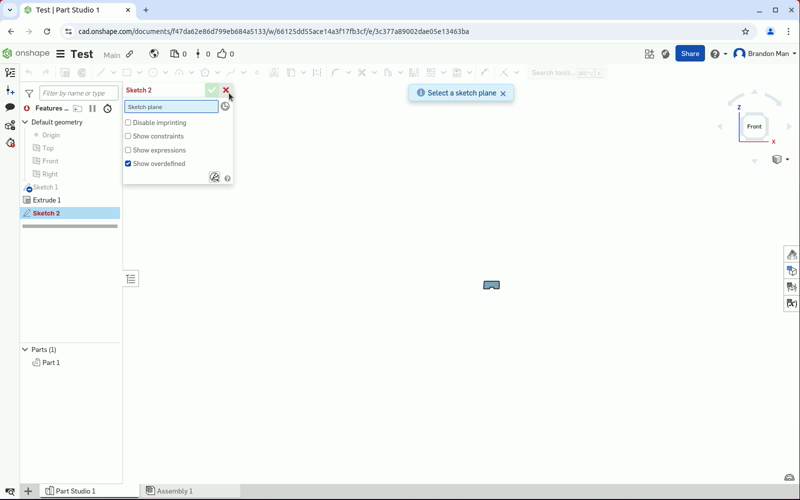
mouse_move(73, 163)
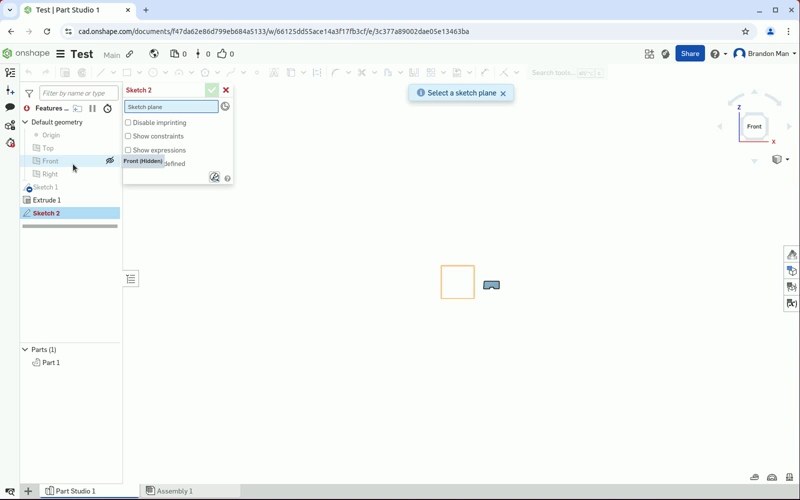
click(73, 163)
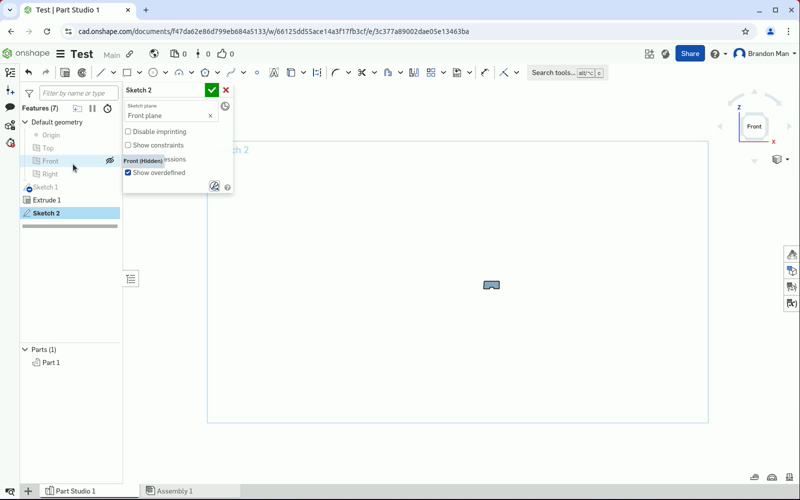
mouse_move(73, 352)
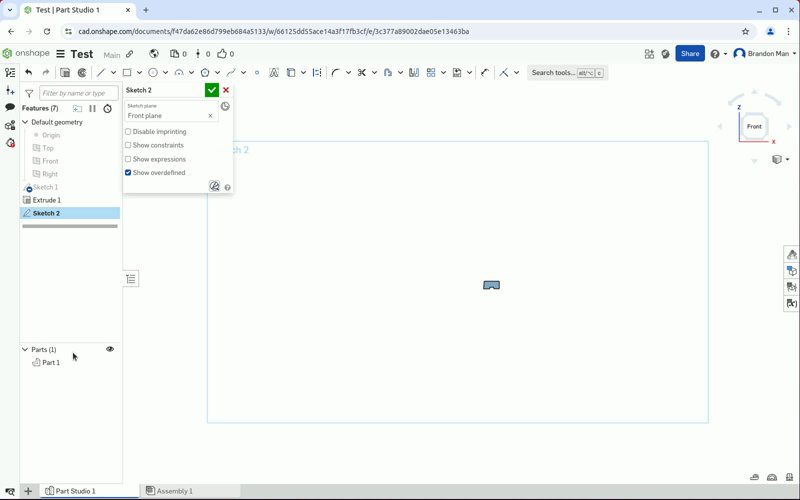
key(y)
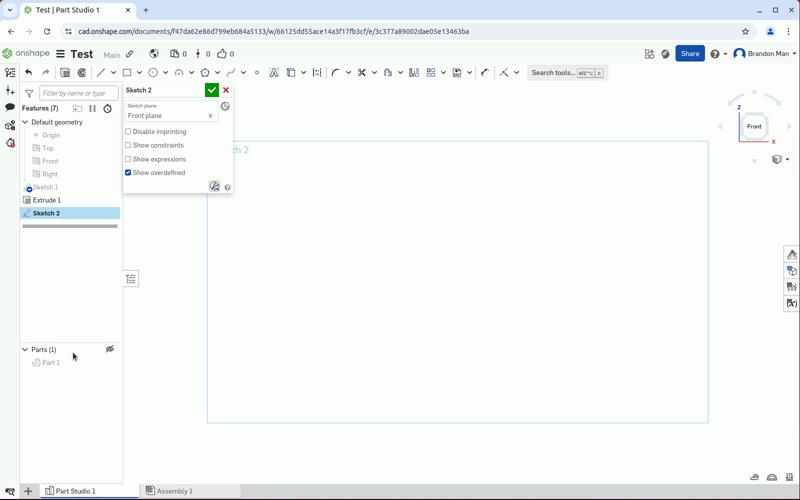
key(l)
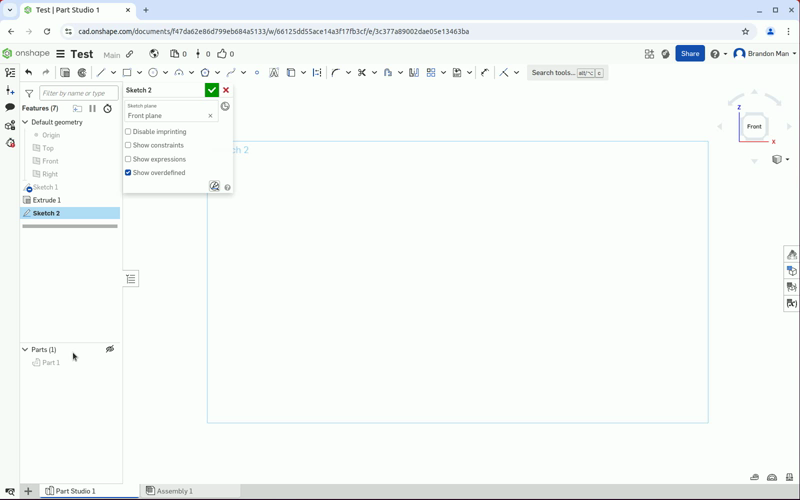
key_down(shift)
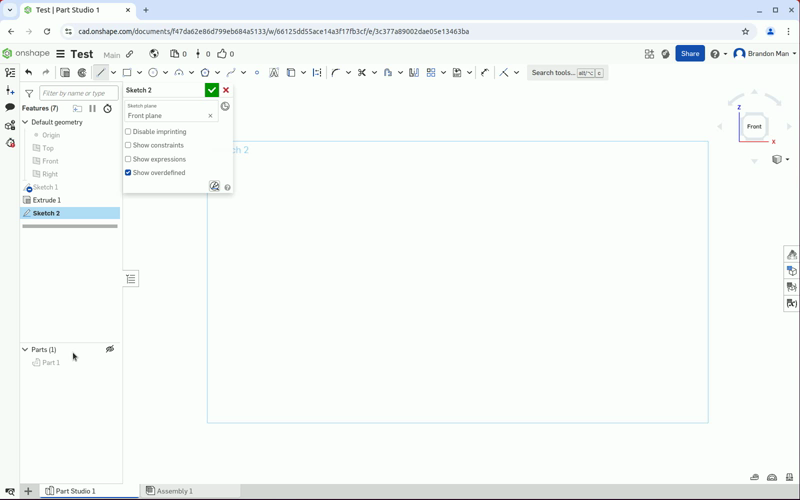
mouse_move(453, 282)
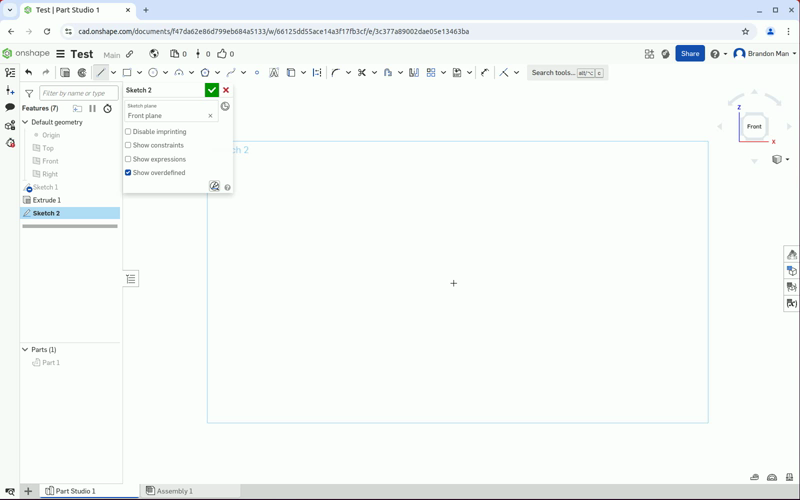
click(453, 282)
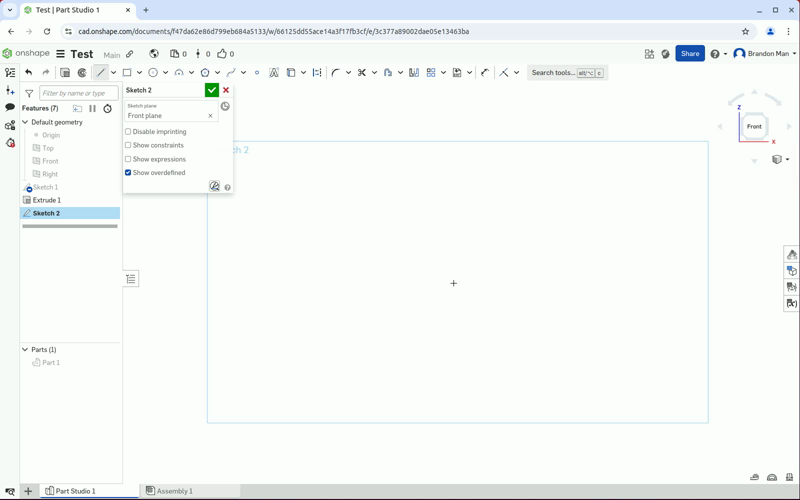
key_up(shift)
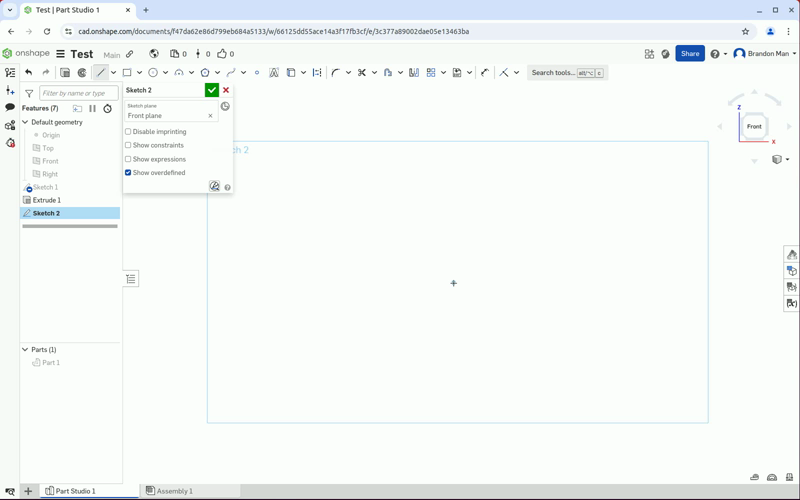
key_down(shift)
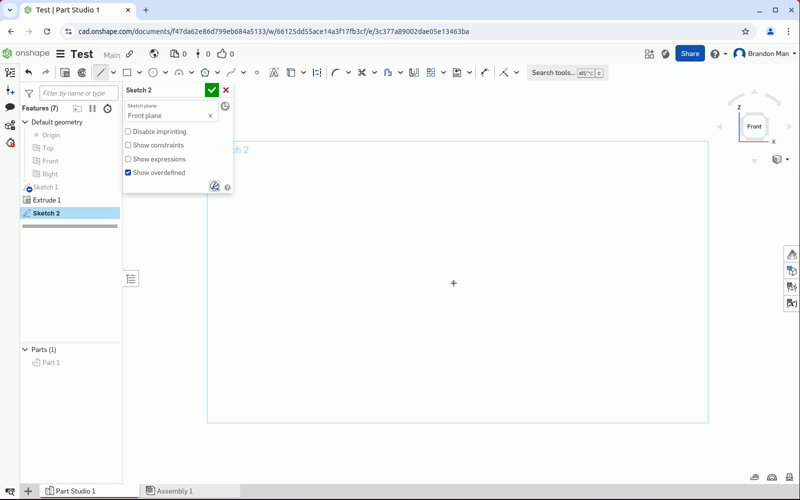
mouse_move(483, 282)
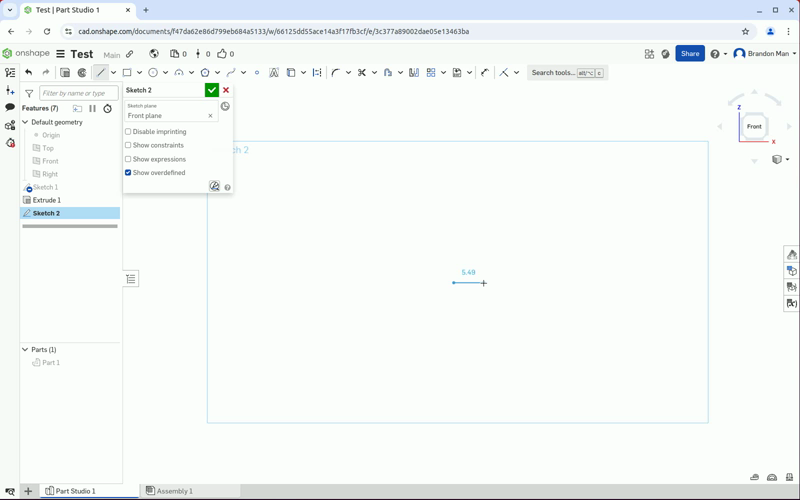
mouse_move(457, 282)
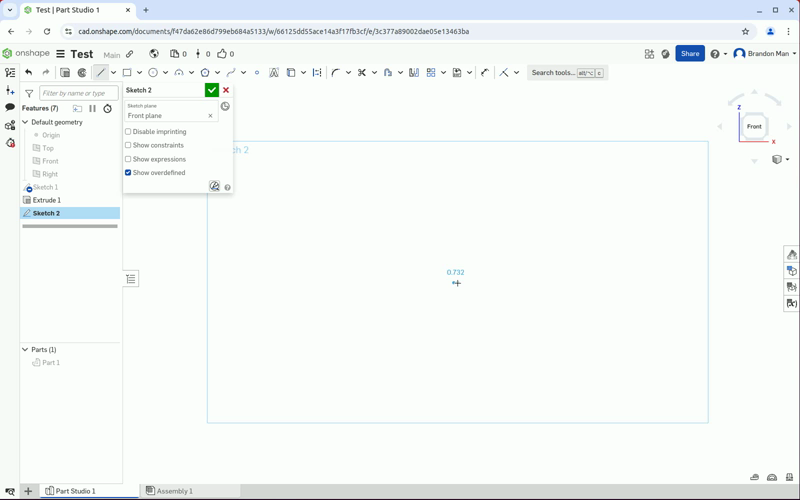
scroll(6)
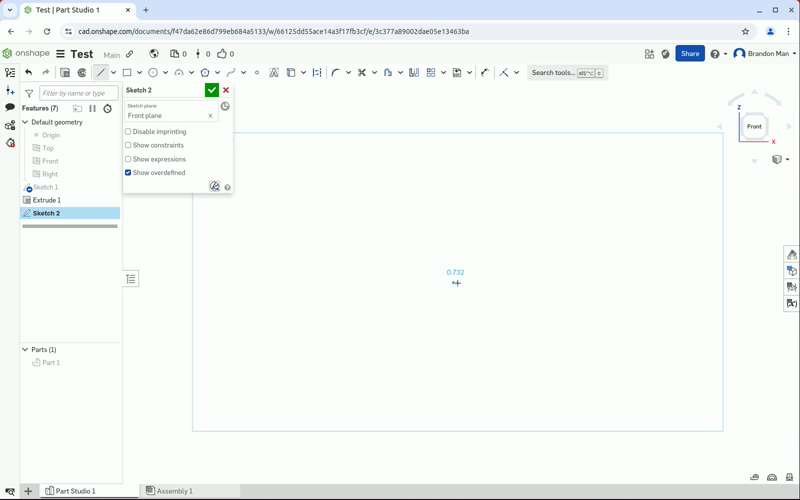
scroll(6)
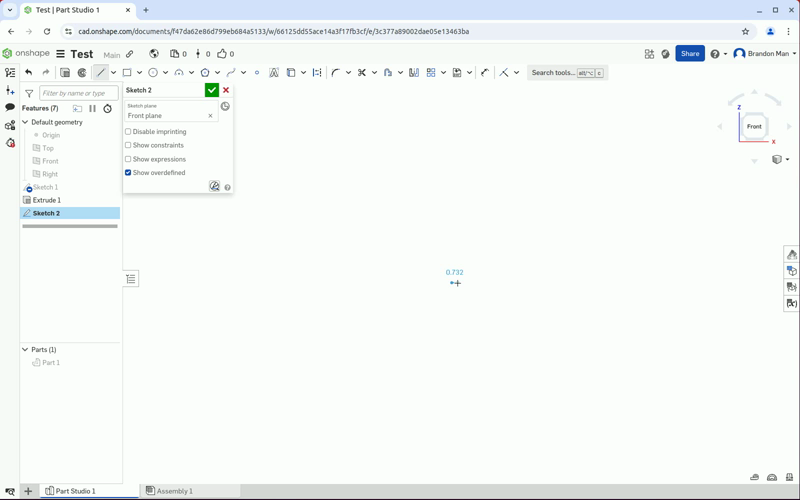
scroll(6)
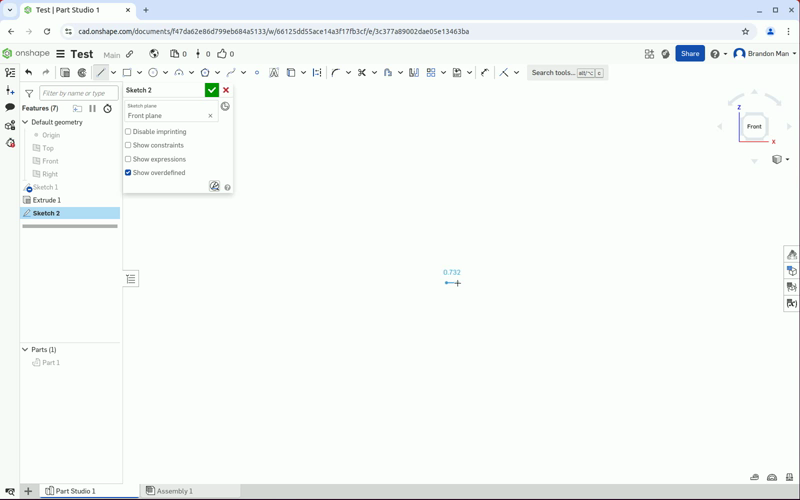
scroll(6)
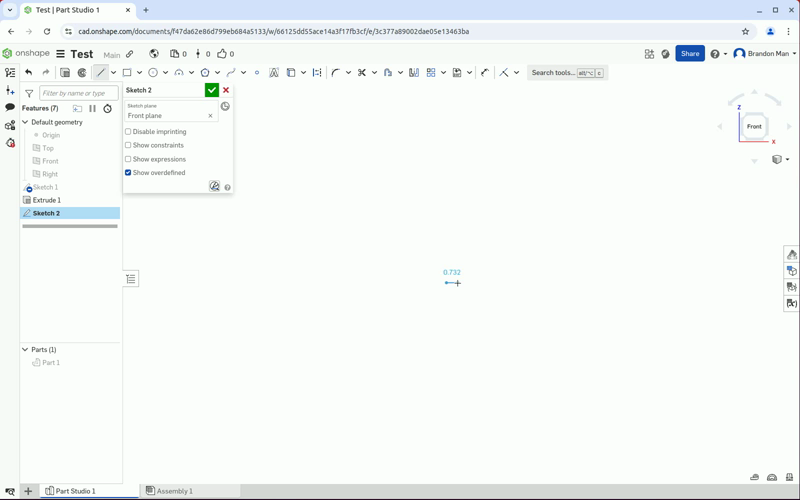
scroll(6)
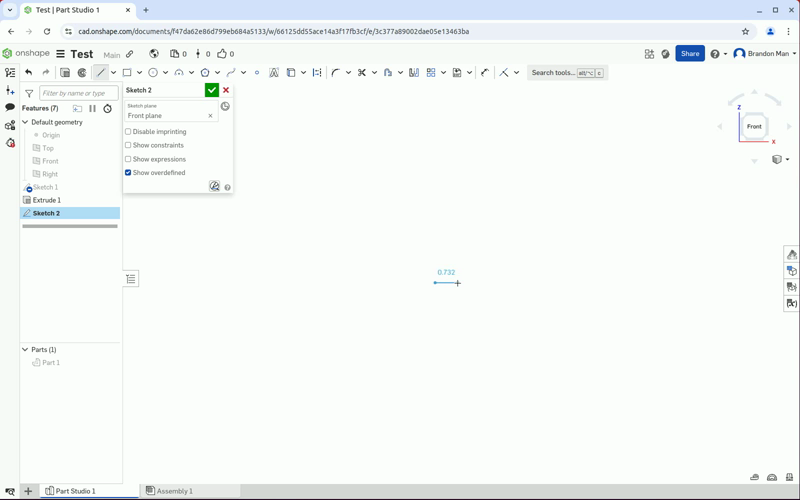
scroll(6)
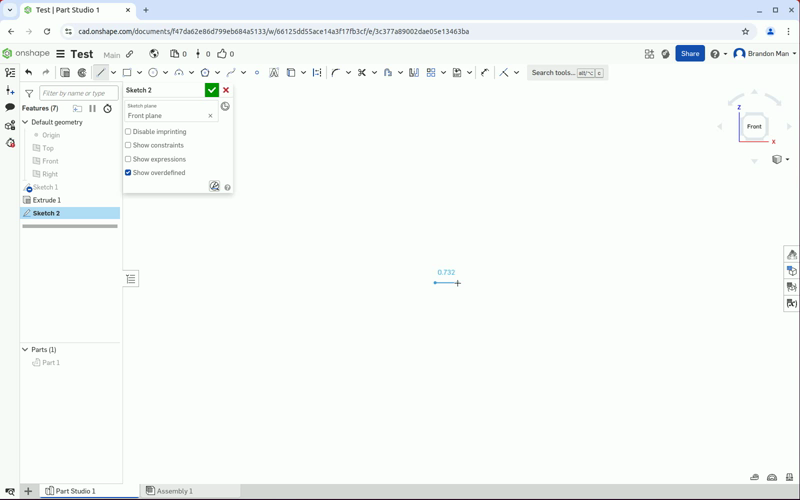
scroll(6)
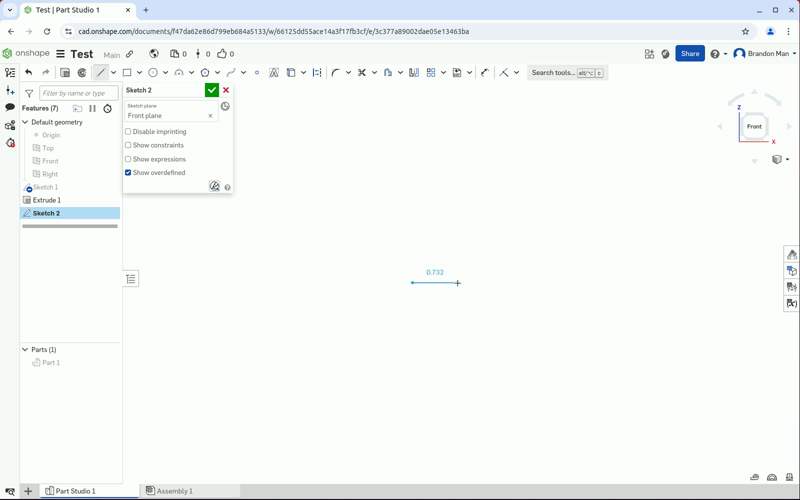
click(457, 282)
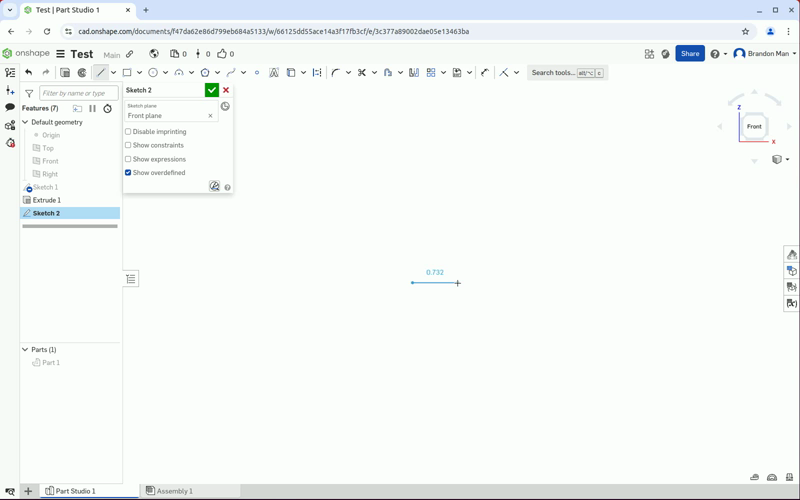
scroll(-6)
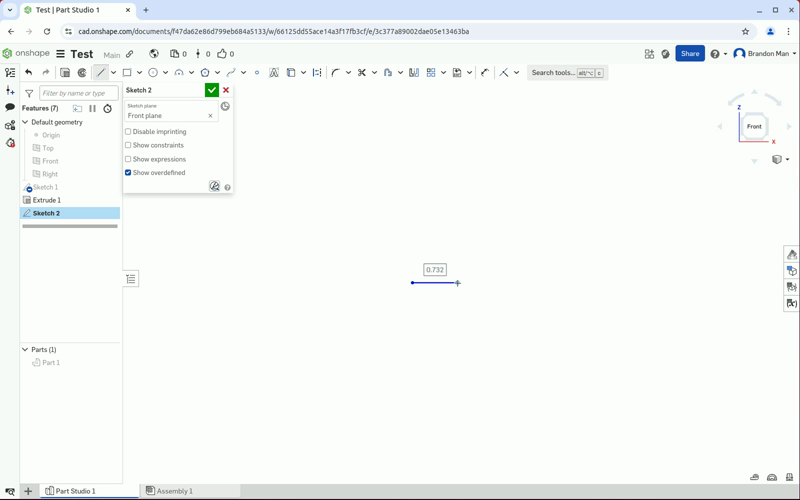
scroll(-6)
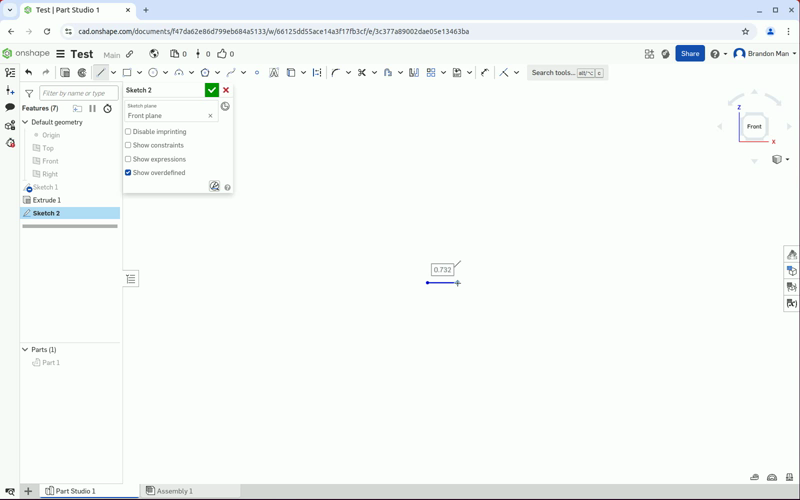
scroll(-6)
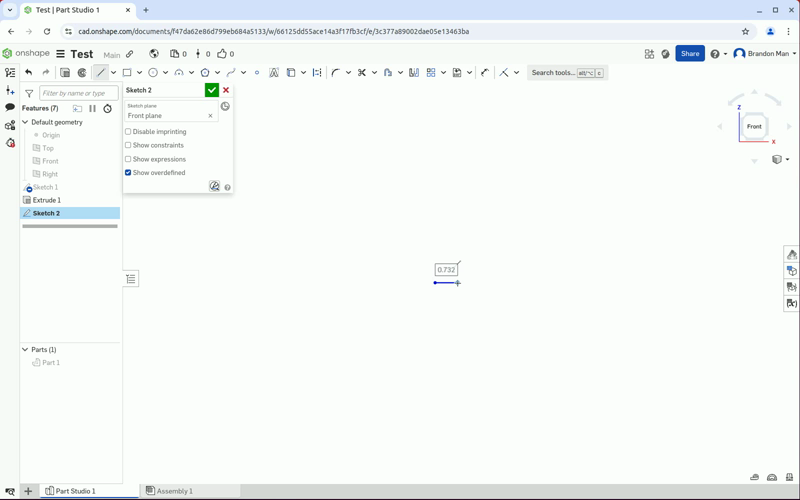
scroll(-6)
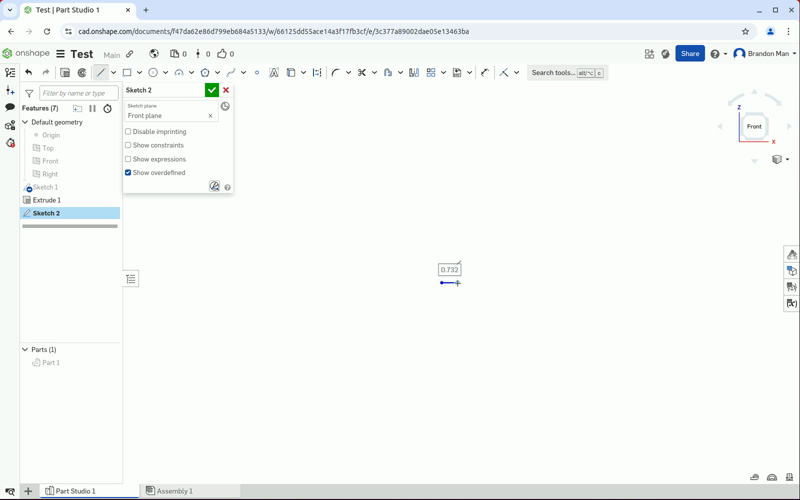
scroll(-6)
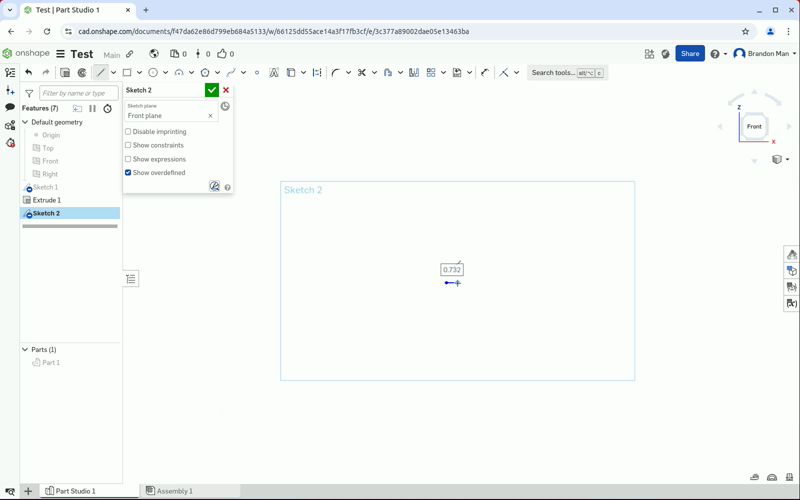
scroll(-6)
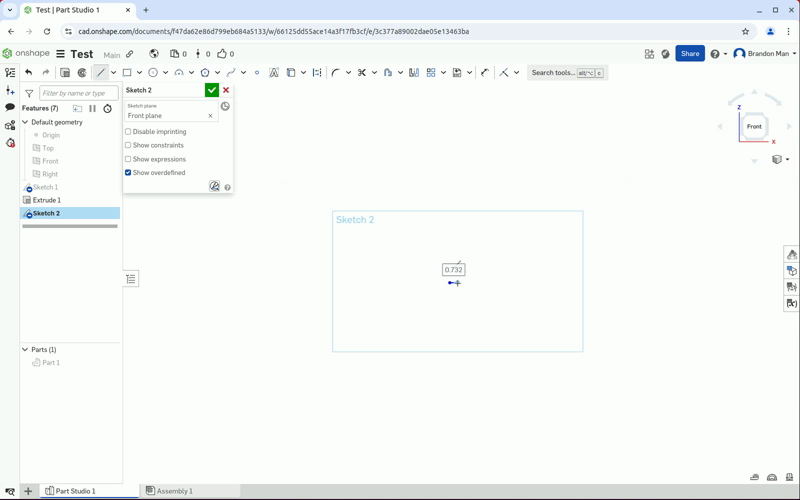
scroll(-6)
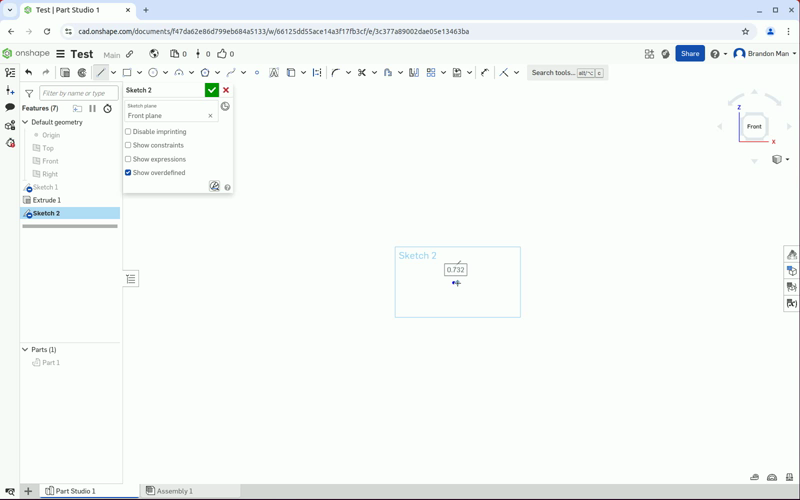
key_up(shift)
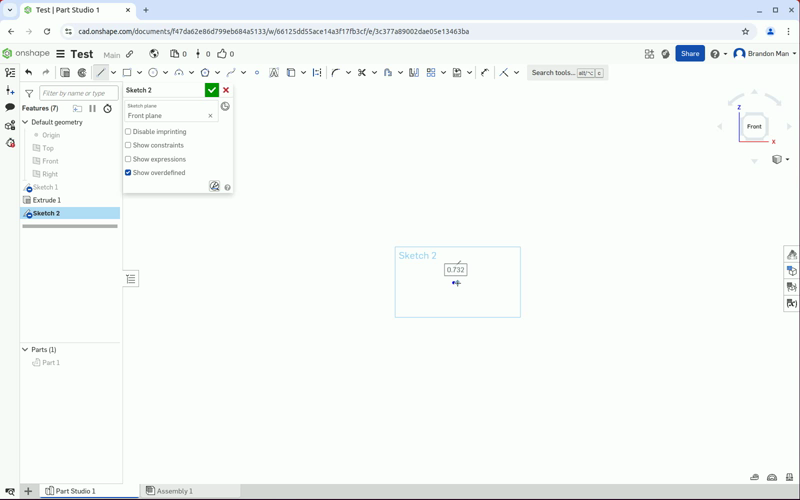
key_down(shift)
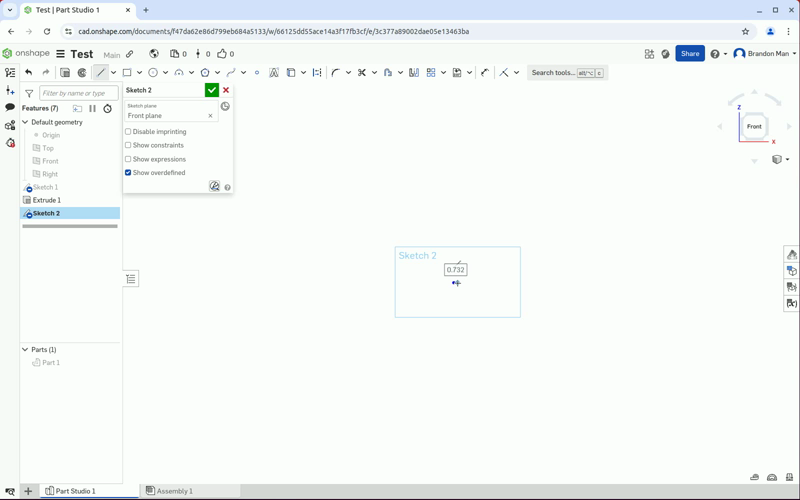
mouse_move(487, 282)
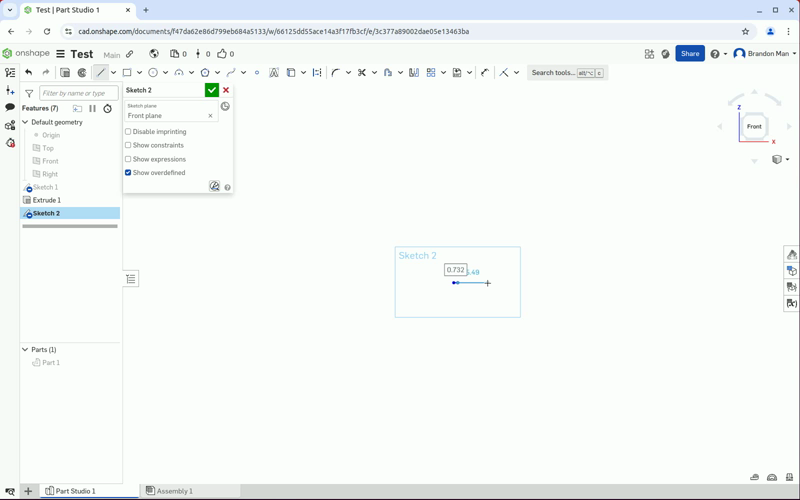
mouse_move(457, 278)
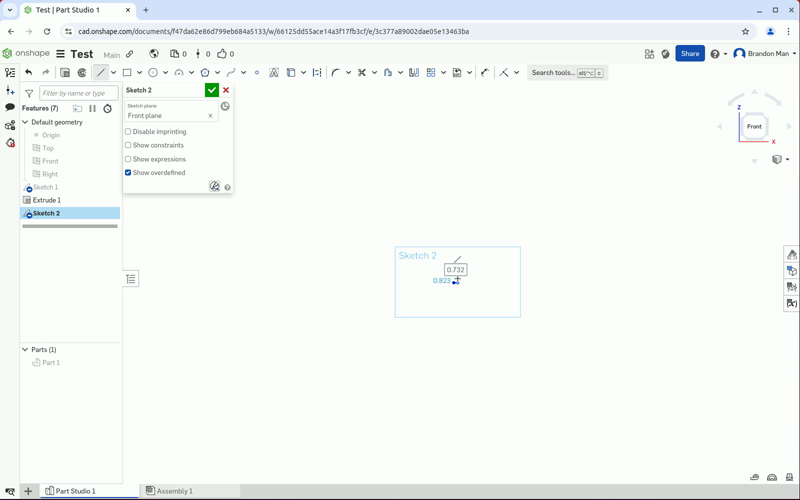
scroll(6)
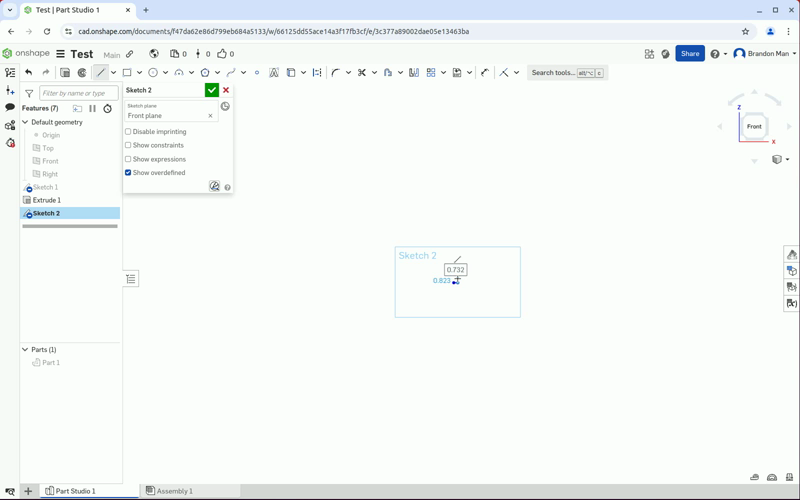
scroll(6)
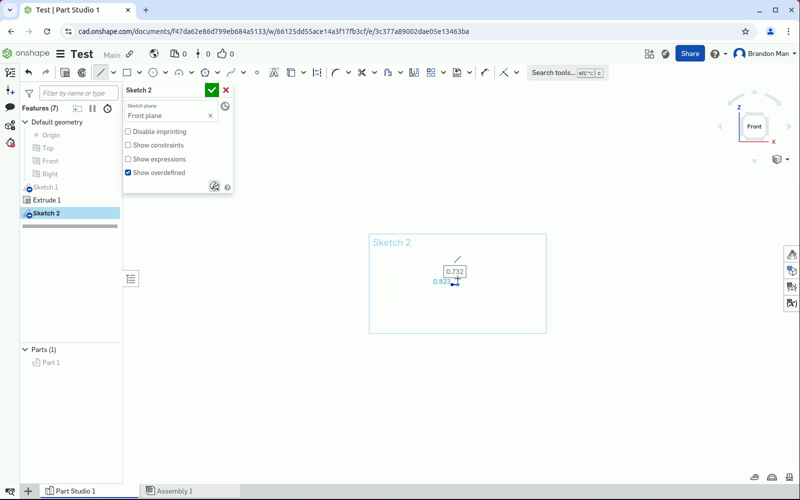
scroll(6)
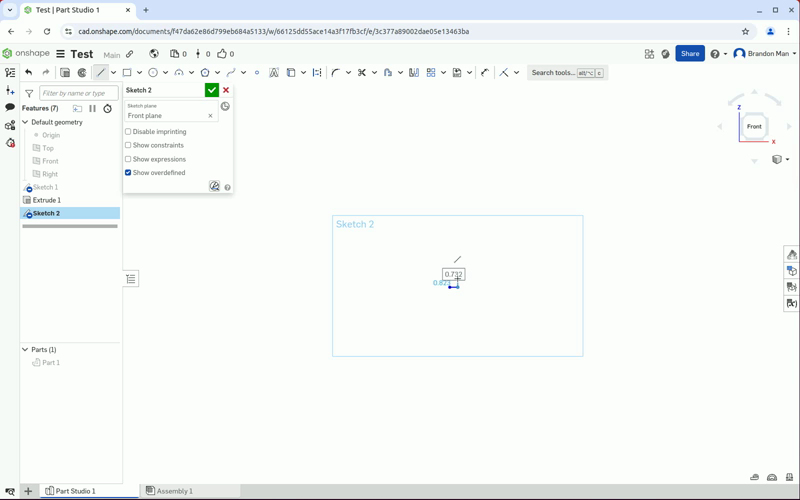
scroll(6)
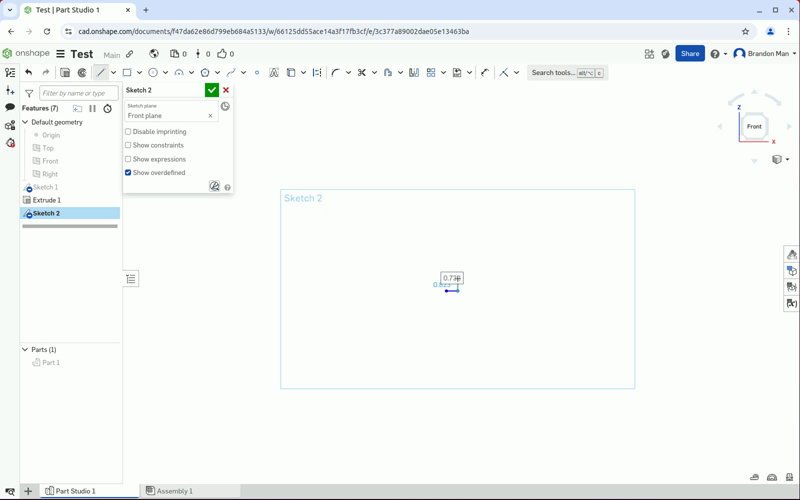
scroll(6)
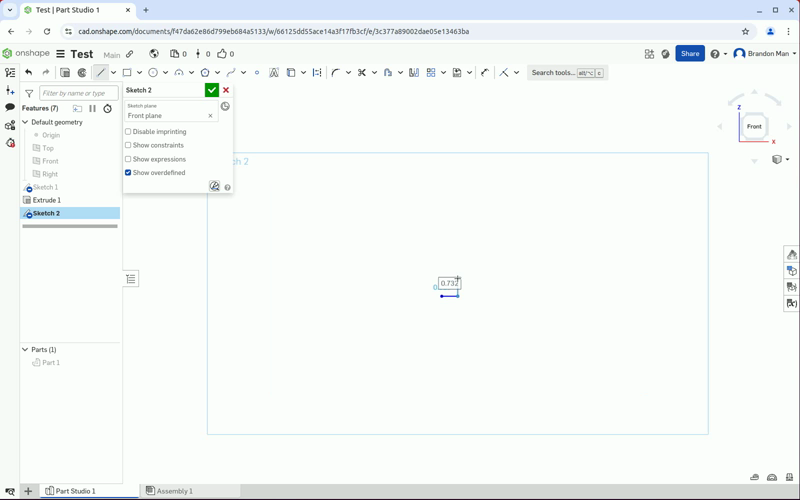
scroll(6)
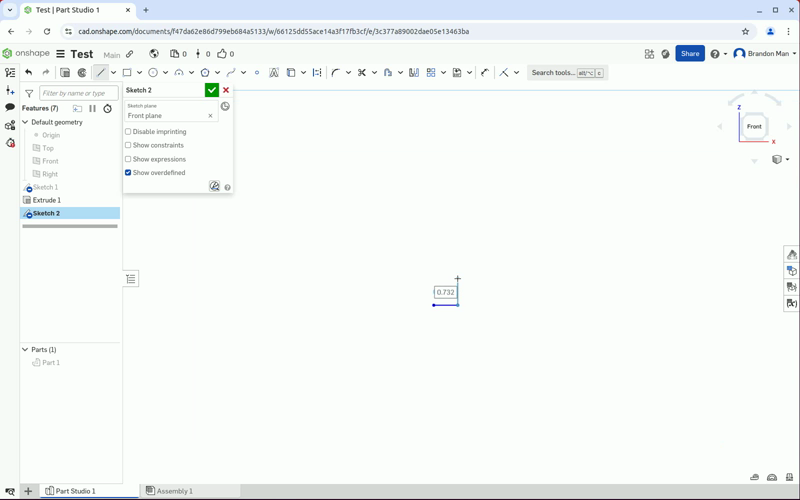
scroll(6)
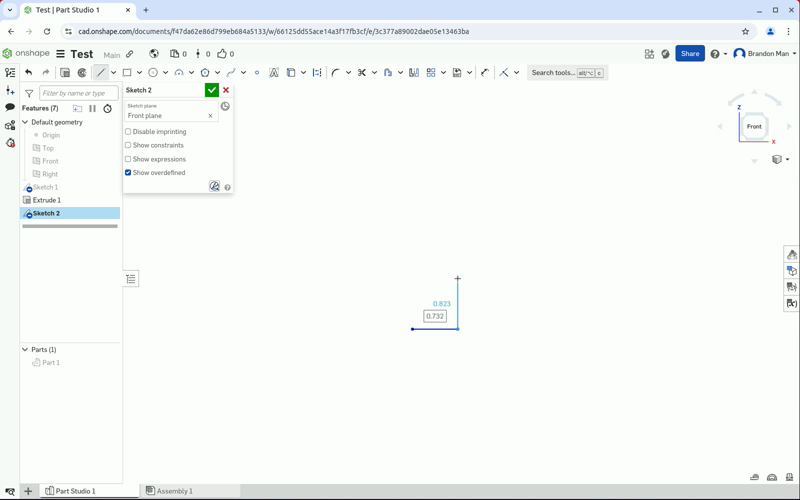
click(457, 278)
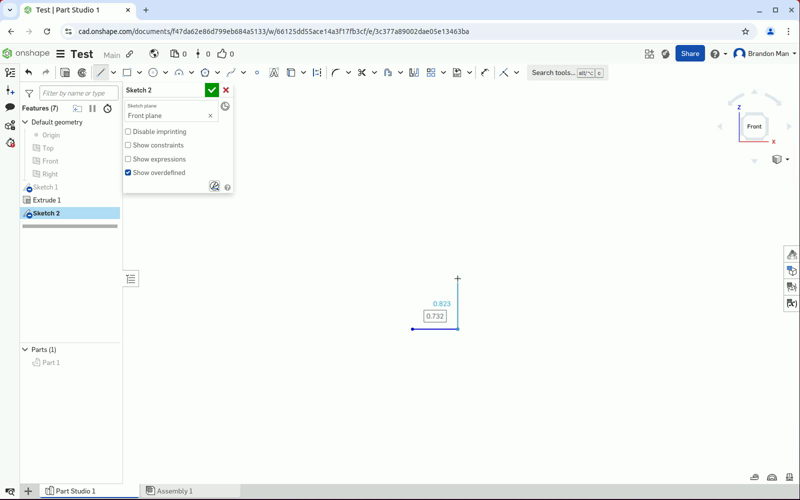
scroll(-6)
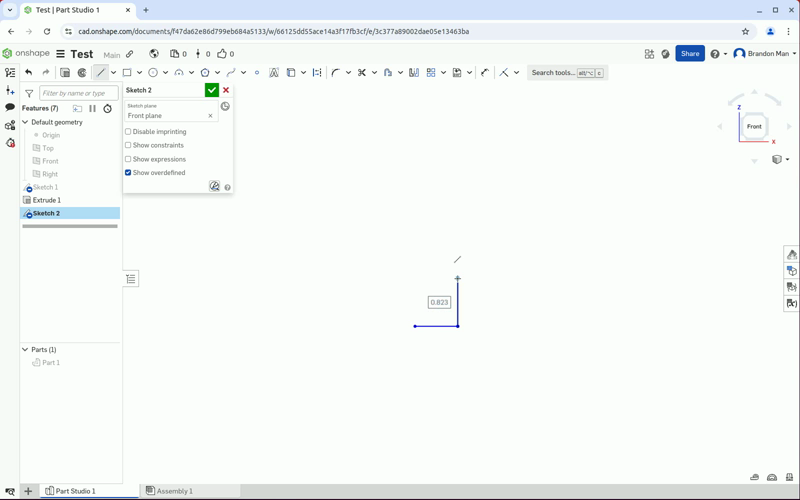
scroll(-6)
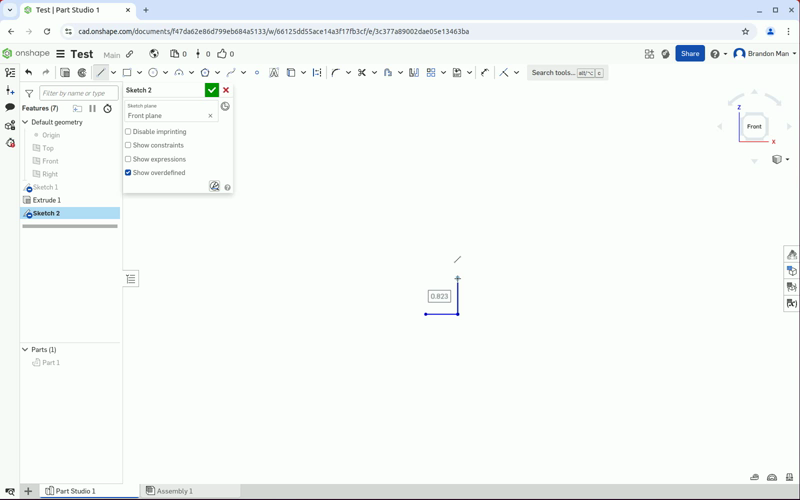
scroll(-6)
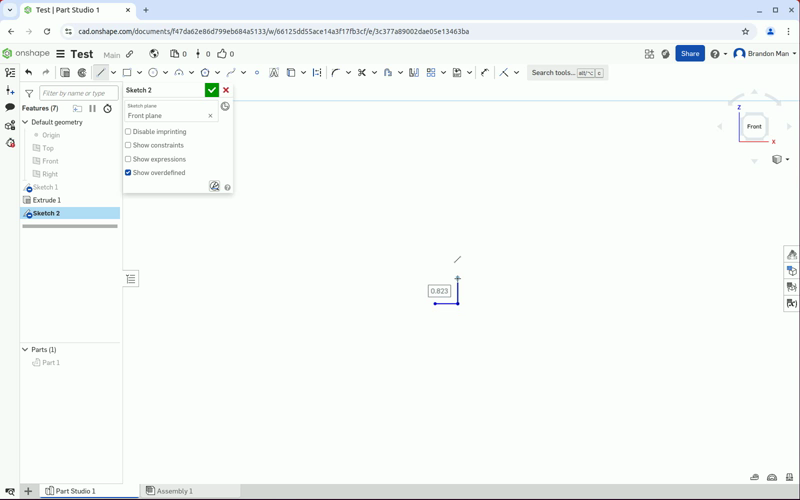
scroll(-6)
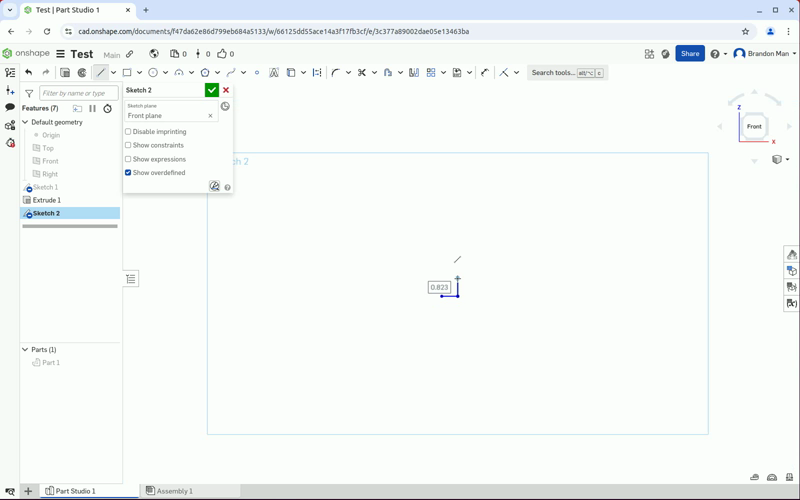
scroll(-6)
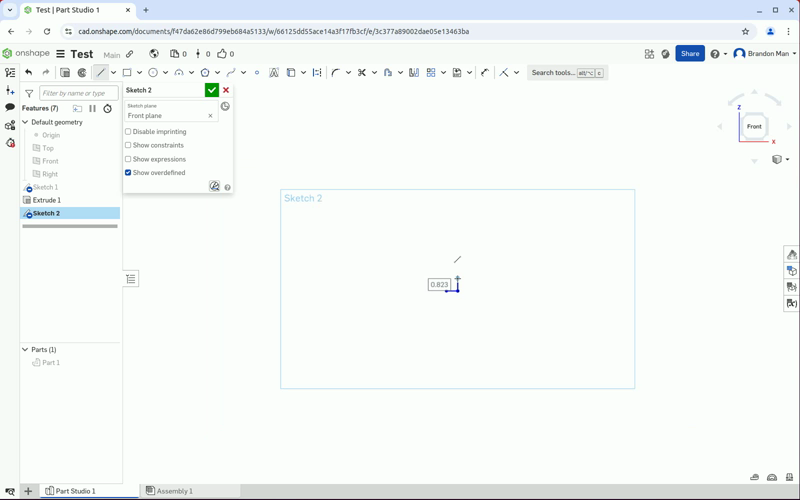
scroll(-6)
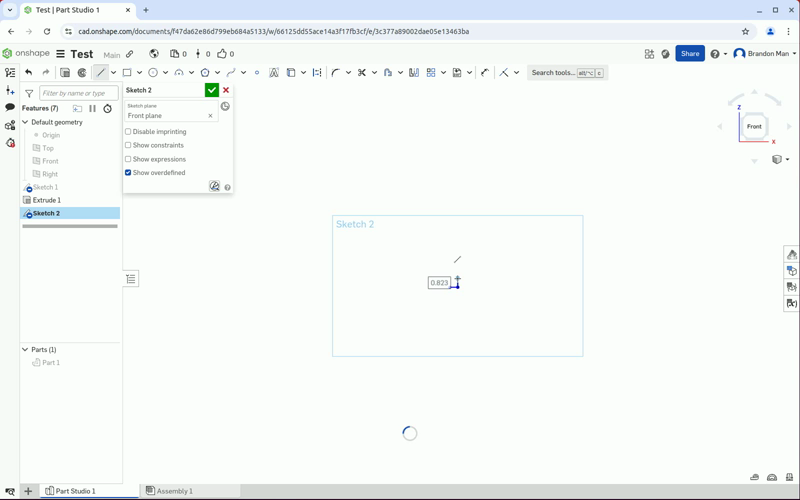
scroll(-6)
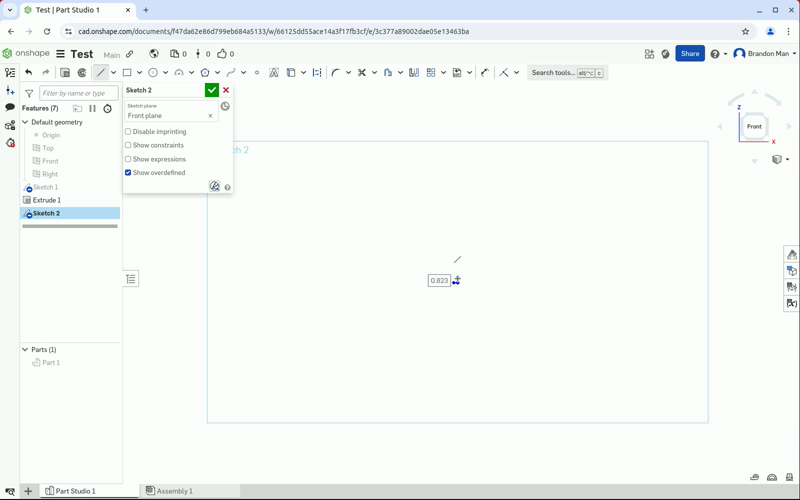
key_up(shift)
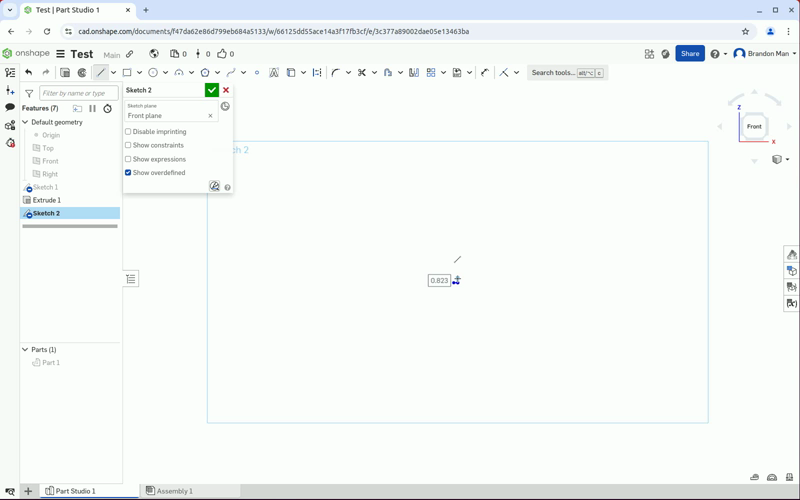
key_down(shift)
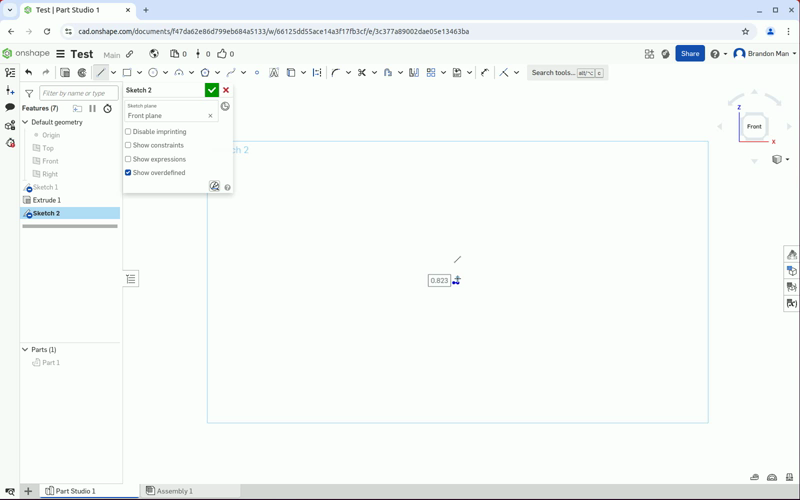
mouse_move(487, 278)
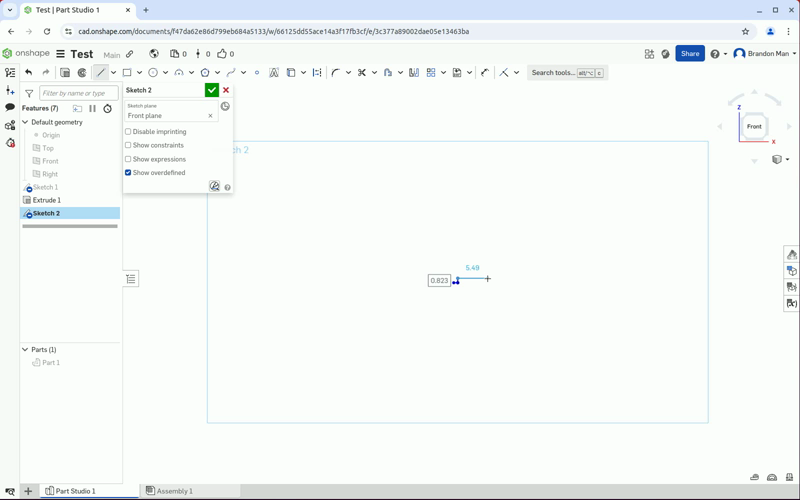
mouse_move(453, 278)
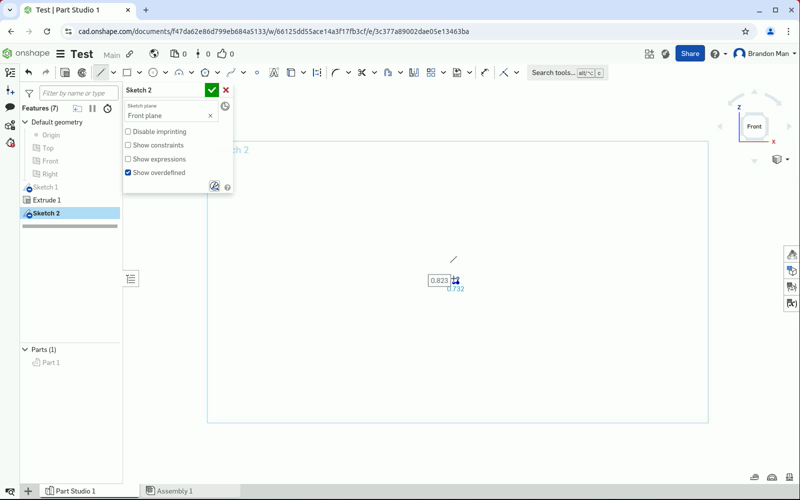
scroll(6)
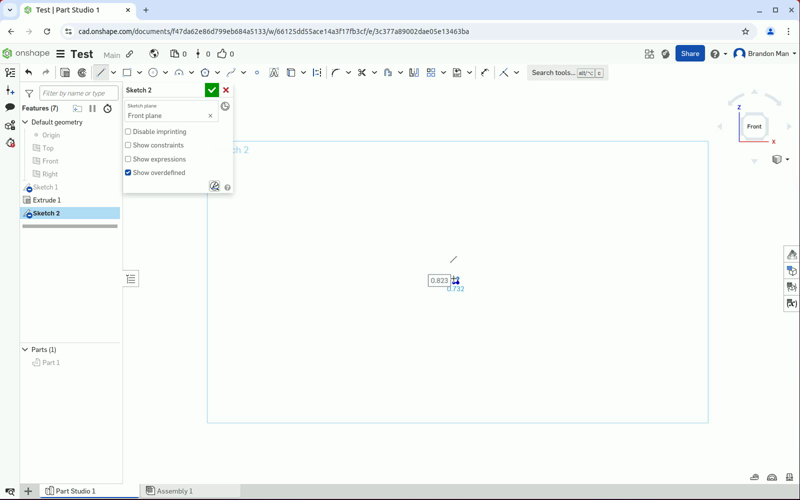
scroll(6)
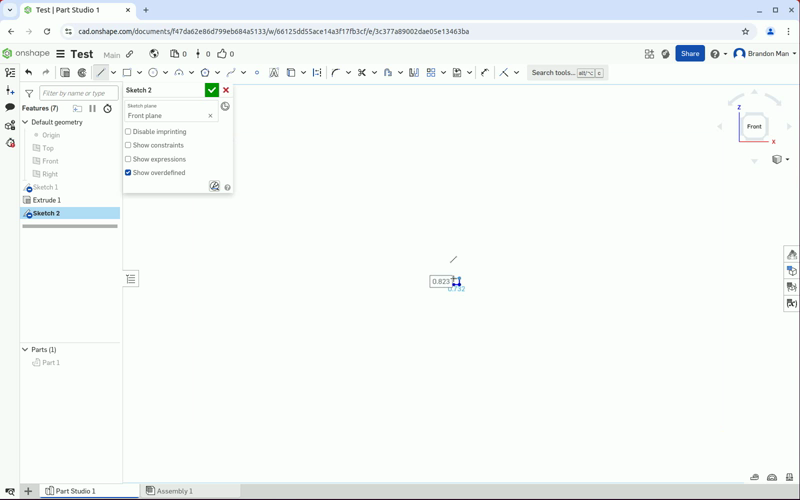
scroll(6)
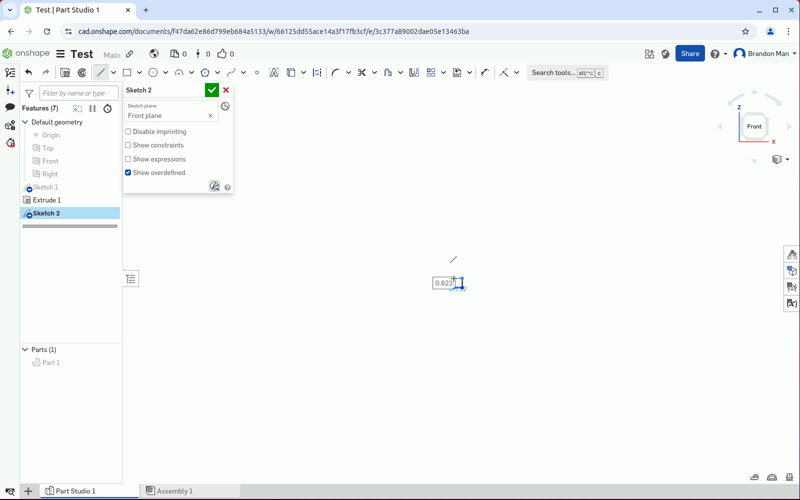
scroll(6)
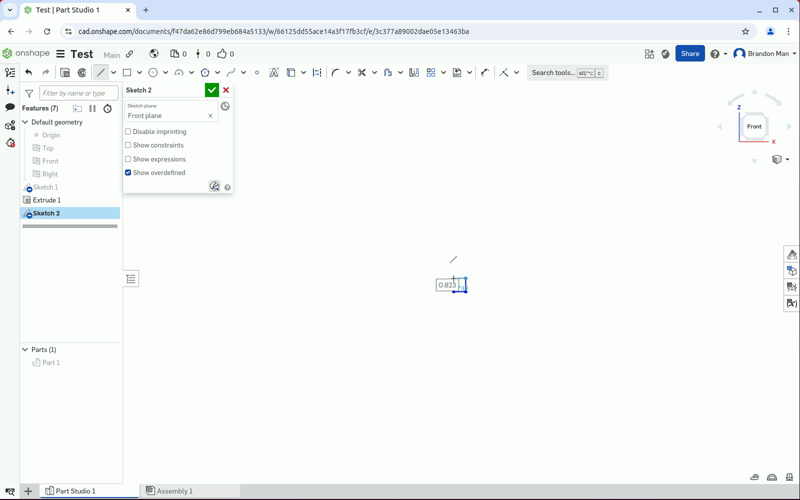
scroll(6)
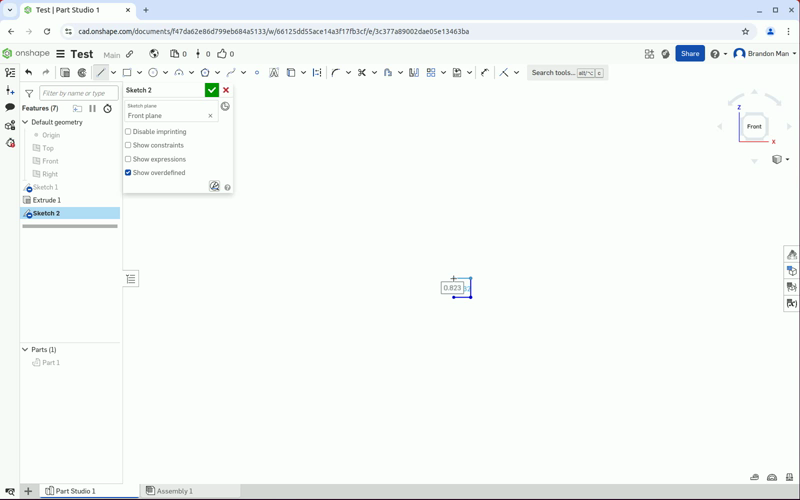
scroll(6)
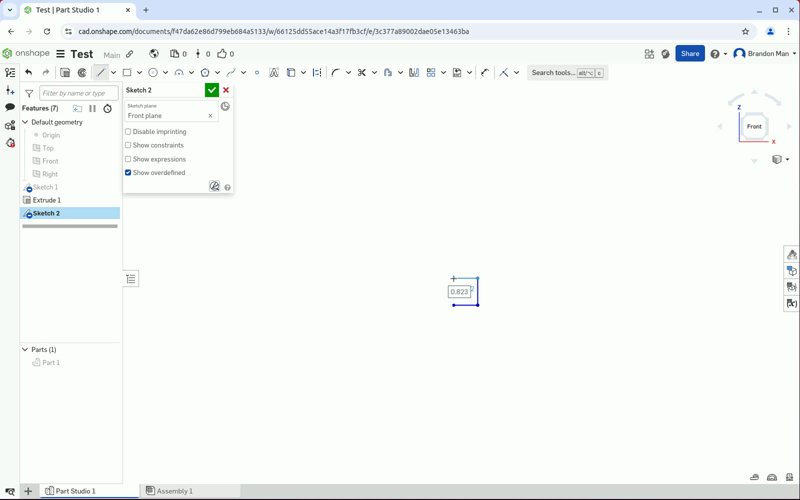
scroll(6)
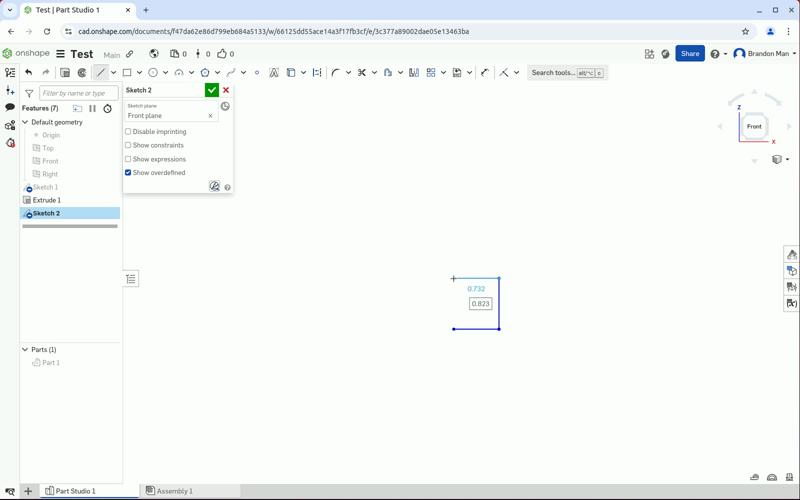
click(453, 278)
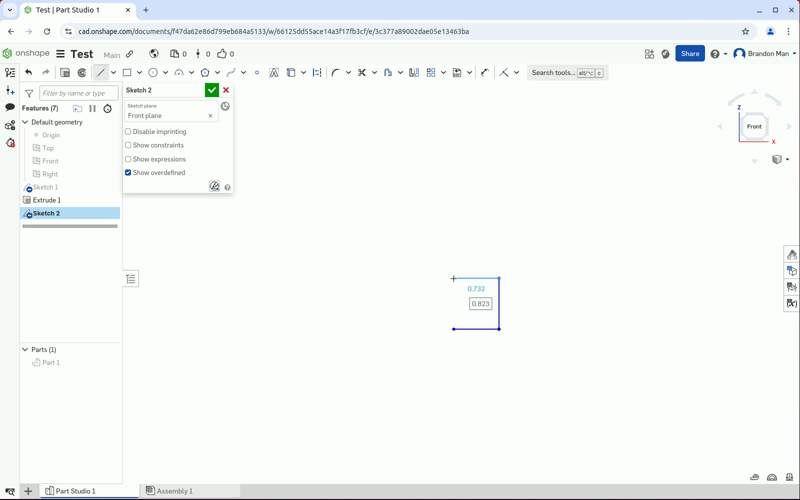
scroll(-6)
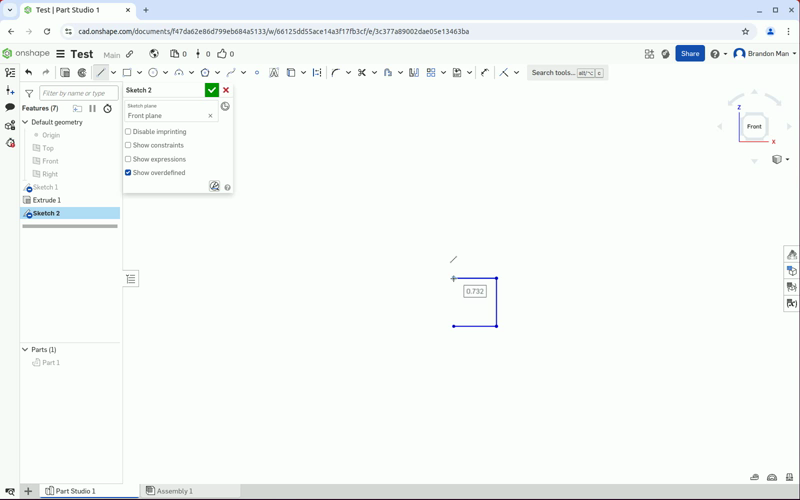
scroll(-6)
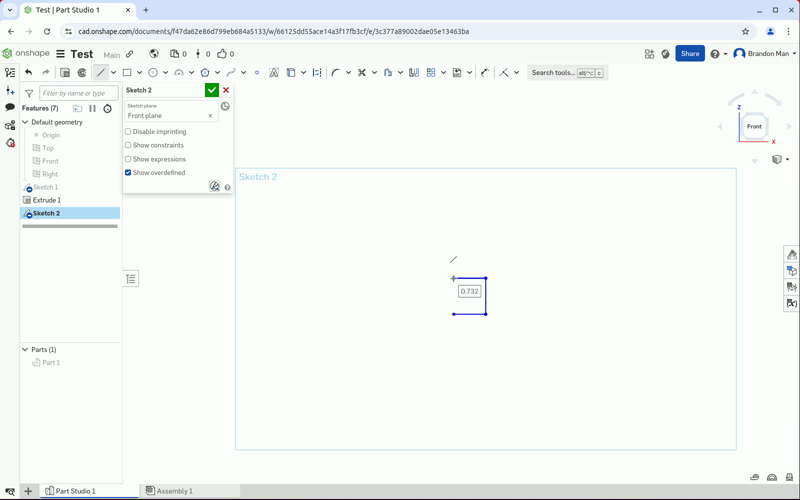
scroll(-6)
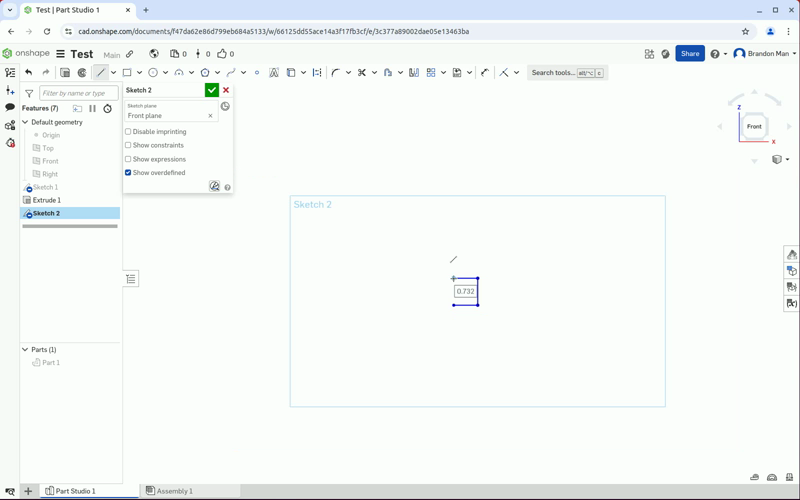
scroll(-6)
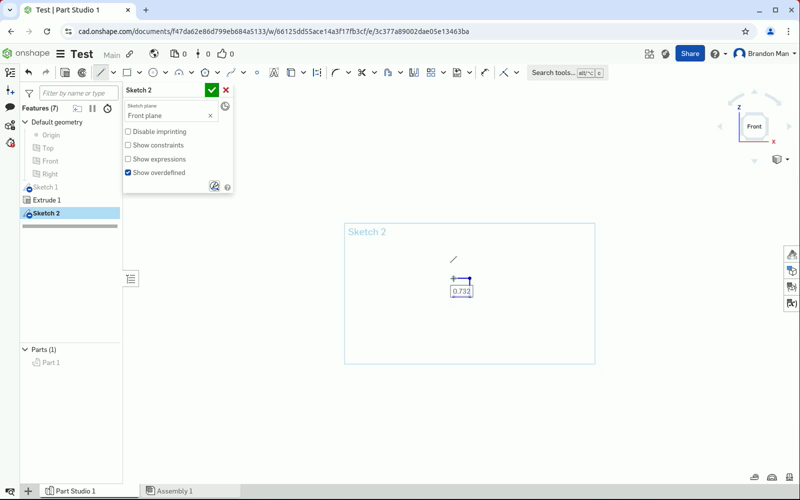
scroll(-6)
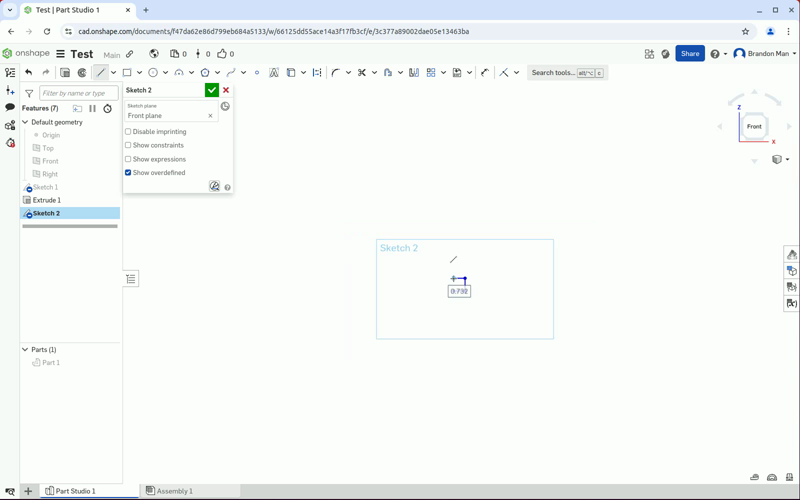
scroll(-6)
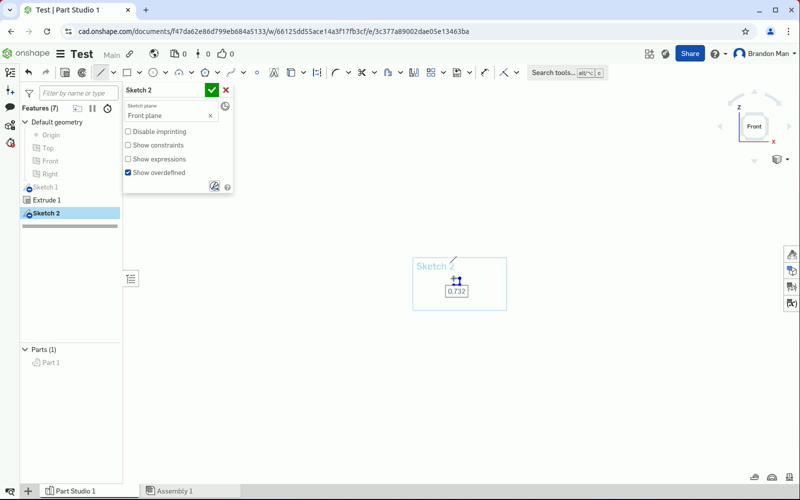
scroll(-6)
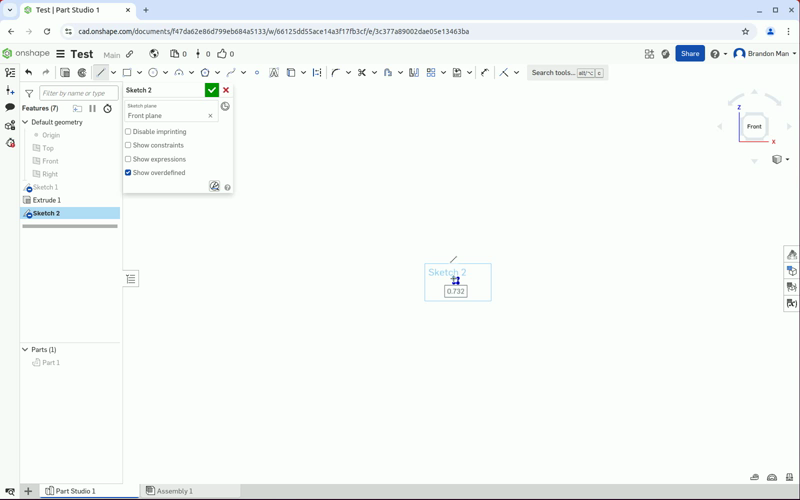
key_up(shift)
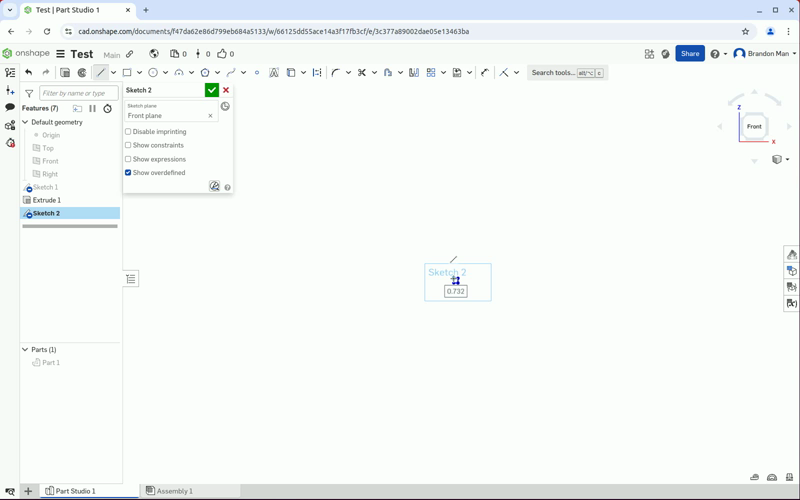
mouse_move(483, 278)
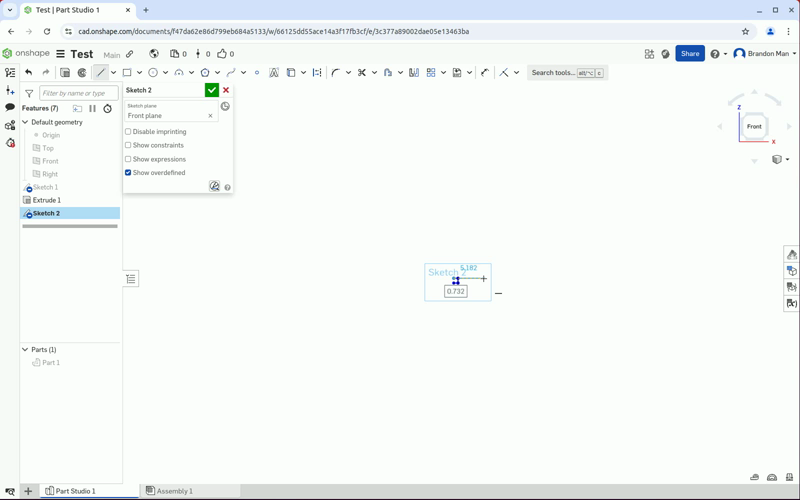
key_down(shift)
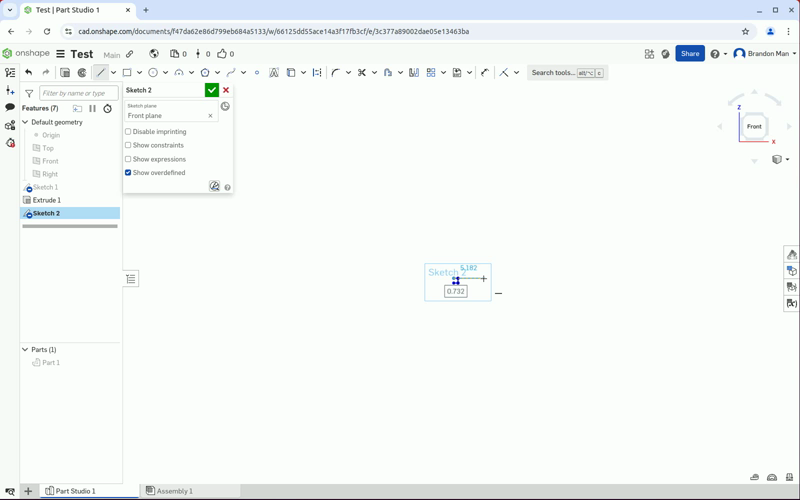
mouse_move(453, 282)
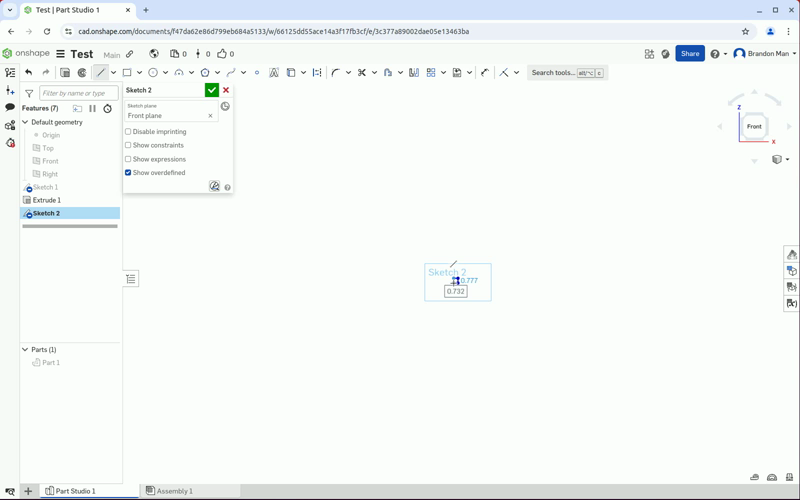
scroll(6)
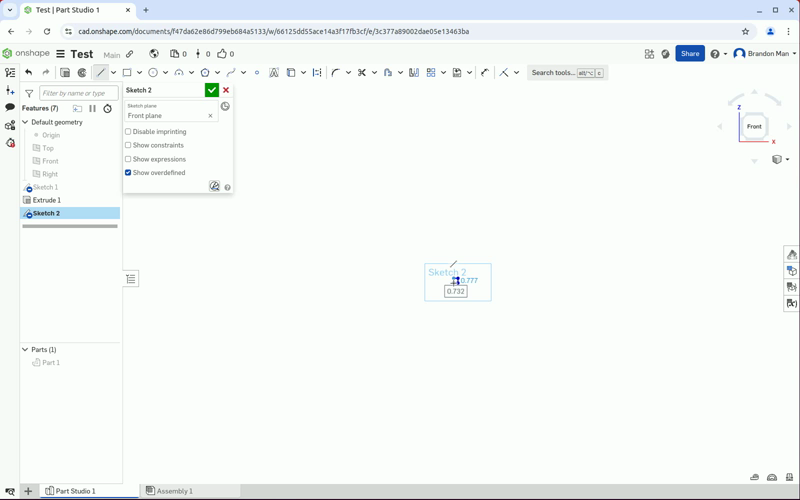
scroll(6)
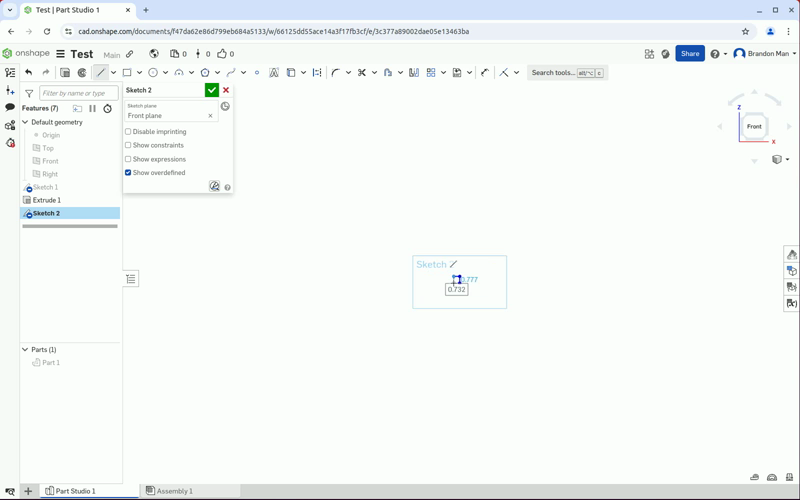
scroll(6)
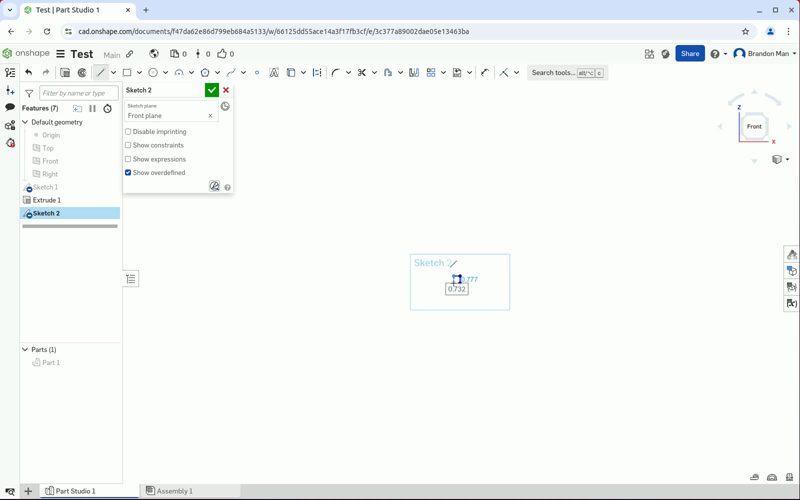
scroll(6)
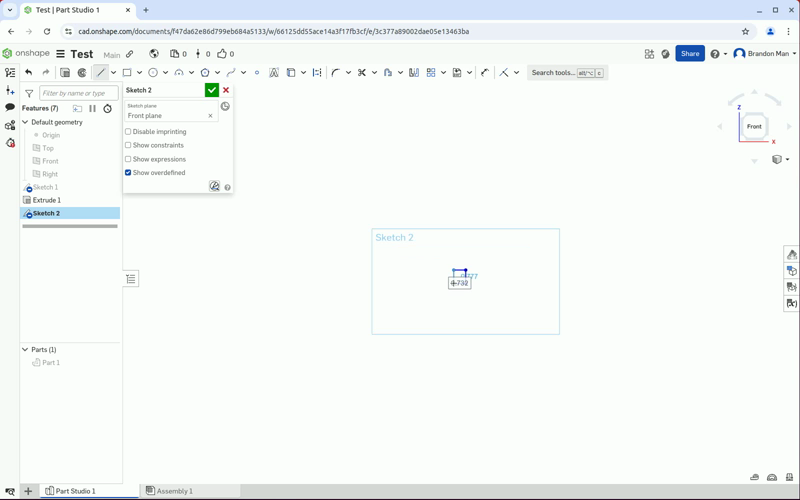
scroll(6)
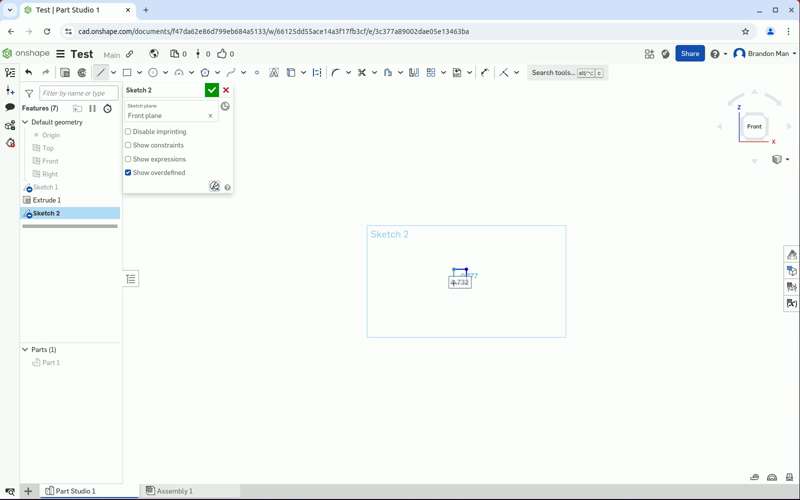
scroll(6)
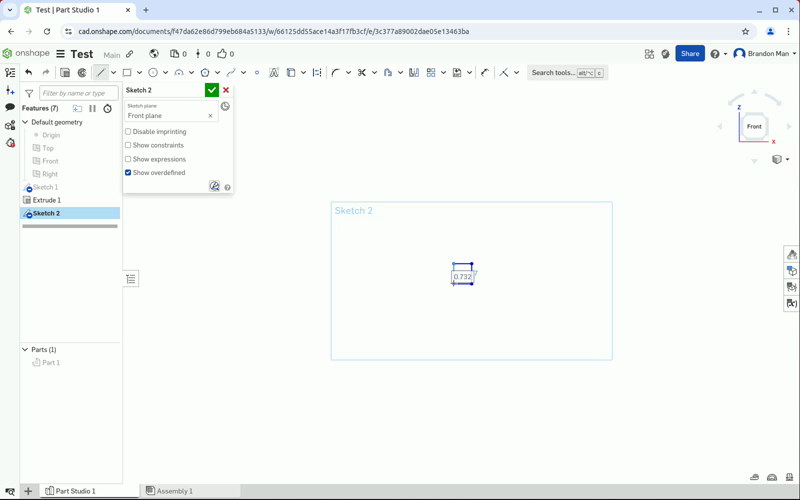
scroll(6)
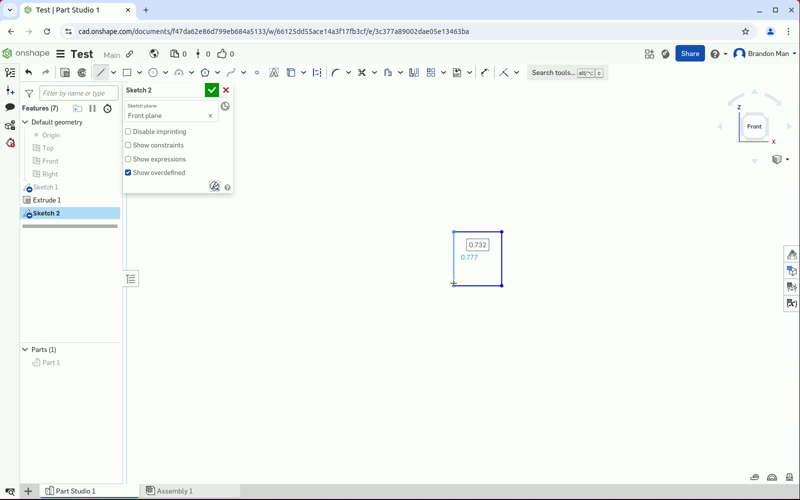
key_up(shift)
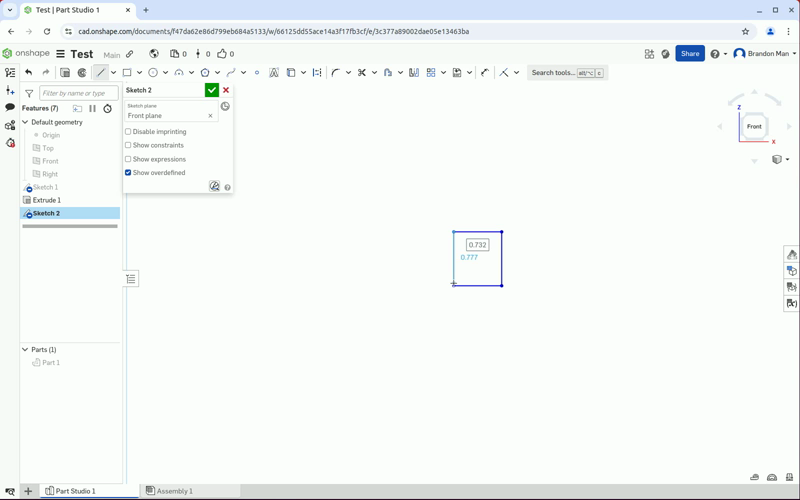
click(453, 282)
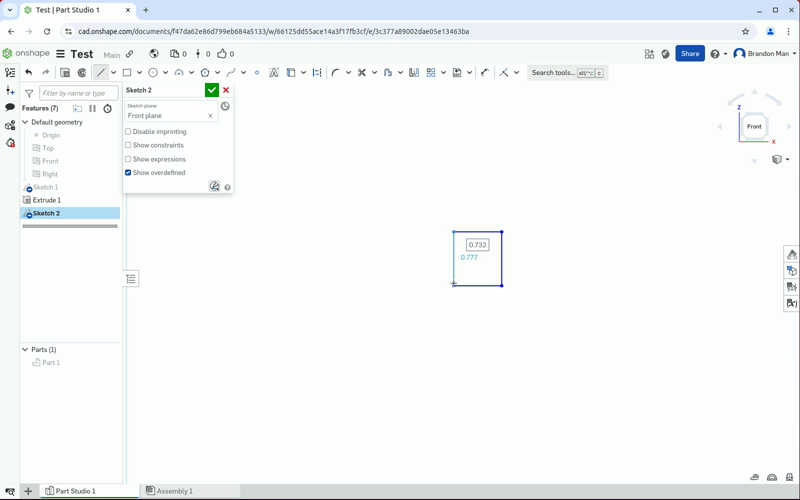
scroll(-6)
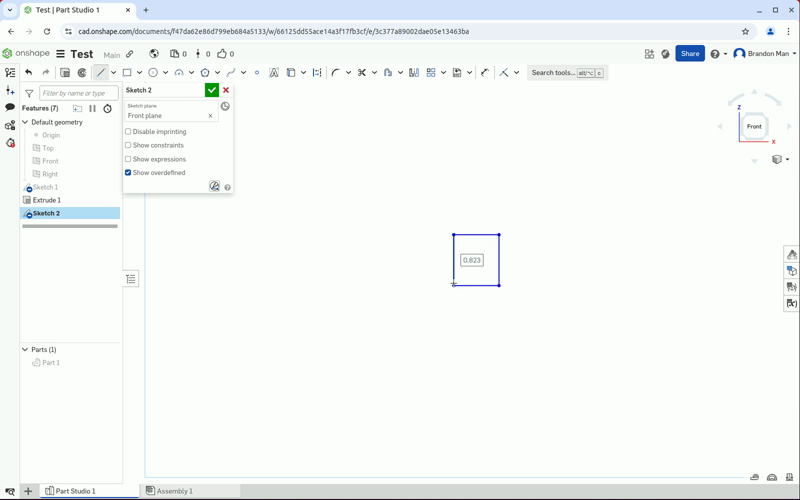
scroll(-6)
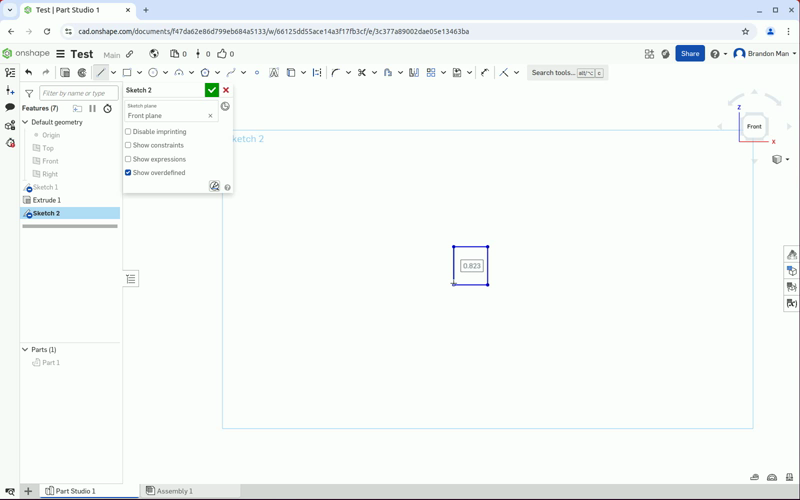
scroll(-6)
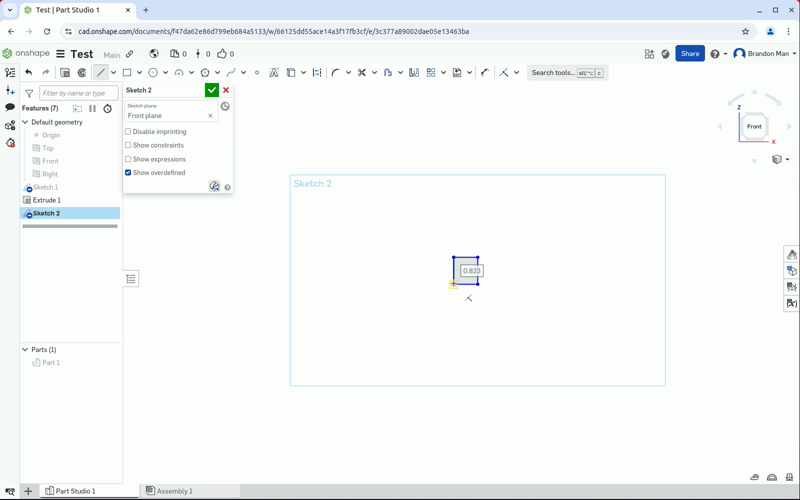
scroll(-6)
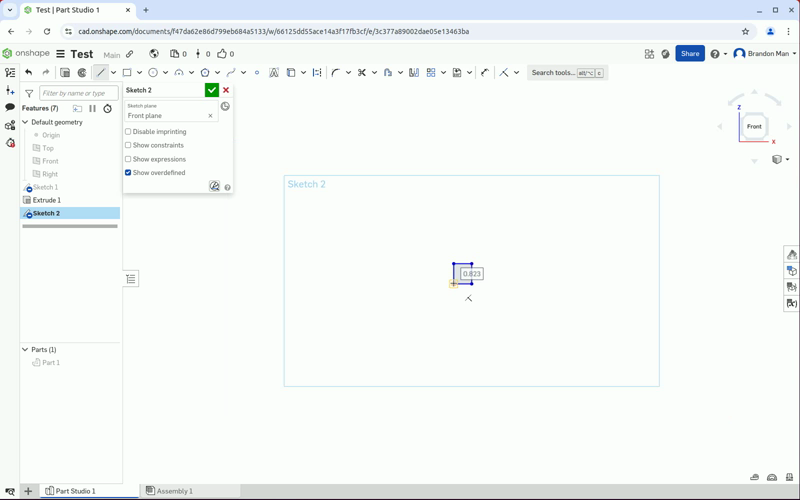
scroll(-6)
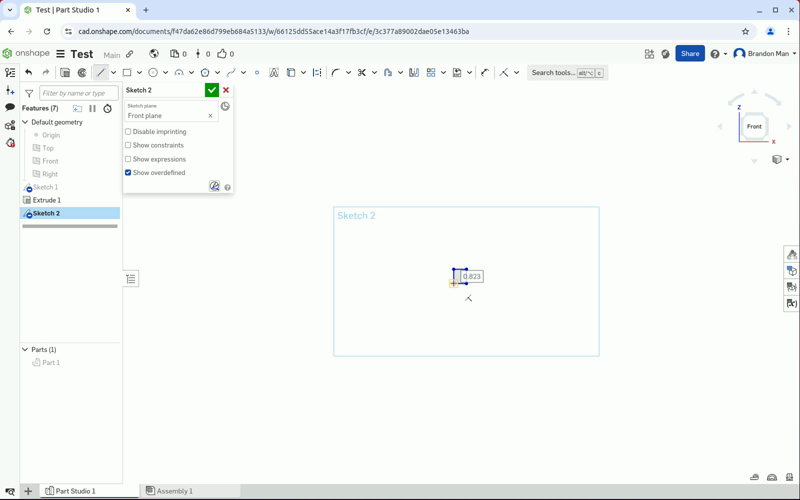
scroll(-6)
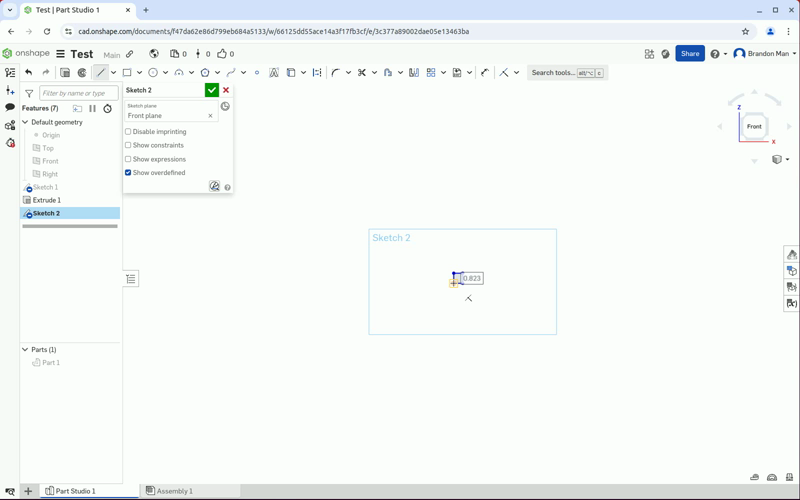
scroll(-6)
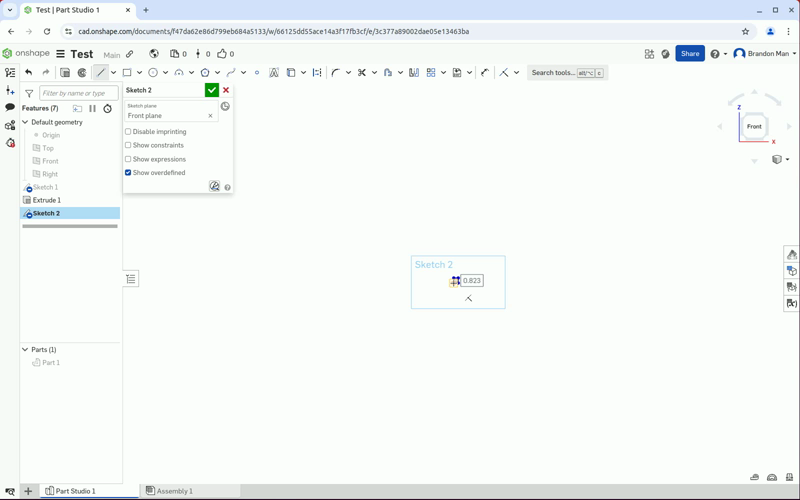
key(esc)
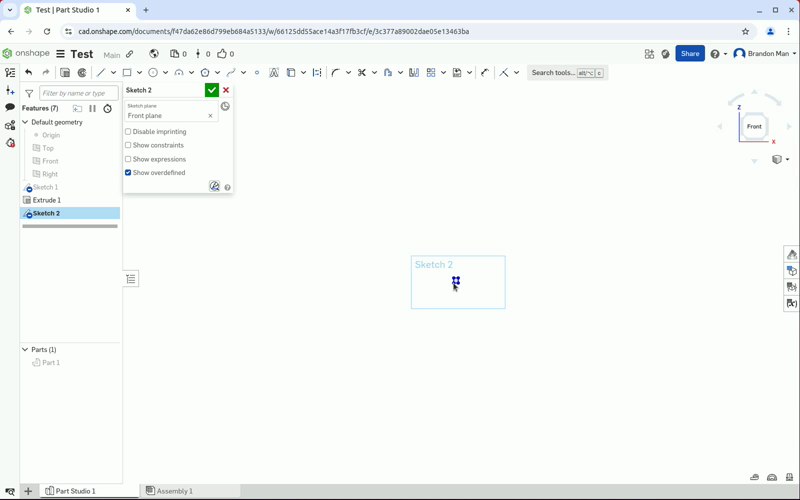
mouse_move(457, 279)
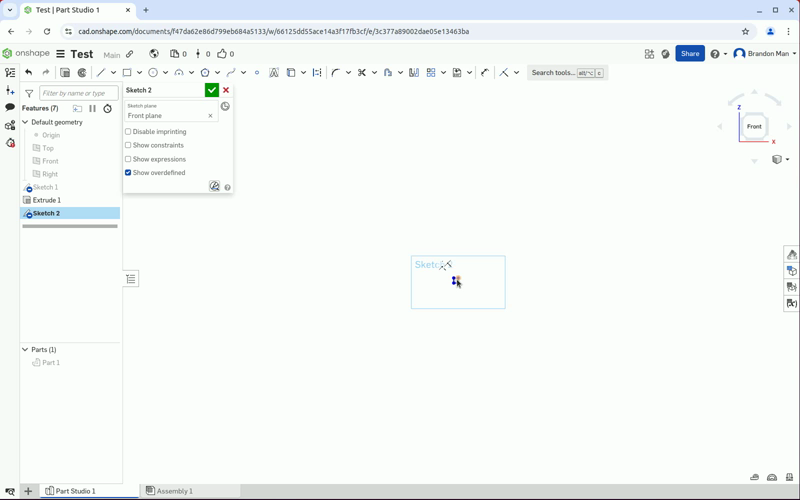
scroll(6)
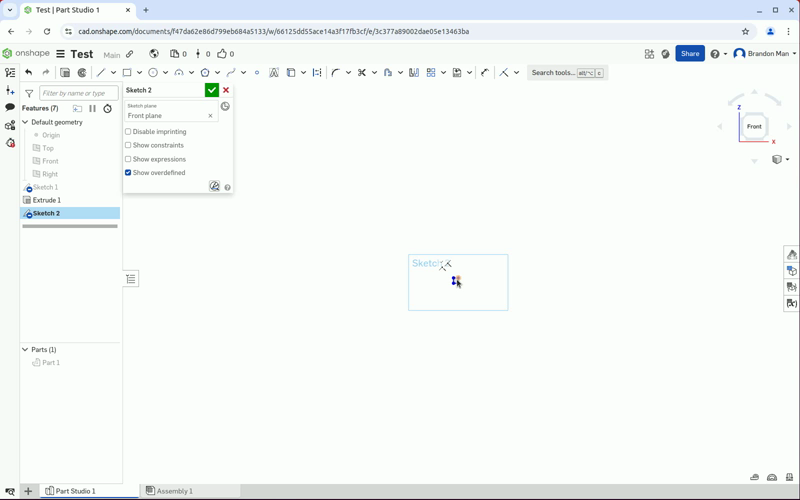
scroll(6)
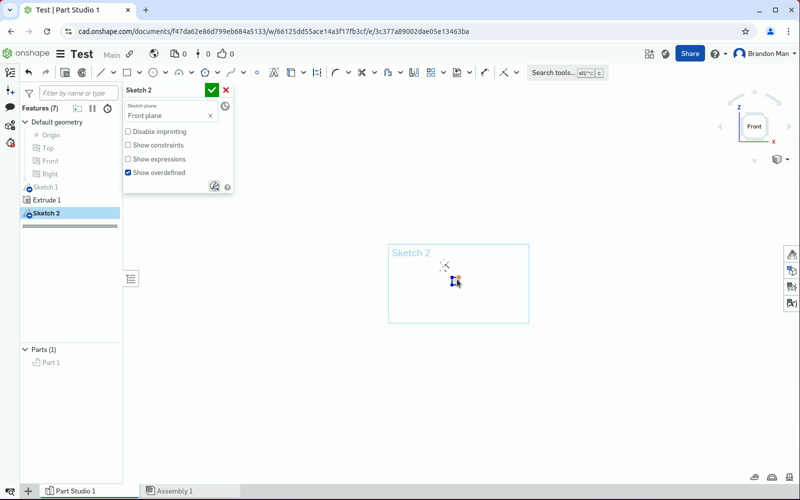
scroll(6)
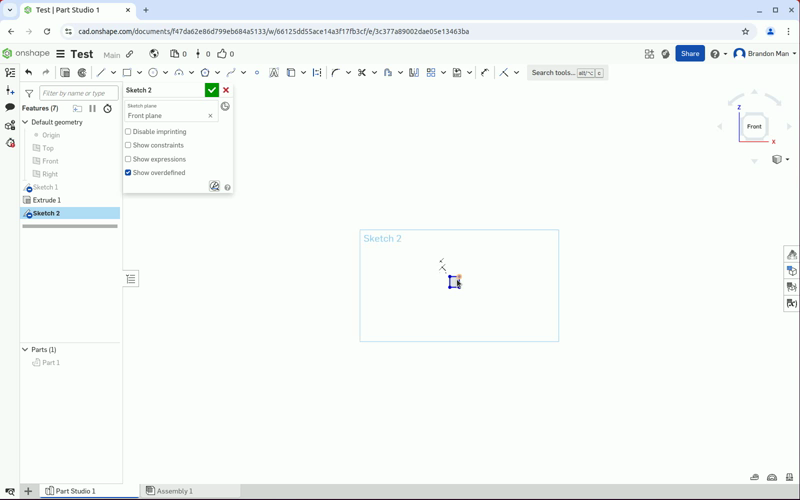
scroll(6)
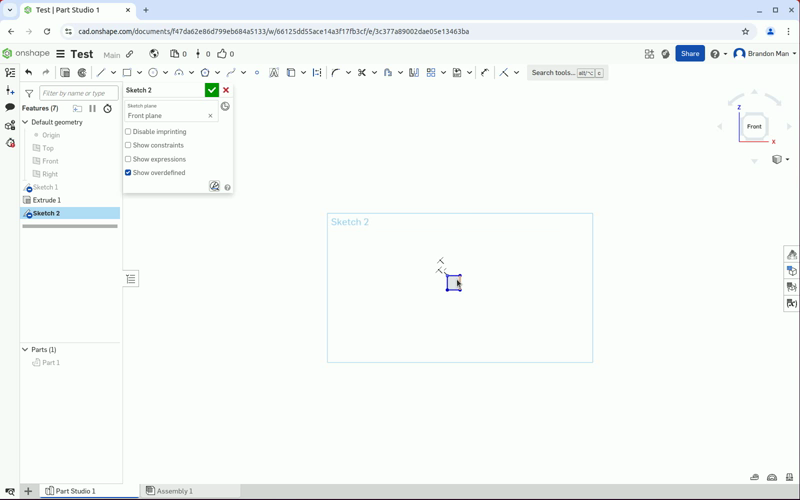
scroll(6)
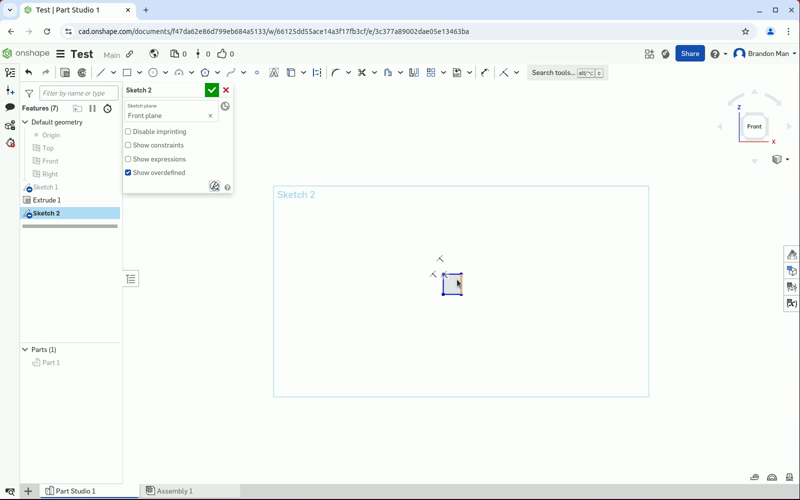
scroll(6)
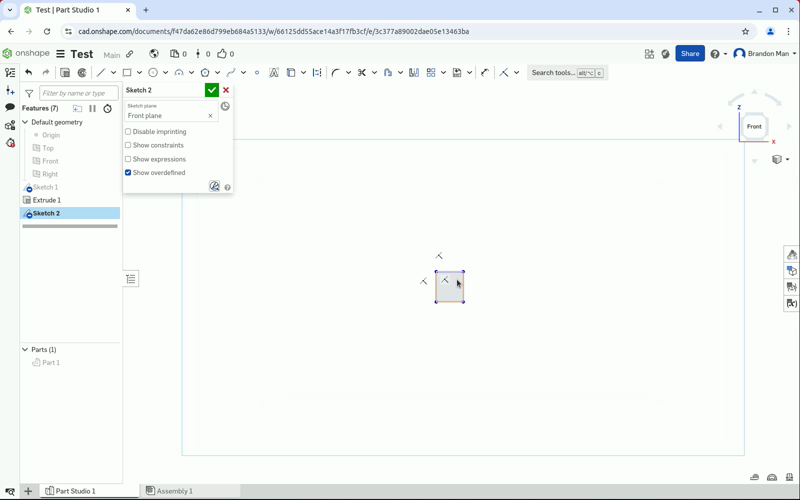
scroll(6)
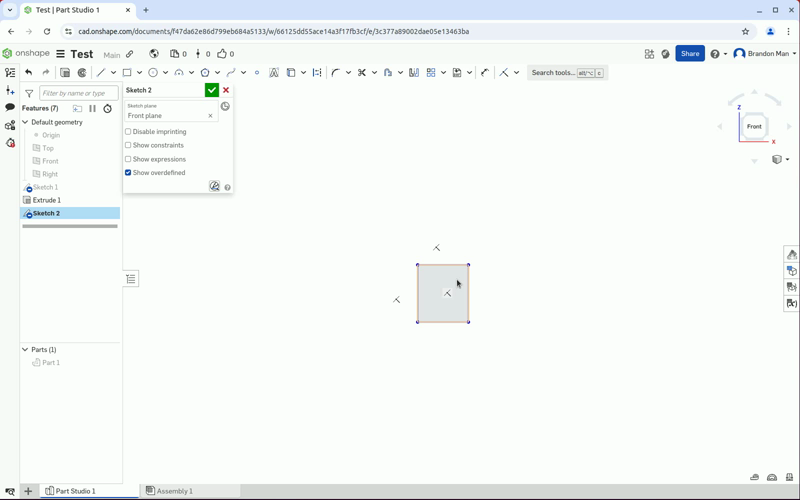
click(457, 279)
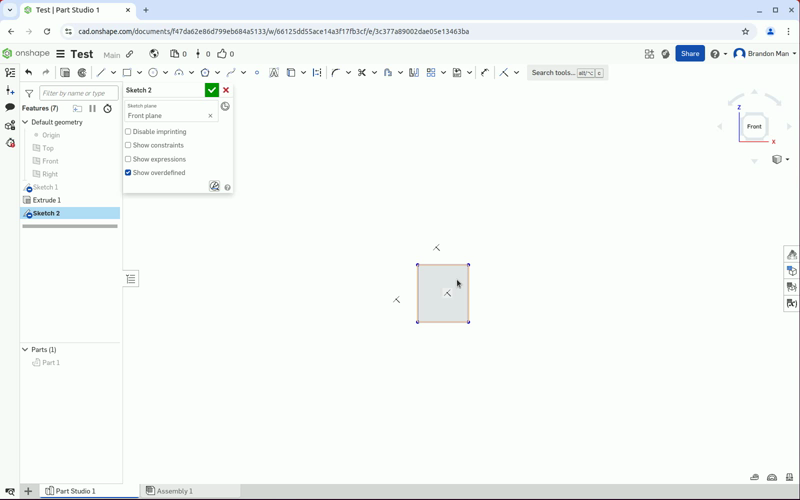
scroll(-6)
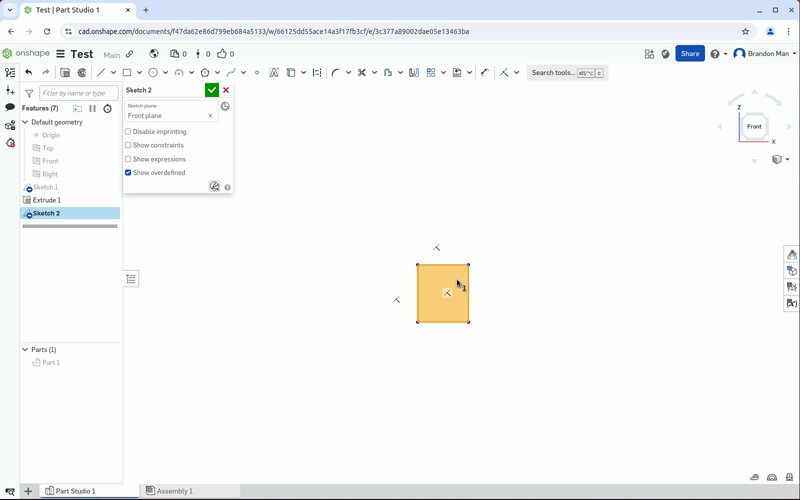
scroll(-6)
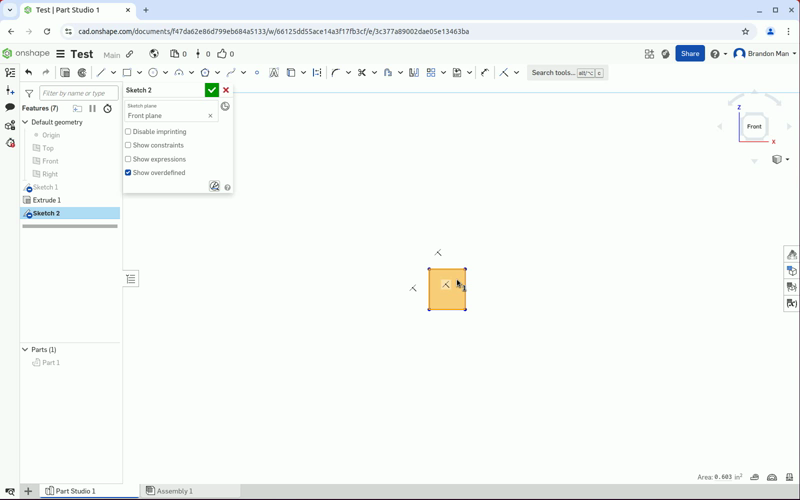
scroll(-6)
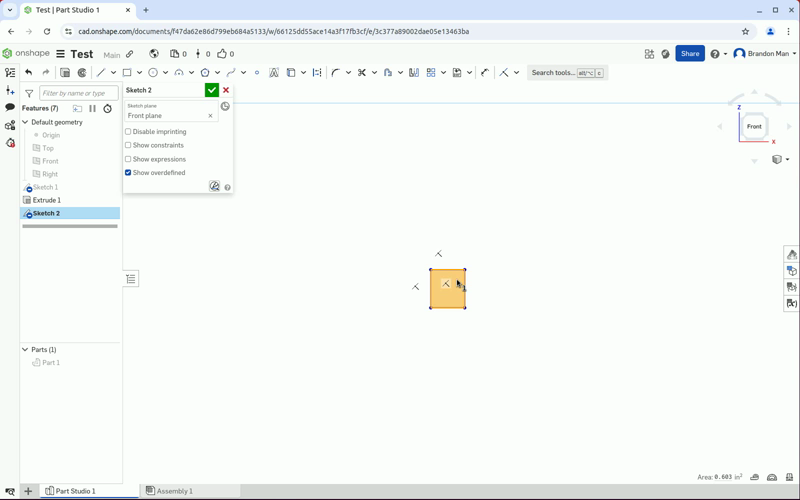
scroll(-6)
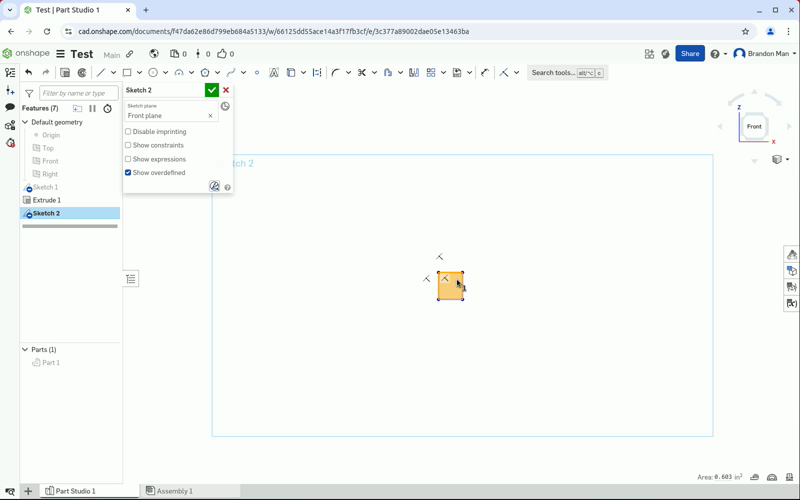
scroll(-6)
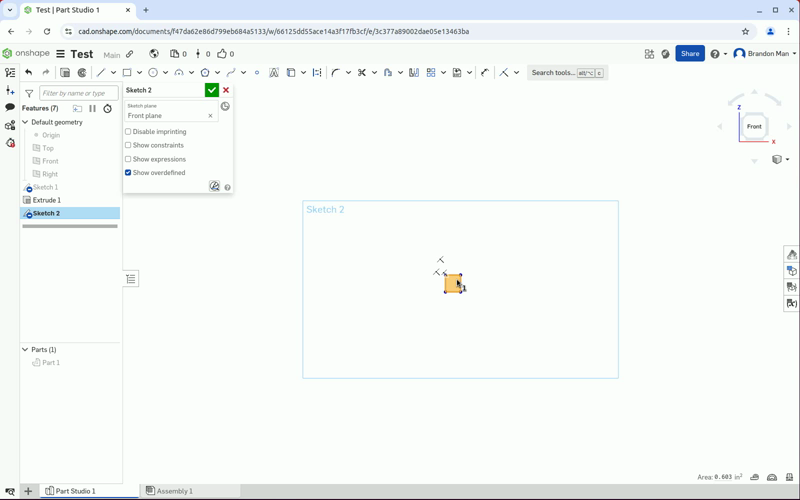
scroll(-6)
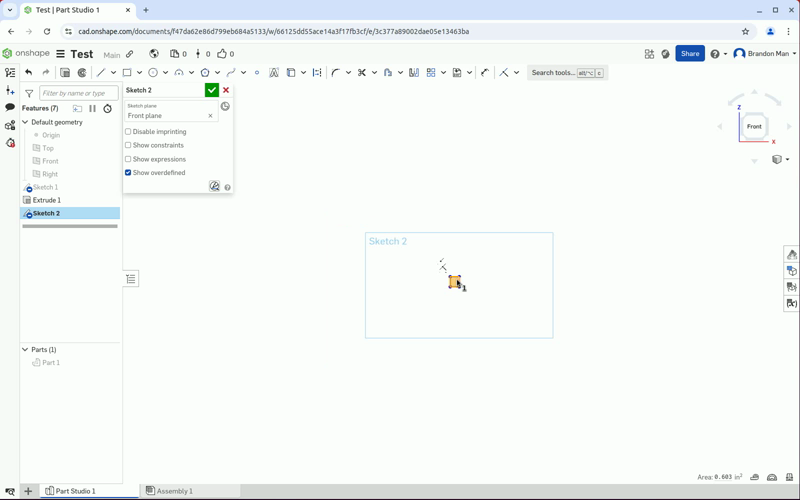
scroll(-6)
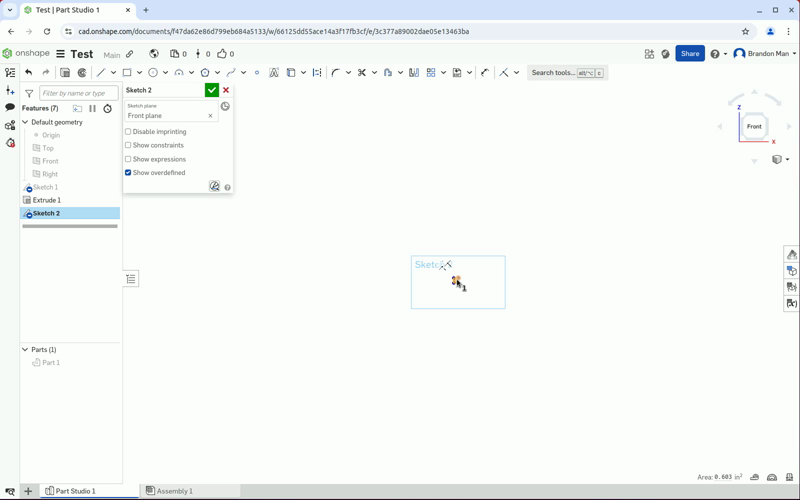
mouse_move(73, 352)
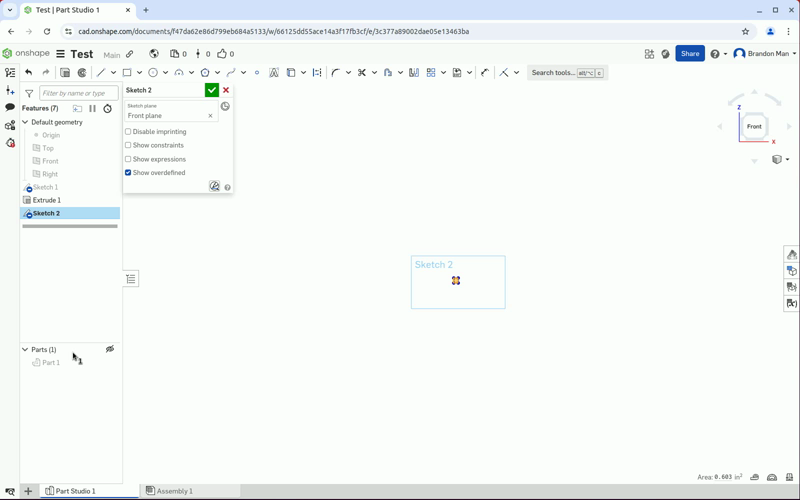
key(shift+y)
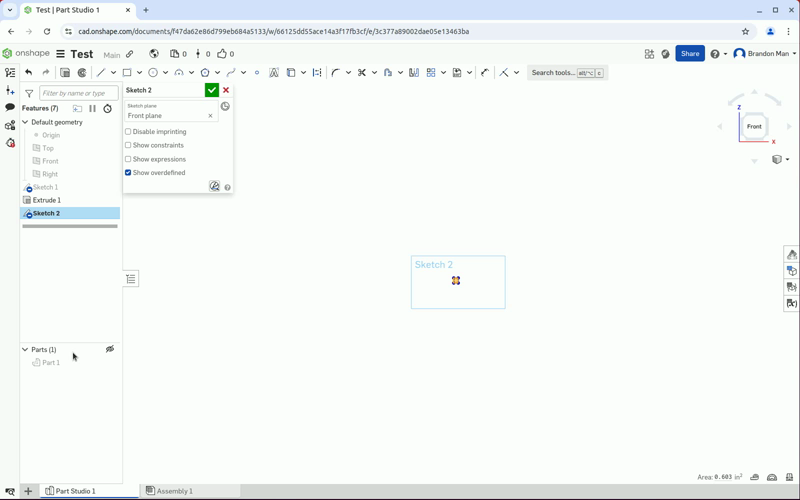
key(shift+e)
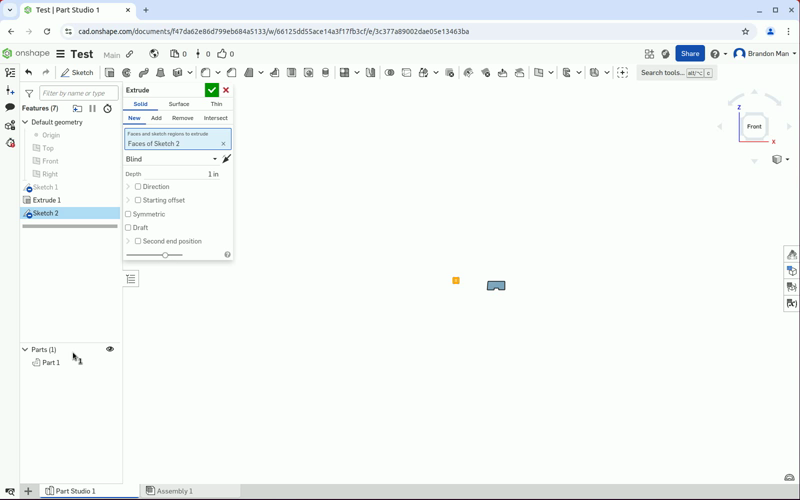
mouse_move(143, 106)
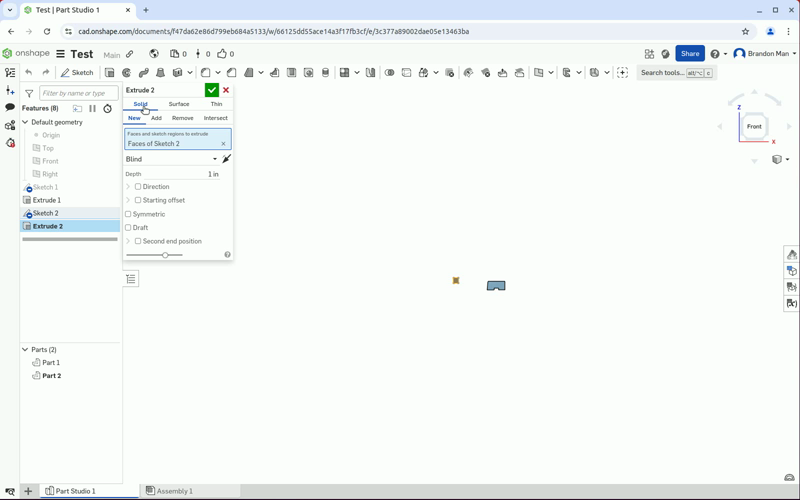
click(143, 106)
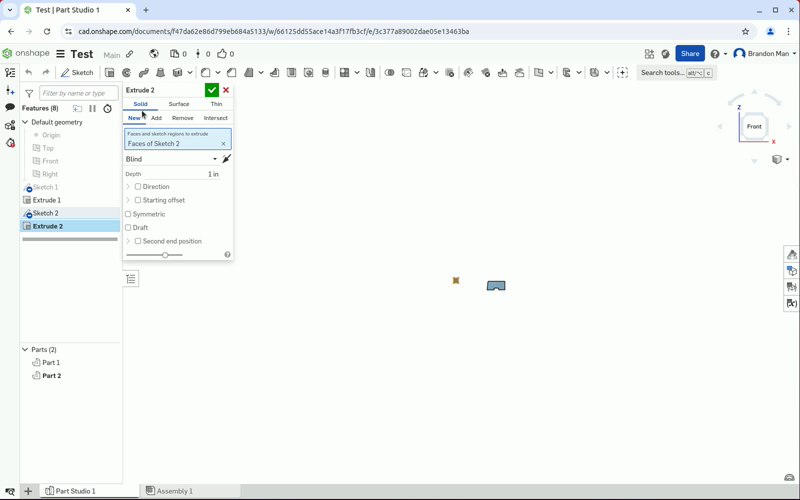
mouse_move(137, 120)
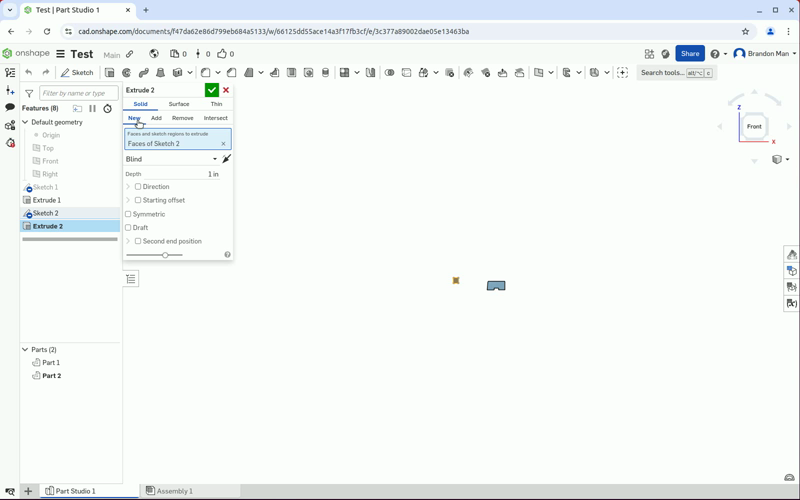
click(137, 120)
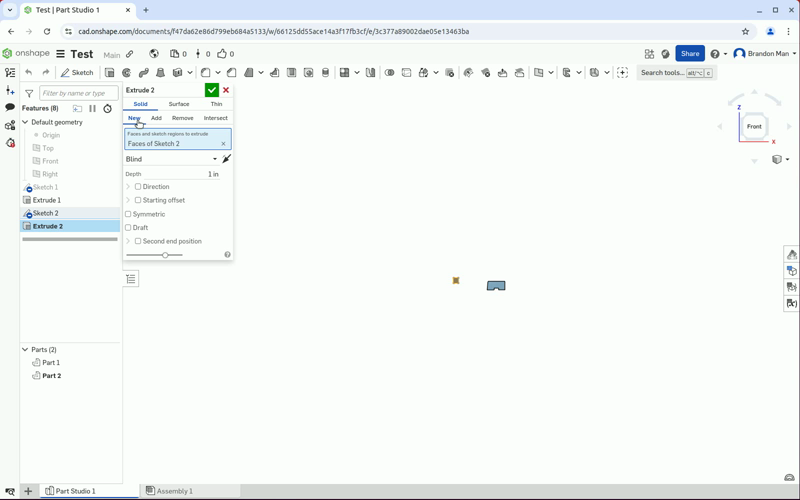
key(tab, 4)
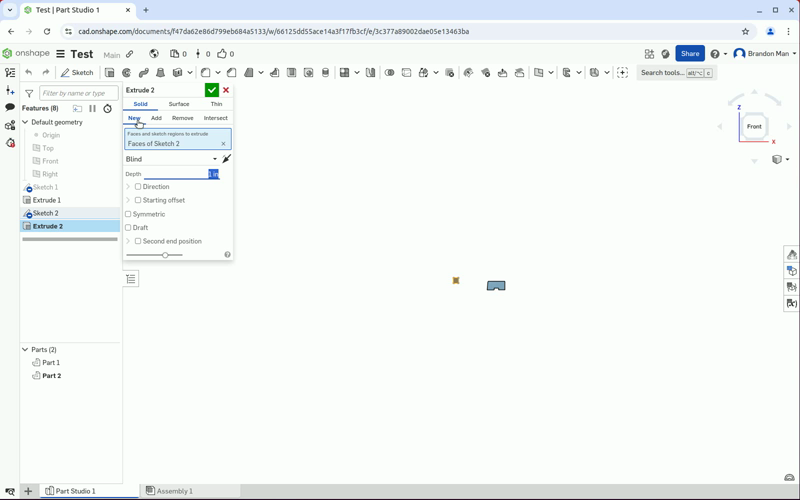
text(23.108)
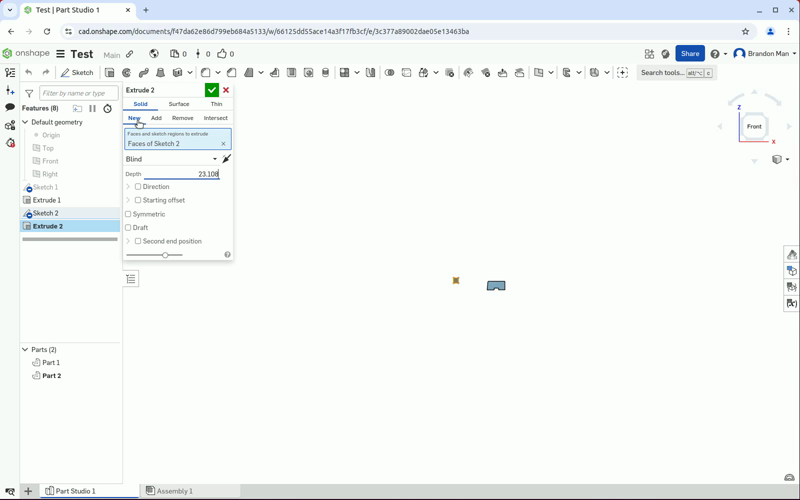
key(enter)
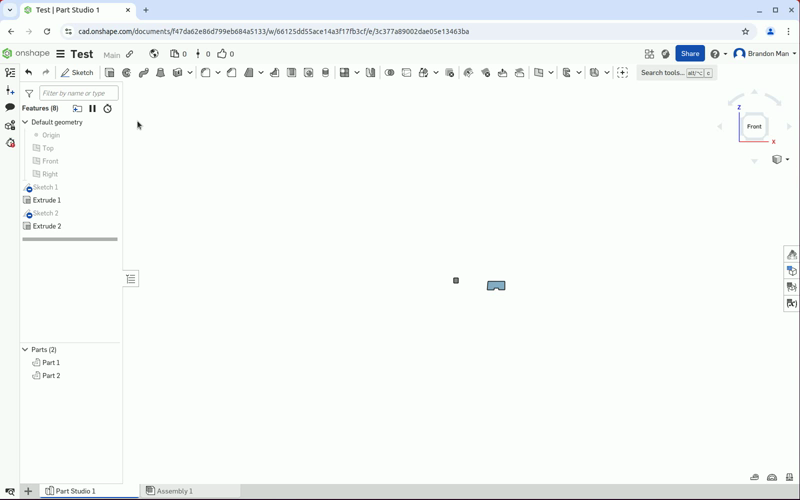
key(shift+h)
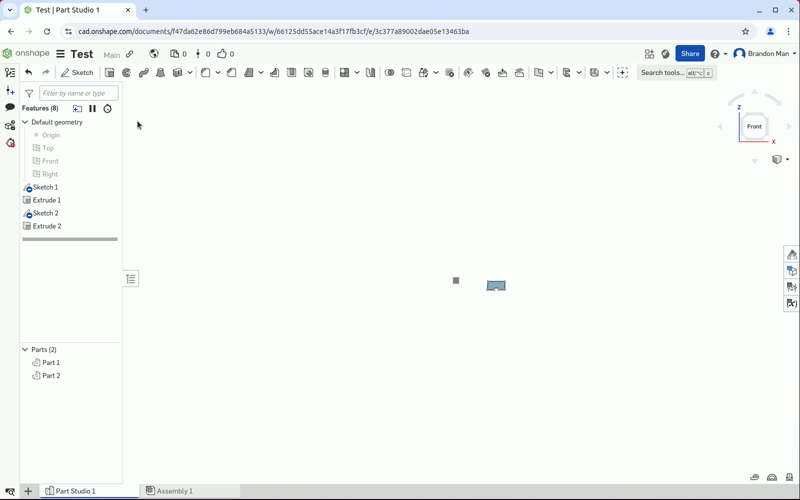
key(shift+h)
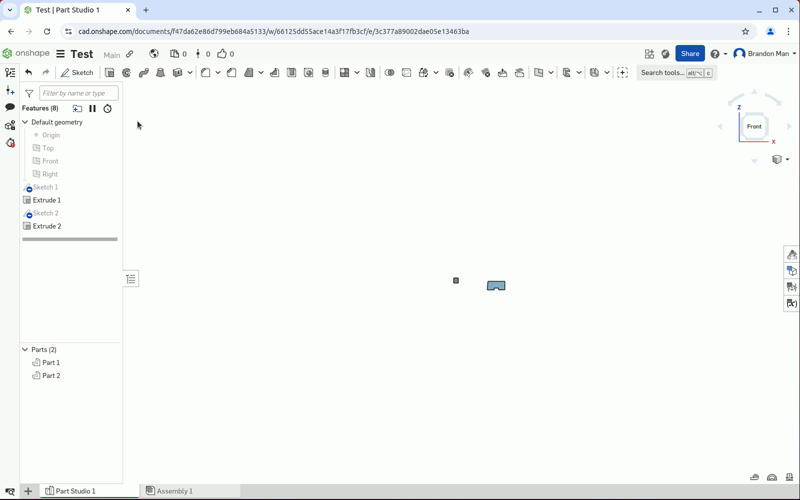
mouse_move(73, 189)
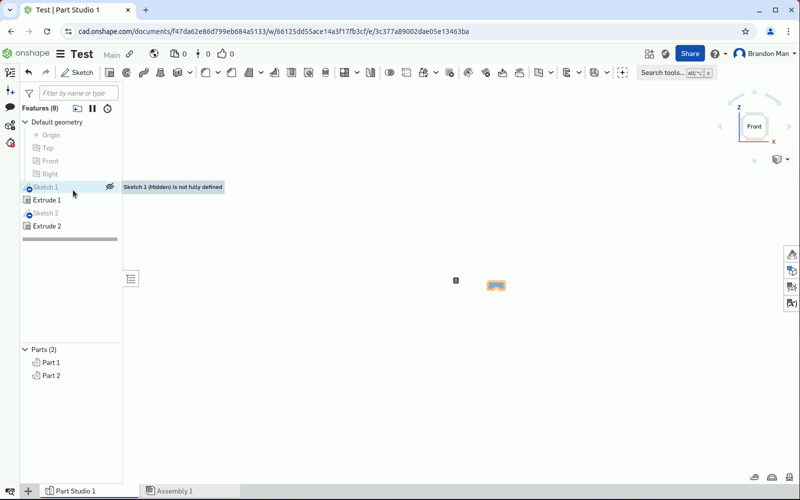
click(73, 189)
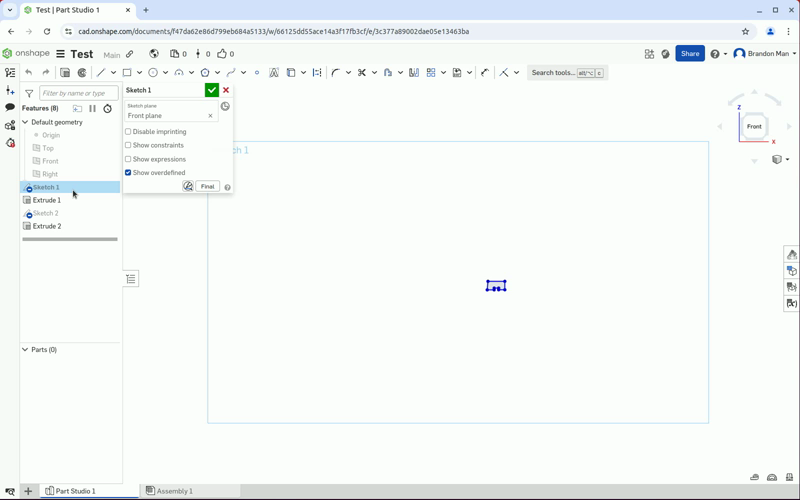
mouse_move(229, 92)
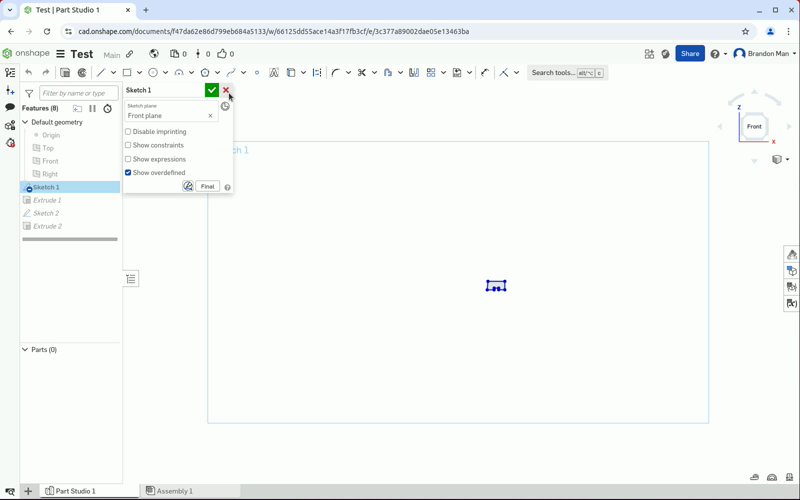
click(229, 92)
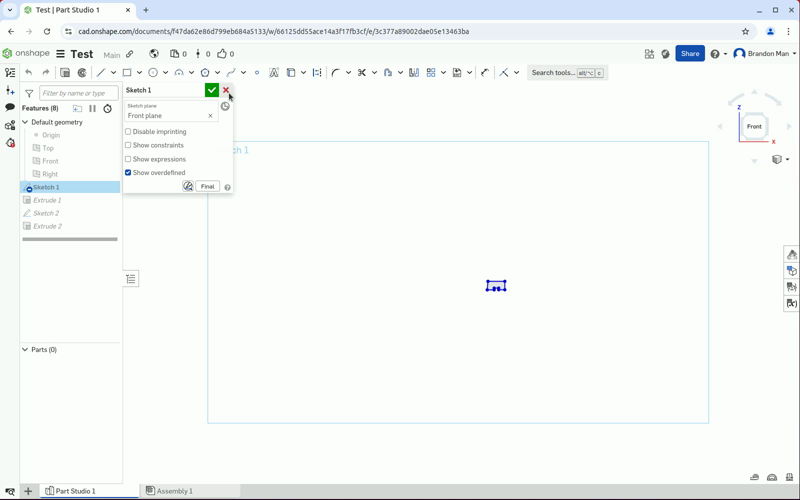
key(shift+s)
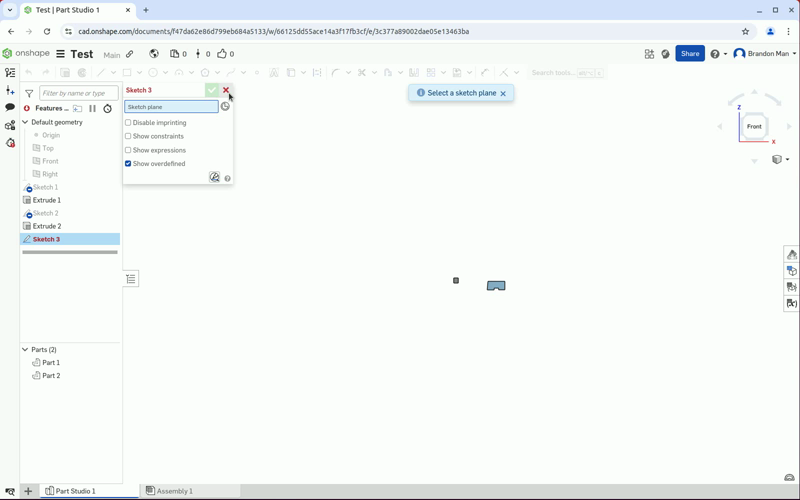
mouse_move(73, 163)
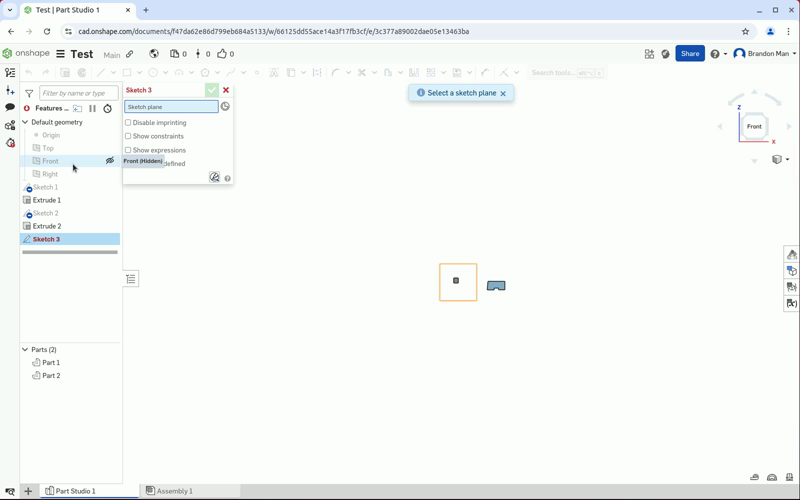
click(73, 163)
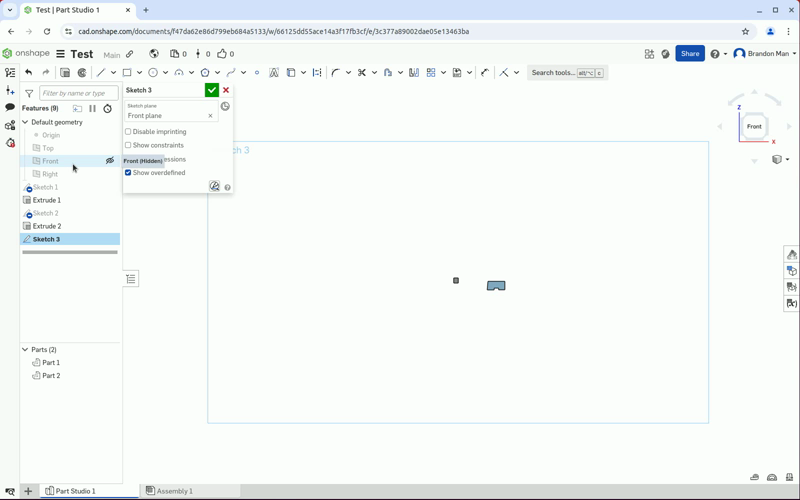
mouse_move(73, 352)
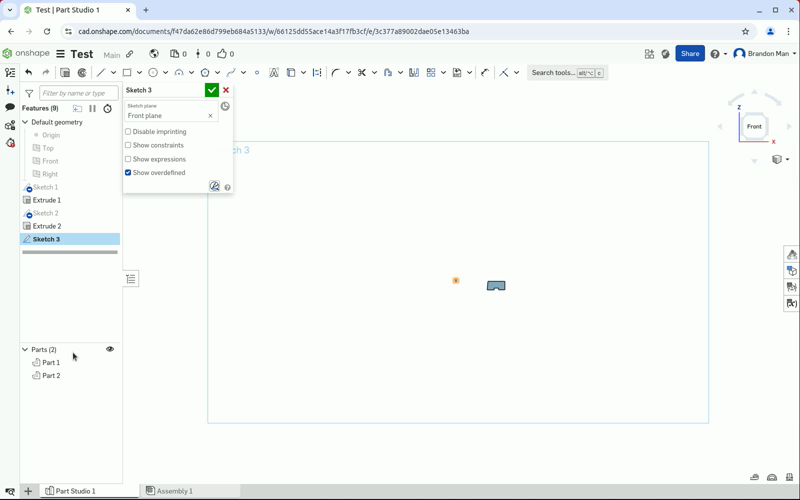
key(y)
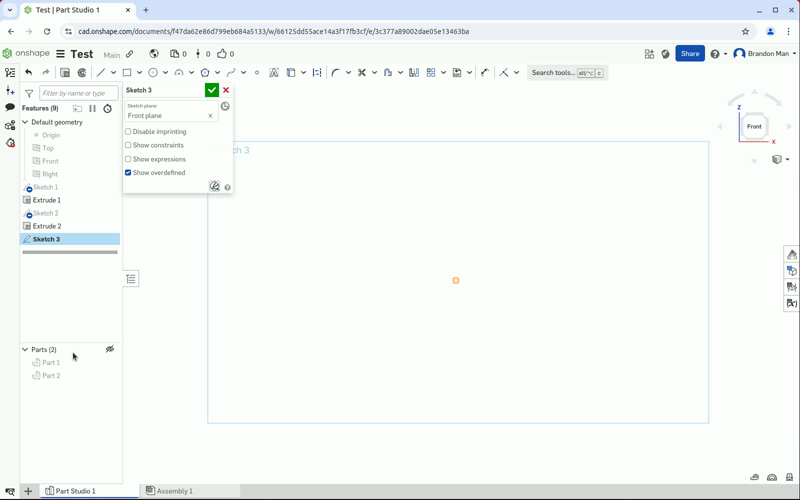
key(l)
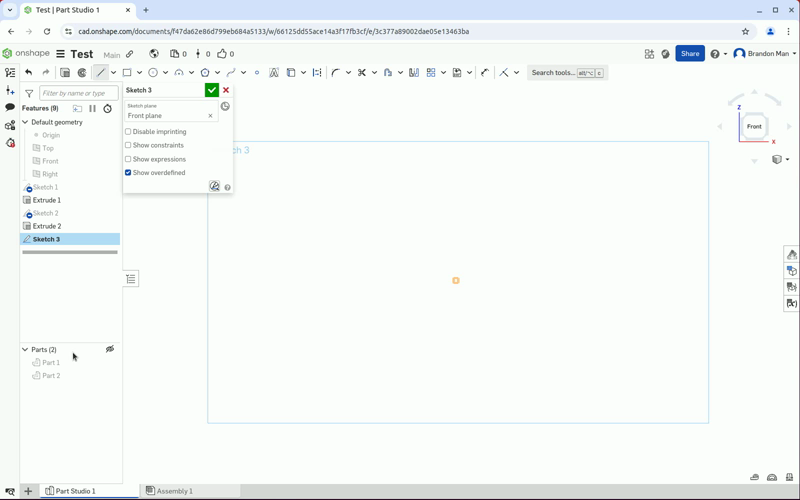
key_down(shift)
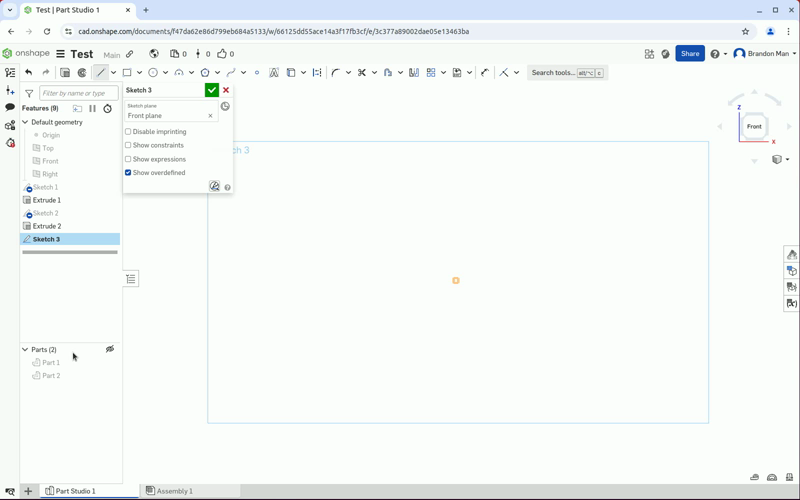
mouse_move(465, 291)
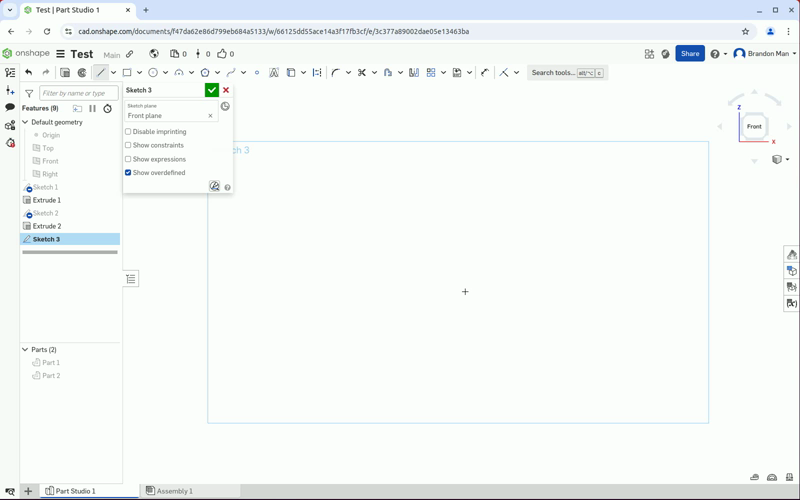
click(465, 291)
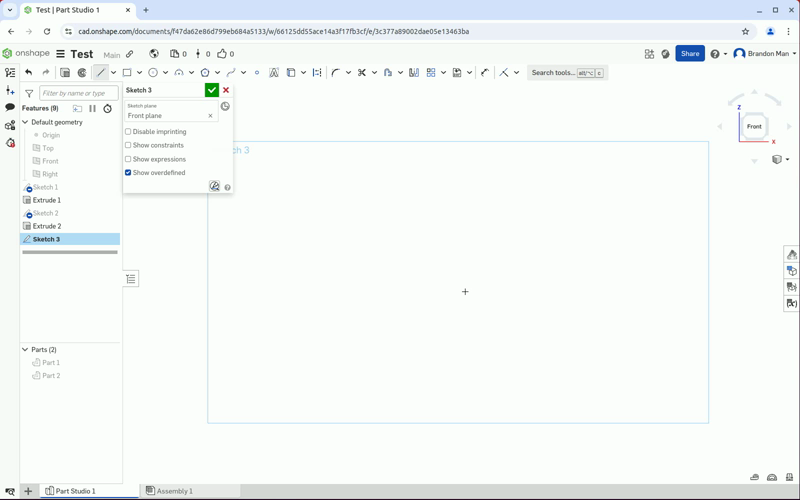
key_up(shift)
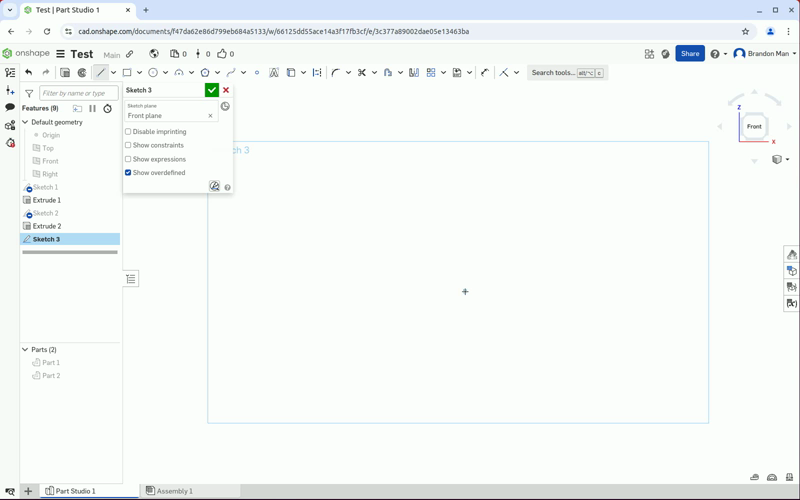
key_down(shift)
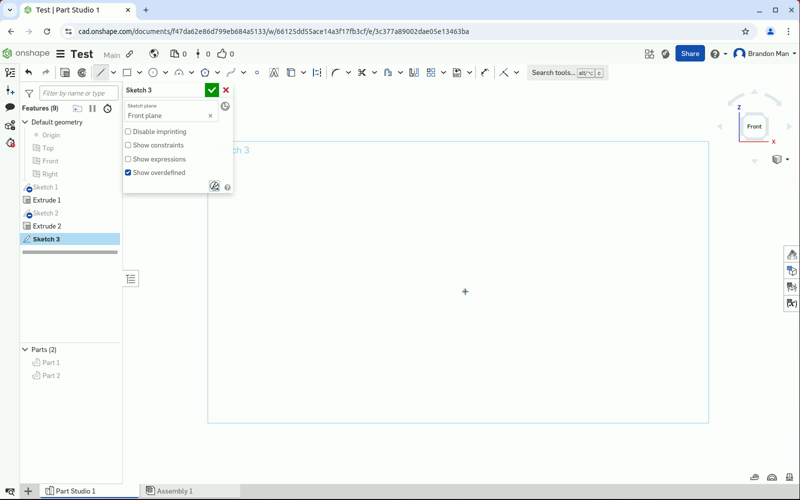
mouse_move(495, 291)
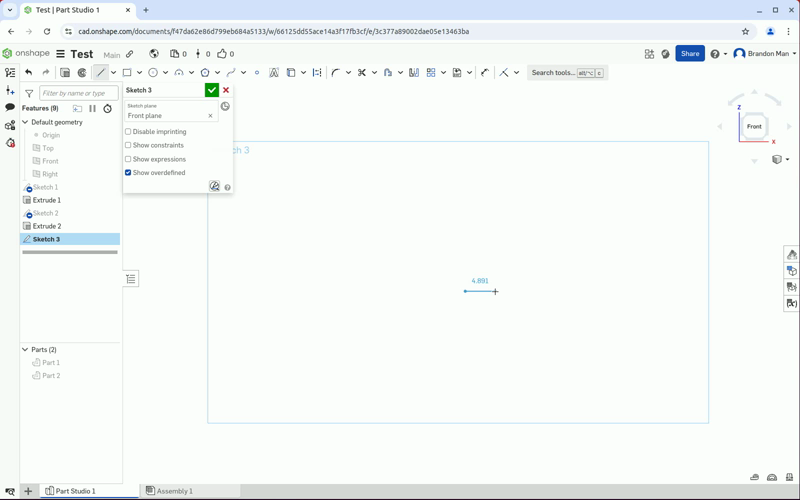
mouse_move(468, 291)
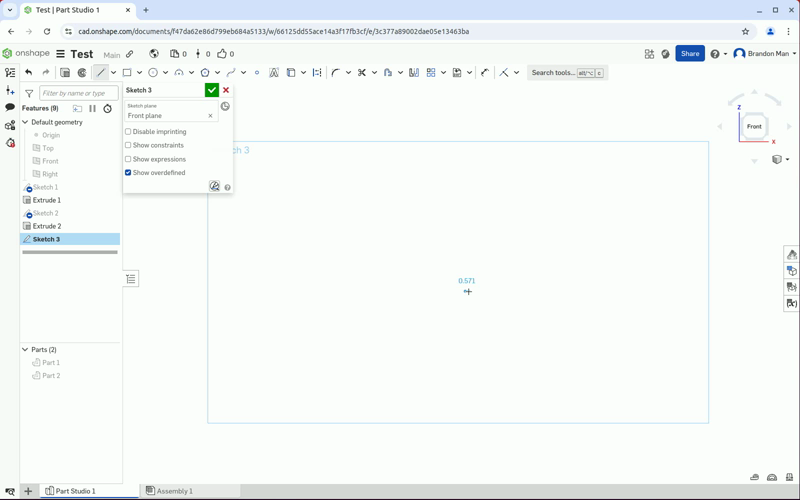
scroll(6)
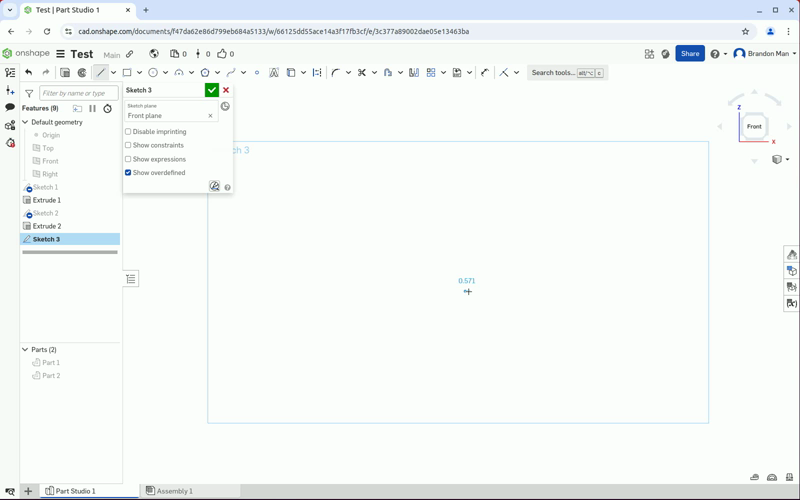
scroll(6)
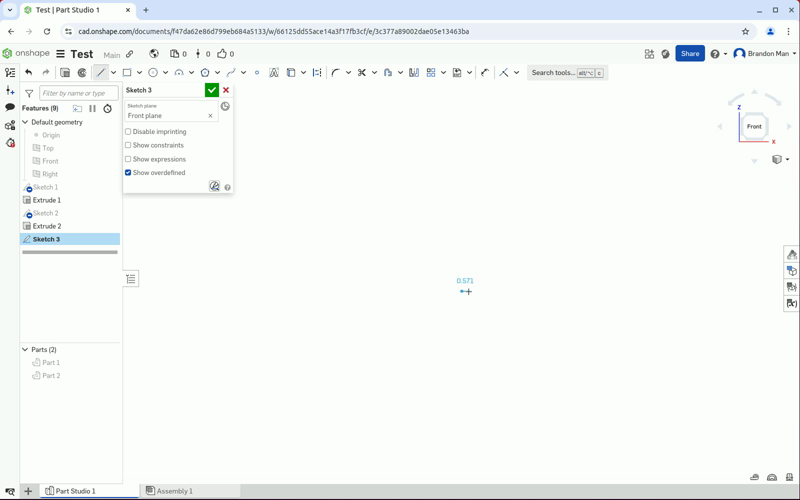
scroll(6)
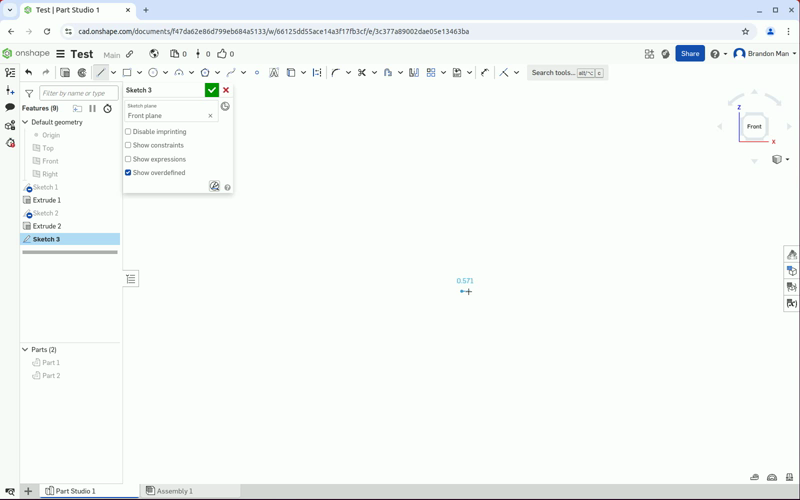
scroll(6)
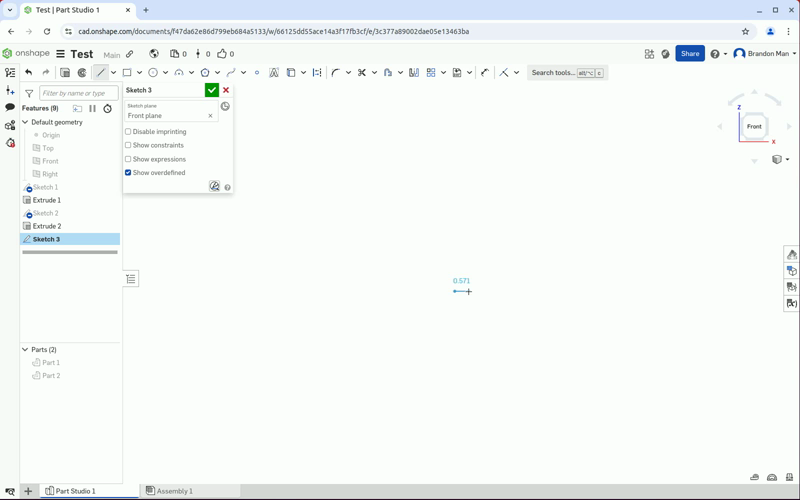
scroll(6)
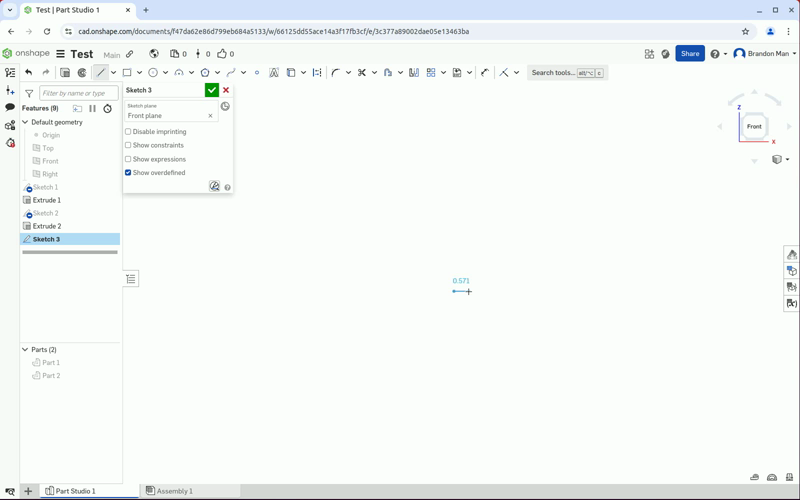
scroll(6)
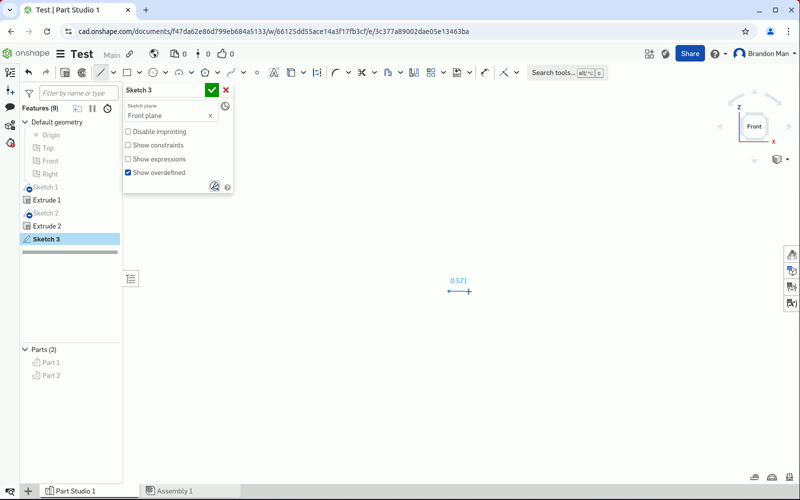
scroll(6)
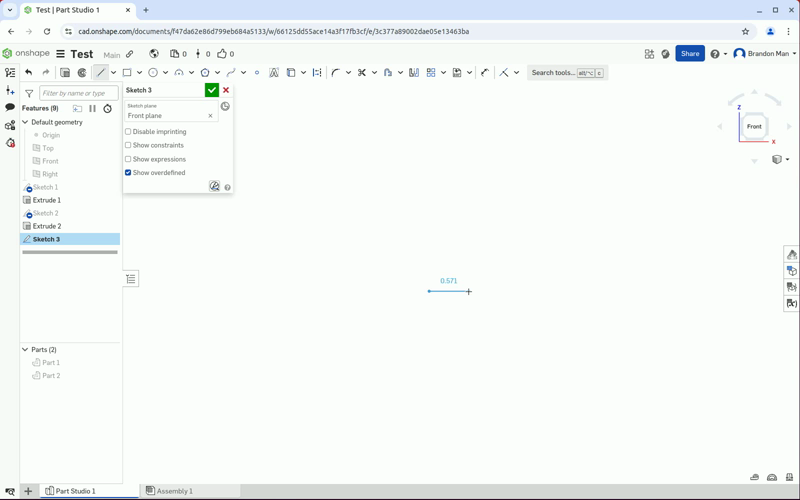
click(468, 291)
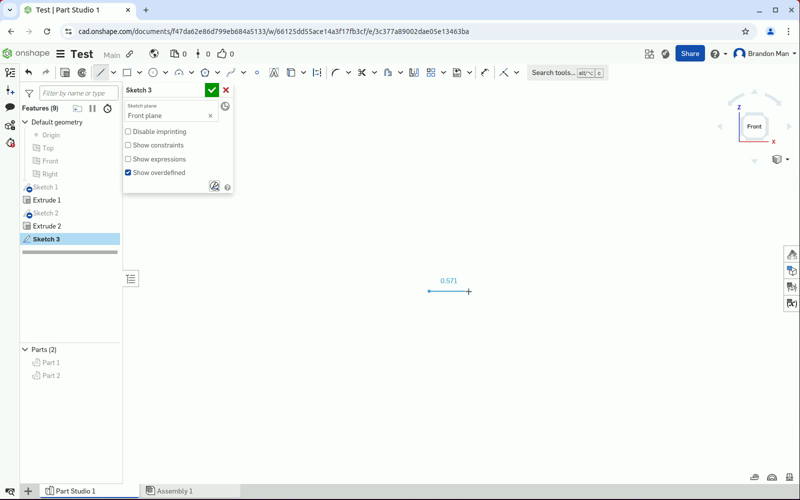
scroll(-6)
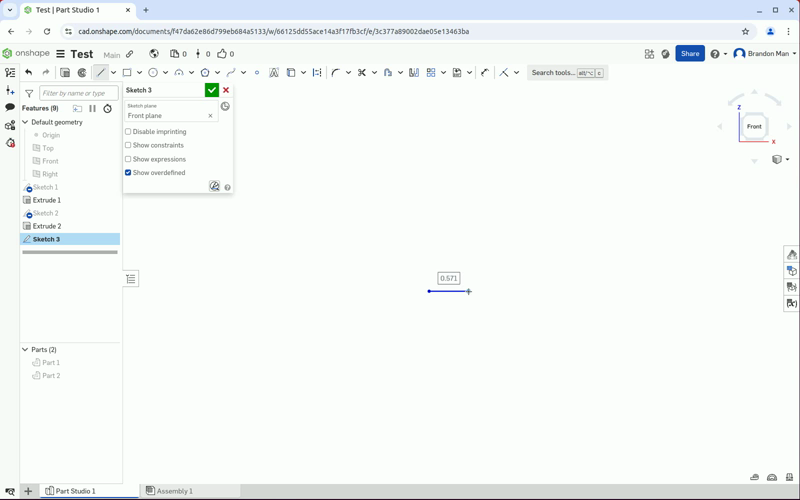
scroll(-6)
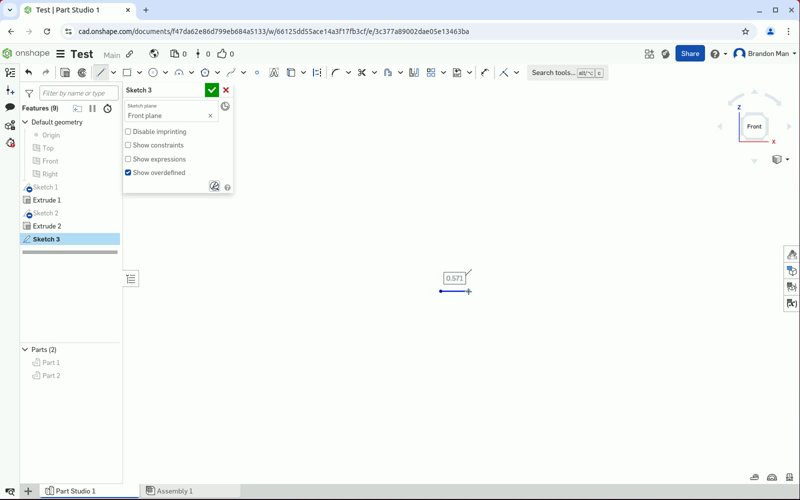
scroll(-6)
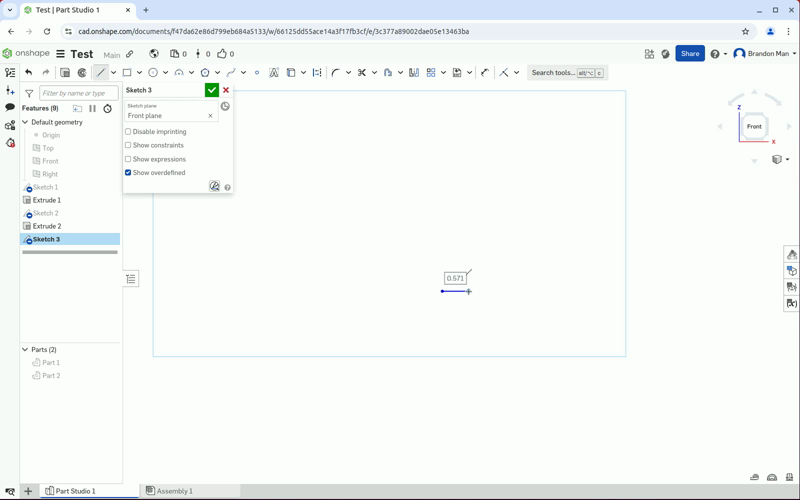
scroll(-6)
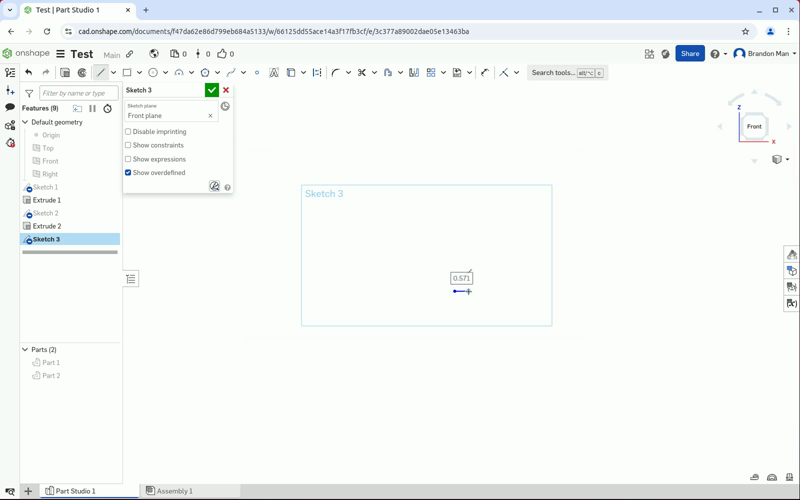
scroll(-6)
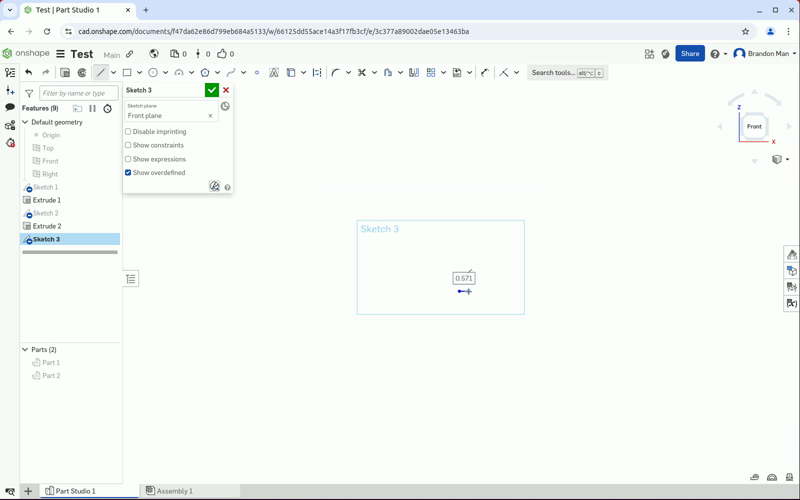
scroll(-6)
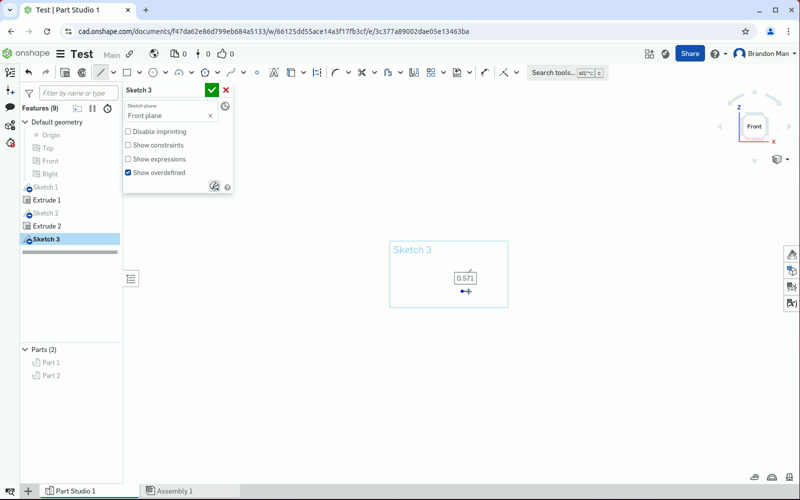
scroll(-6)
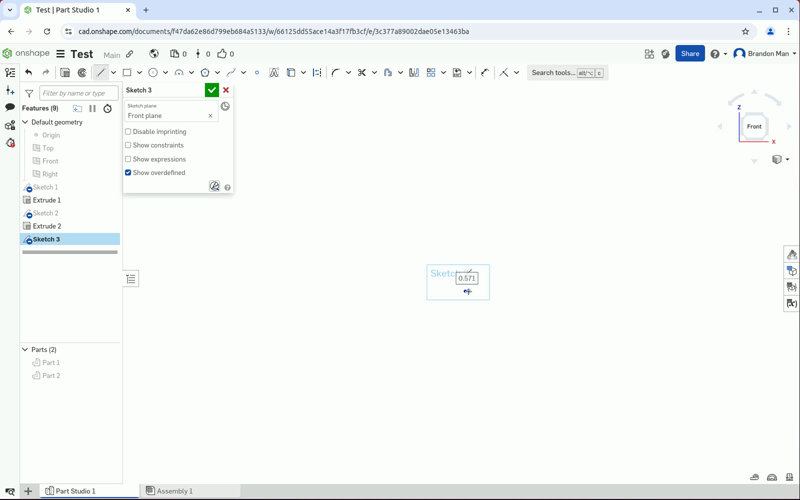
key_up(shift)
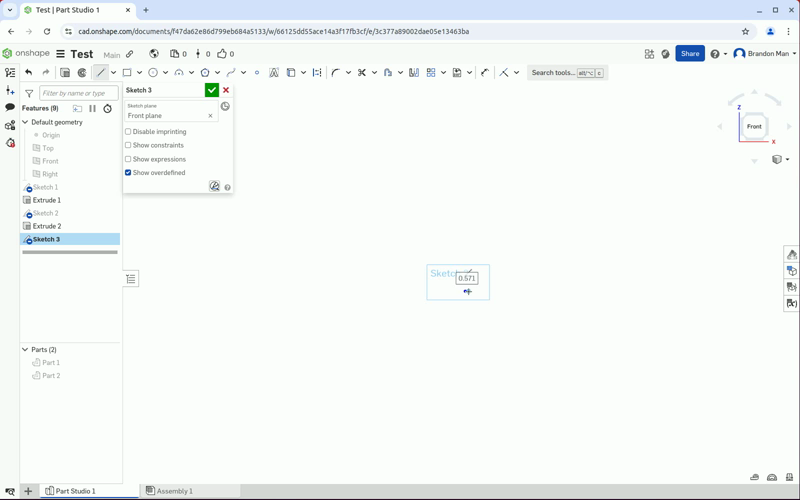
key_down(shift)
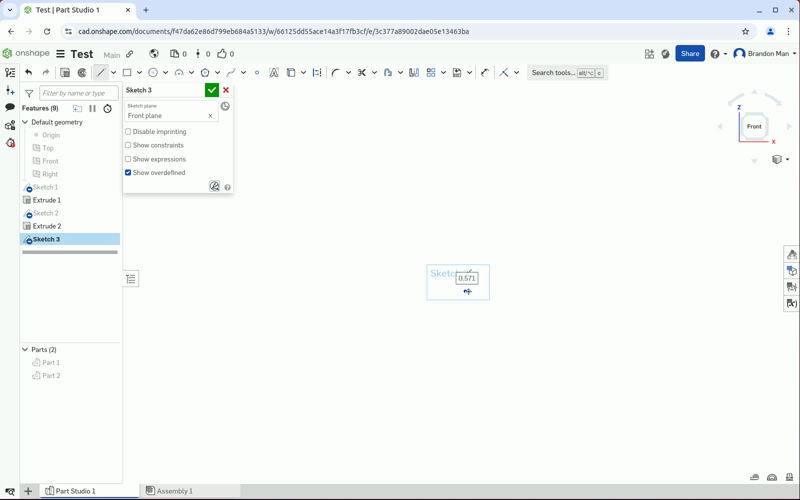
mouse_move(498, 291)
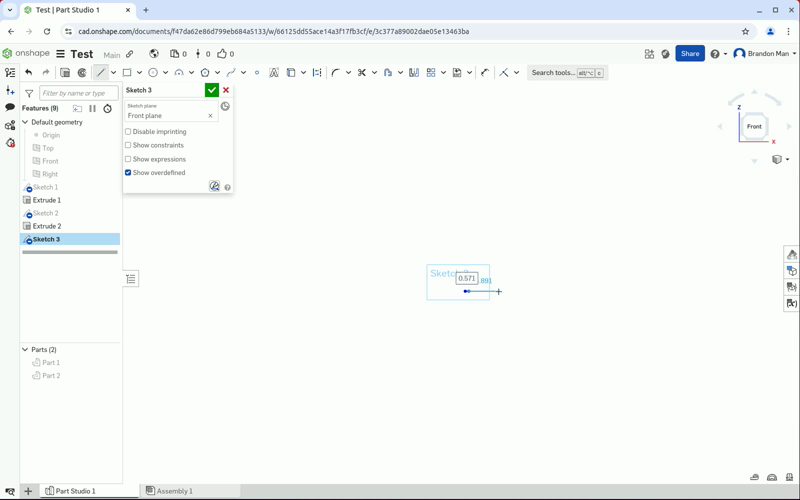
mouse_move(468, 287)
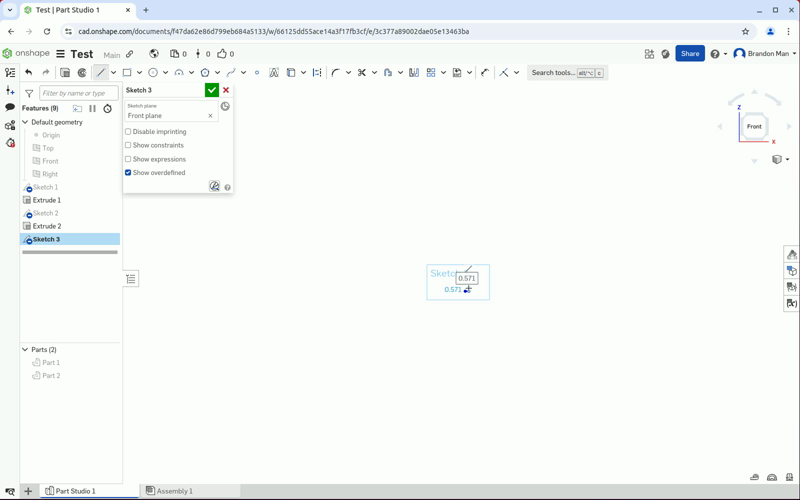
scroll(6)
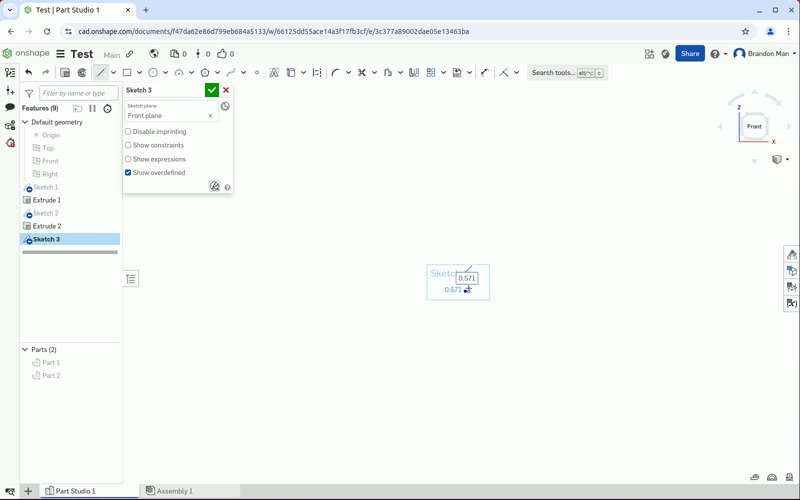
scroll(6)
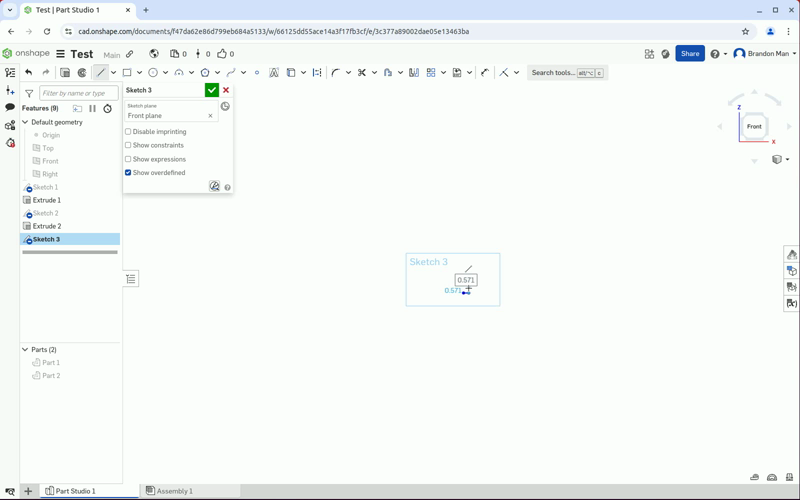
scroll(6)
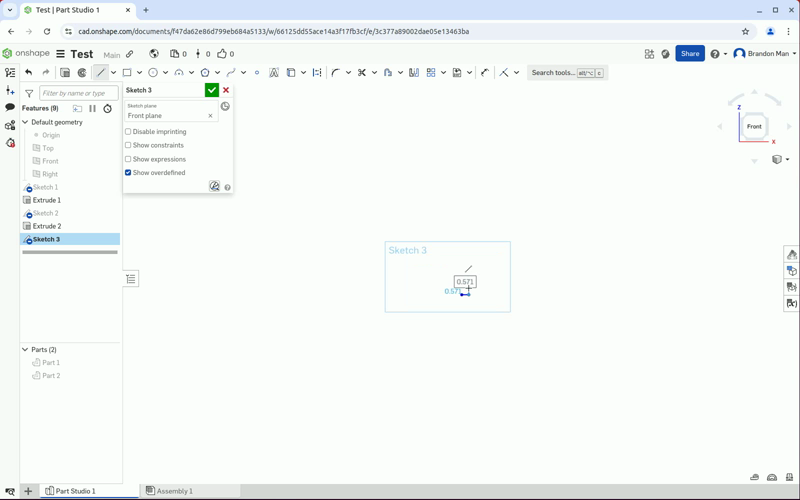
scroll(6)
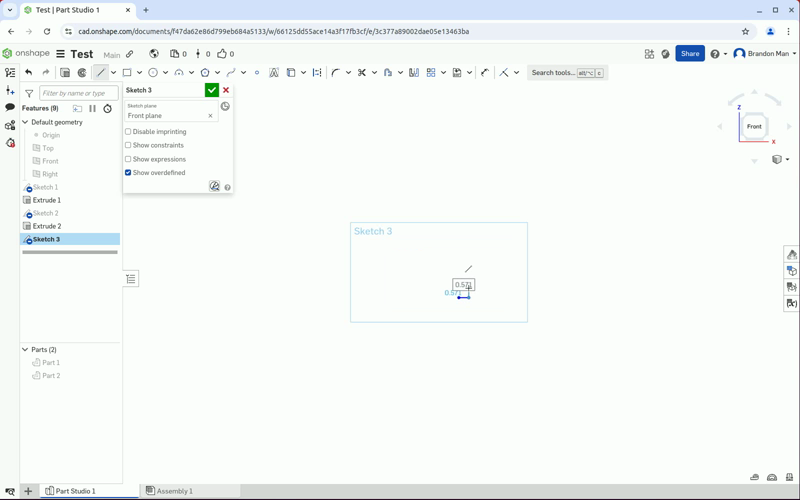
scroll(6)
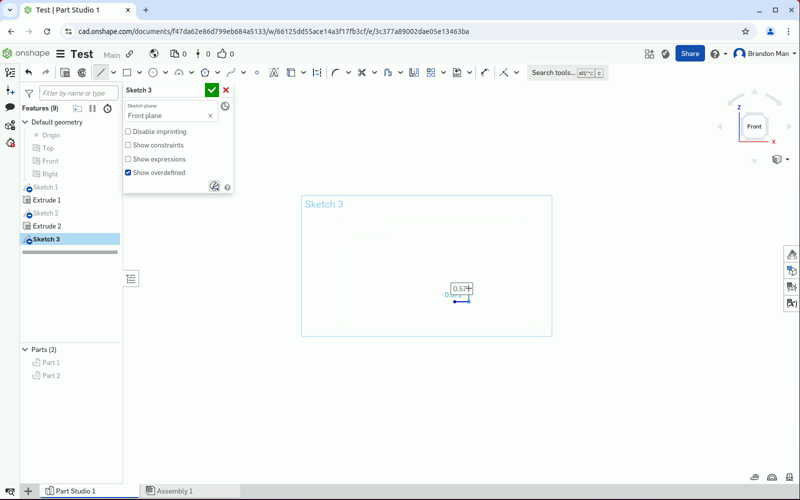
scroll(6)
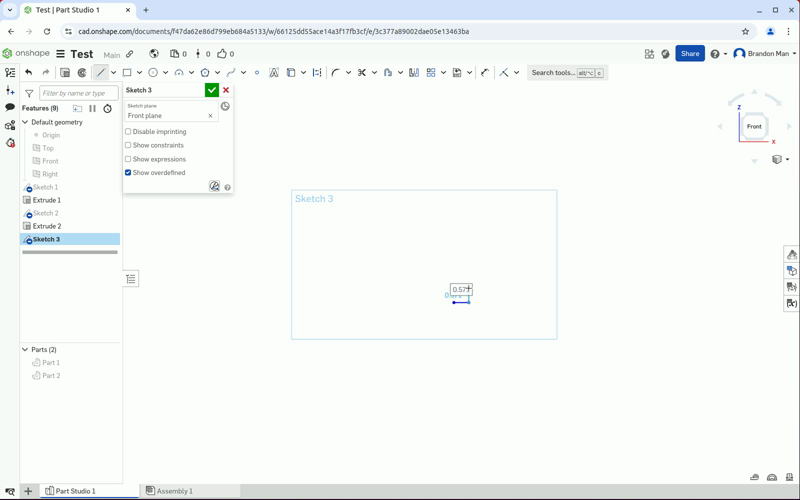
scroll(6)
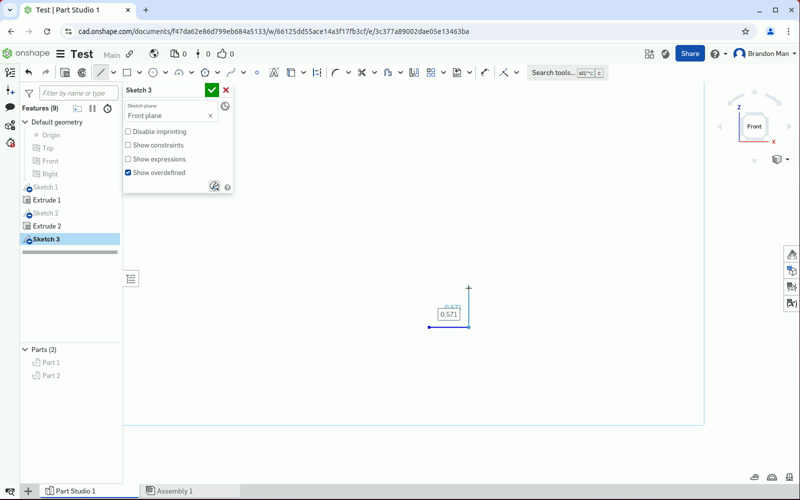
click(468, 287)
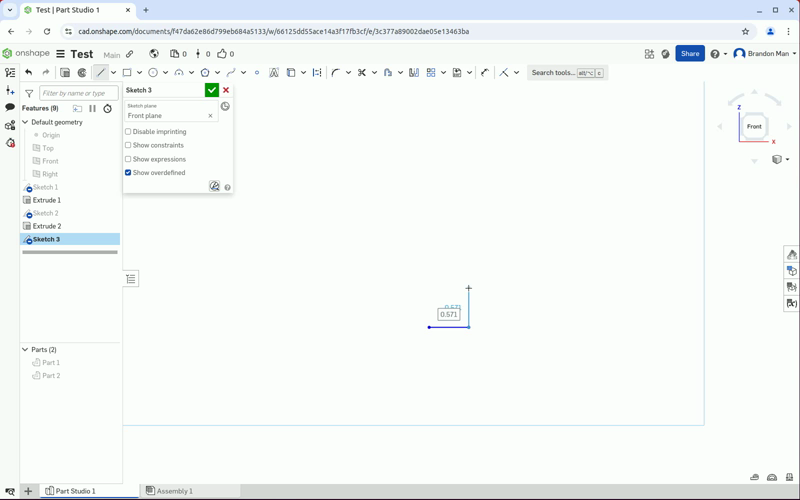
scroll(-6)
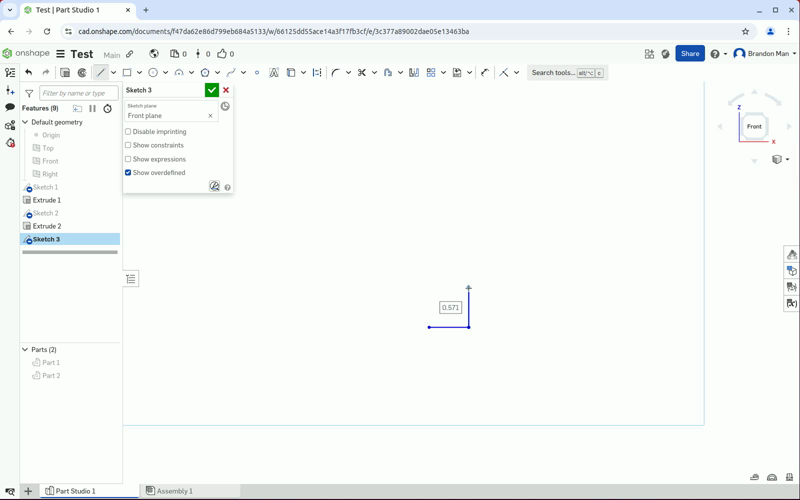
scroll(-6)
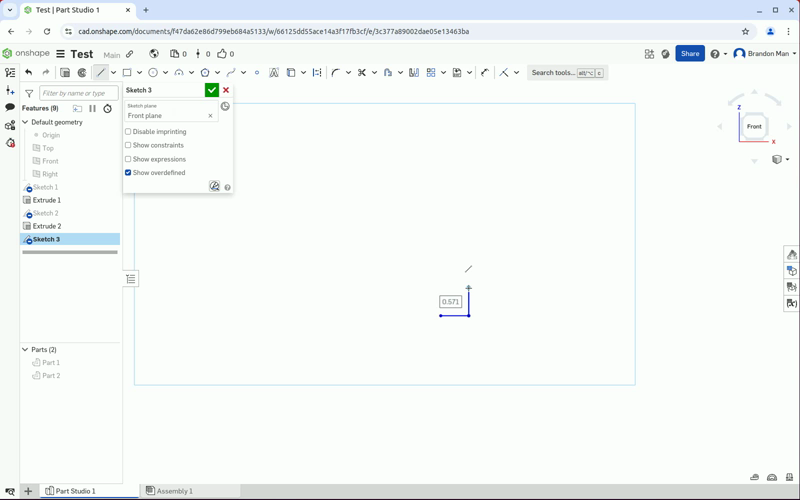
scroll(-6)
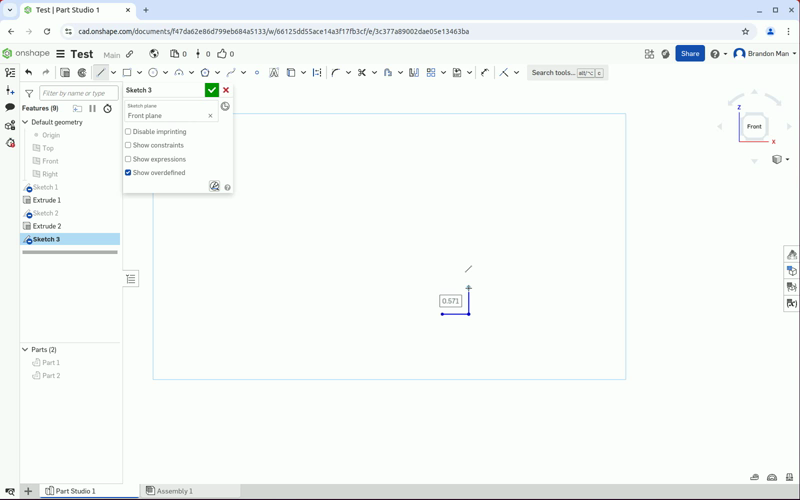
scroll(-6)
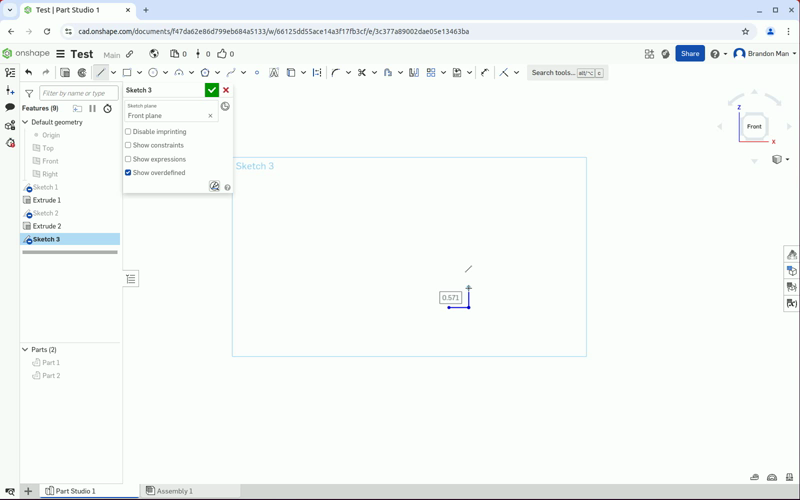
scroll(-6)
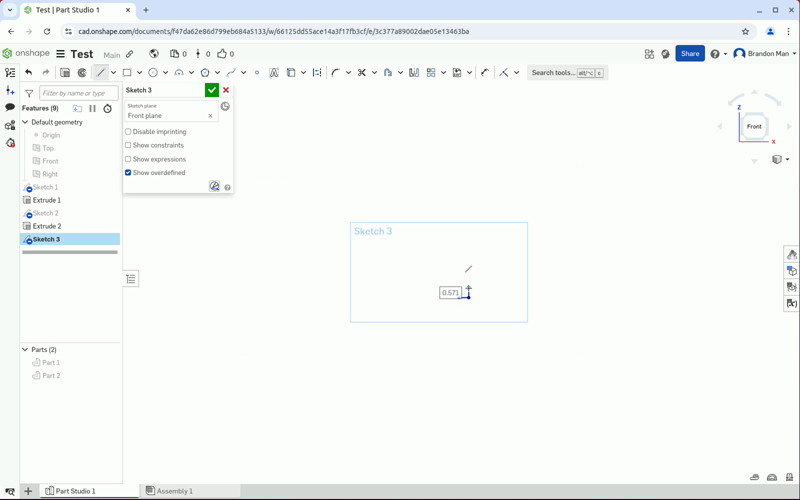
scroll(-6)
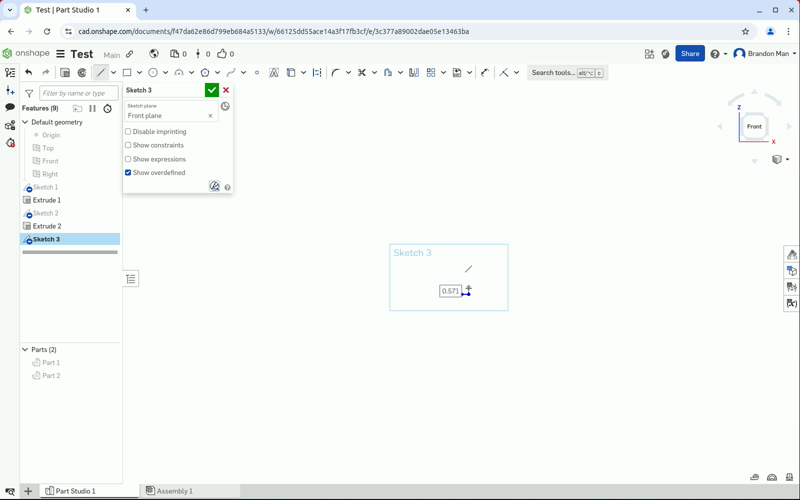
scroll(-6)
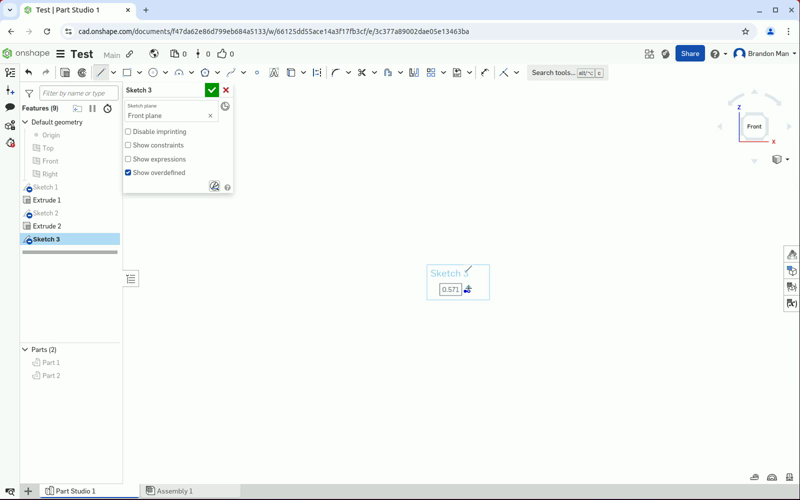
key_up(shift)
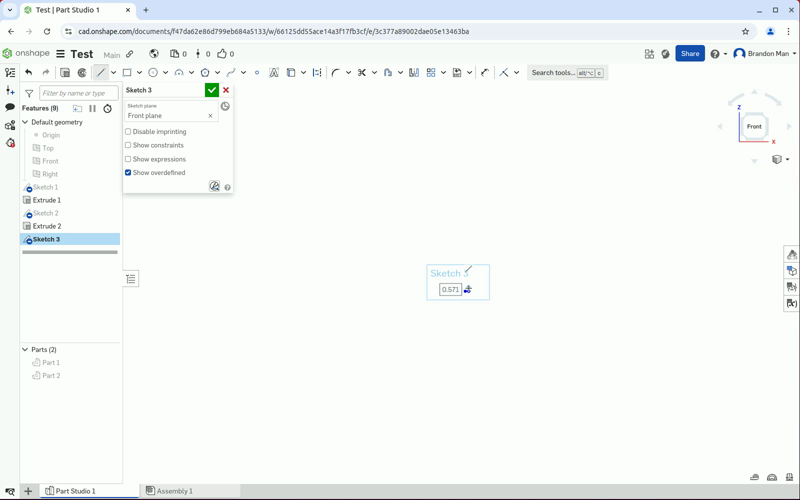
key_down(shift)
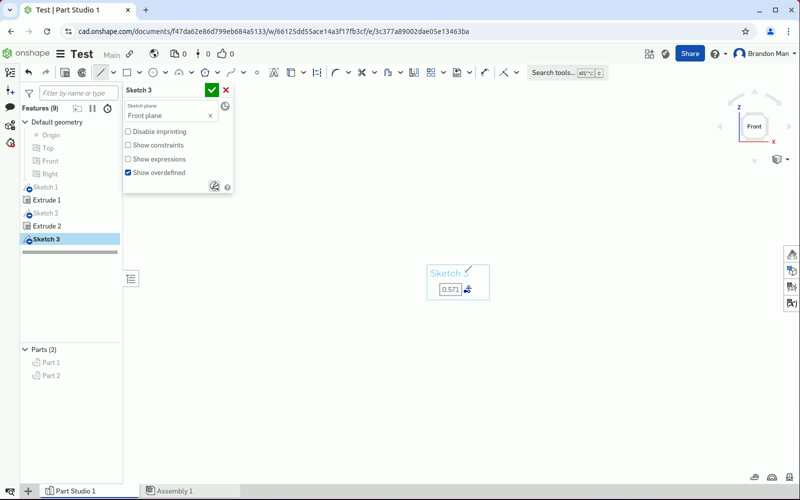
mouse_move(498, 287)
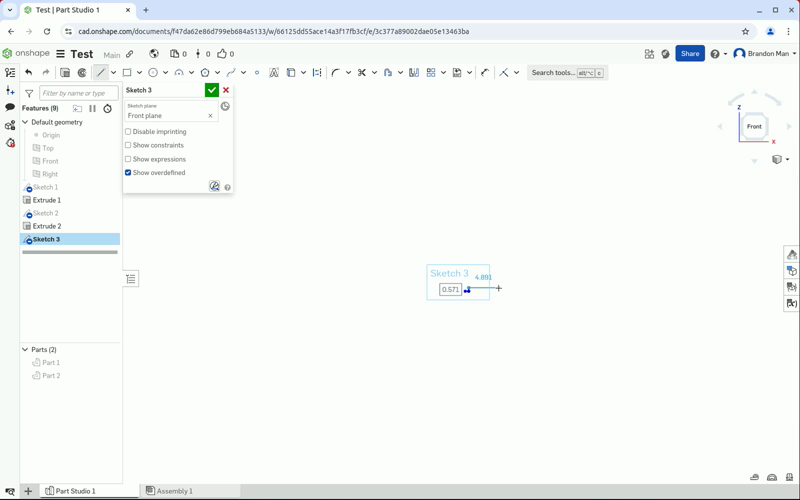
mouse_move(465, 287)
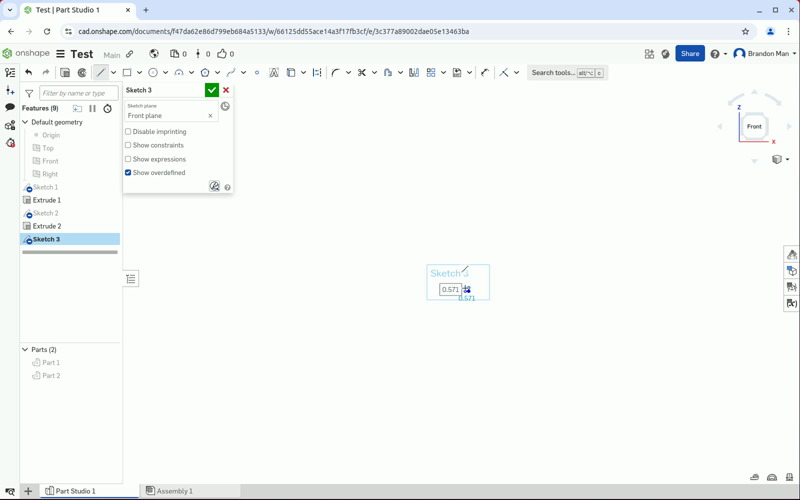
scroll(6)
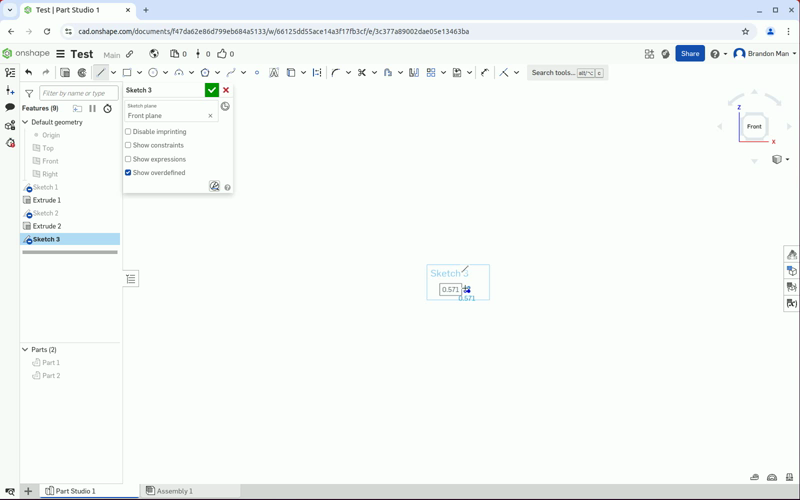
scroll(6)
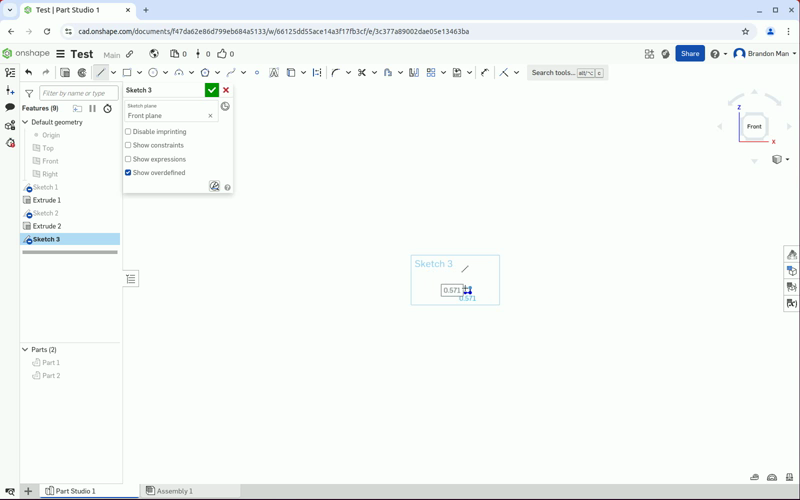
scroll(6)
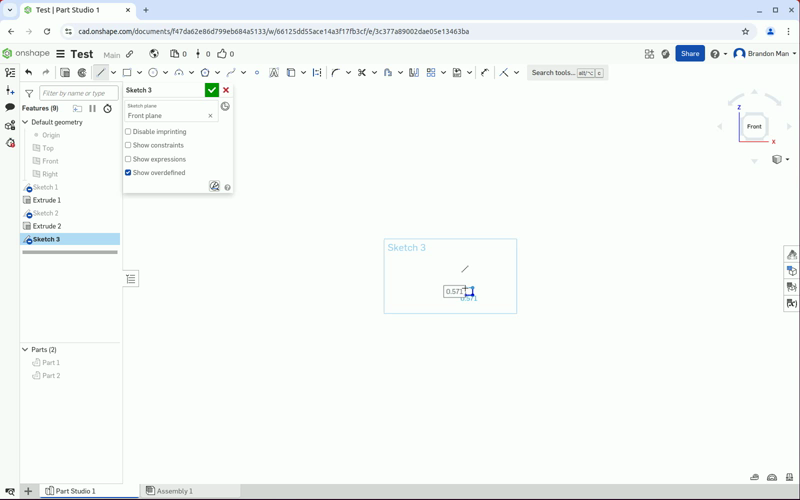
scroll(6)
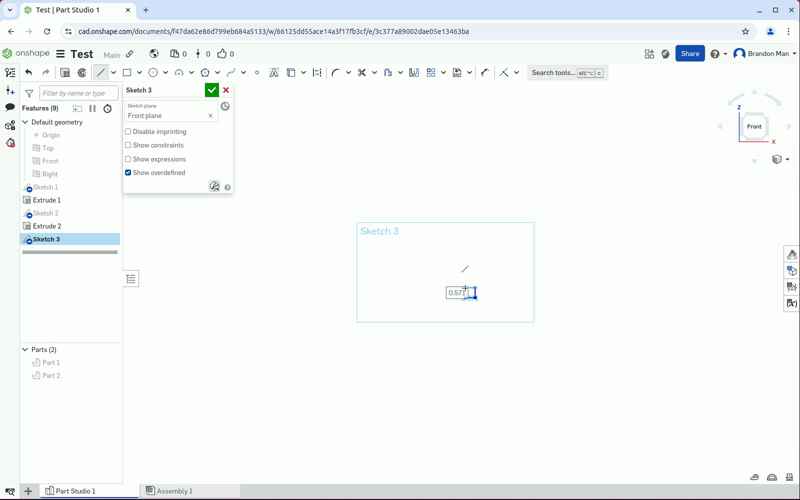
scroll(6)
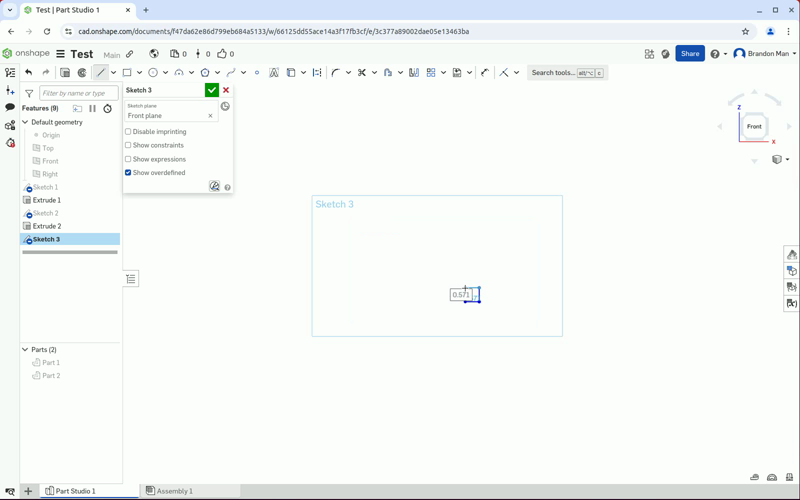
scroll(6)
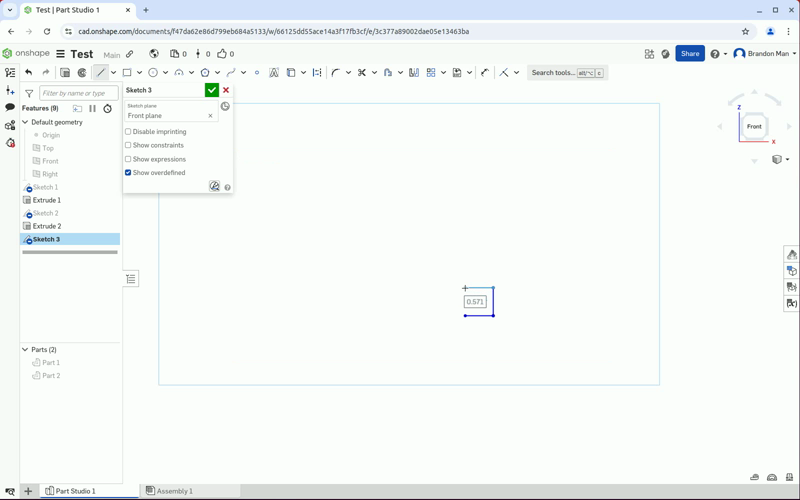
scroll(6)
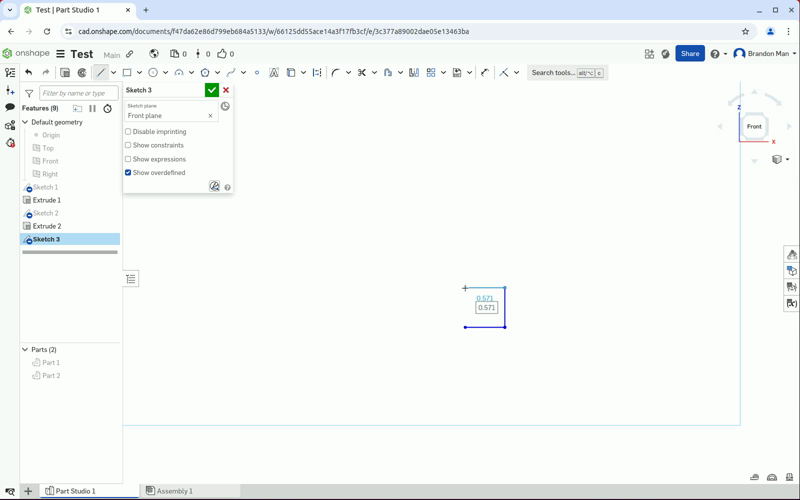
click(465, 287)
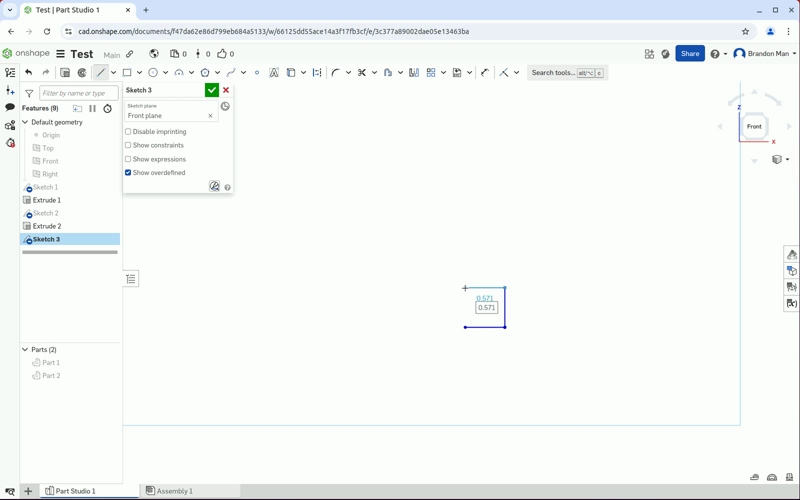
scroll(-6)
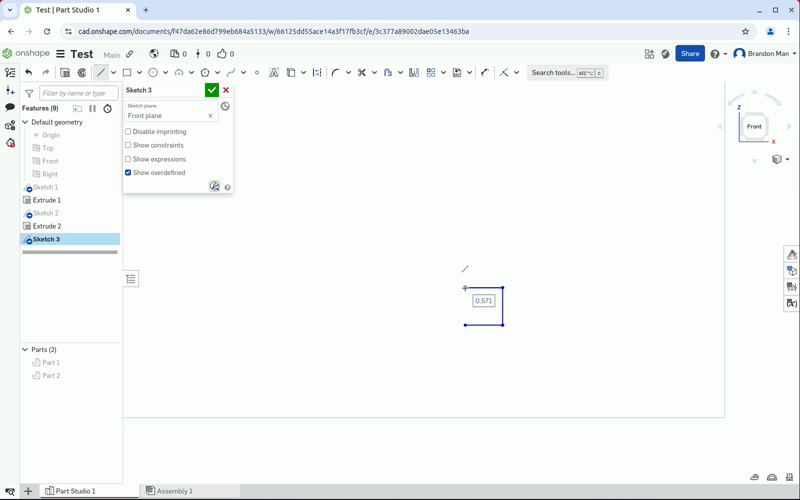
scroll(-6)
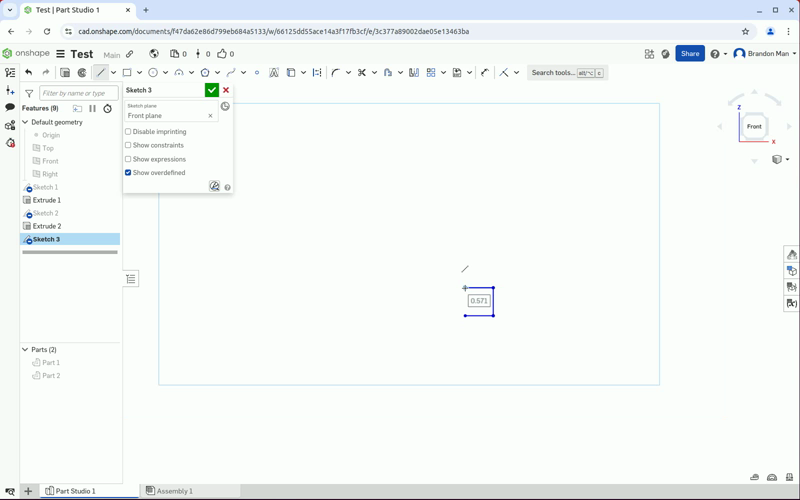
scroll(-6)
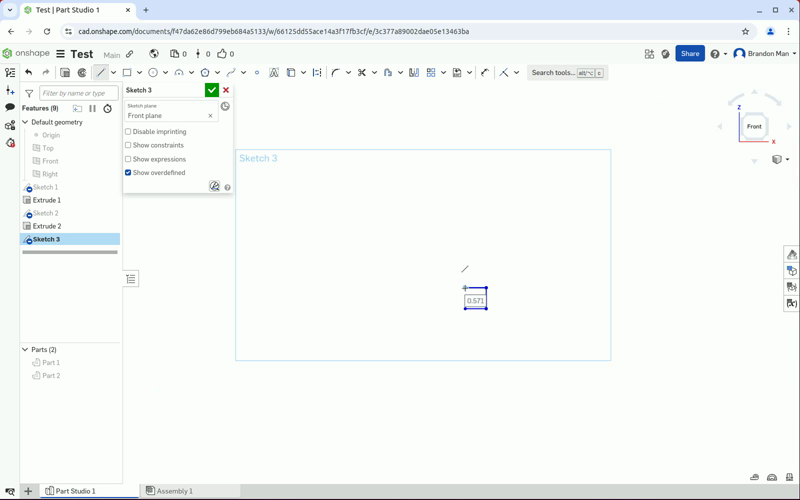
scroll(-6)
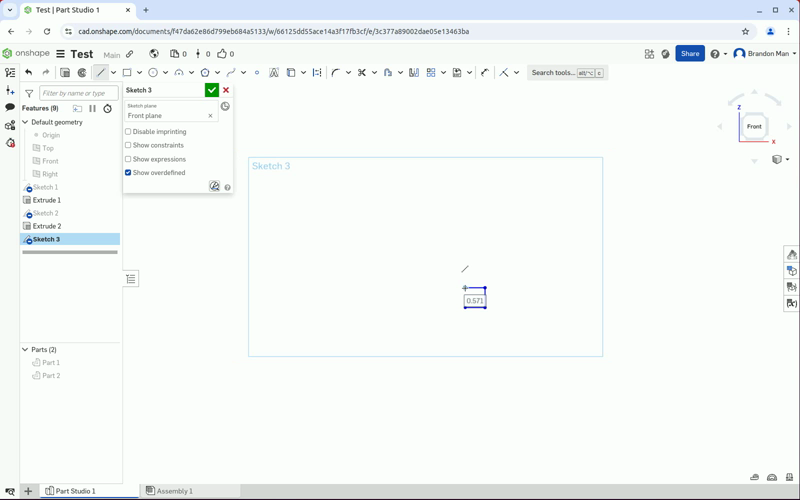
scroll(-6)
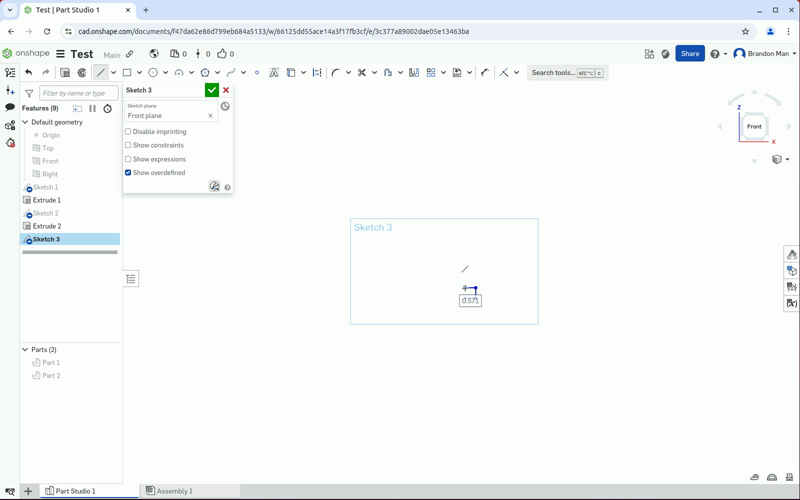
scroll(-6)
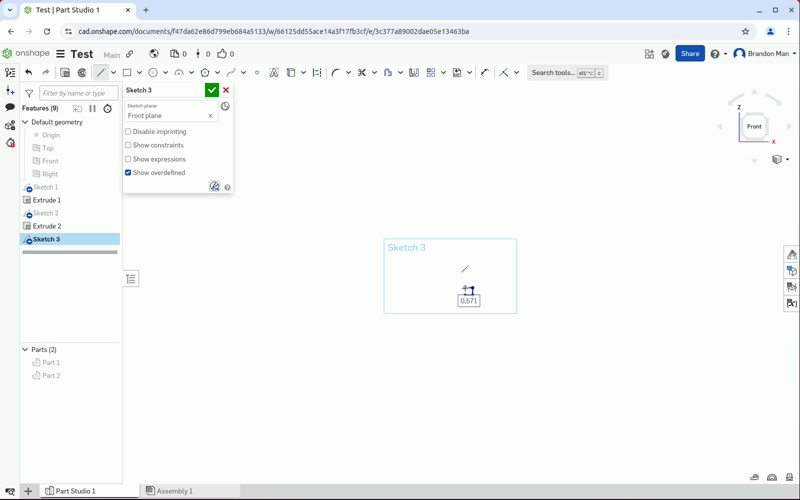
scroll(-6)
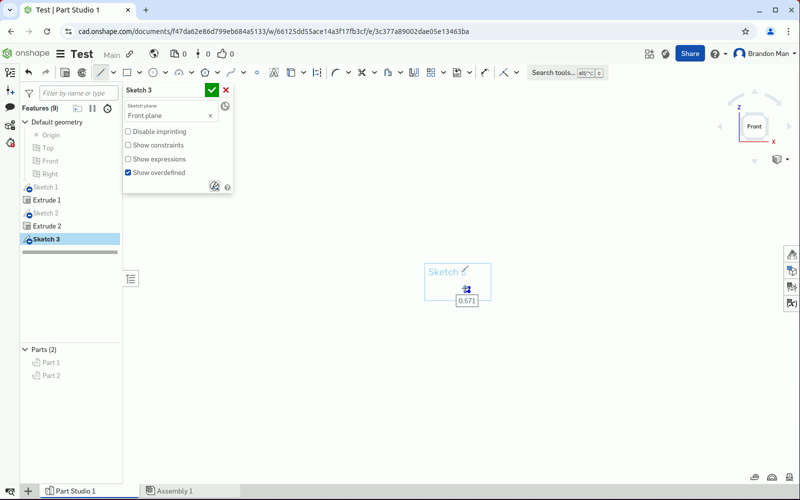
key_up(shift)
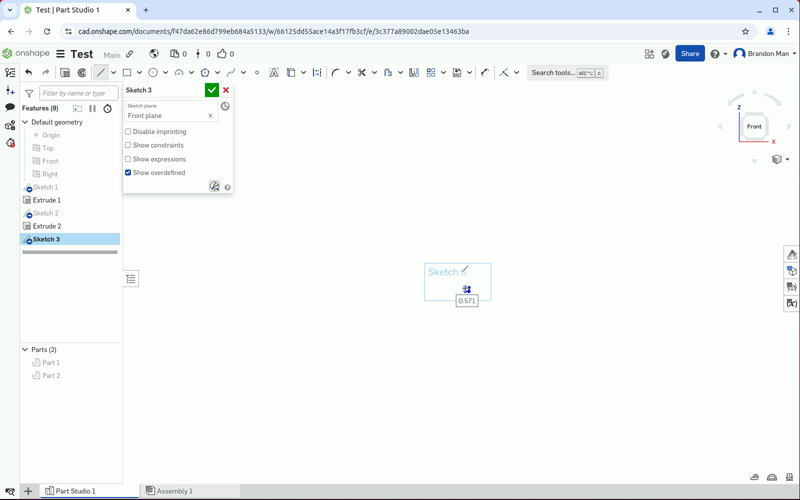
mouse_move(495, 287)
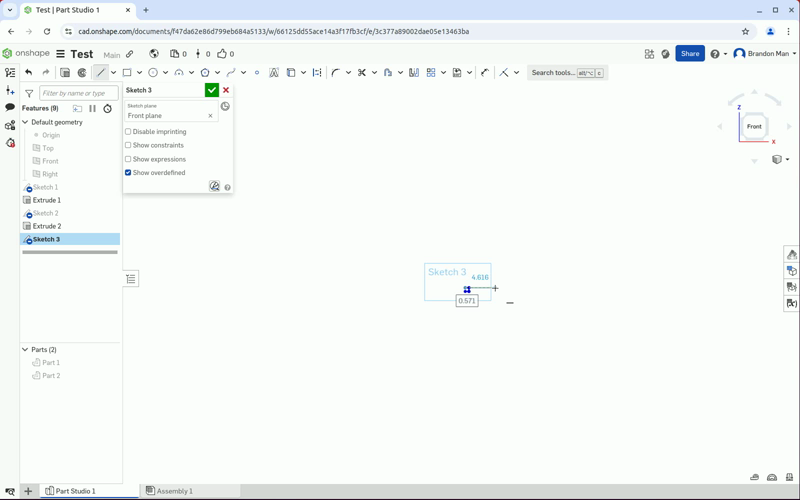
key_down(shift)
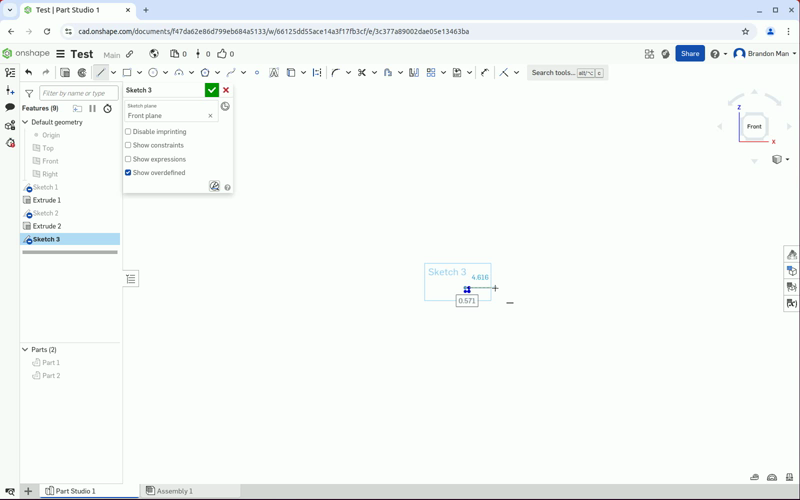
mouse_move(465, 291)
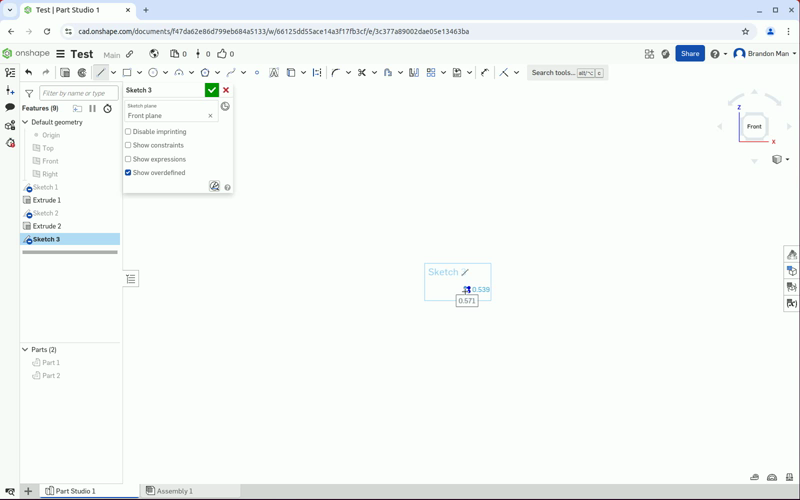
scroll(6)
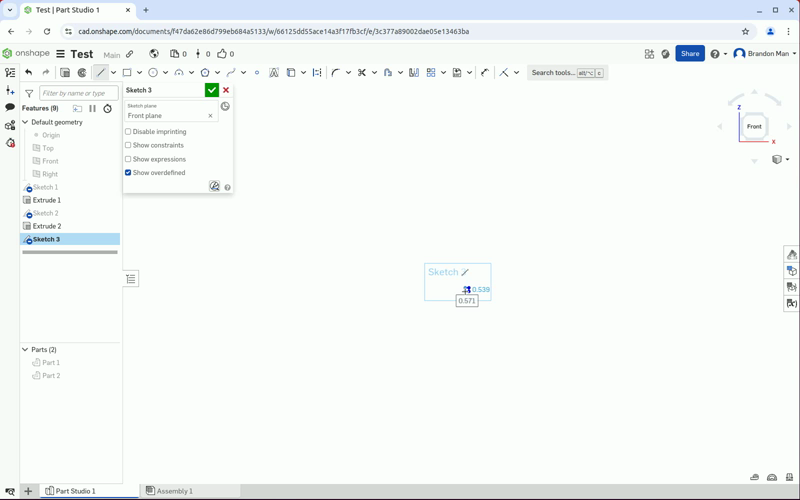
scroll(6)
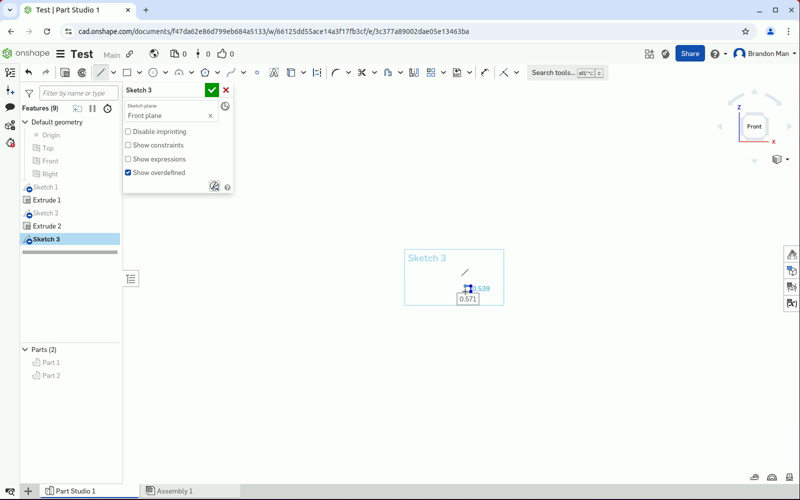
scroll(6)
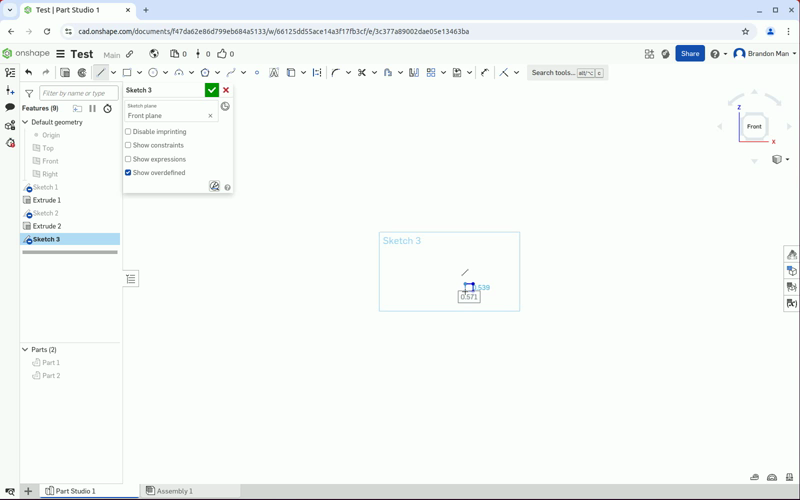
scroll(6)
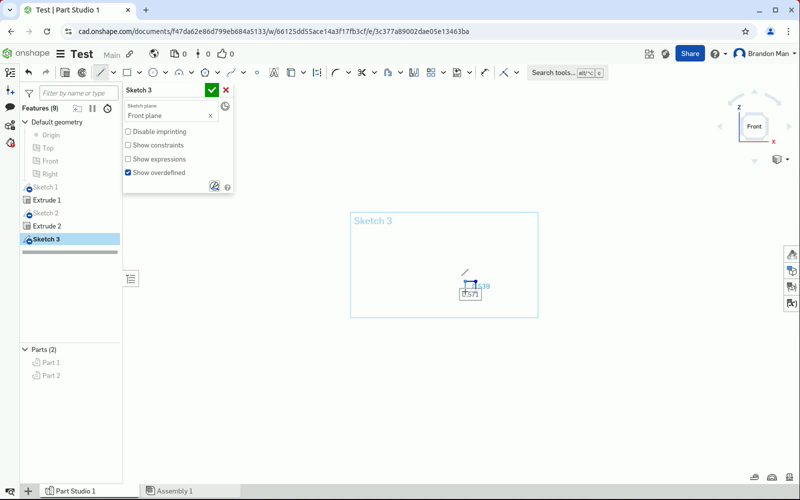
scroll(6)
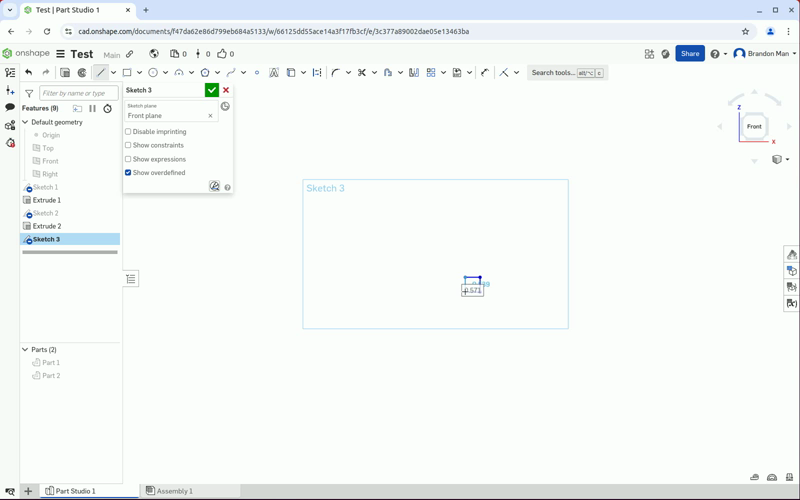
scroll(6)
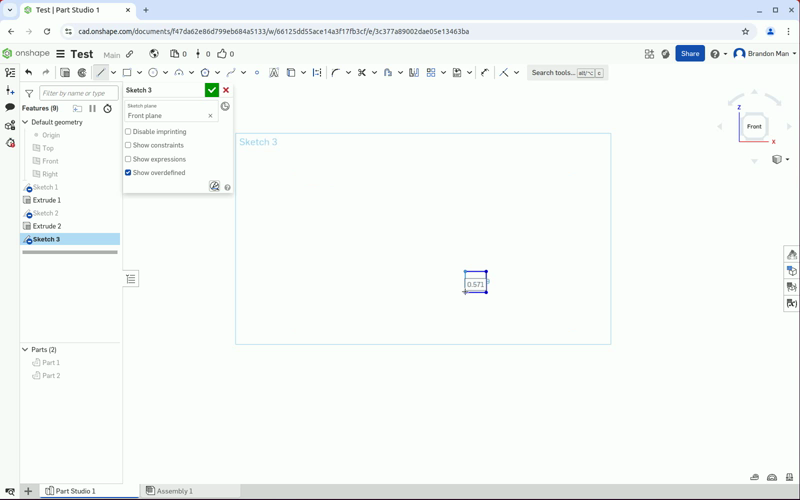
scroll(6)
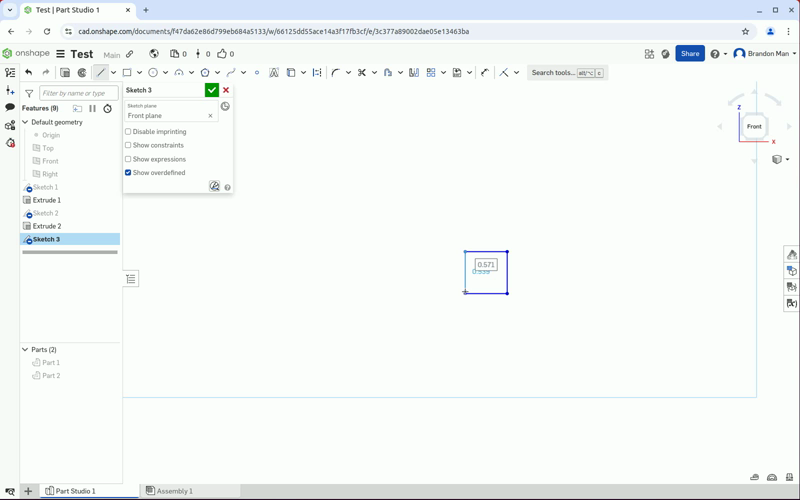
key_up(shift)
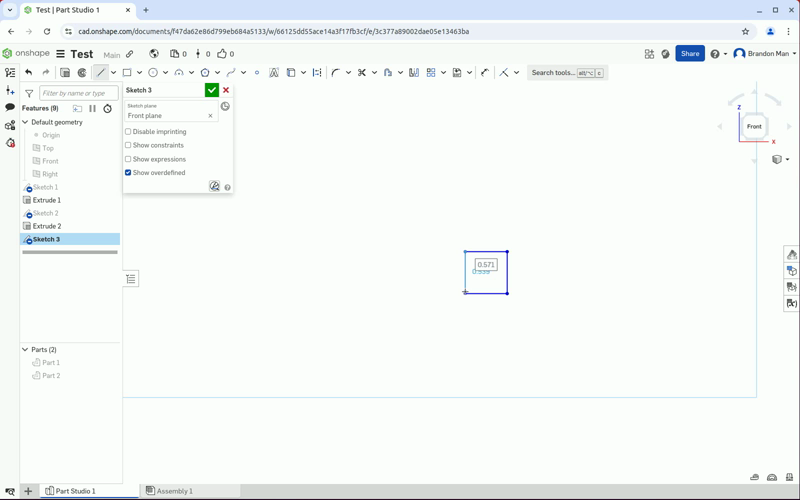
click(465, 291)
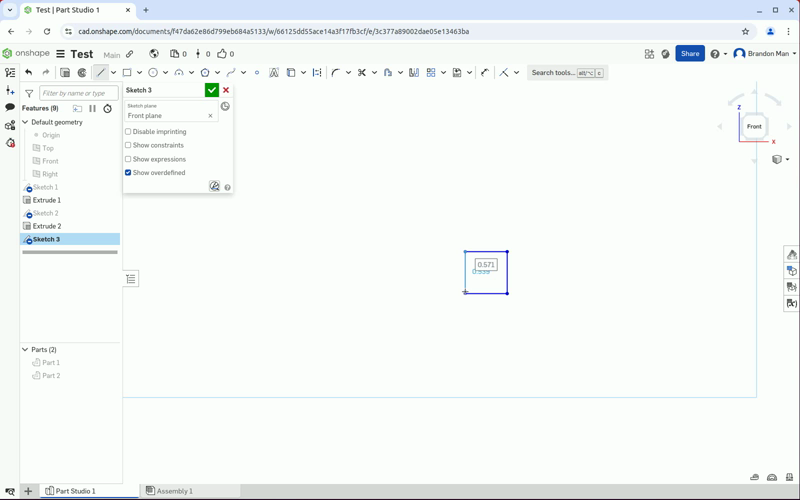
scroll(-6)
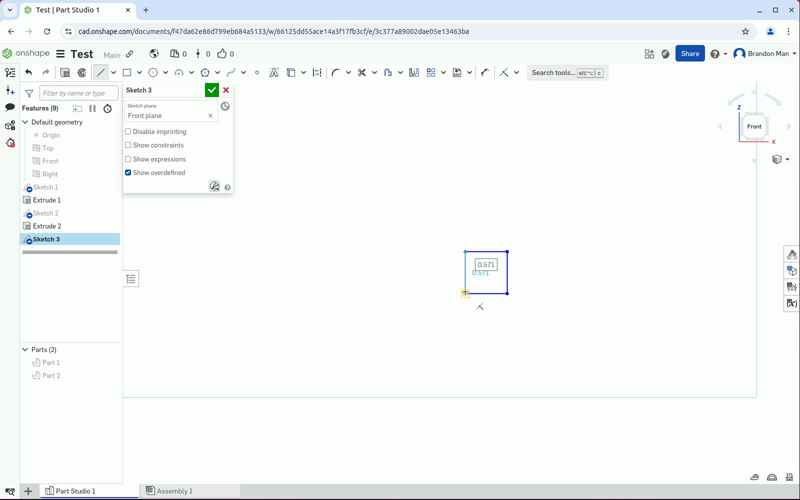
scroll(-6)
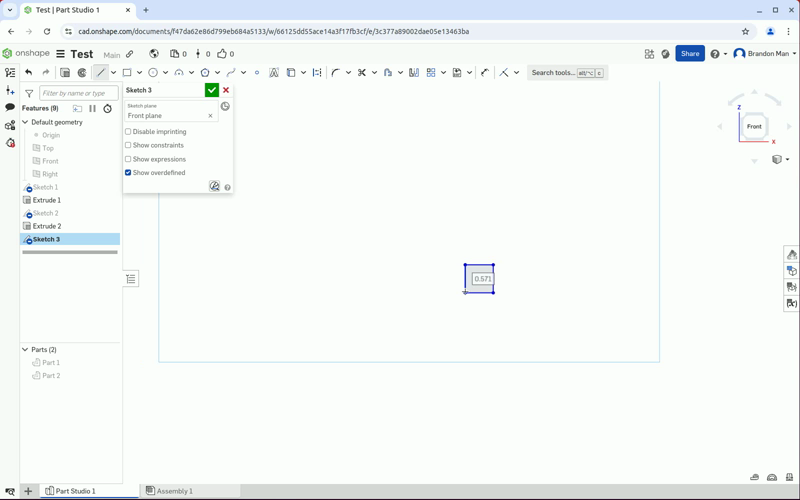
scroll(-6)
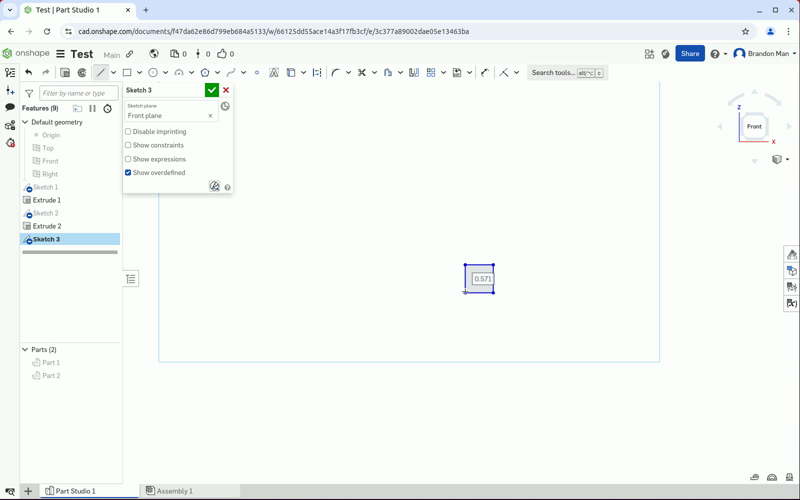
scroll(-6)
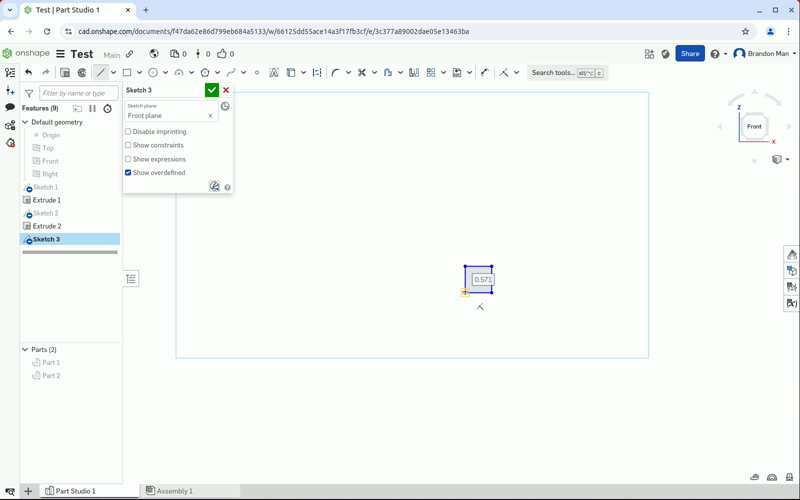
scroll(-6)
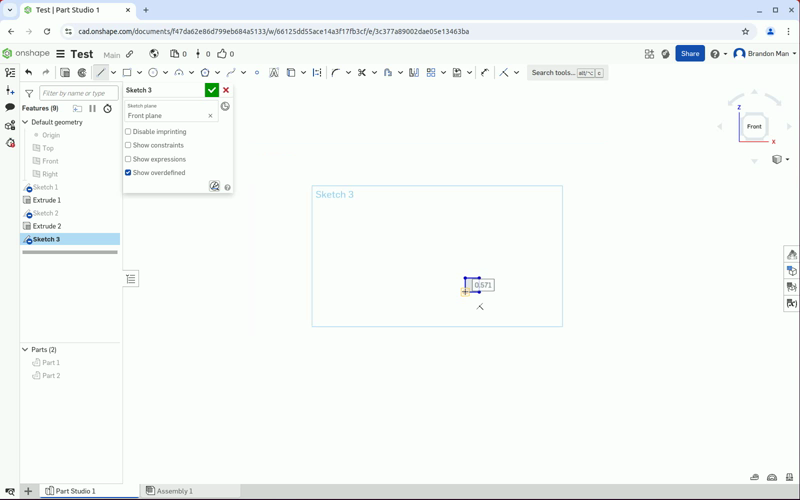
scroll(-6)
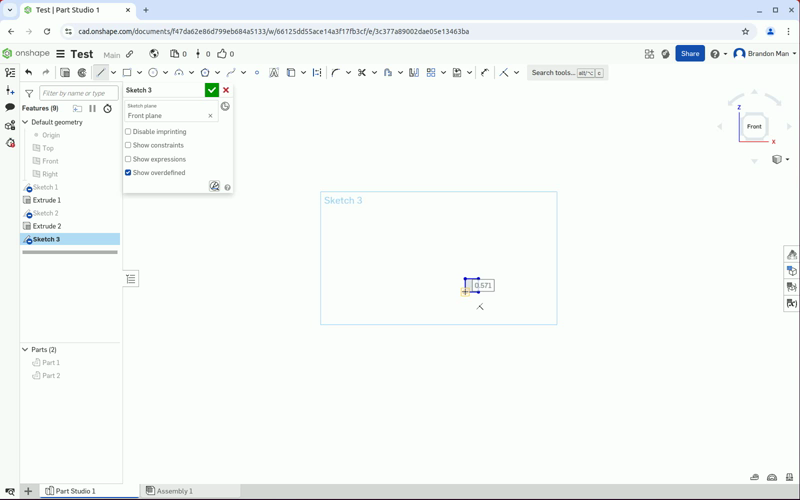
scroll(-6)
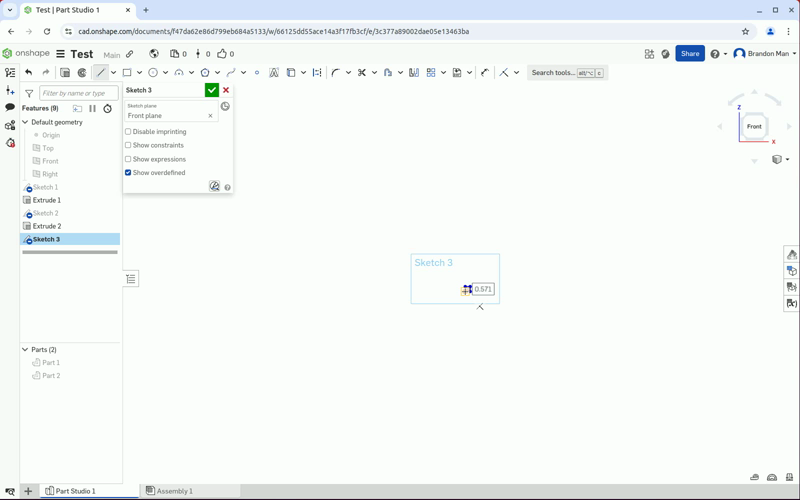
key(esc)
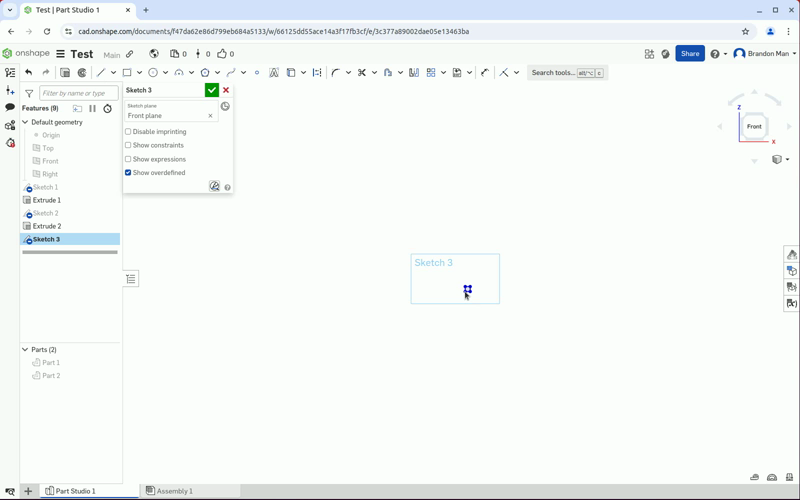
mouse_move(465, 289)
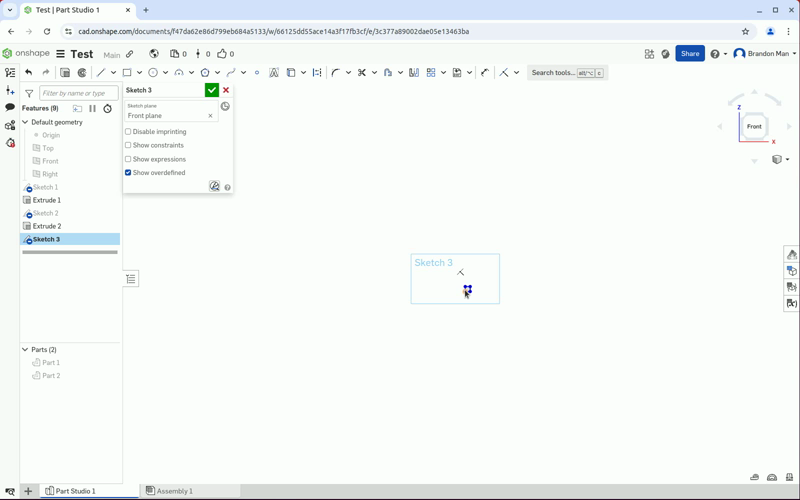
scroll(6)
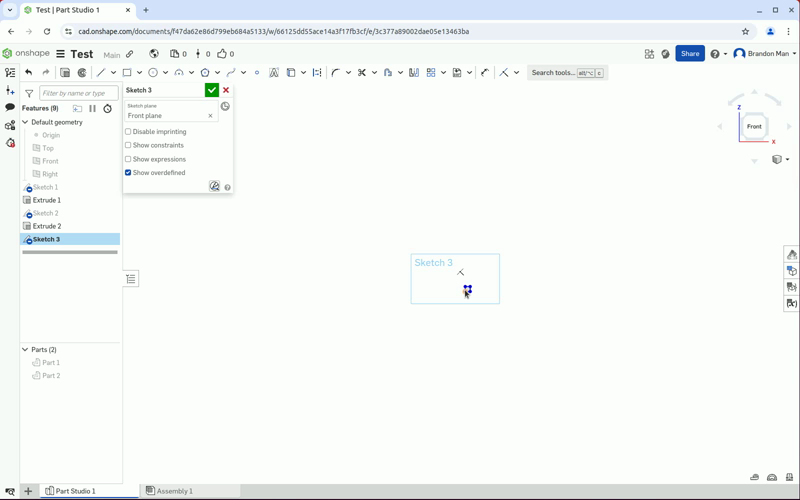
scroll(6)
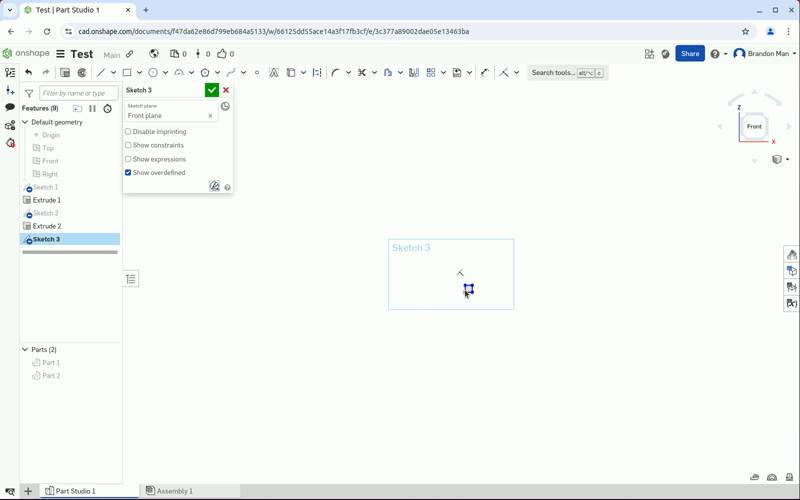
scroll(6)
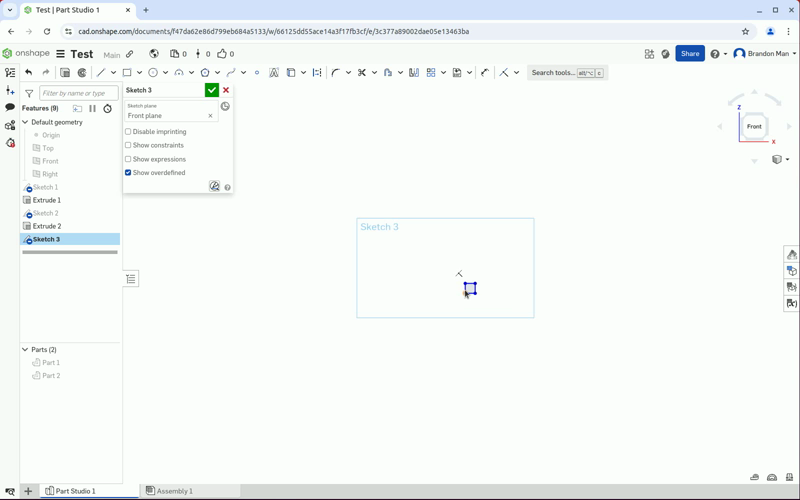
scroll(6)
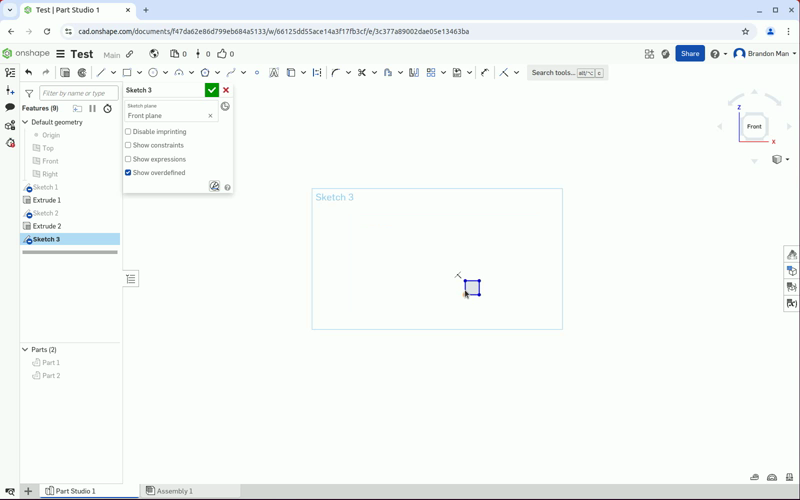
scroll(6)
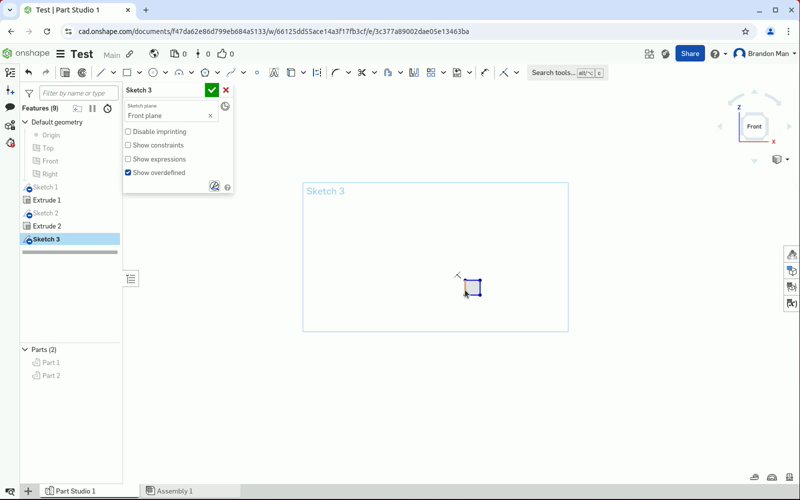
scroll(6)
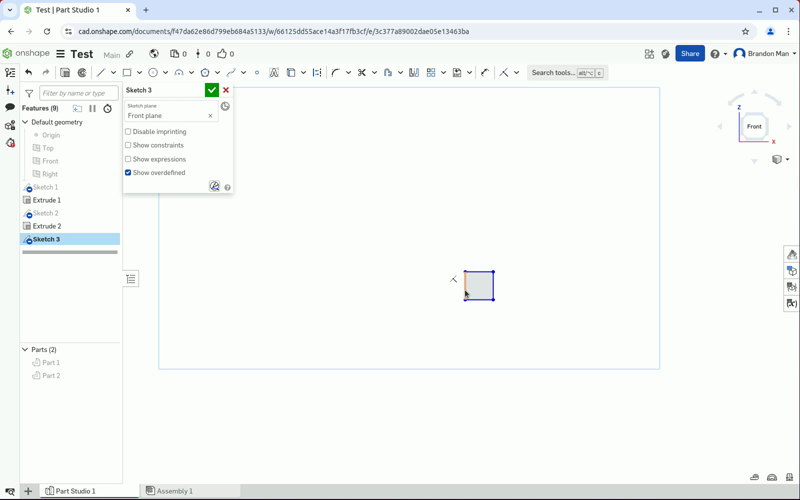
scroll(6)
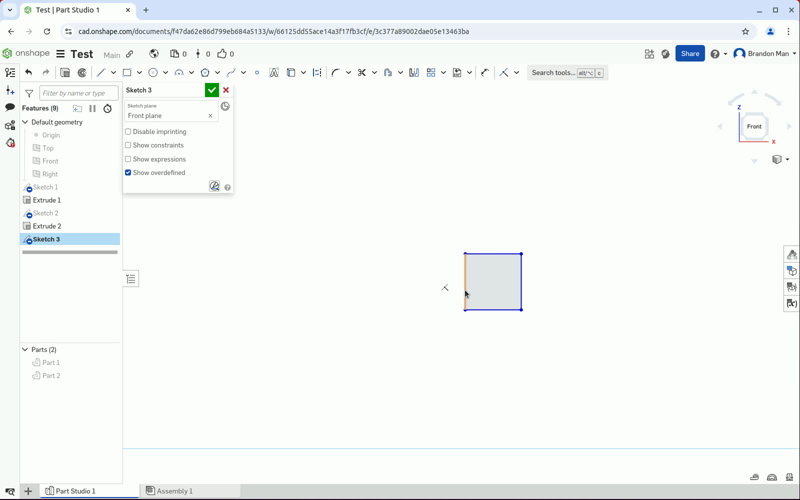
click(465, 289)
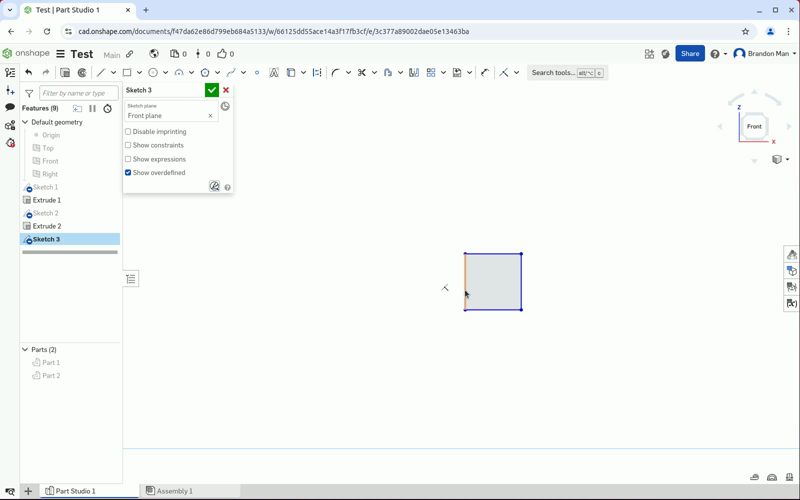
scroll(-6)
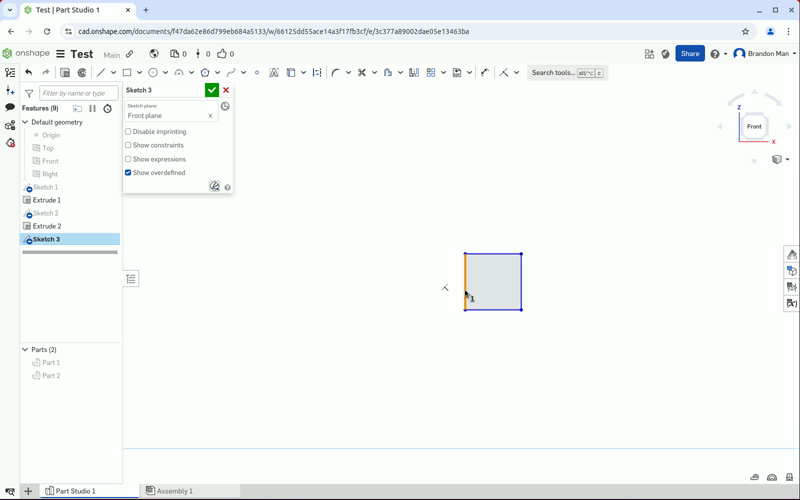
scroll(-6)
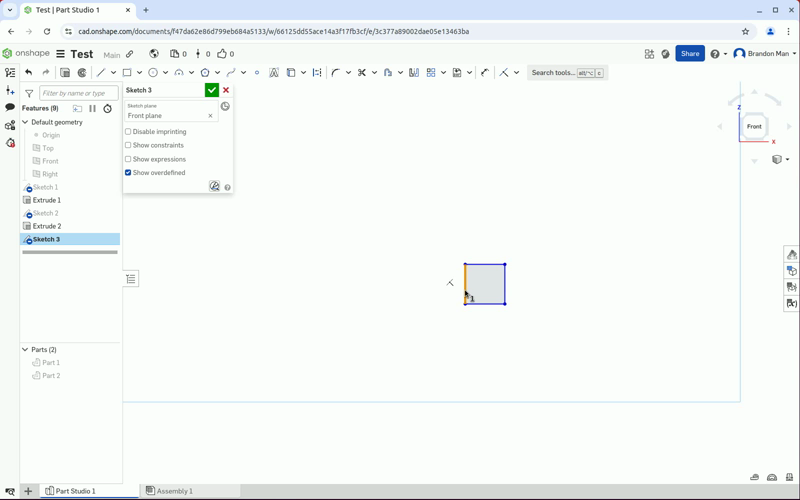
scroll(-6)
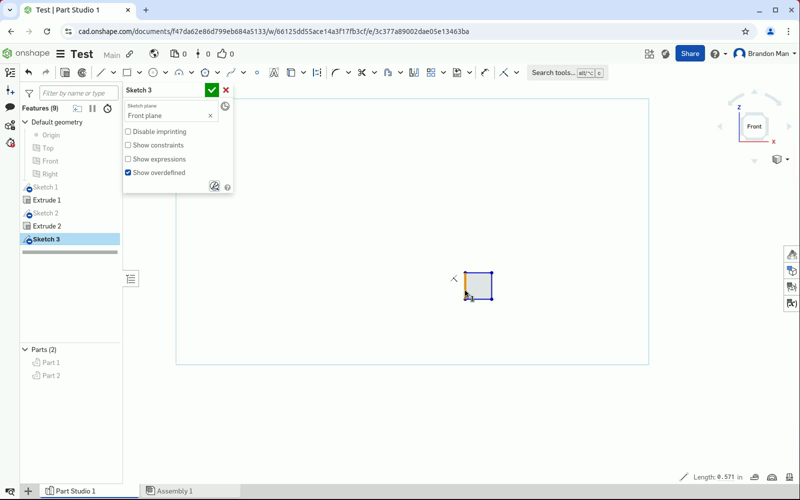
scroll(-6)
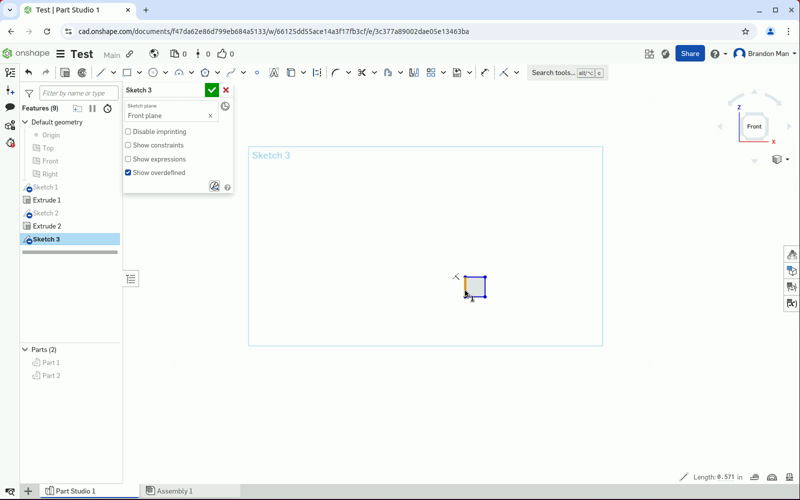
scroll(-6)
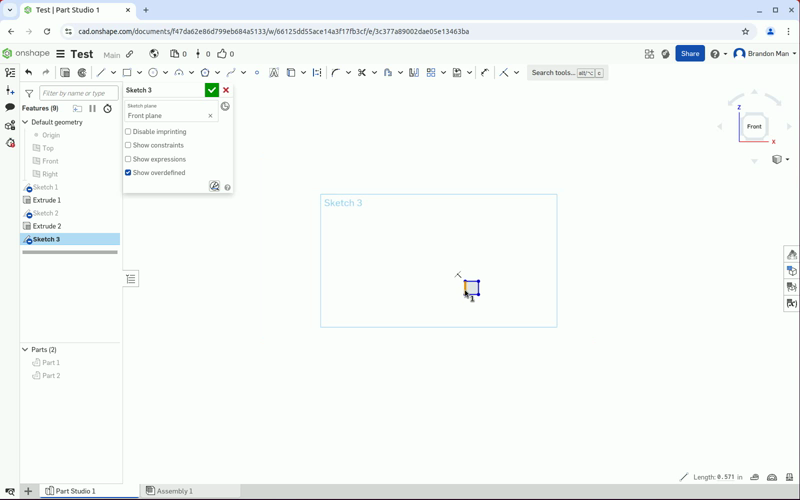
scroll(-6)
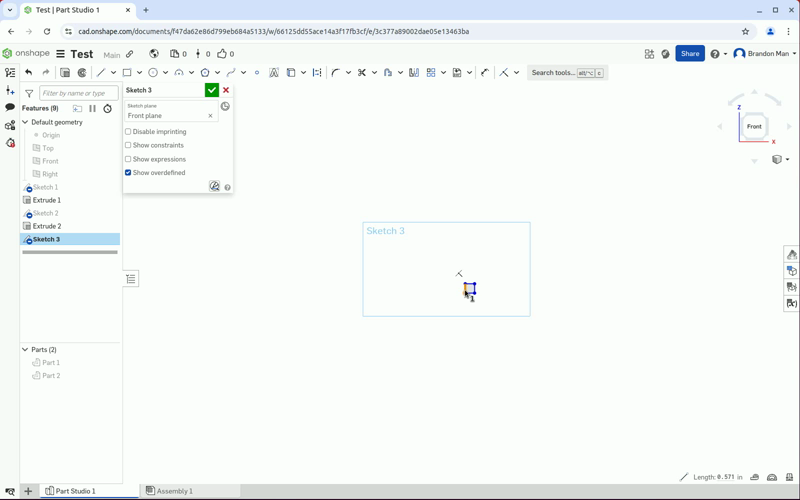
scroll(-6)
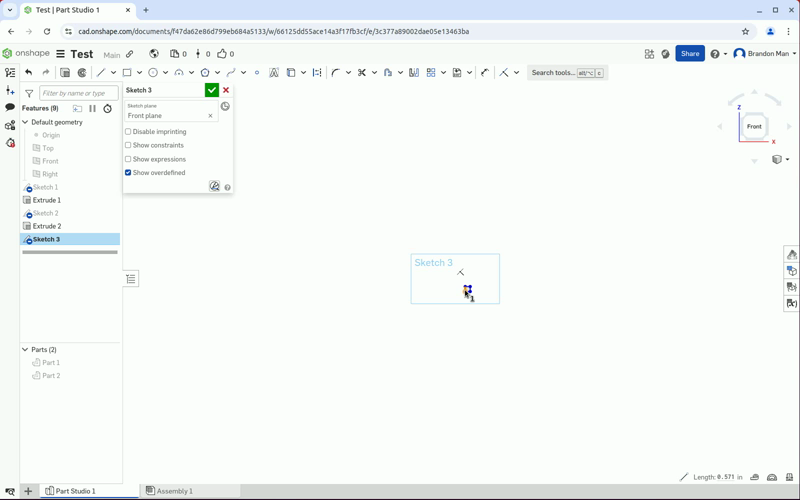
mouse_move(73, 352)
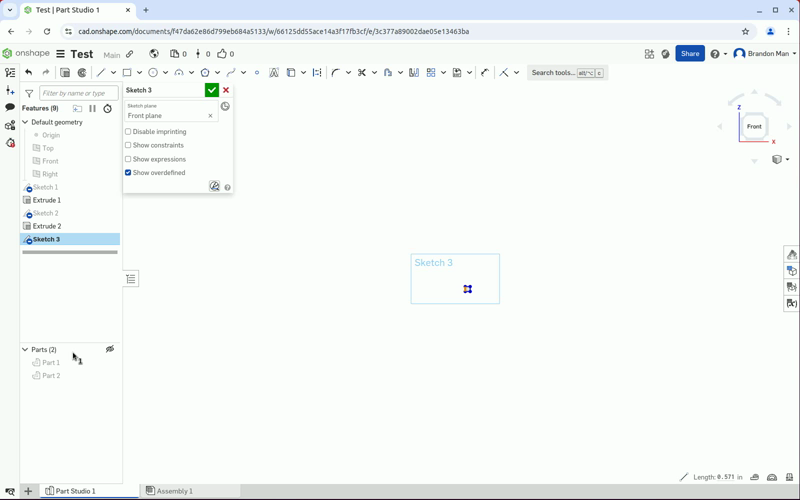
key(shift+y)
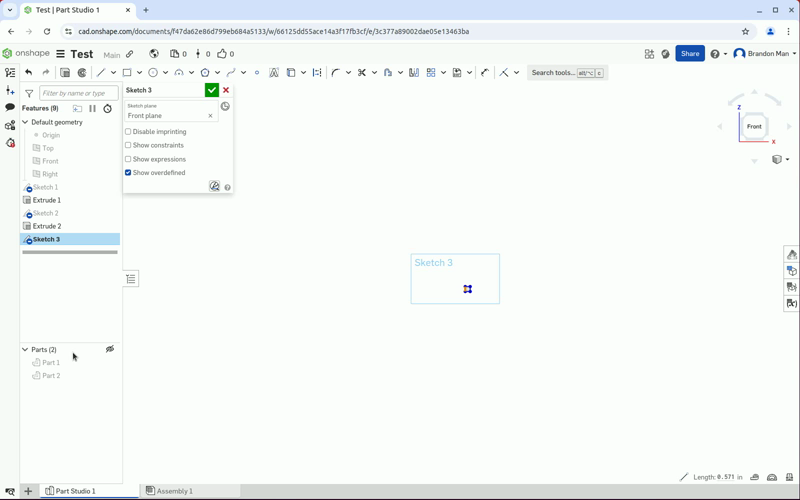
key(shift+e)
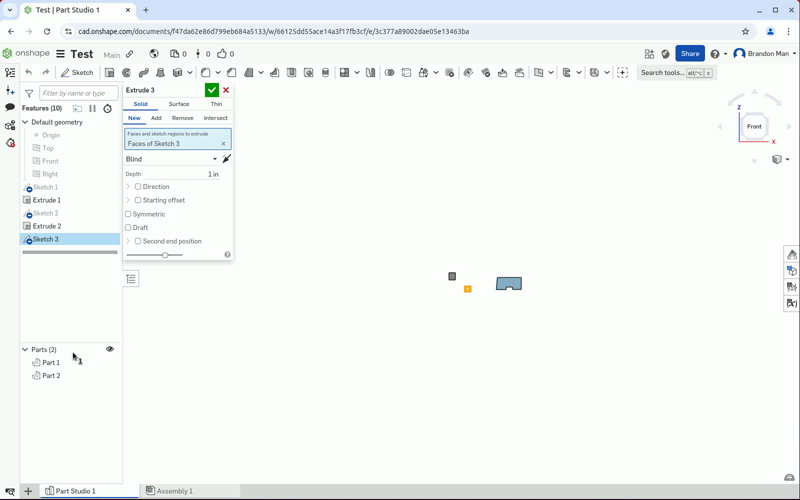
mouse_move(143, 106)
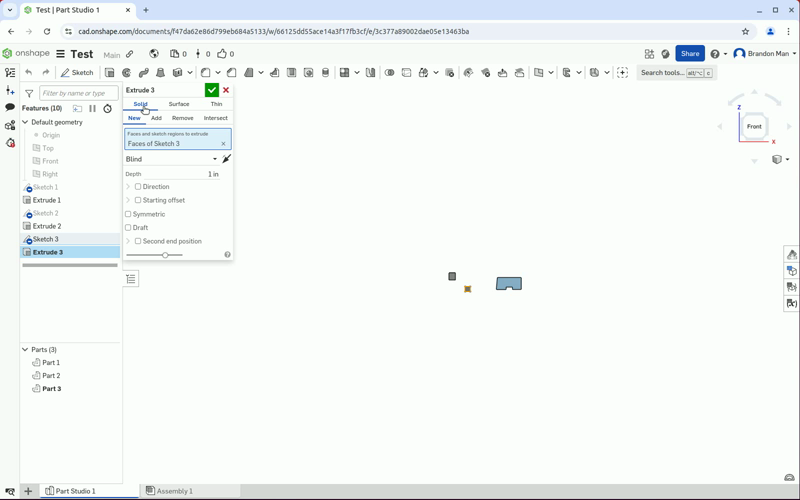
click(143, 106)
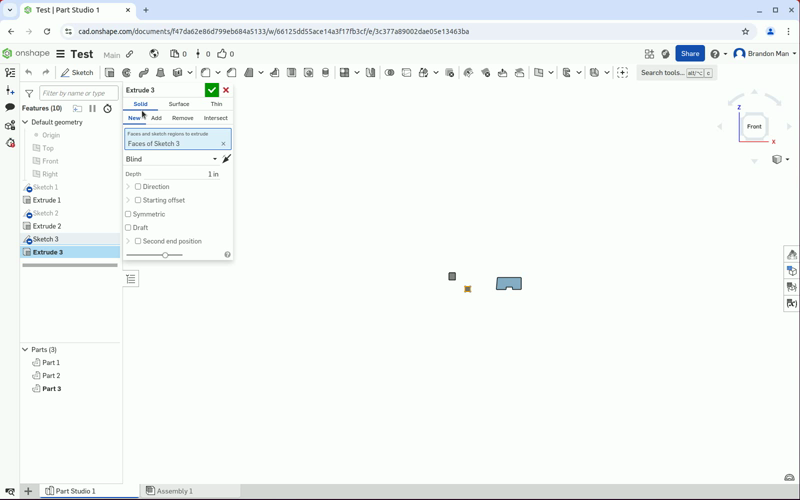
mouse_move(137, 120)
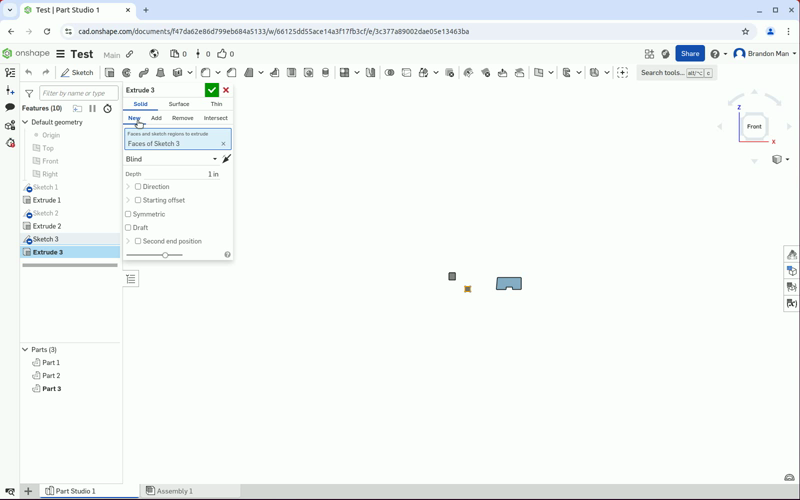
click(137, 120)
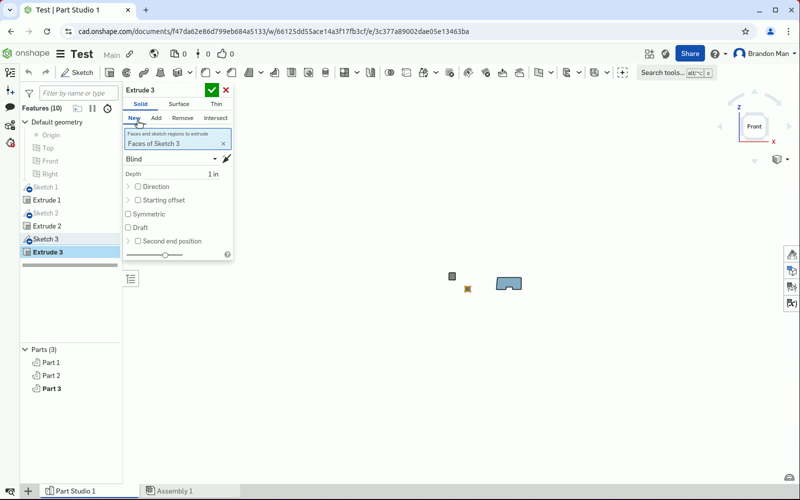
key(tab, 4)
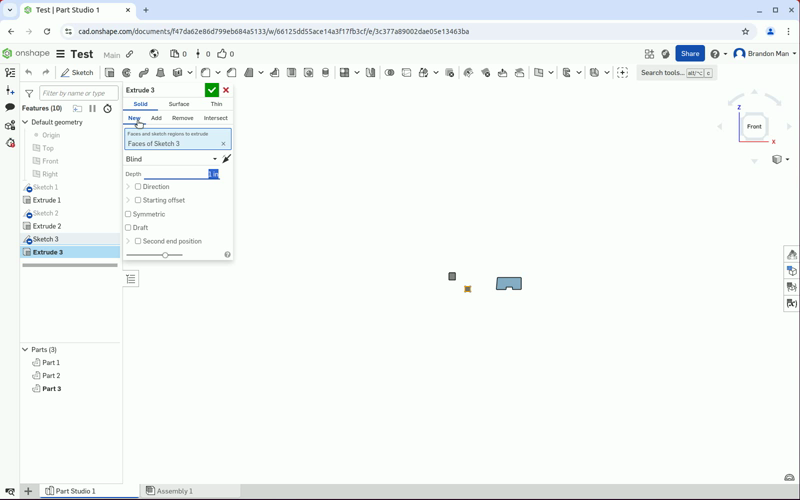
text(0.481)
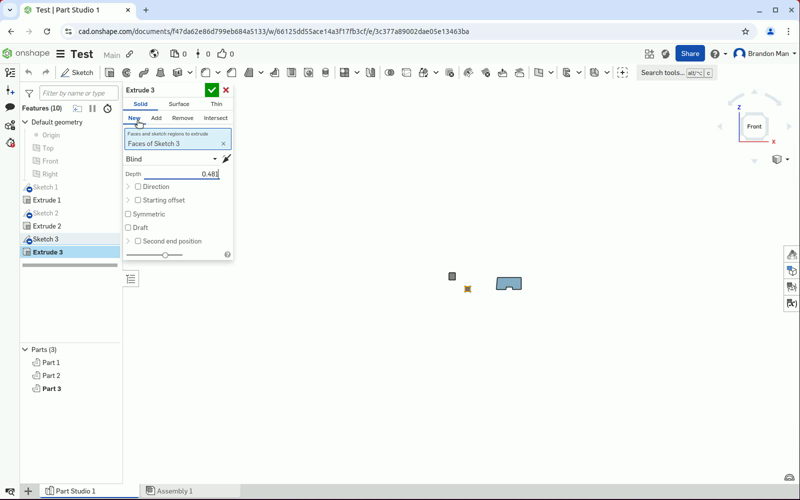
key(enter)
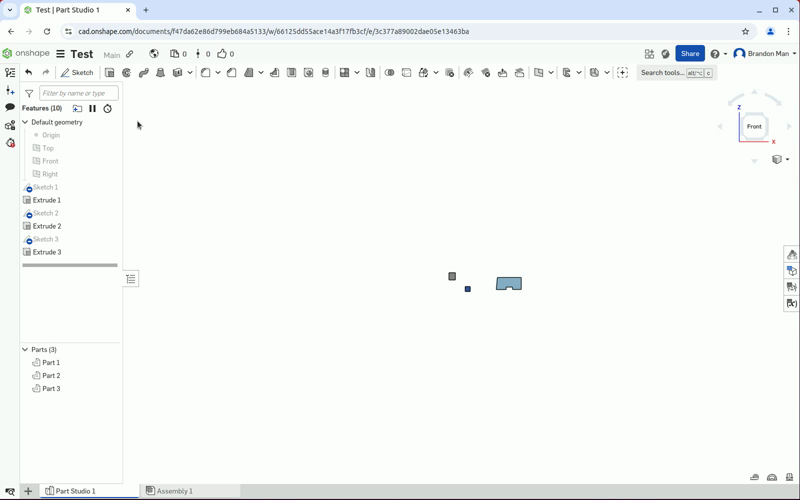
key(shift+h)
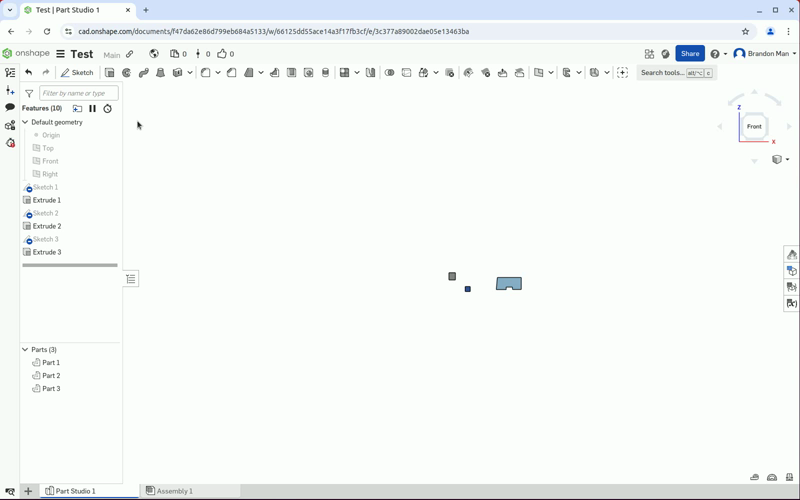
key(shift+h)
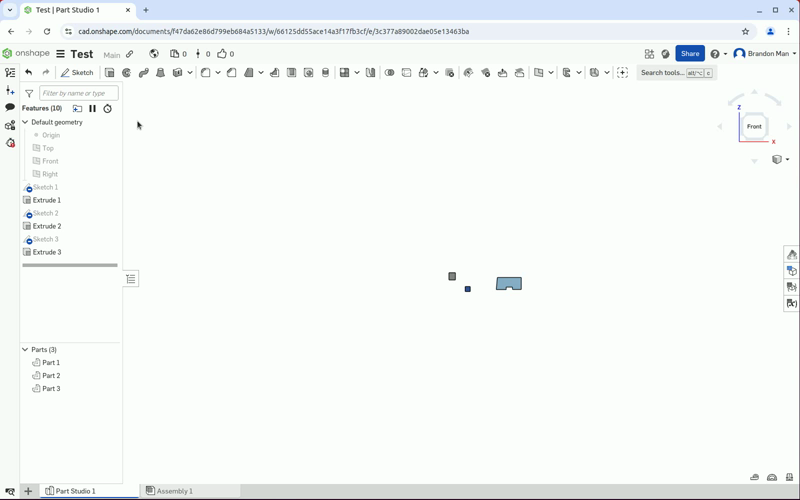
mouse_move(73, 189)
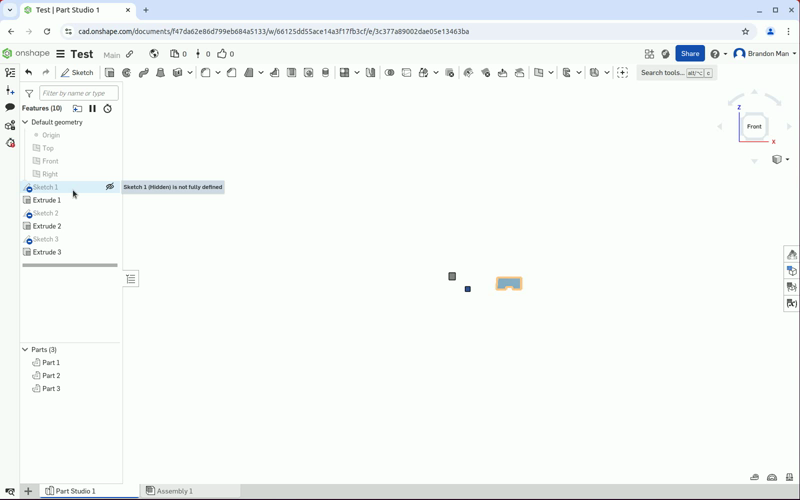
click(73, 189)
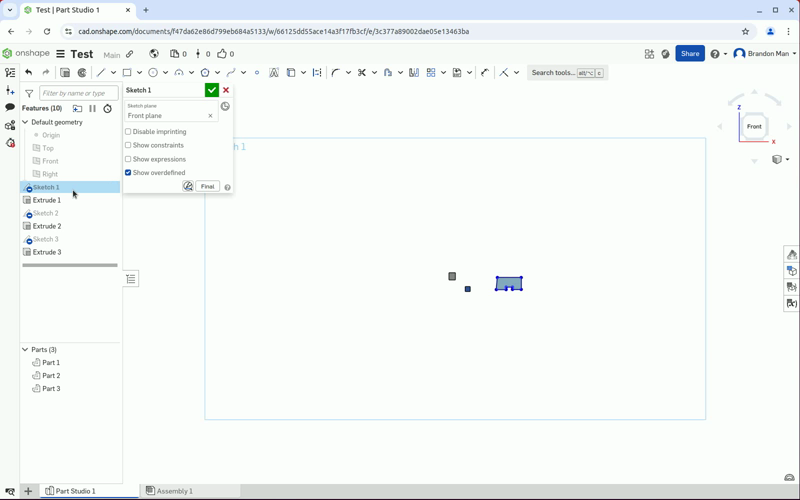
mouse_move(229, 92)
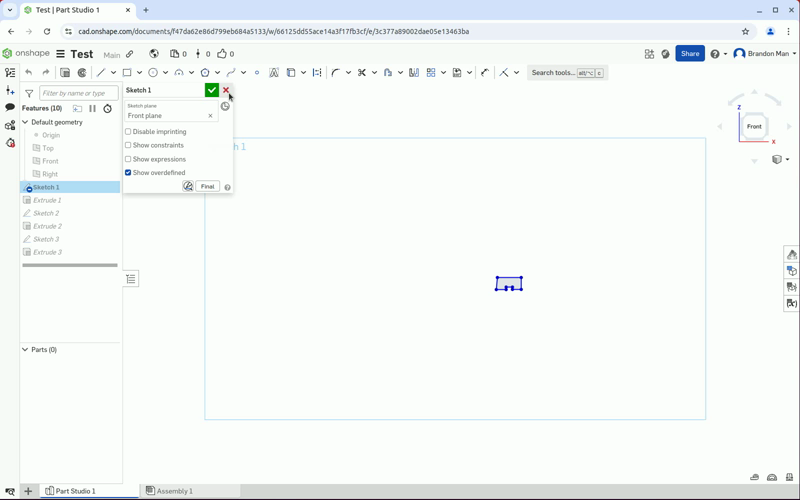
click(229, 92)
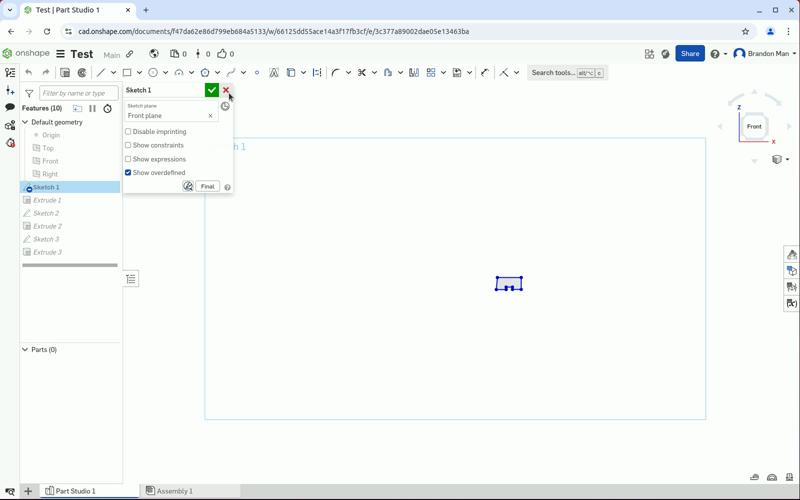
key(shift+s)
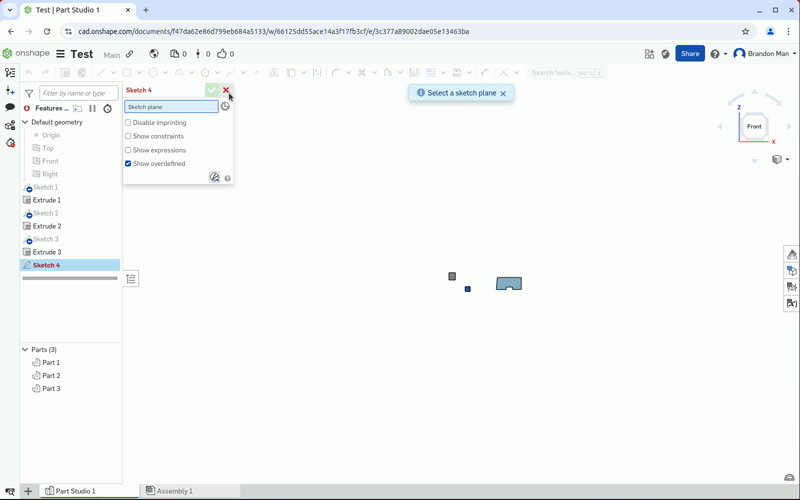
mouse_move(73, 163)
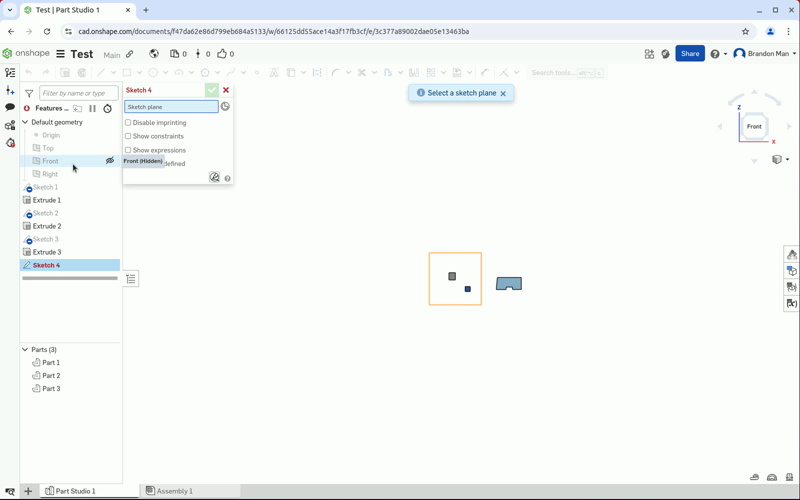
click(73, 163)
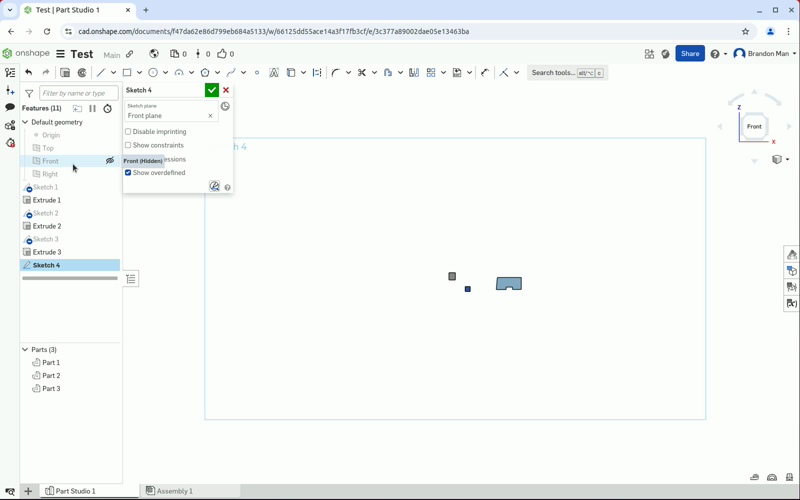
mouse_move(73, 352)
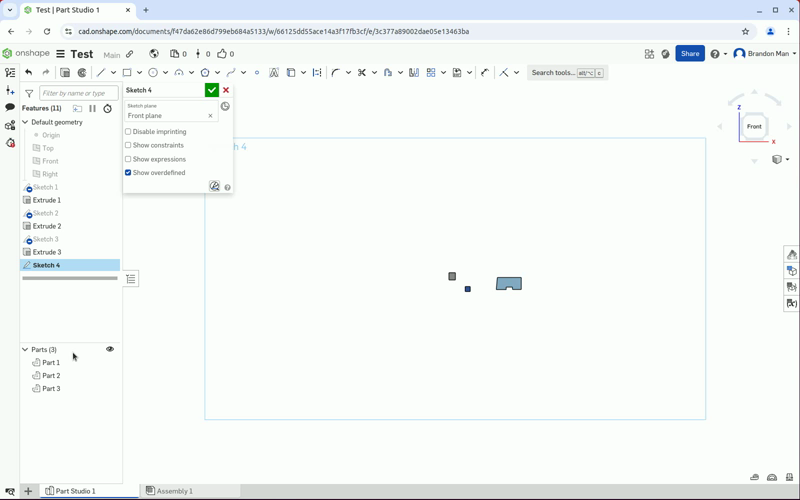
key(y)
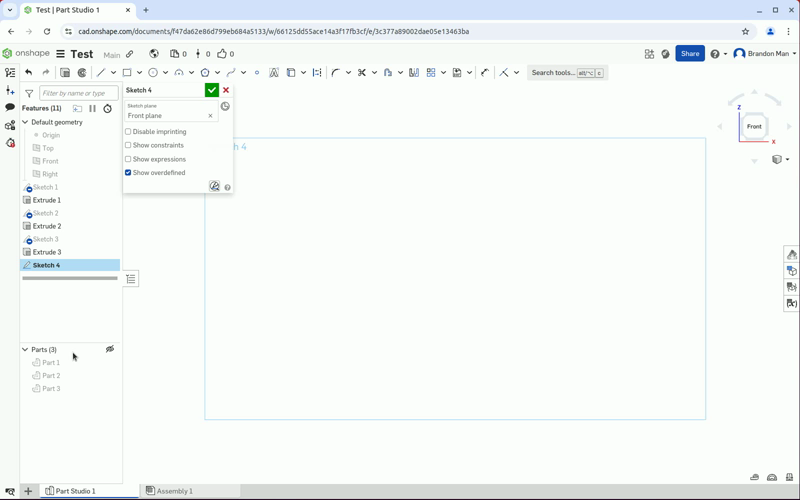
key(l)
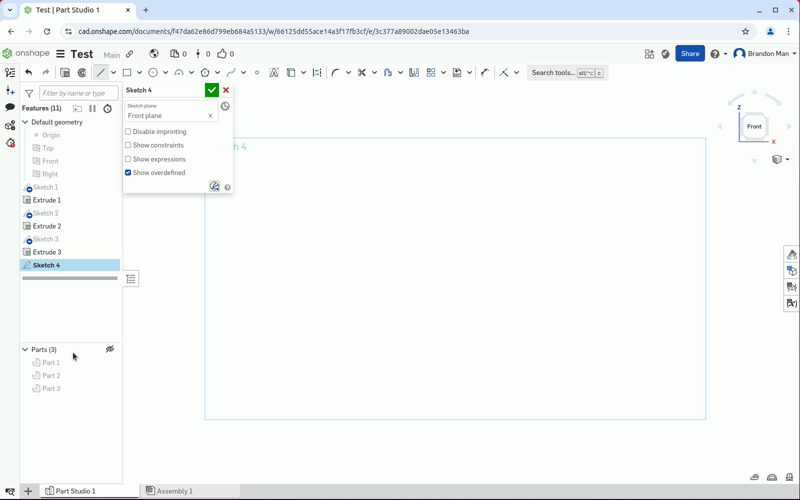
key_down(shift)
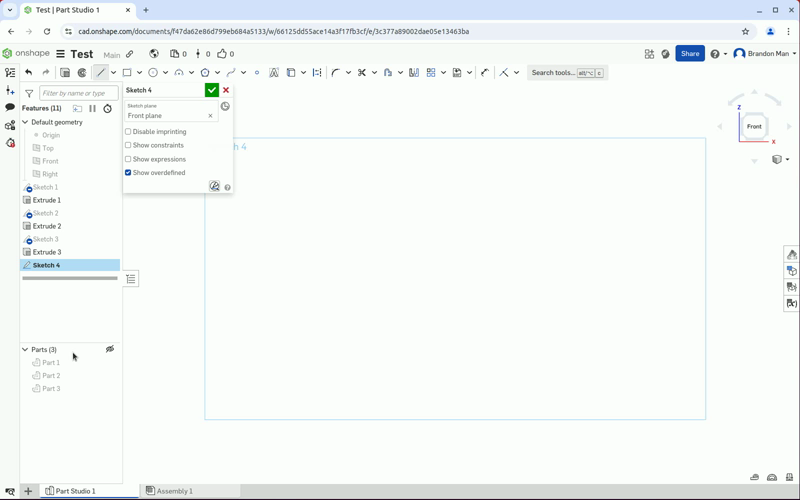
mouse_move(452, 303)
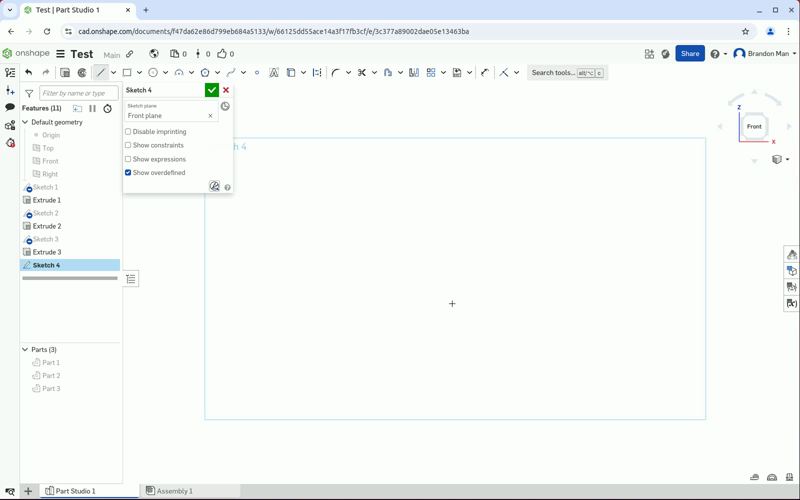
click(452, 303)
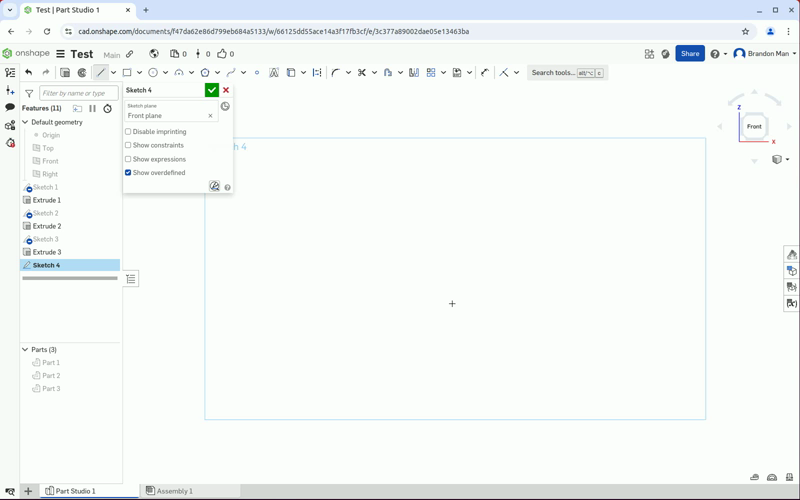
key_up(shift)
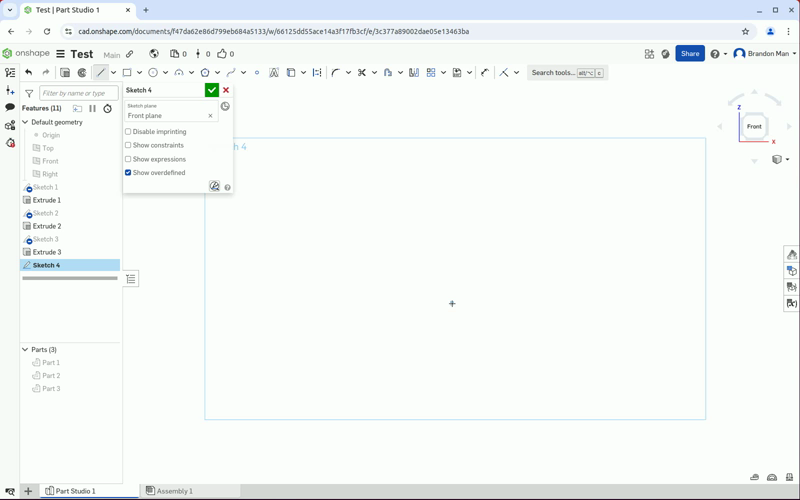
key_down(shift)
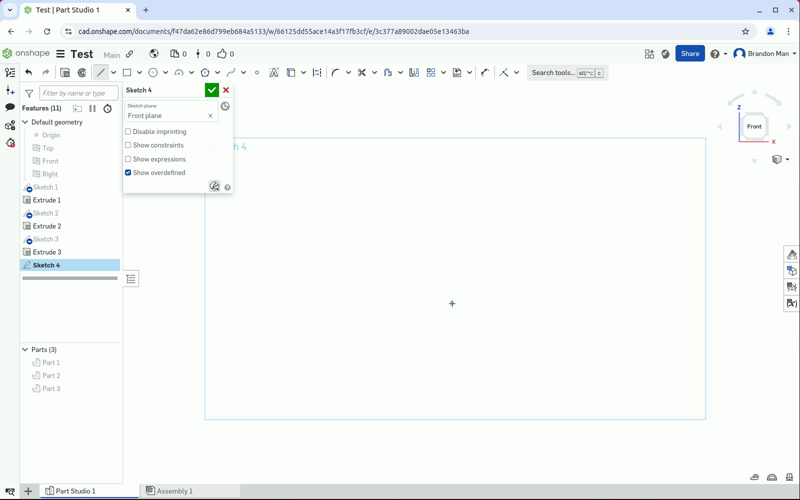
mouse_move(482, 303)
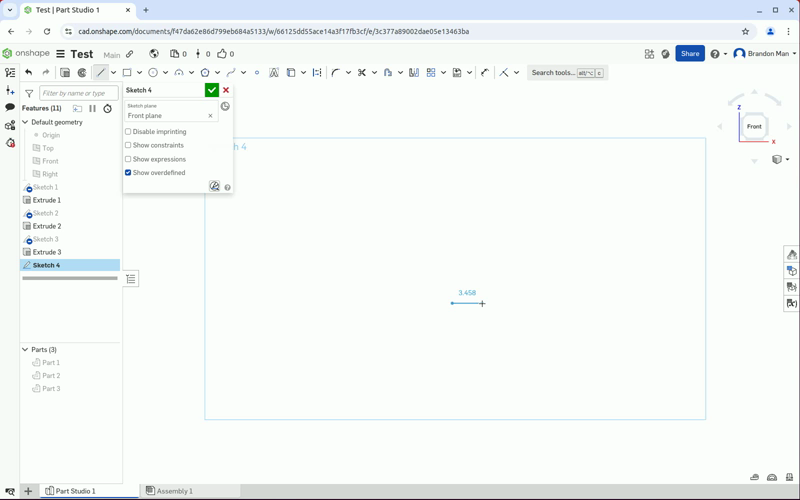
mouse_move(454, 303)
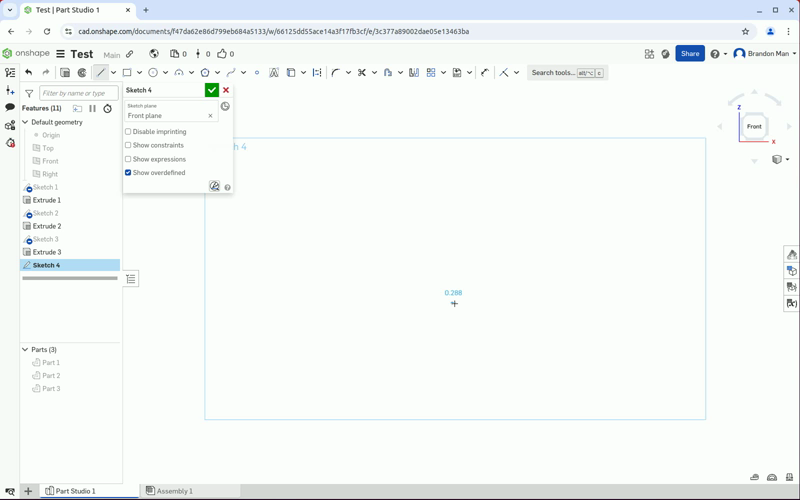
scroll(6)
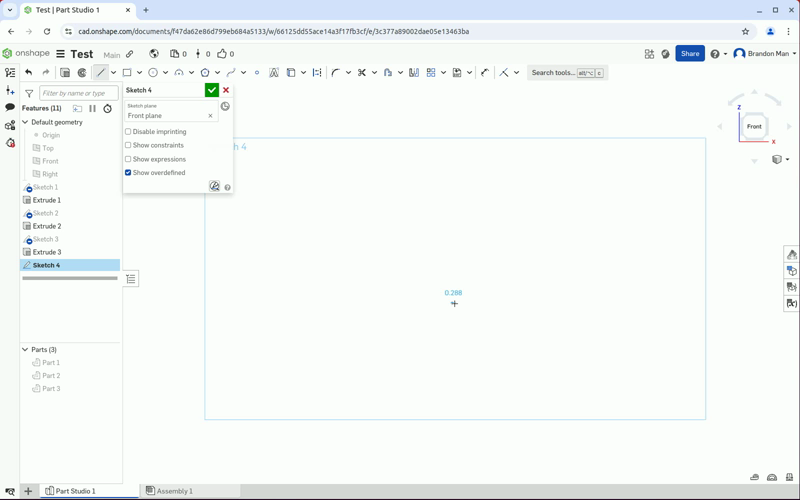
scroll(6)
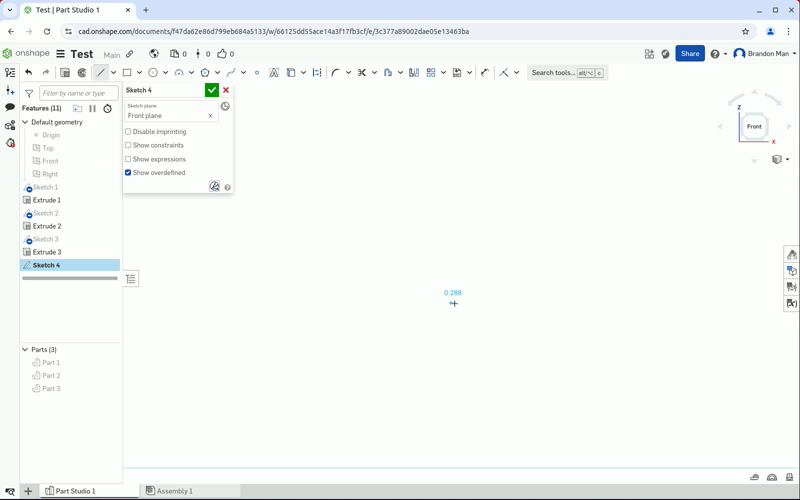
scroll(6)
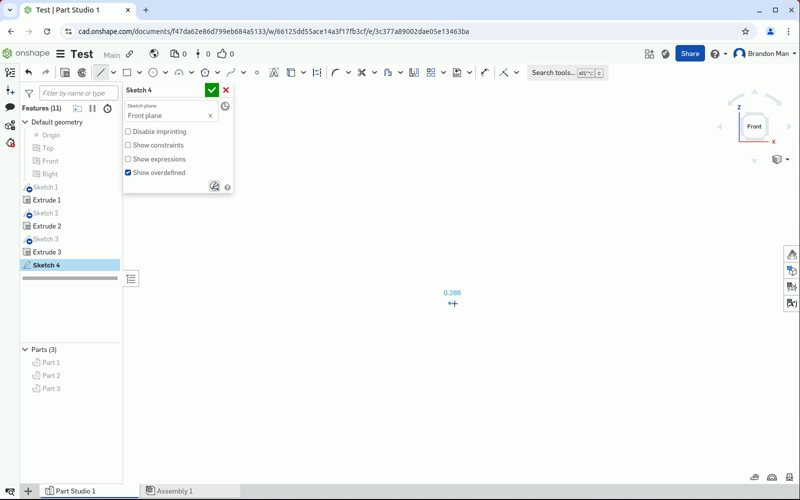
scroll(6)
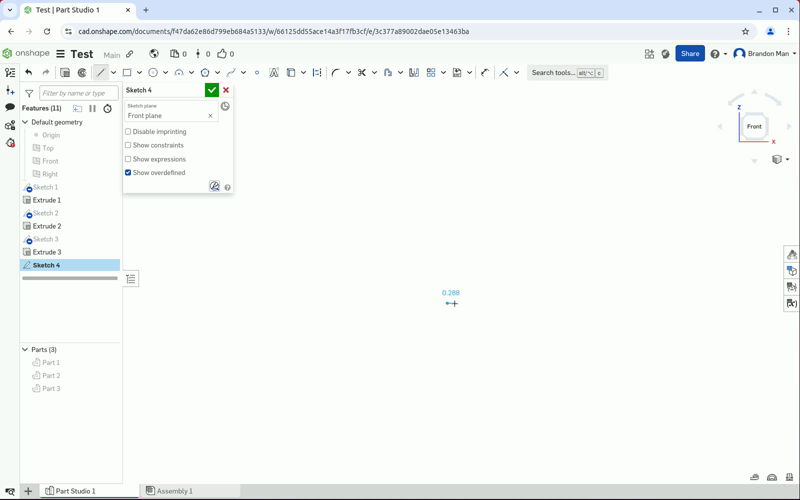
scroll(6)
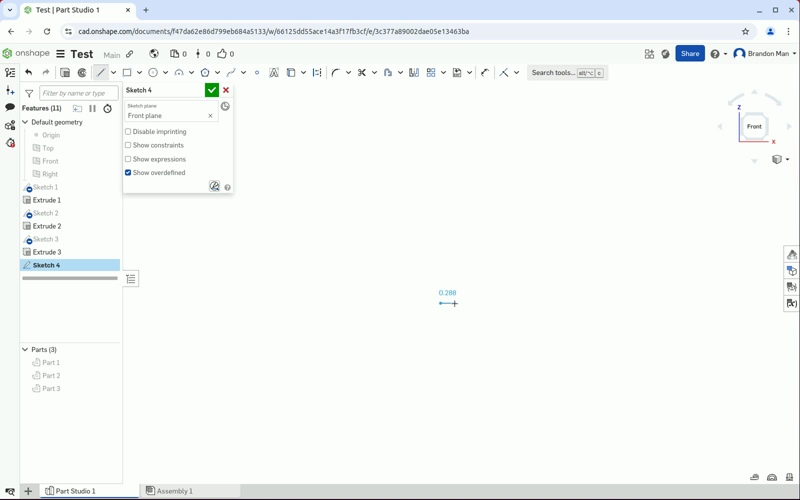
scroll(6)
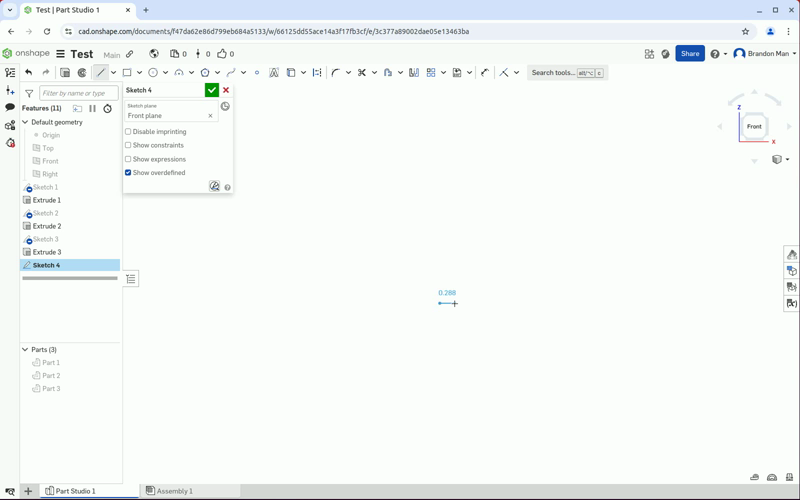
scroll(6)
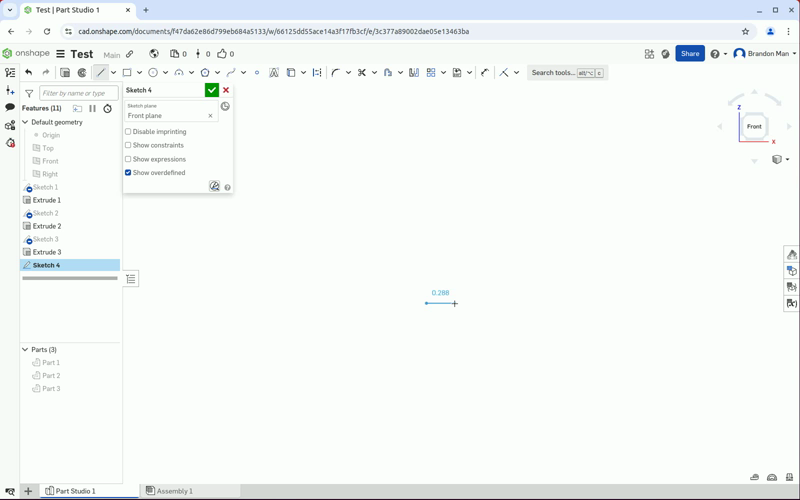
click(454, 303)
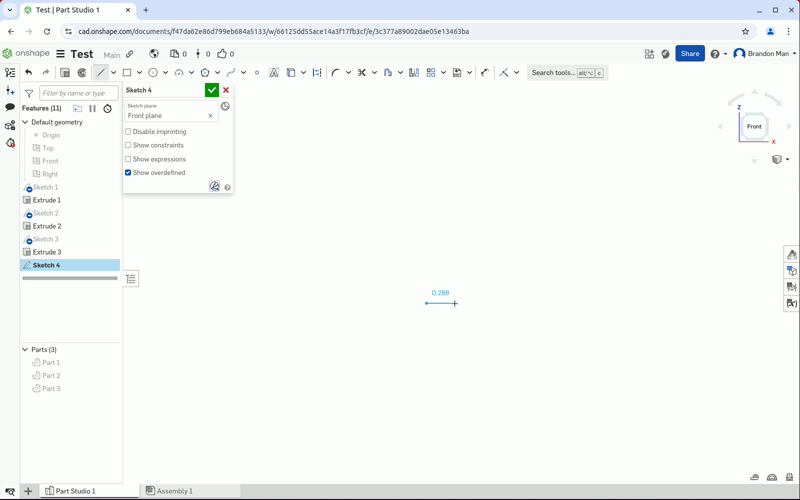
scroll(-6)
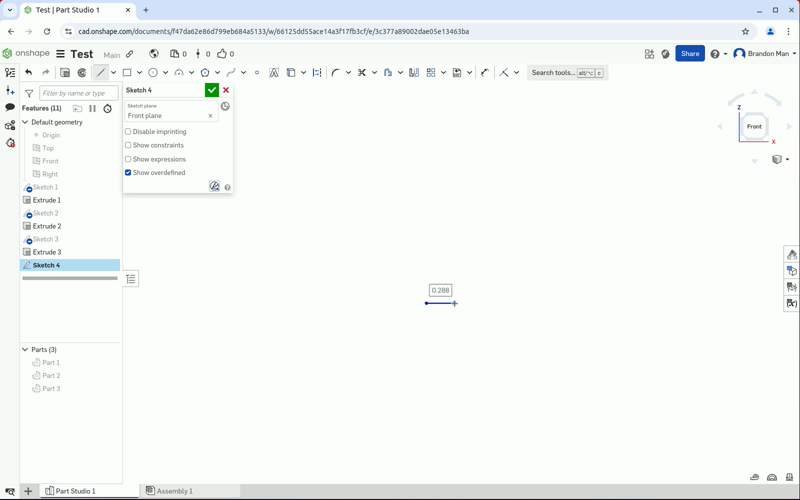
scroll(-6)
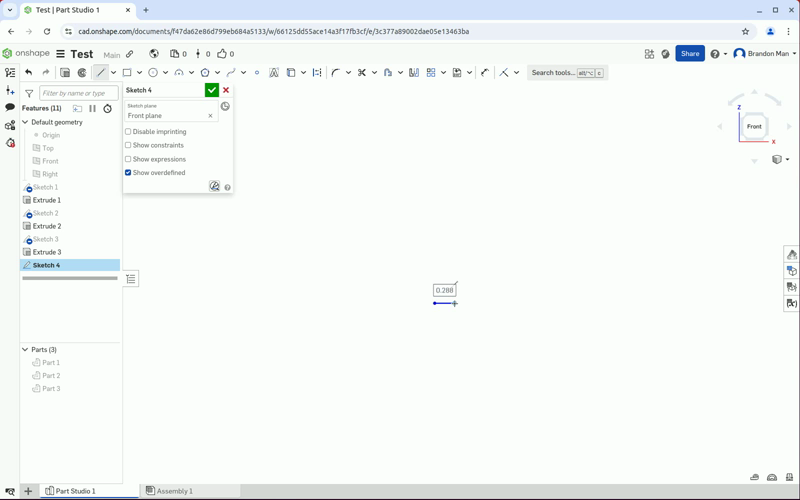
scroll(-6)
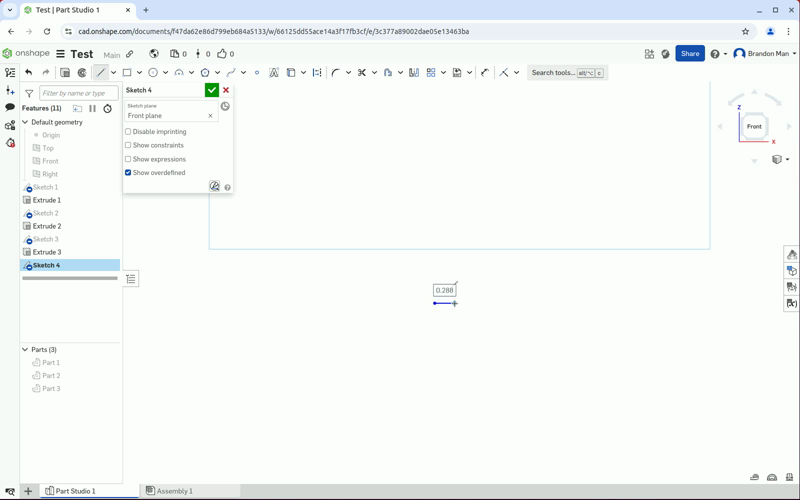
scroll(-6)
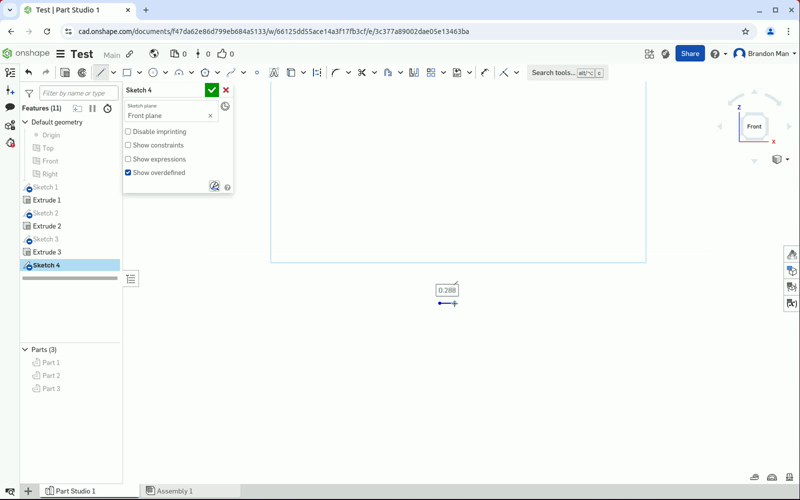
scroll(-6)
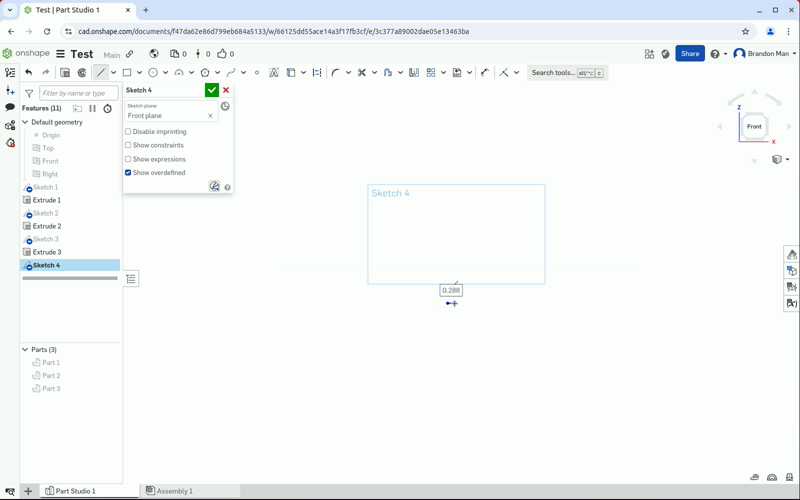
scroll(-6)
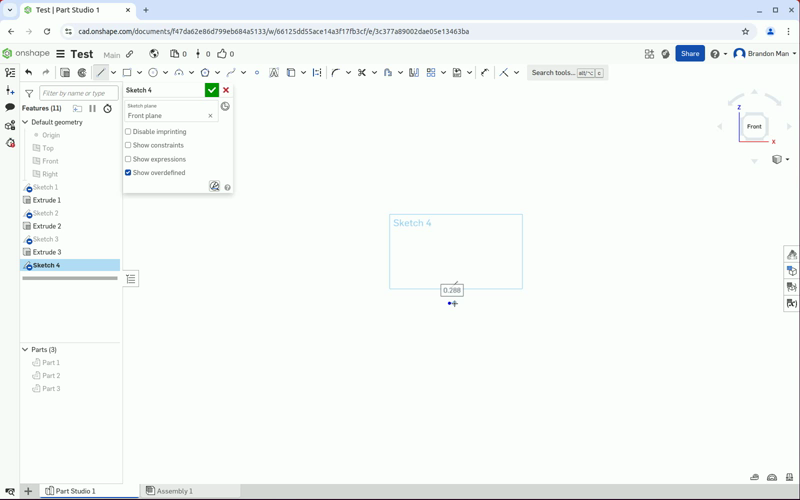
scroll(-6)
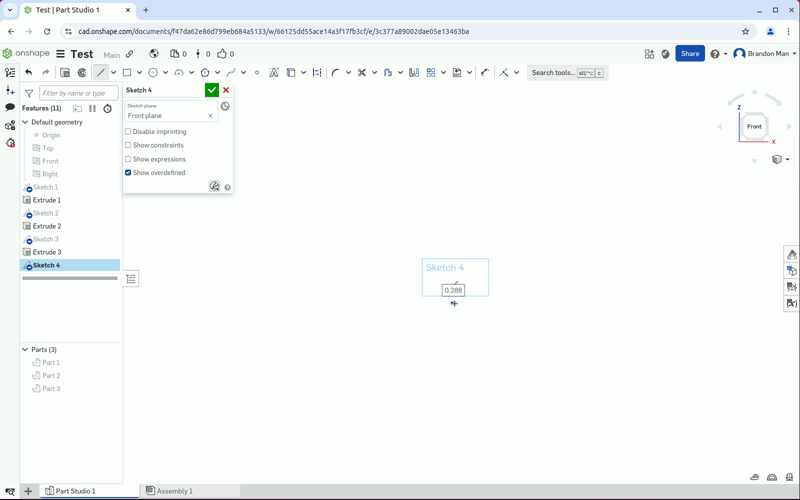
key_up(shift)
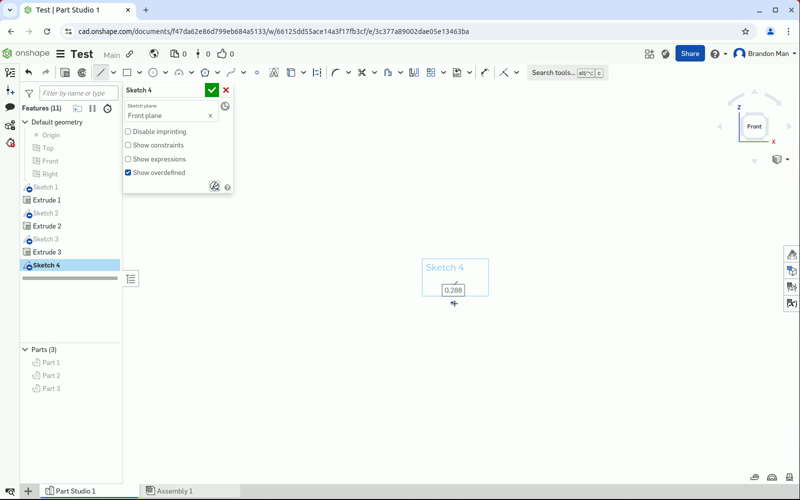
key_down(shift)
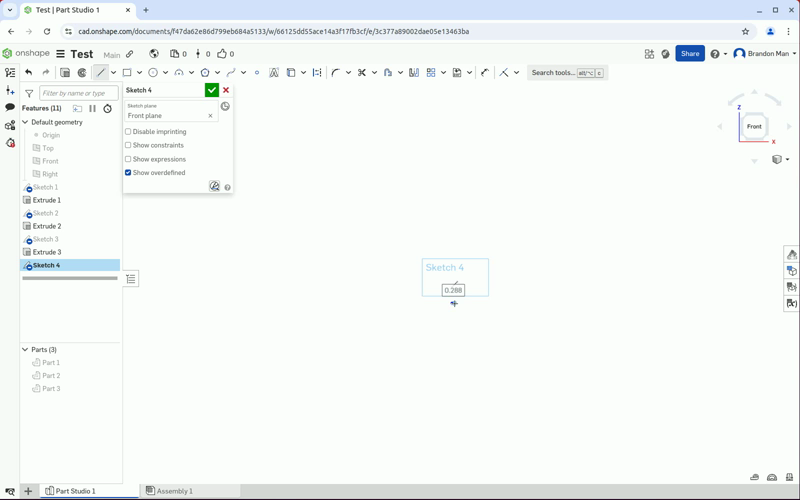
mouse_move(484, 303)
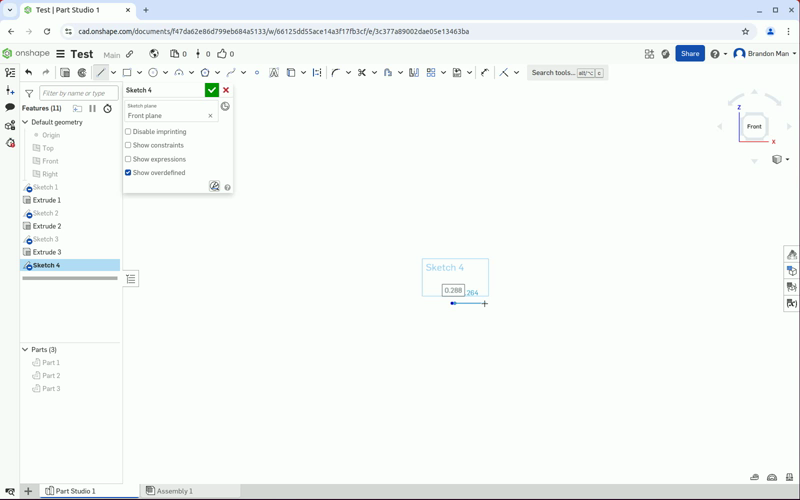
mouse_move(454, 290)
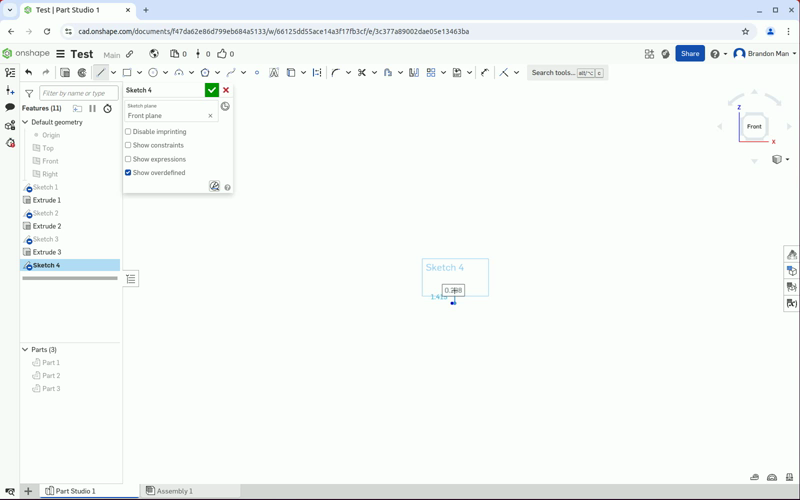
click(454, 290)
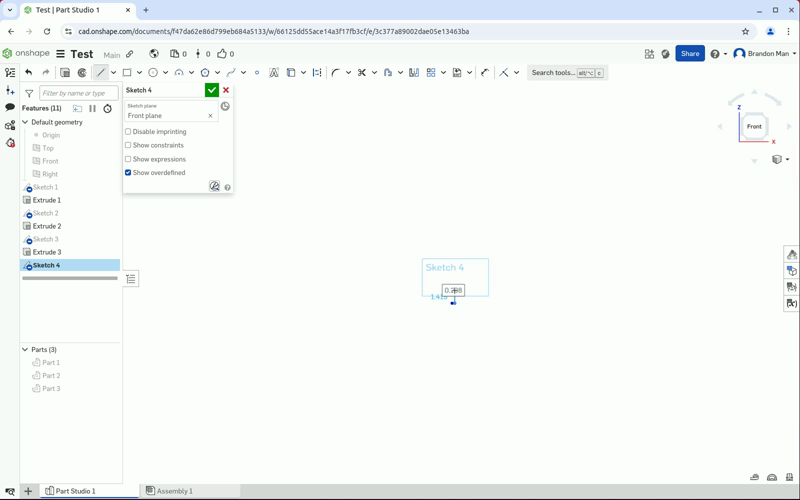
key_up(shift)
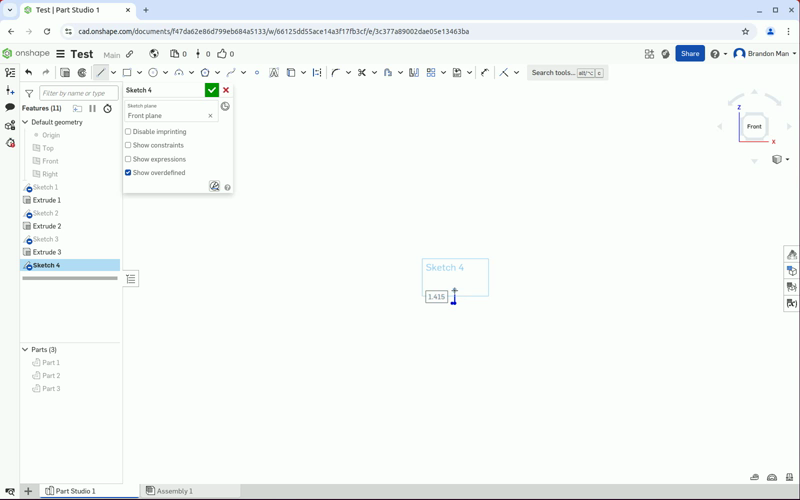
key_down(shift)
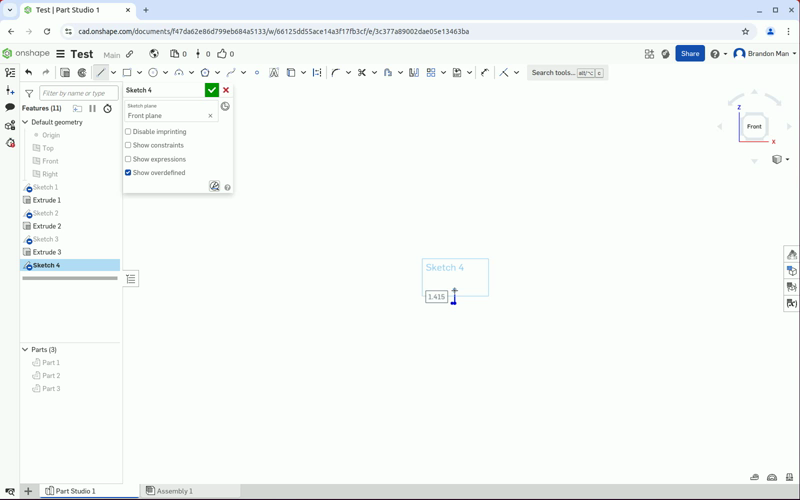
mouse_move(484, 290)
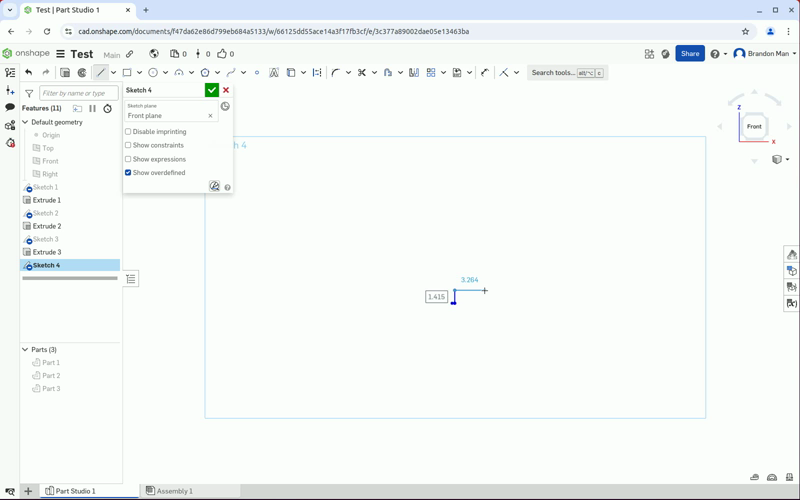
mouse_move(452, 290)
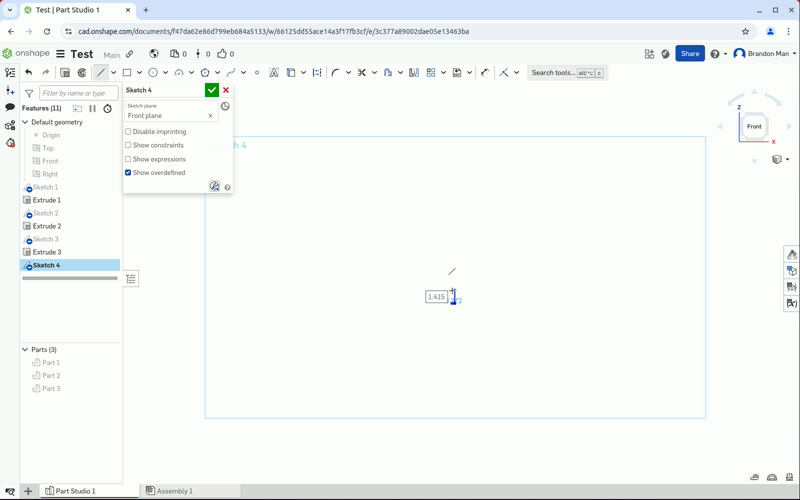
scroll(6)
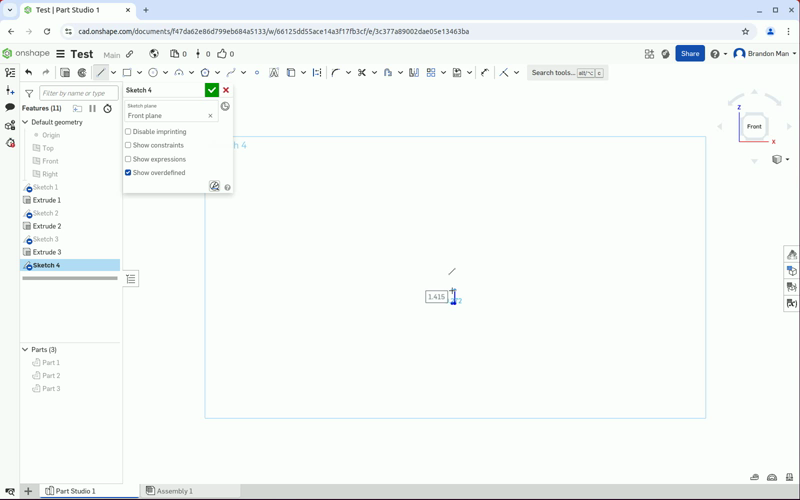
scroll(6)
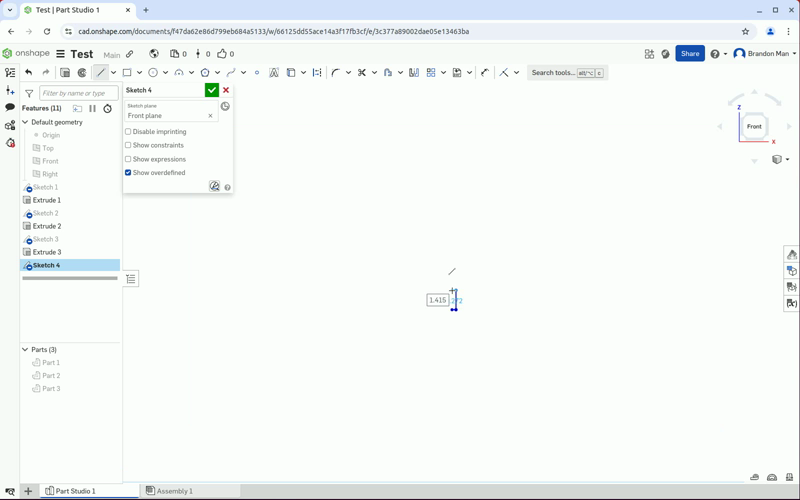
scroll(6)
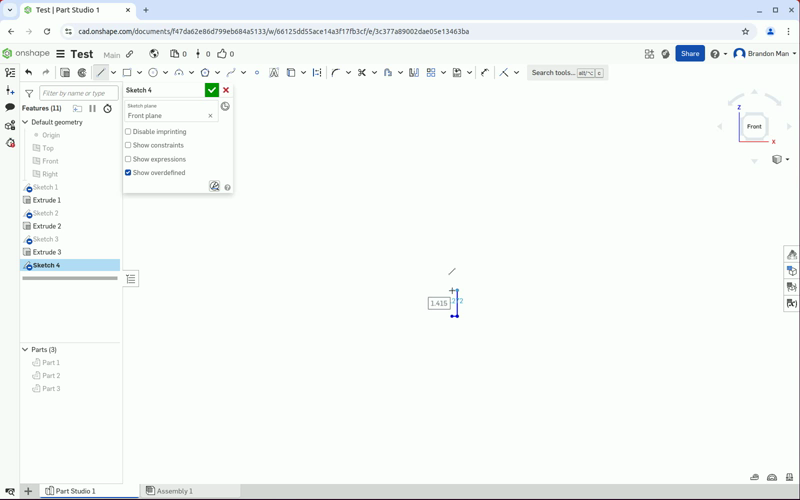
scroll(6)
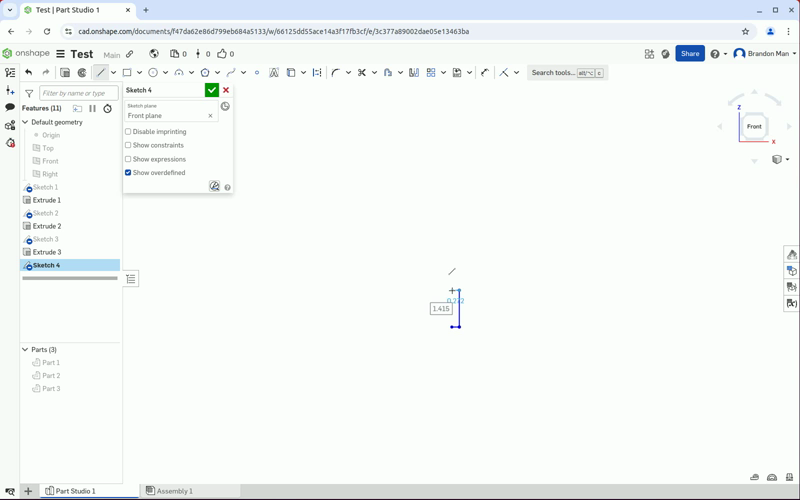
scroll(6)
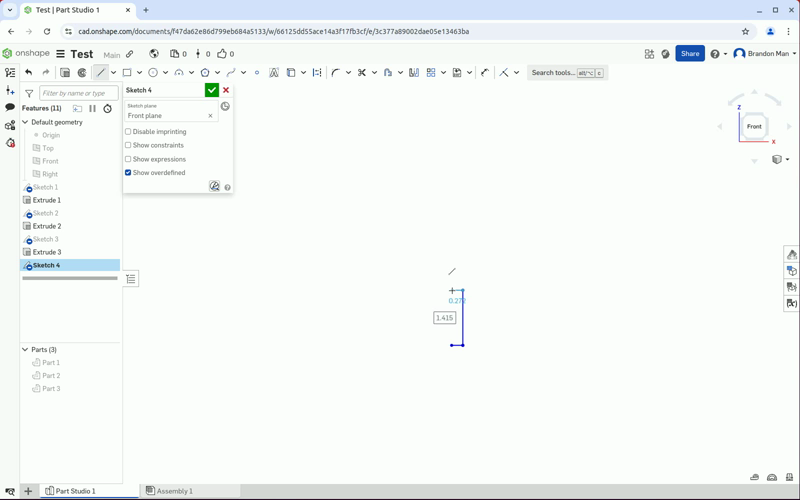
scroll(6)
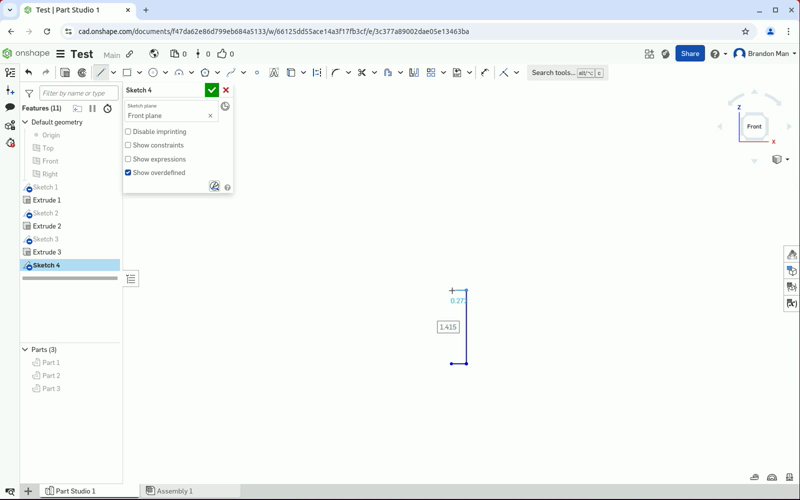
scroll(6)
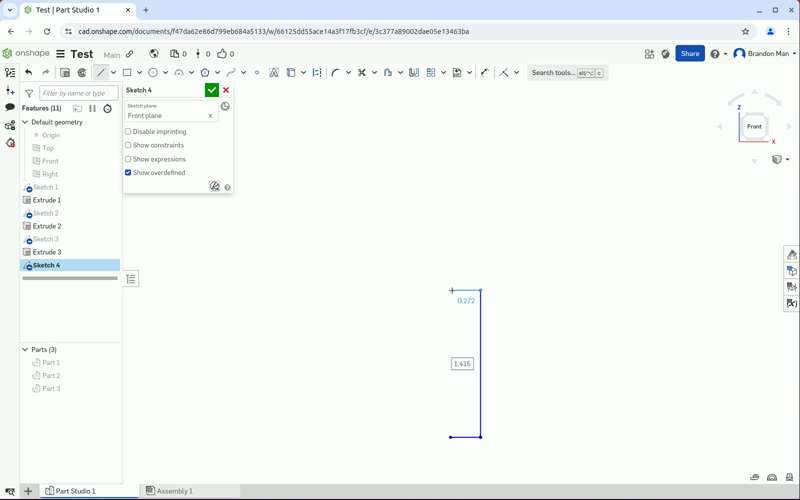
click(452, 290)
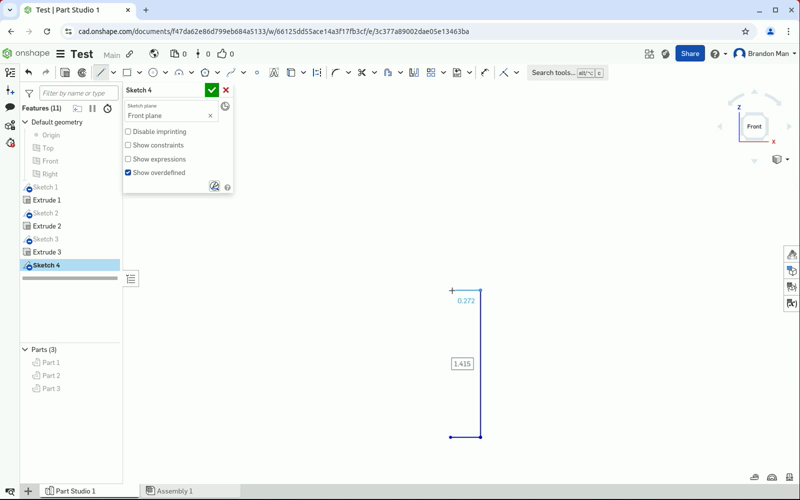
scroll(-6)
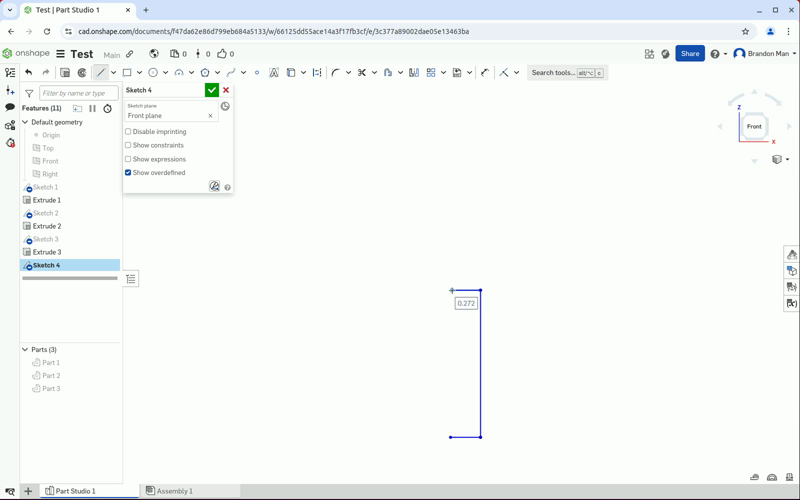
scroll(-6)
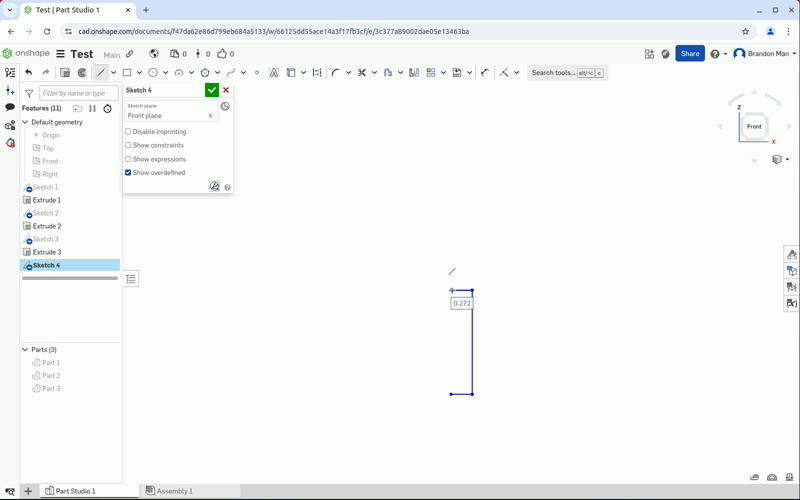
scroll(-6)
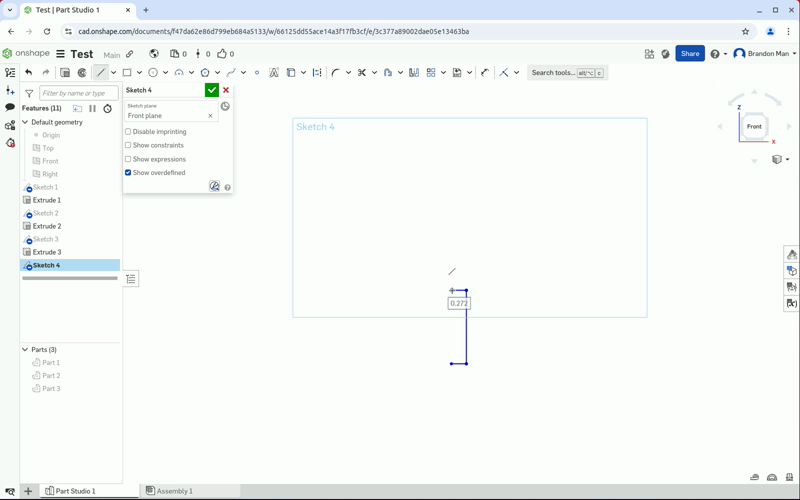
scroll(-6)
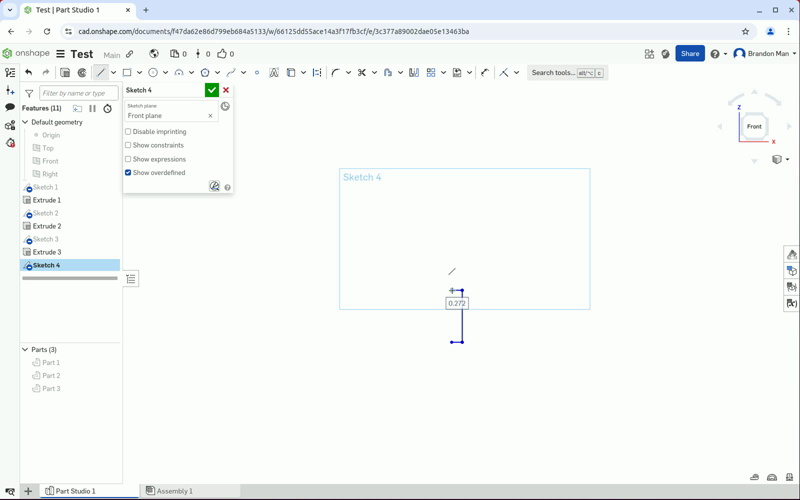
scroll(-6)
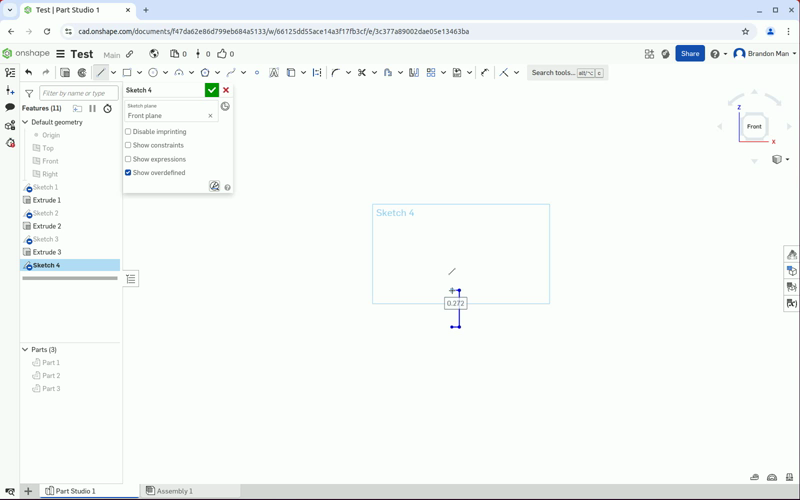
scroll(-6)
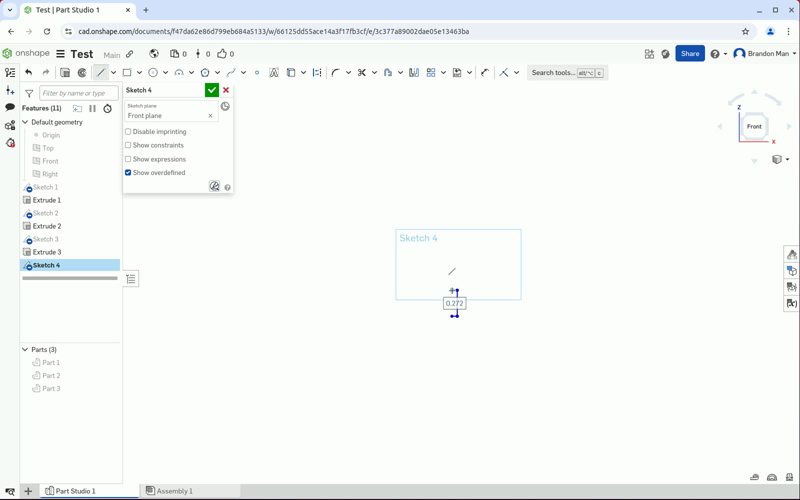
scroll(-6)
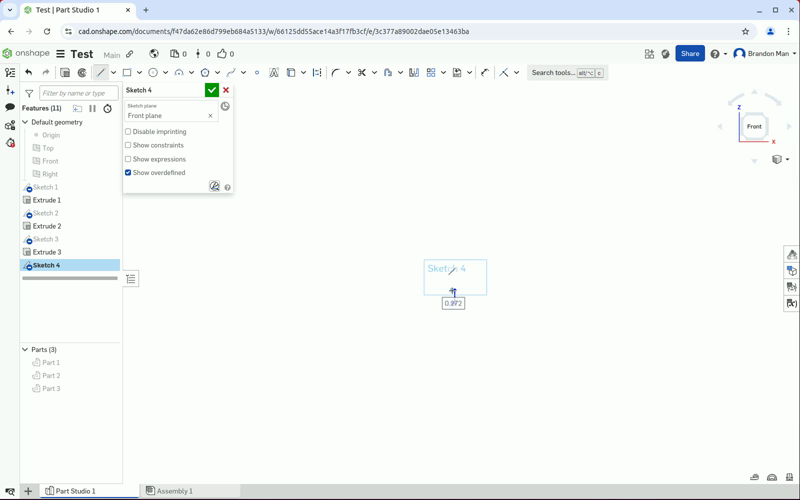
key_up(shift)
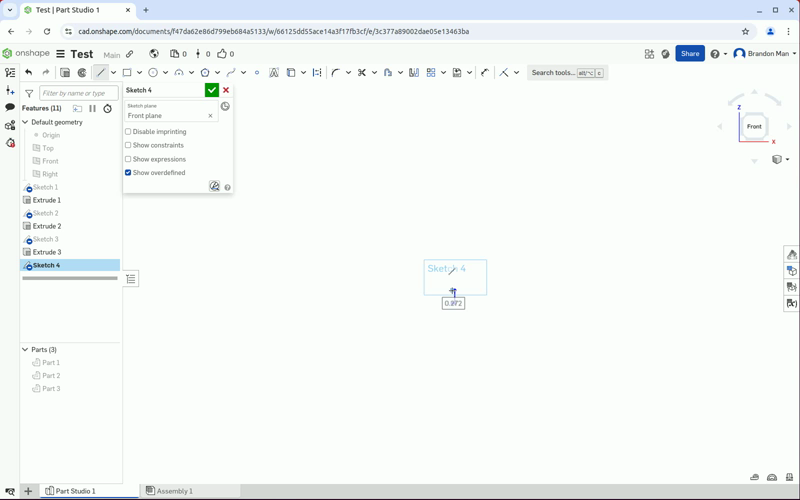
mouse_move(482, 290)
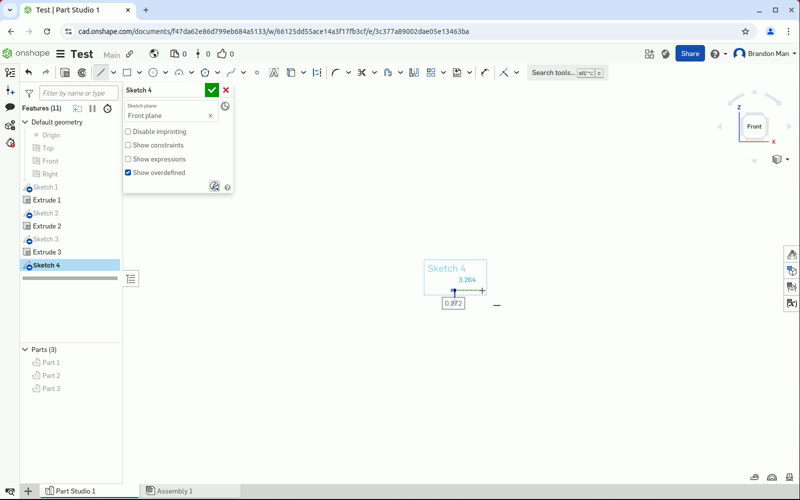
key_down(shift)
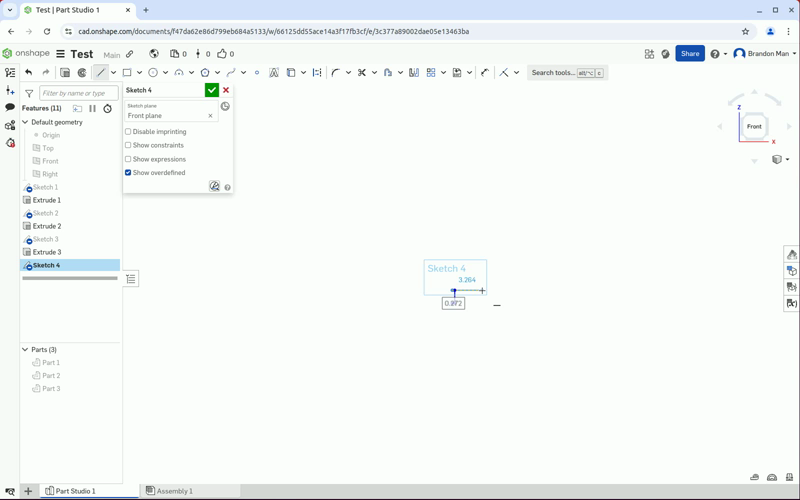
mouse_move(452, 303)
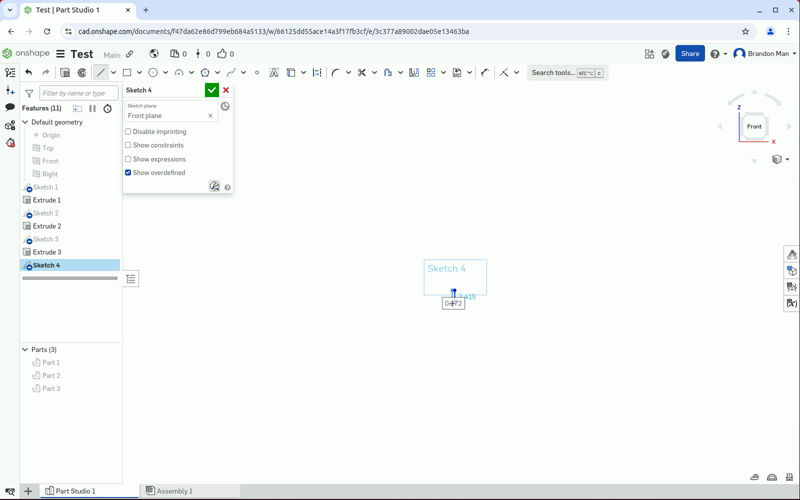
scroll(6)
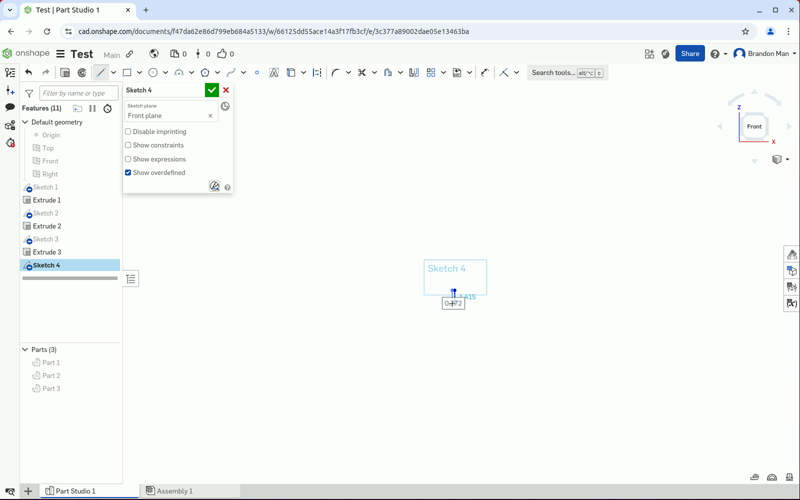
scroll(6)
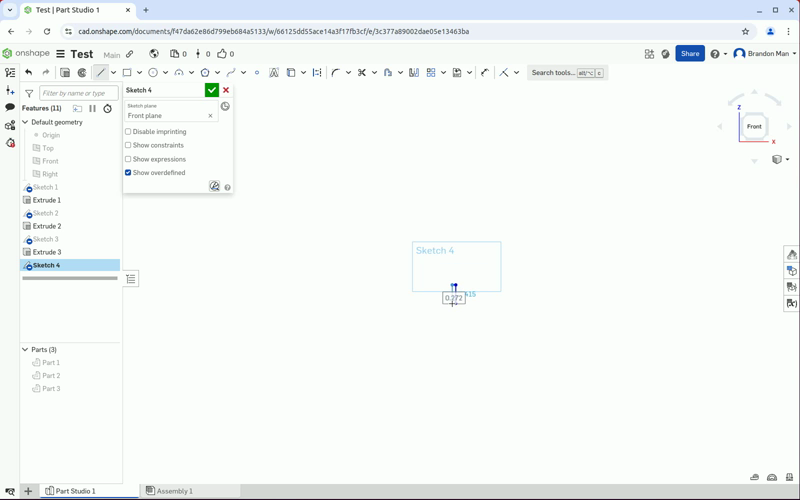
scroll(6)
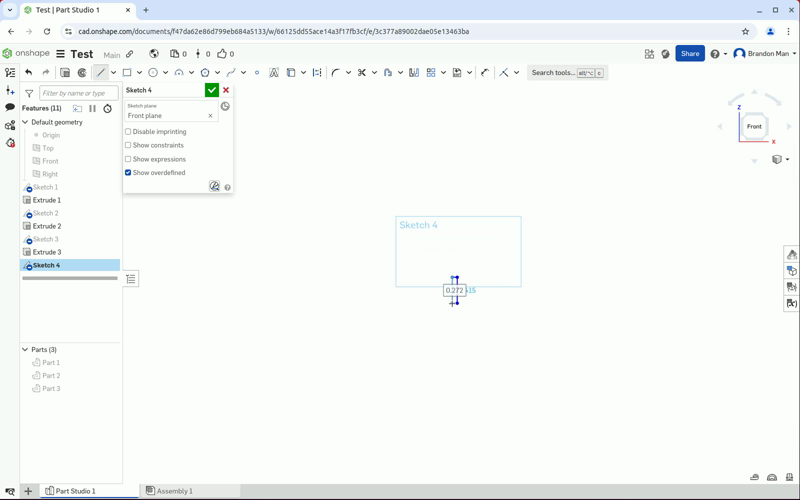
scroll(6)
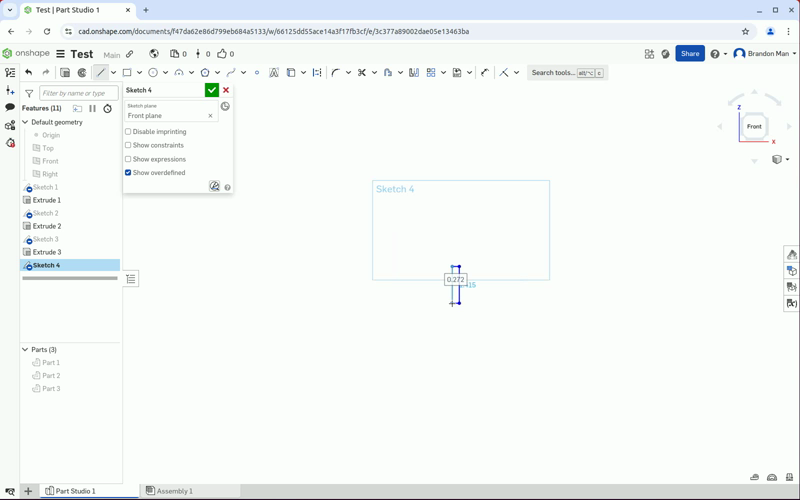
scroll(6)
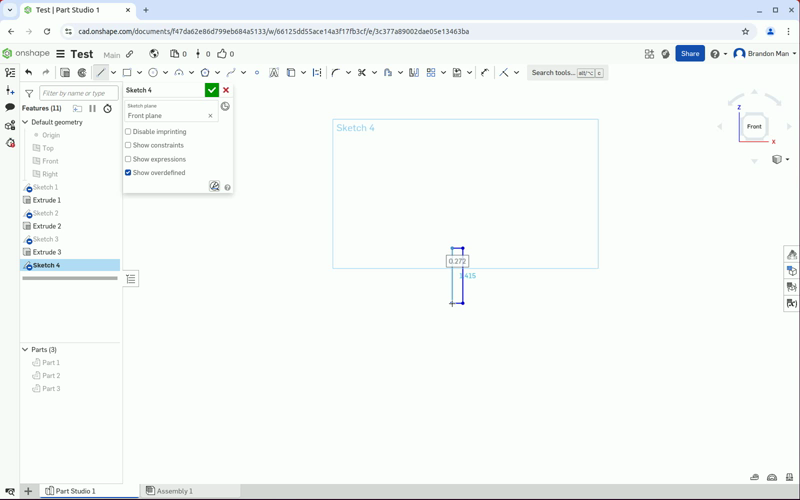
scroll(6)
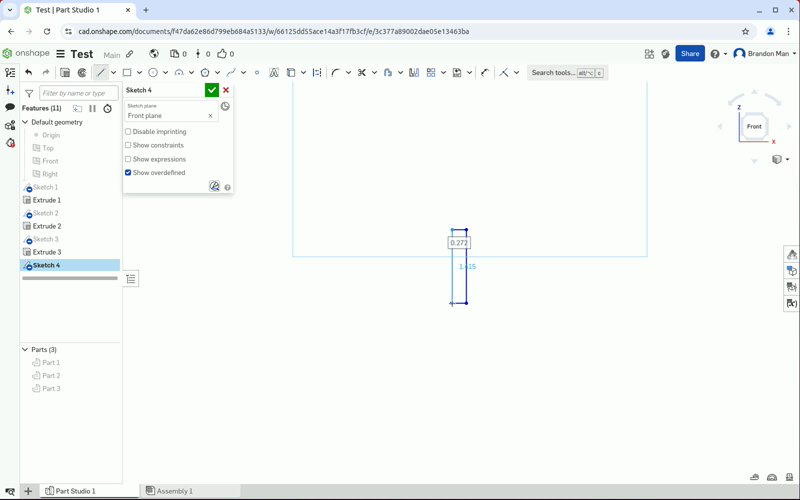
scroll(6)
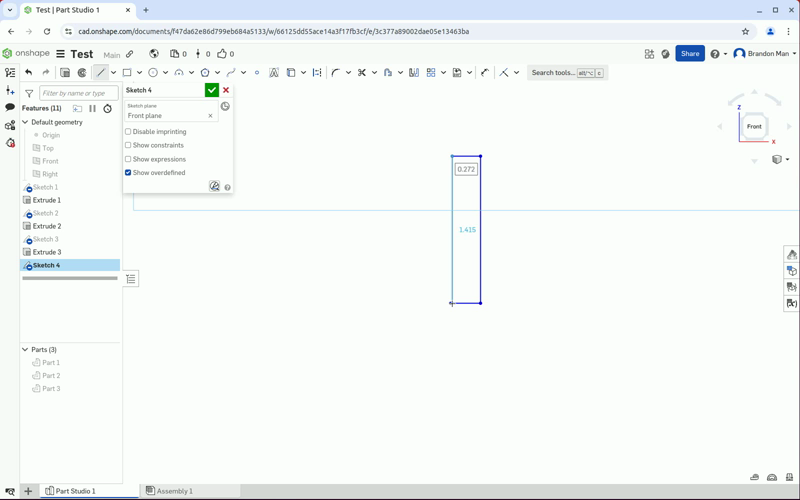
key_up(shift)
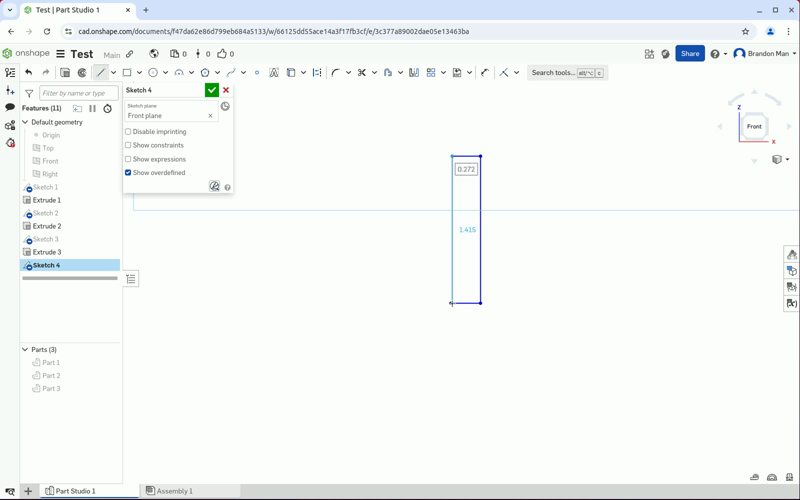
click(452, 303)
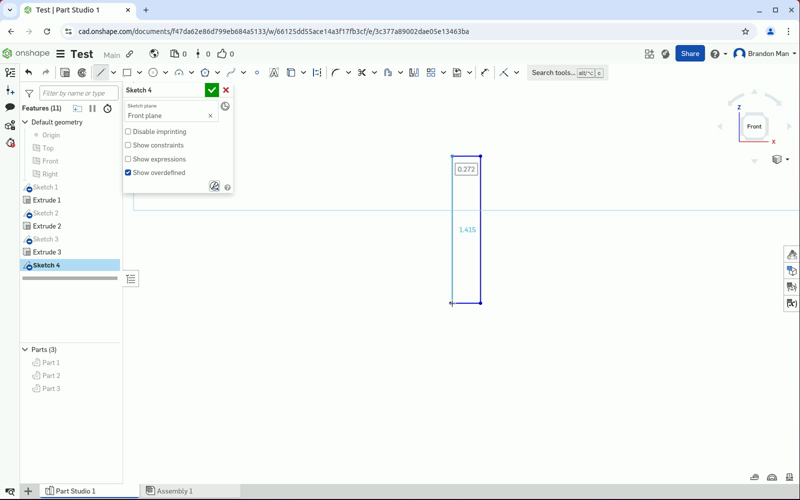
scroll(-6)
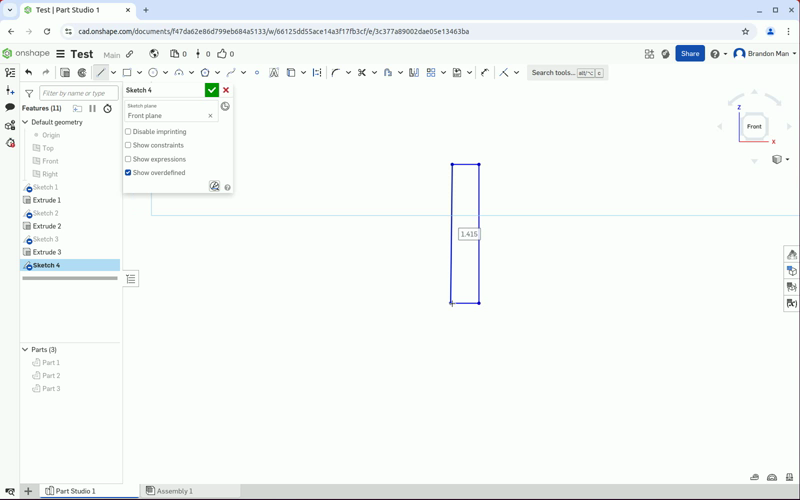
scroll(-6)
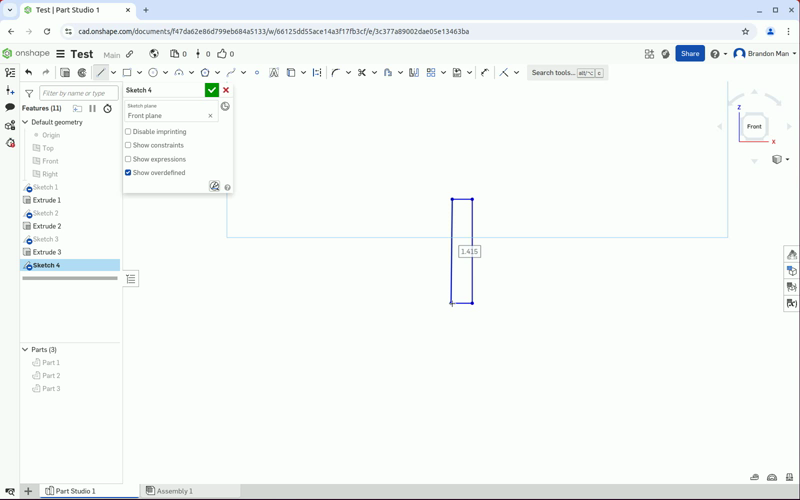
scroll(-6)
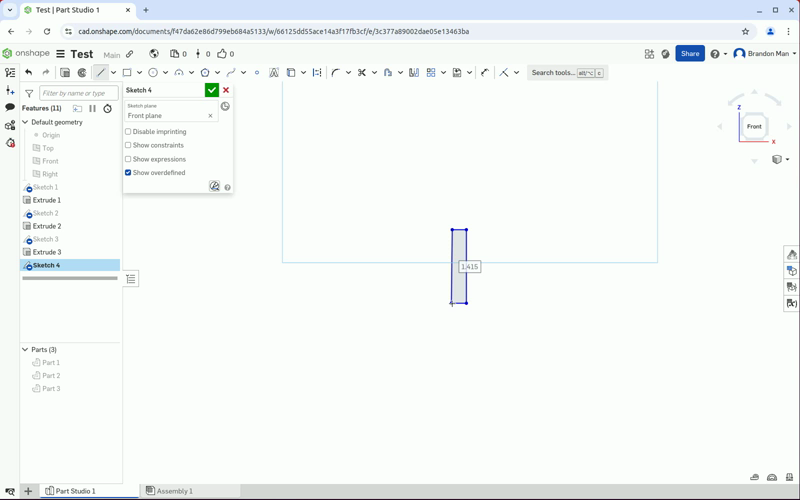
scroll(-6)
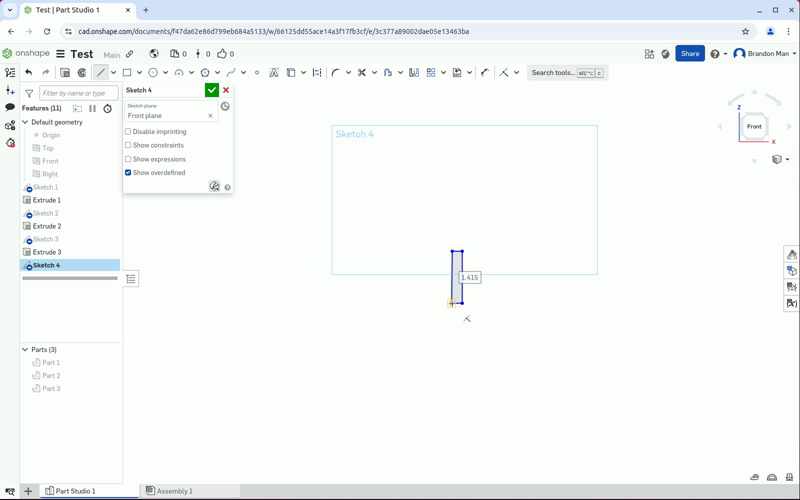
scroll(-6)
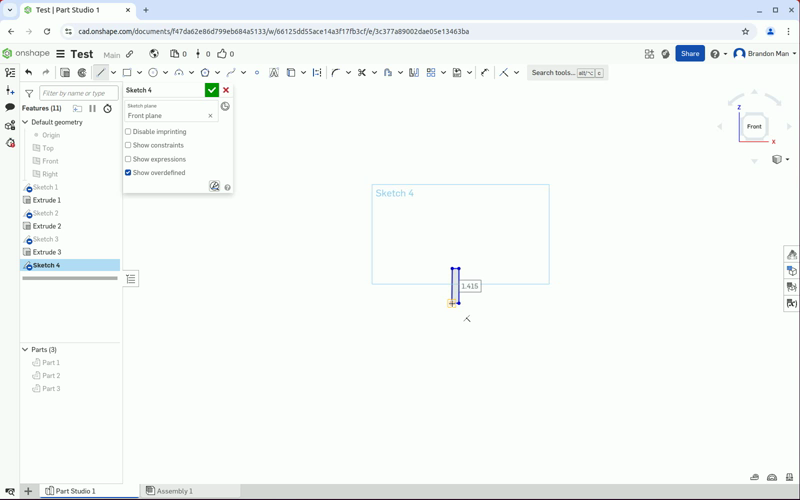
scroll(-6)
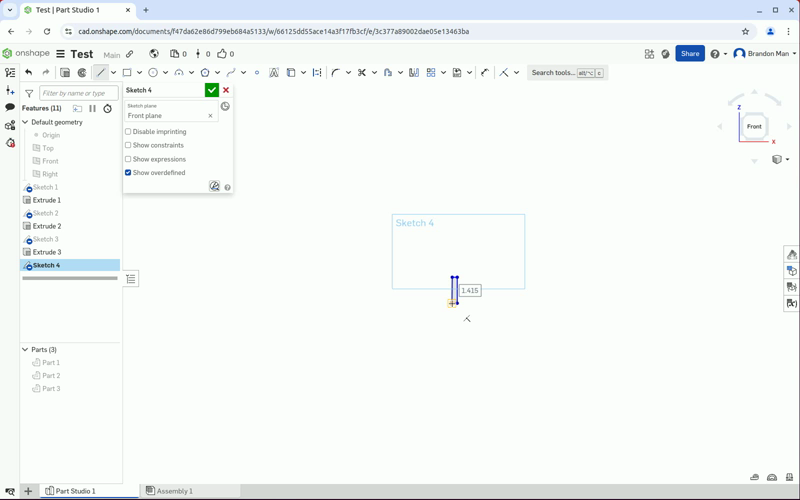
scroll(-6)
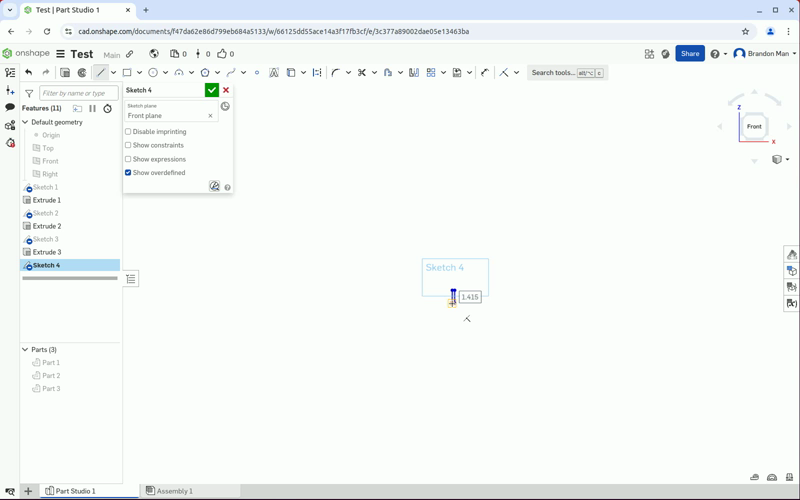
key(esc)
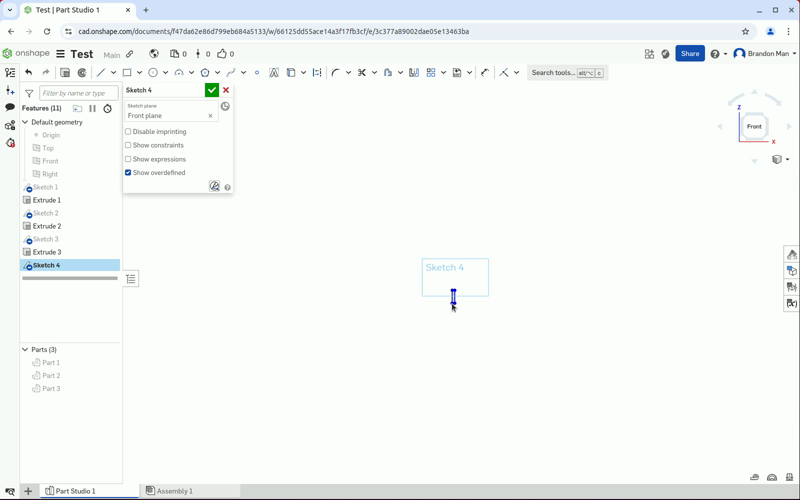
mouse_move(454, 302)
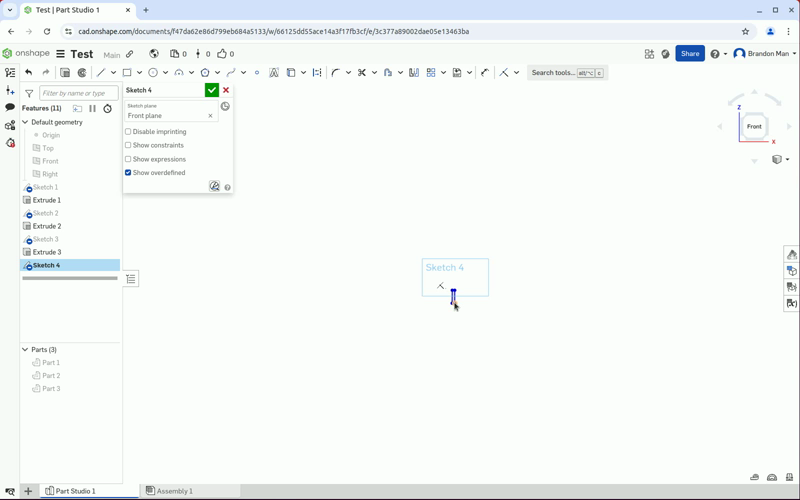
scroll(6)
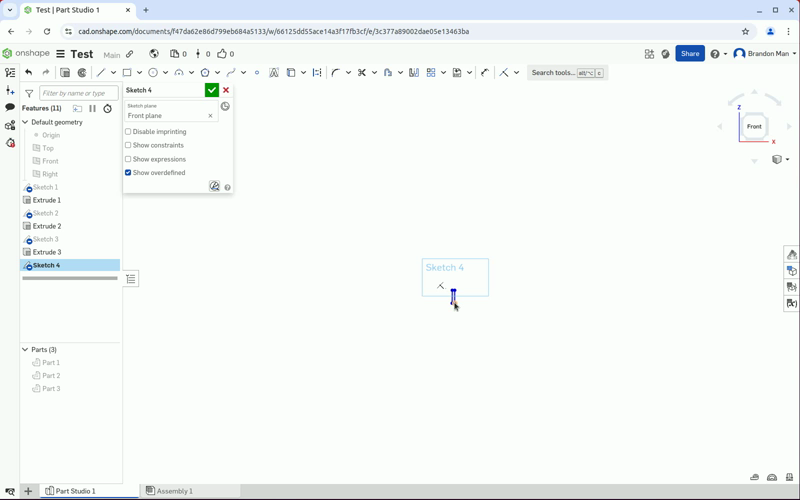
scroll(6)
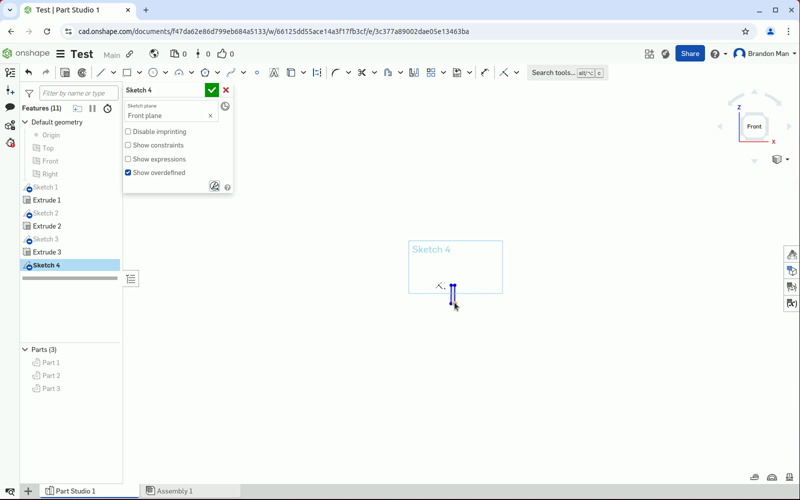
scroll(6)
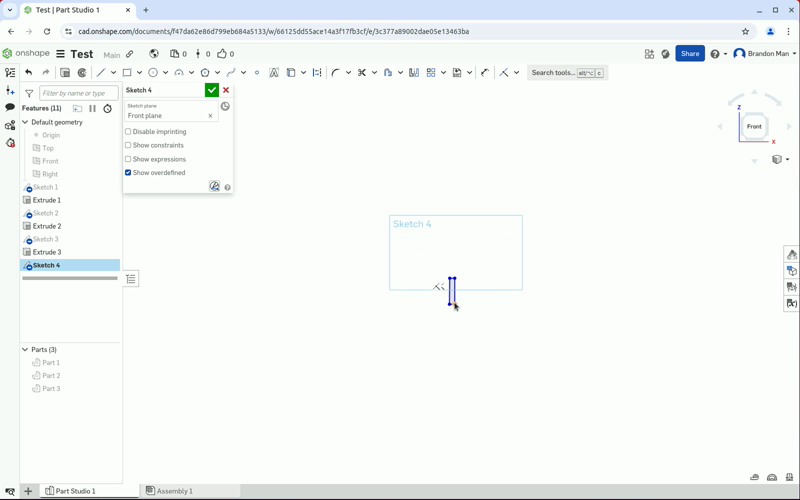
scroll(6)
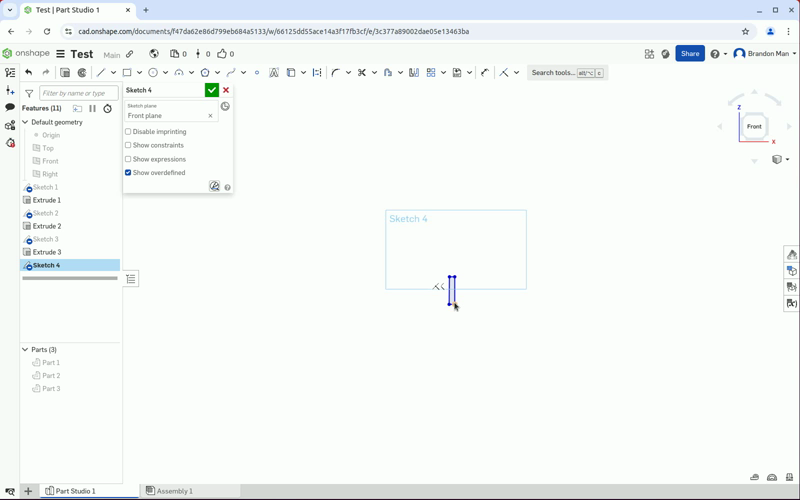
scroll(6)
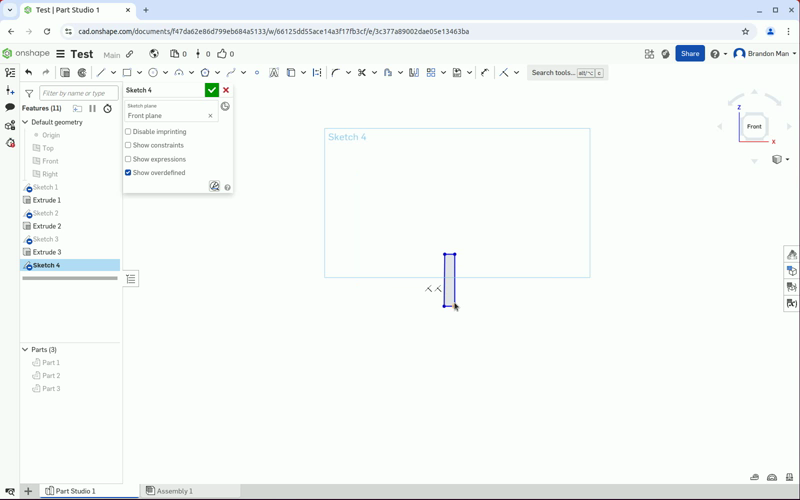
scroll(6)
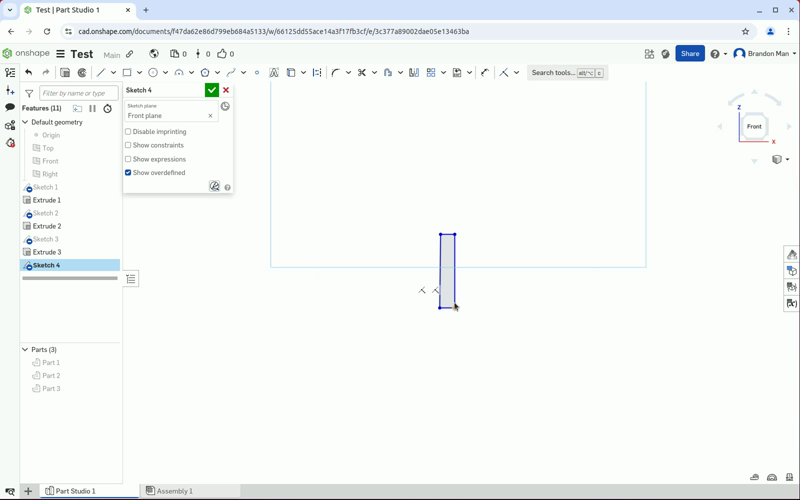
scroll(6)
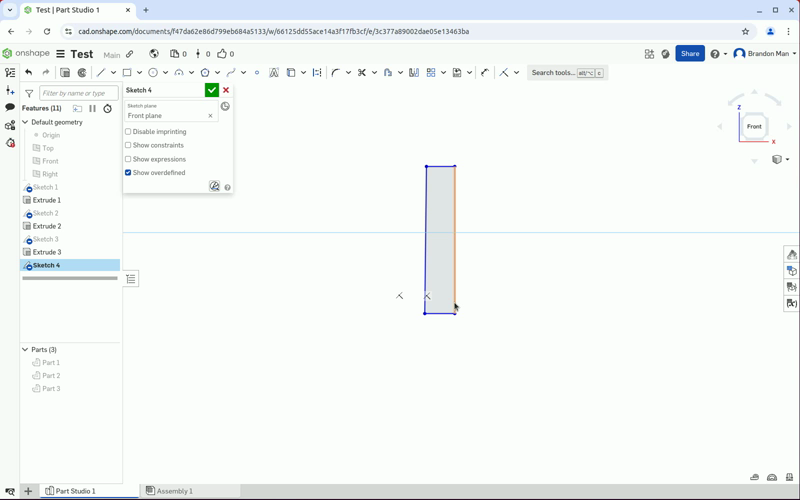
click(454, 302)
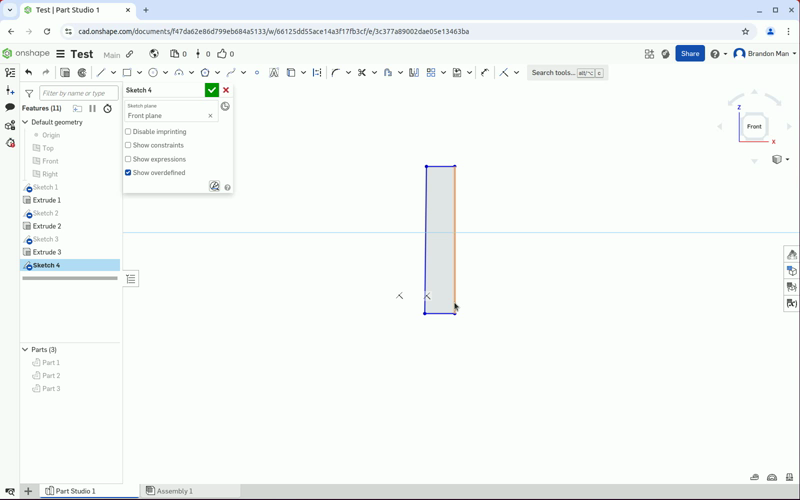
scroll(-6)
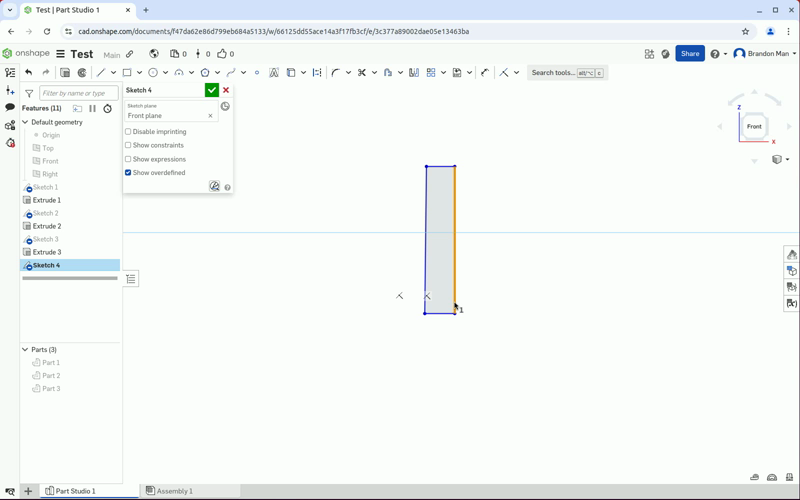
scroll(-6)
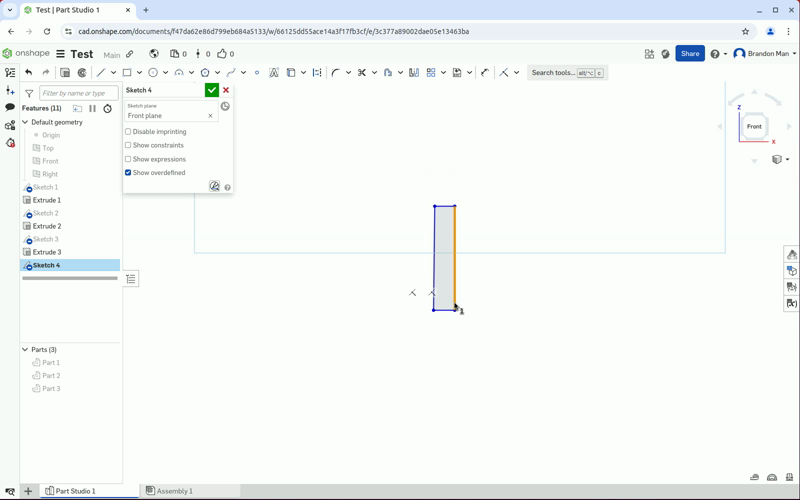
scroll(-6)
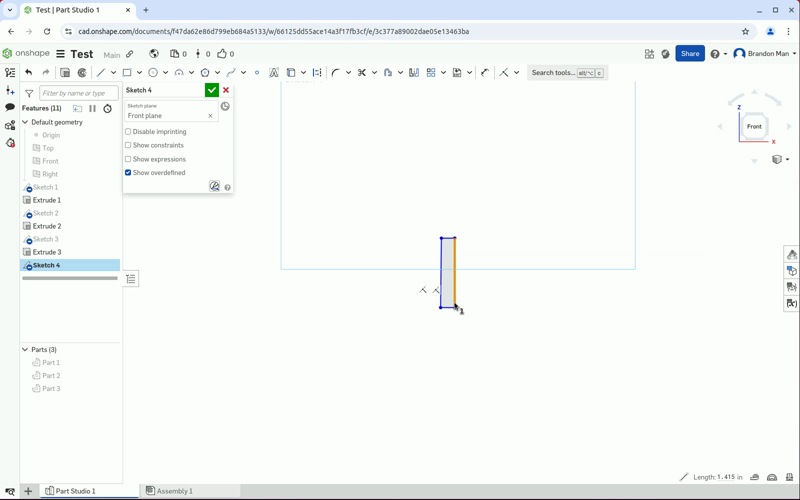
scroll(-6)
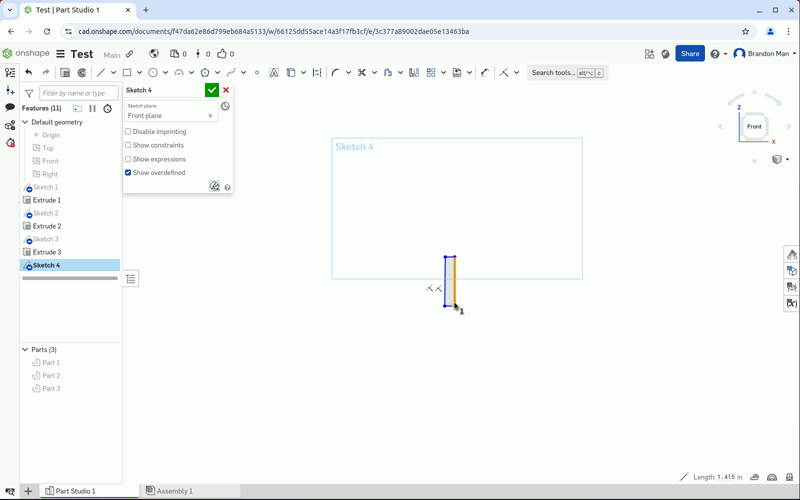
scroll(-6)
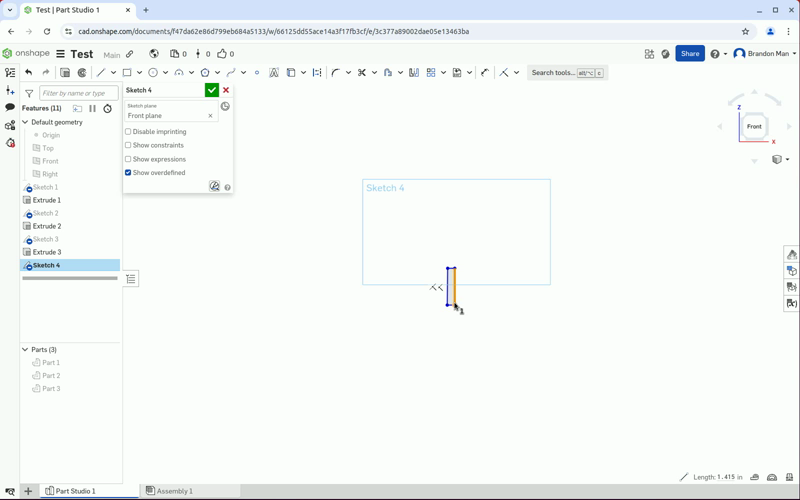
scroll(-6)
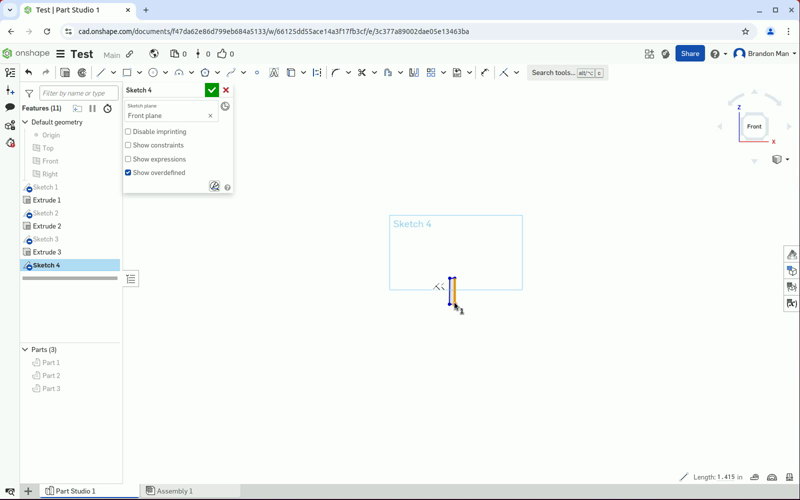
scroll(-6)
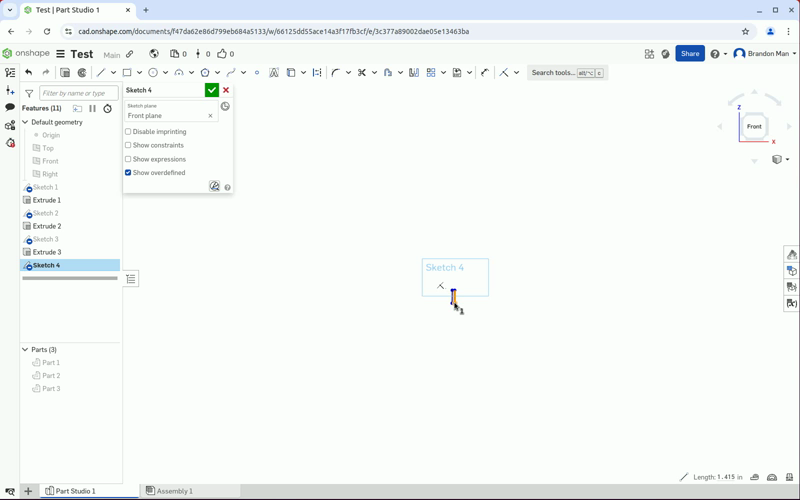
mouse_move(73, 352)
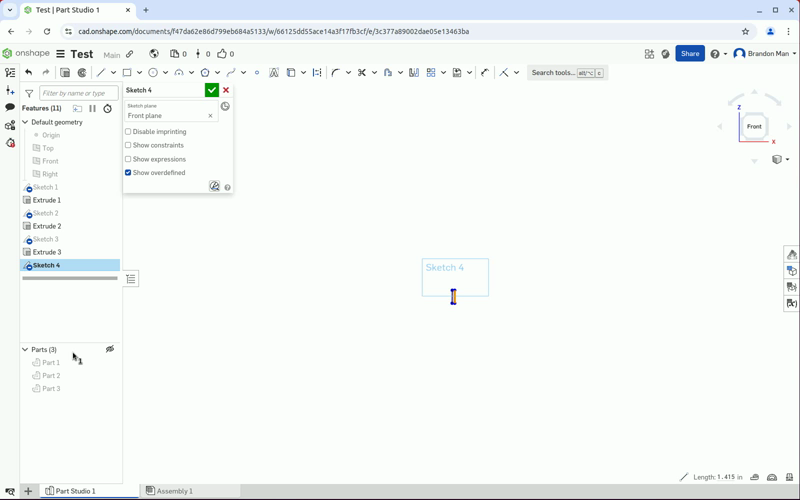
key(shift+y)
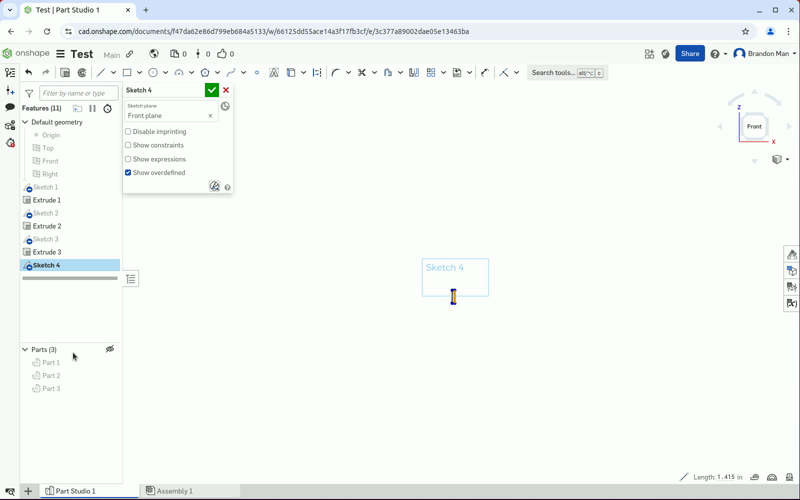
key(shift+e)
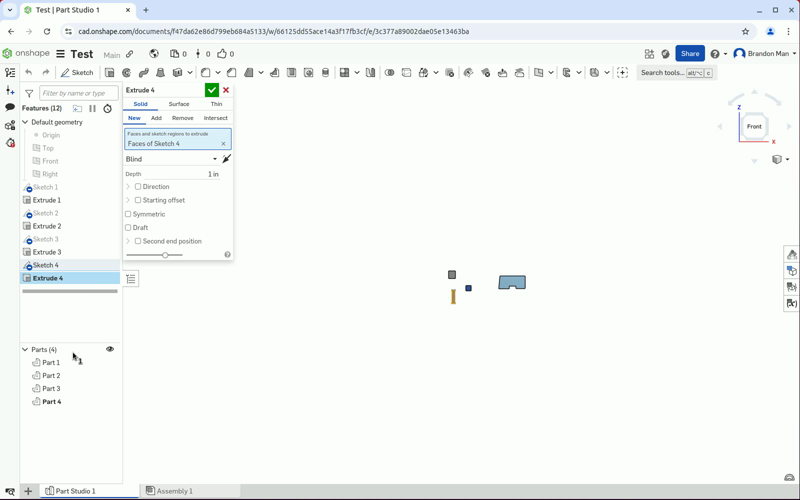
mouse_move(143, 106)
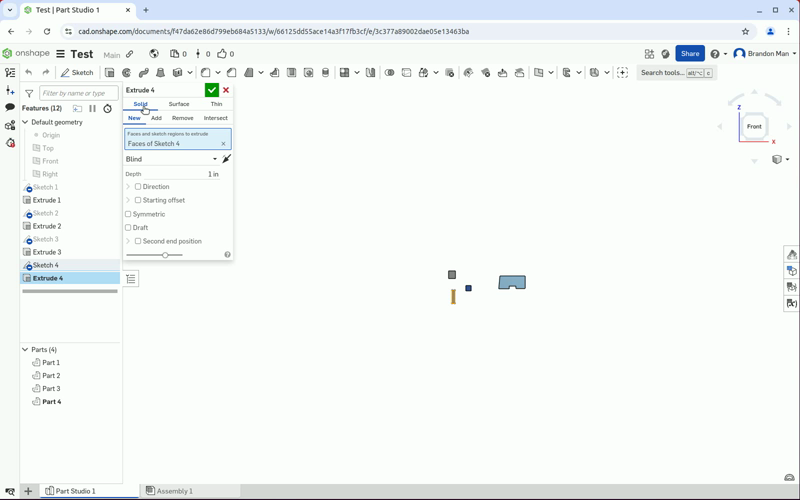
click(143, 106)
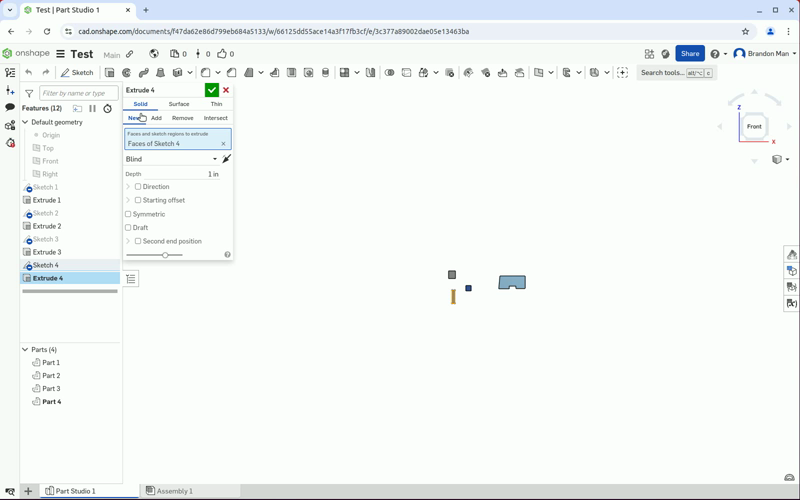
mouse_move(137, 120)
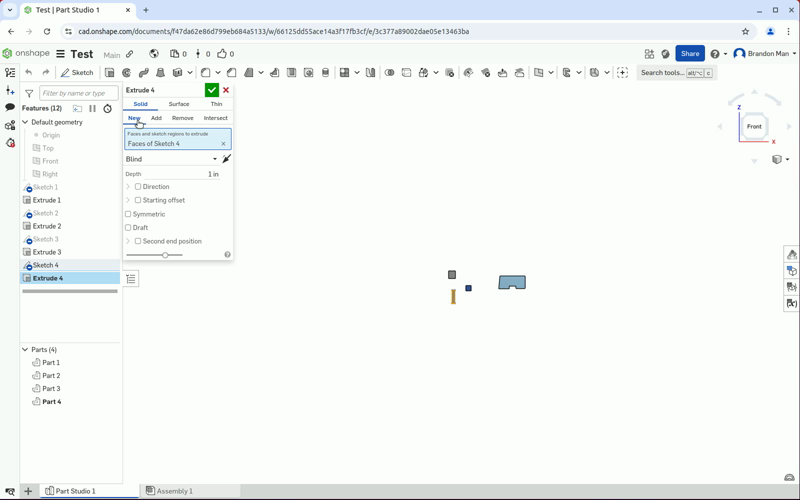
click(137, 120)
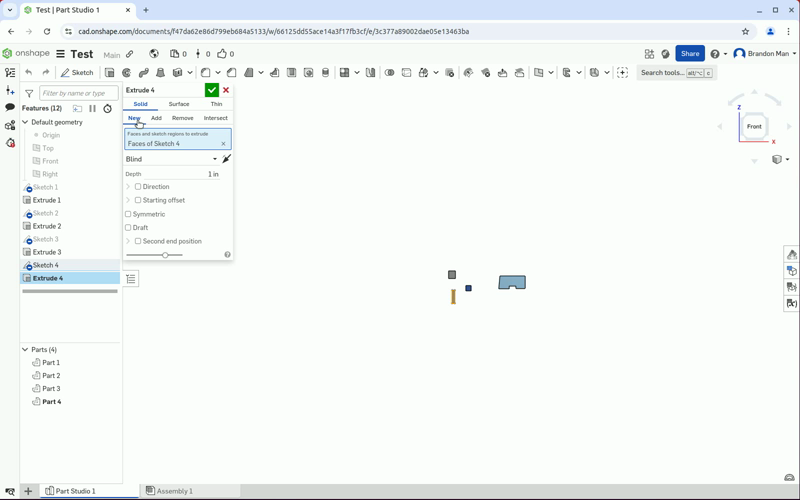
key(tab, 4)
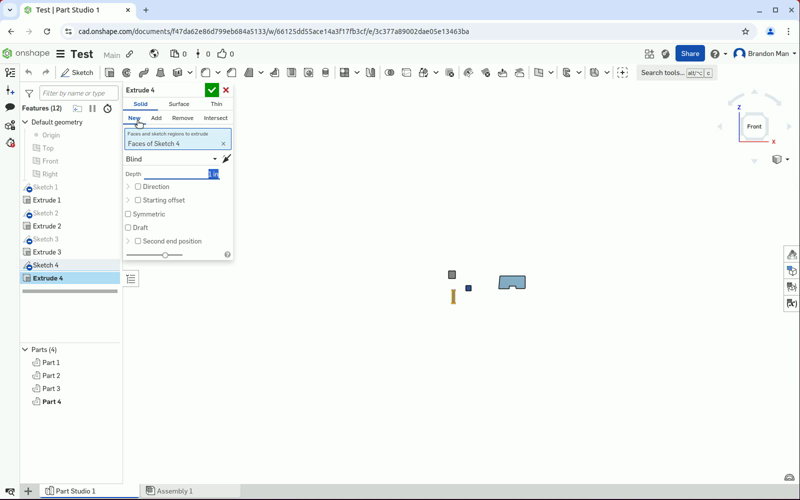
text(0.481)
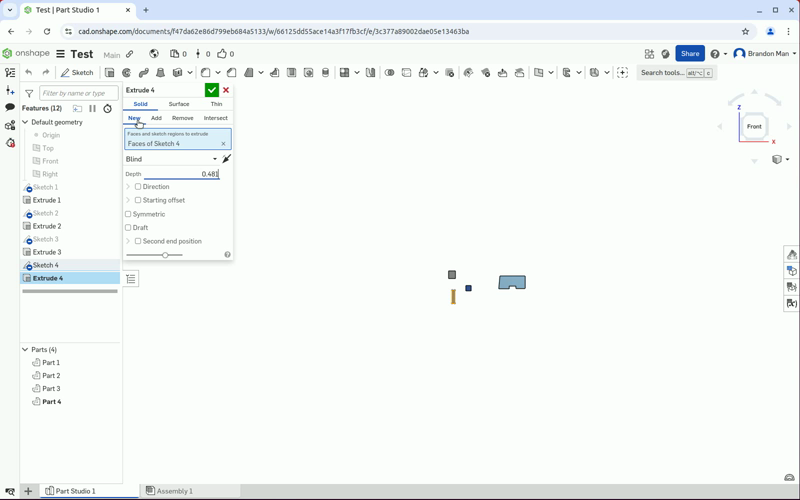
key(enter)
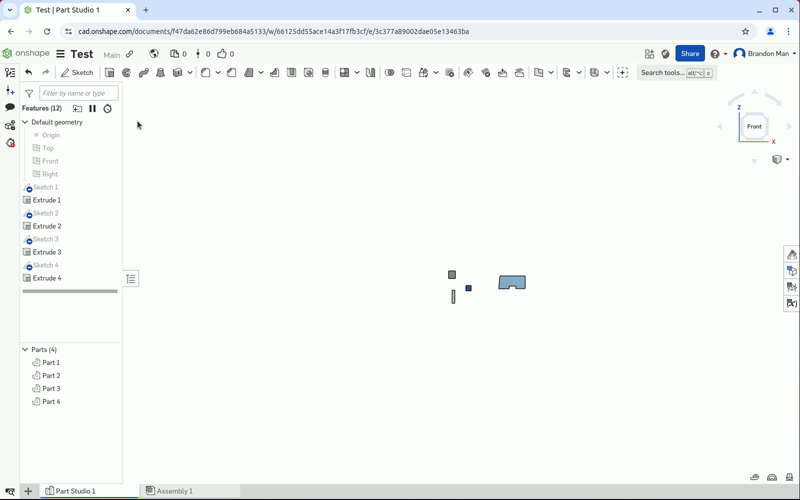
key(shift+h)
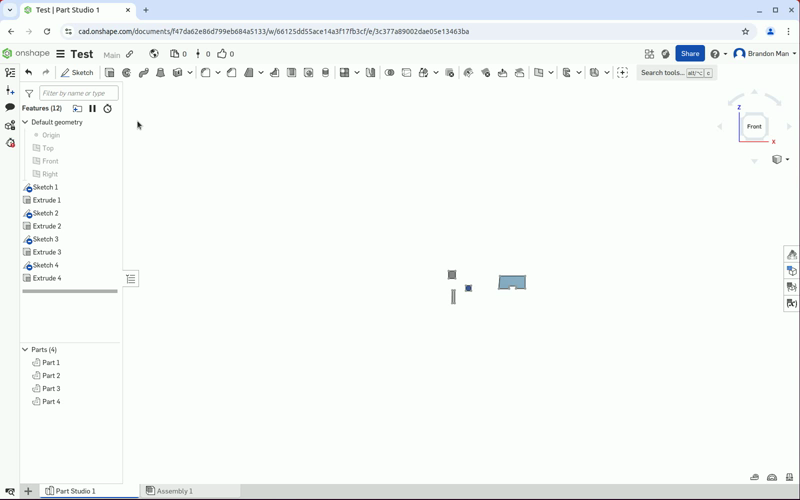
key(shift+h)
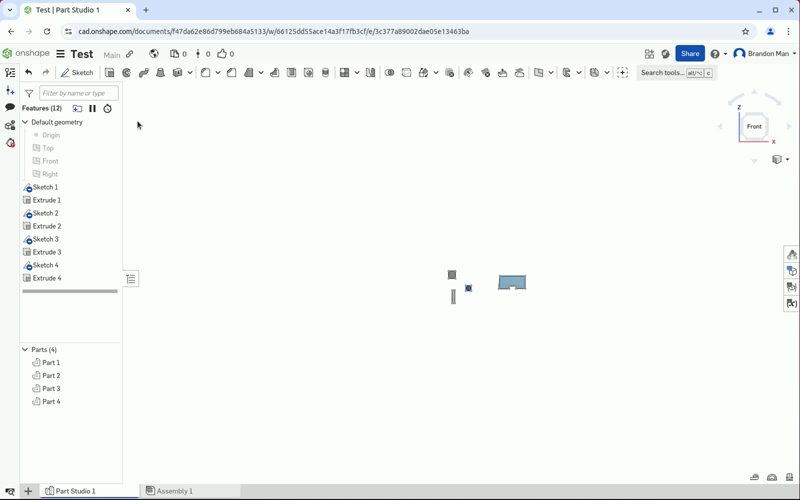
key(shift+7)
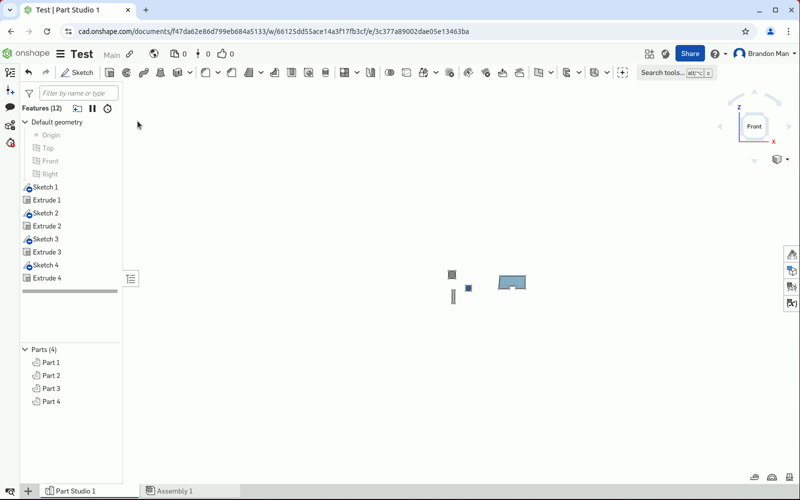
key(left, 2)
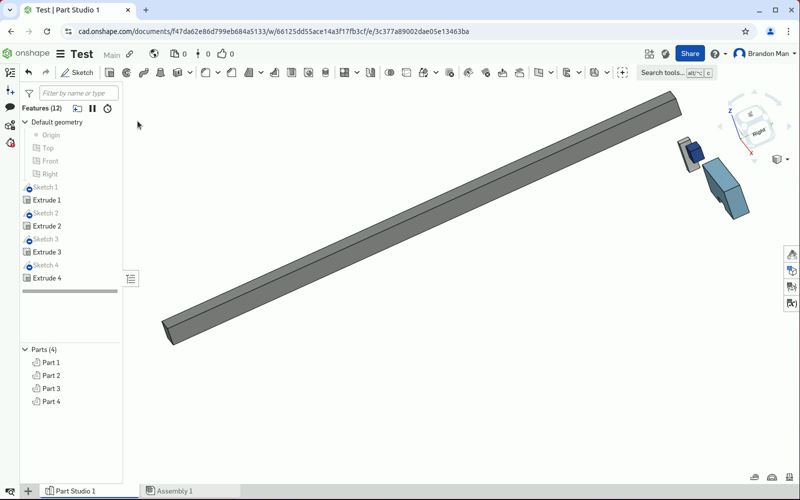
key(down, 2)
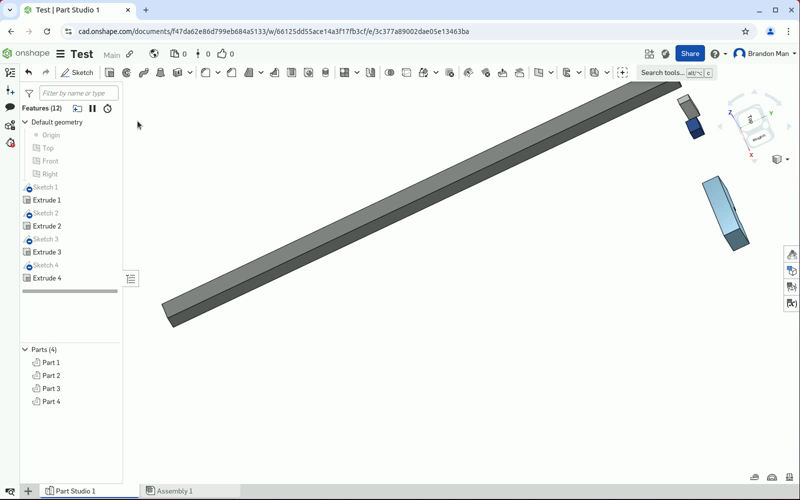
key(up, 2)
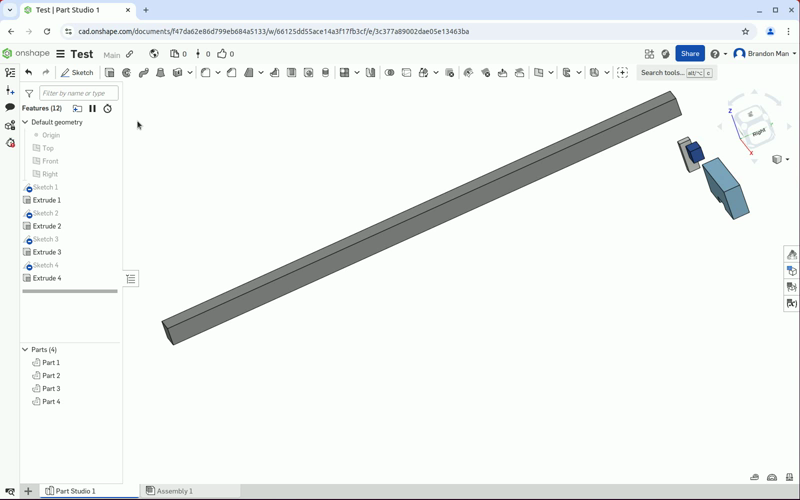
key(right, 2)
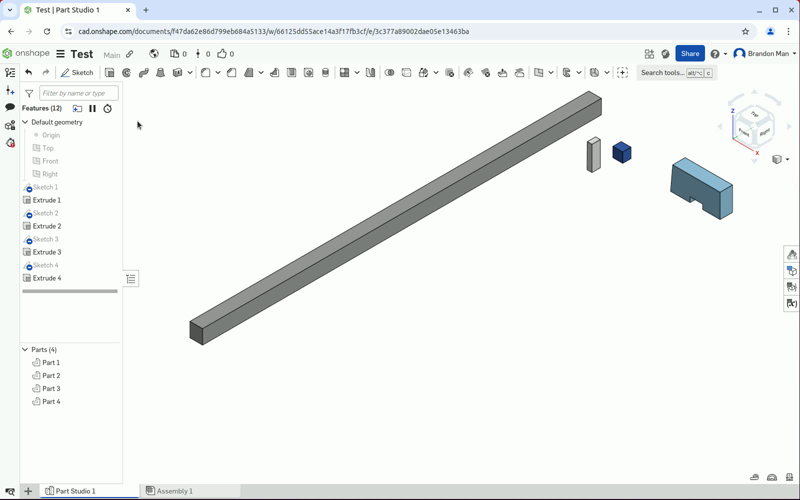
mouse_move(73, 189)
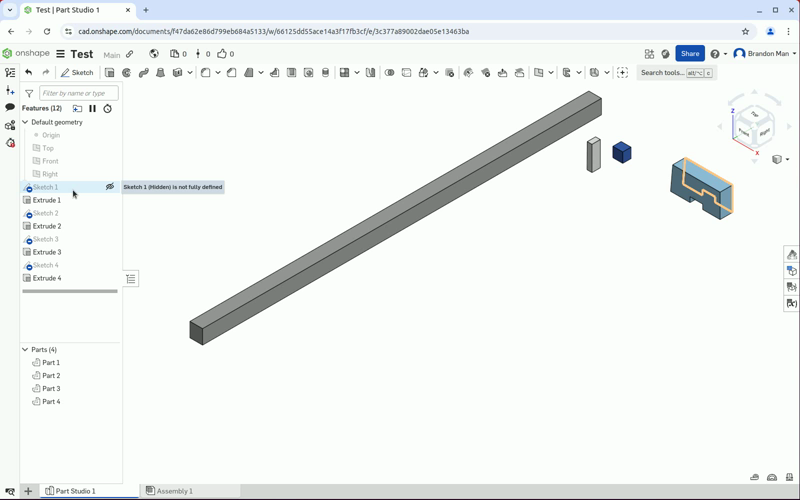
click(73, 189)